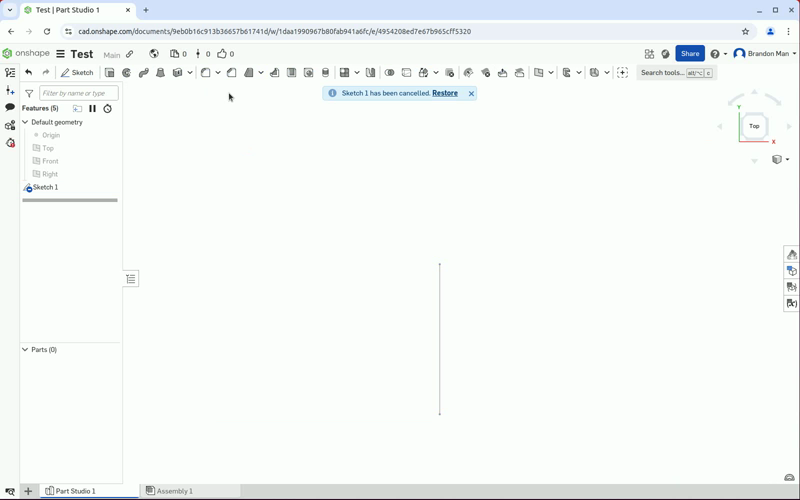
key(shift+h)
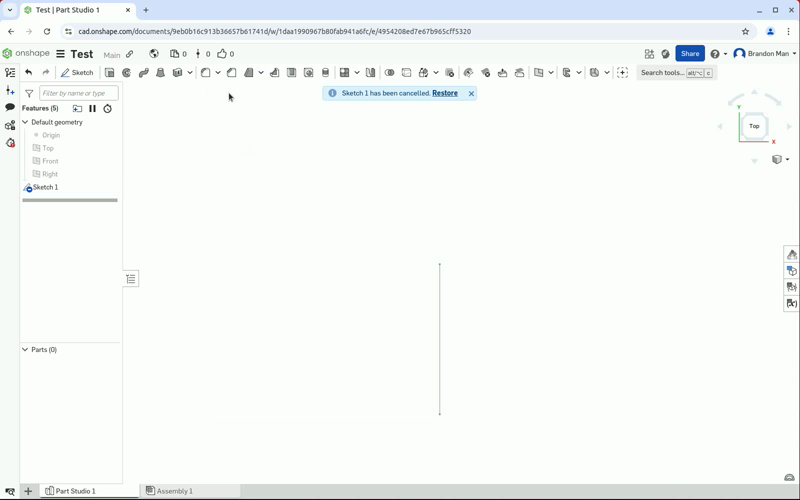
key(shift+s)
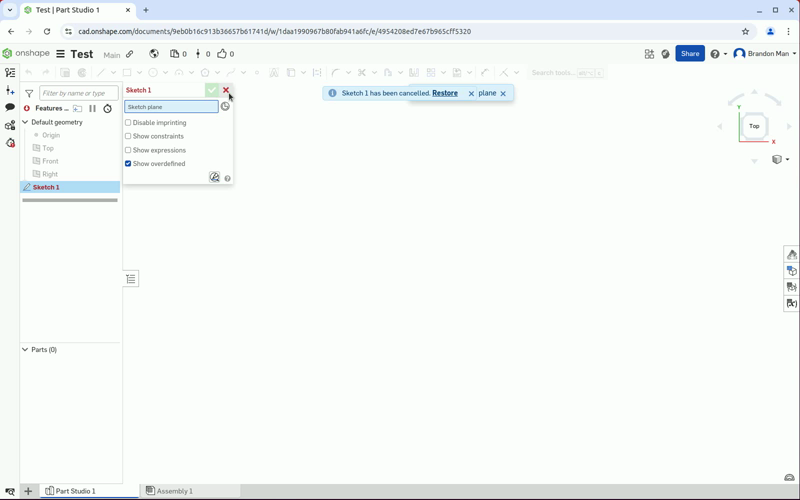
mouse_move(73, 150)
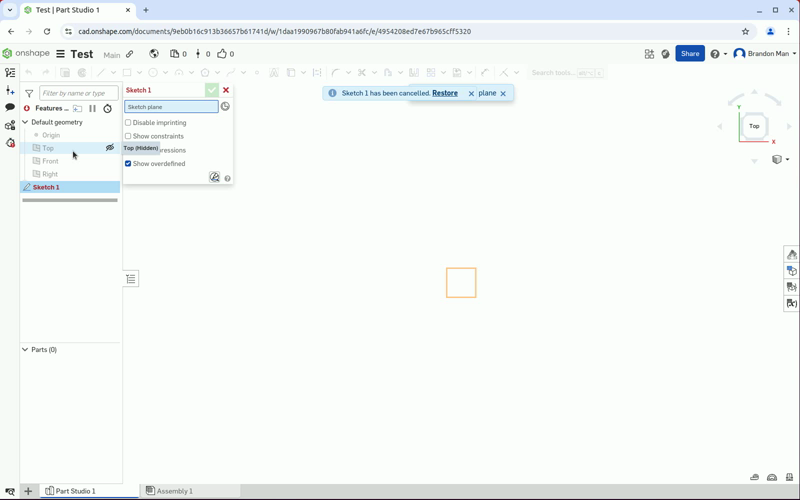
click(73, 150)
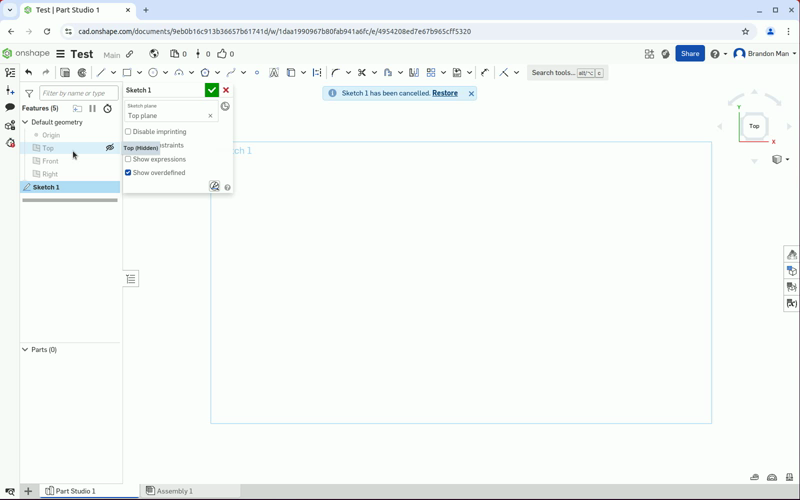
mouse_move(73, 352)
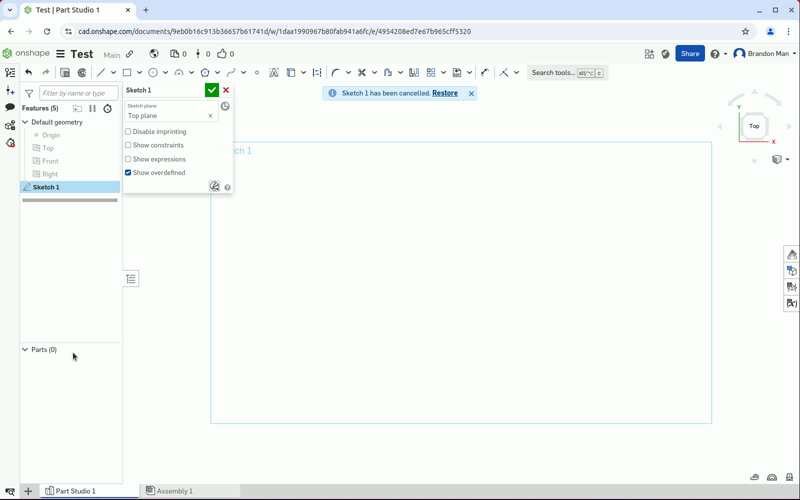
key(y)
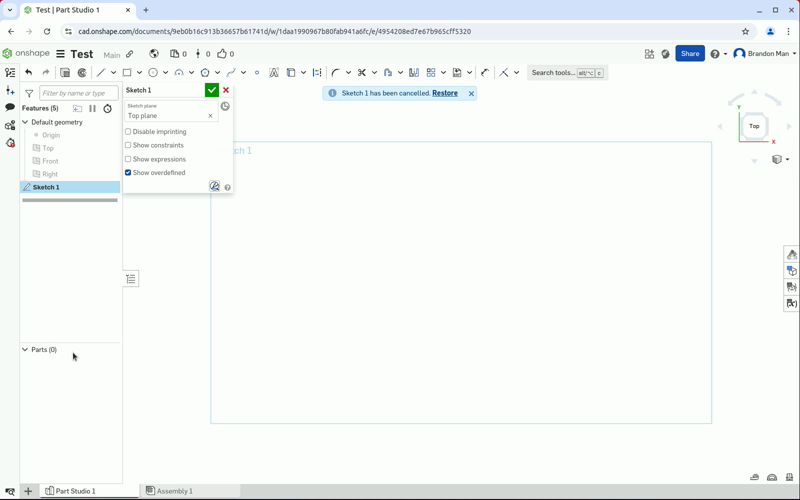
key(l)
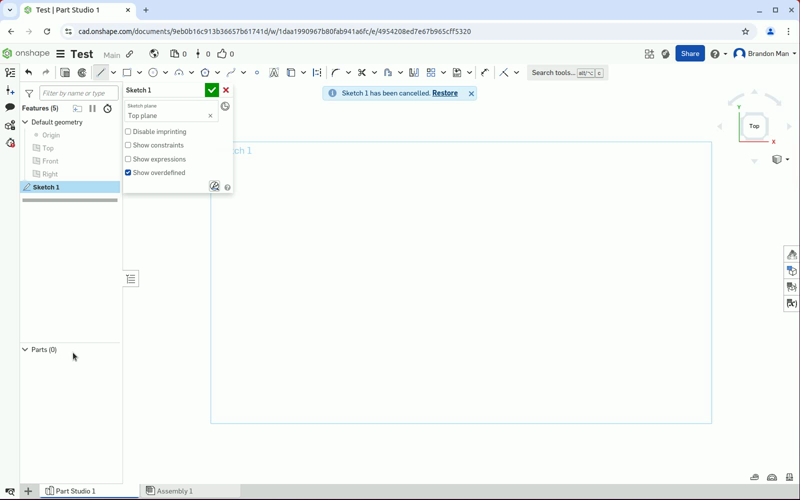
key_down(shift)
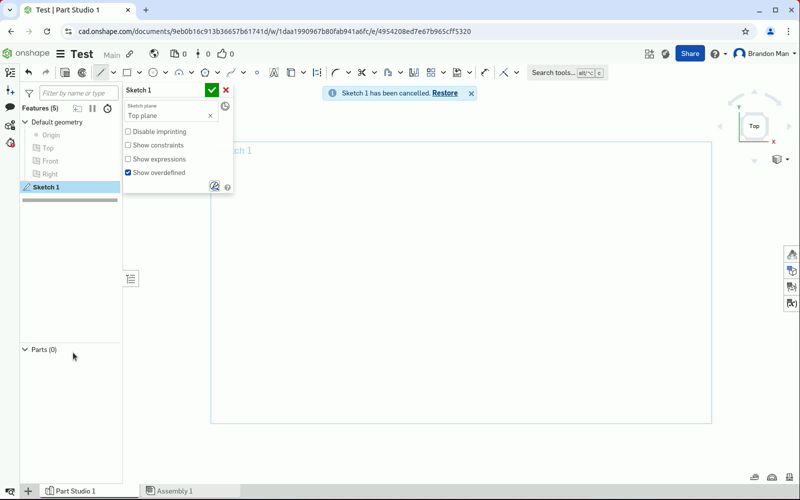
mouse_move(460, 282)
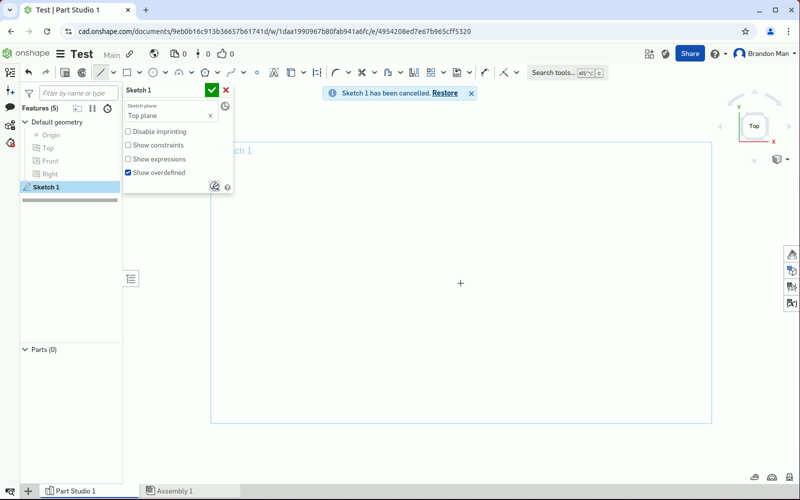
click(460, 282)
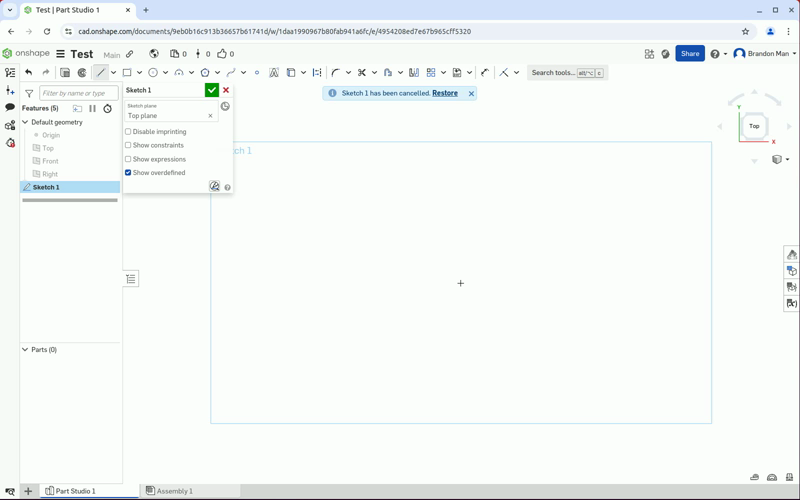
key_up(shift)
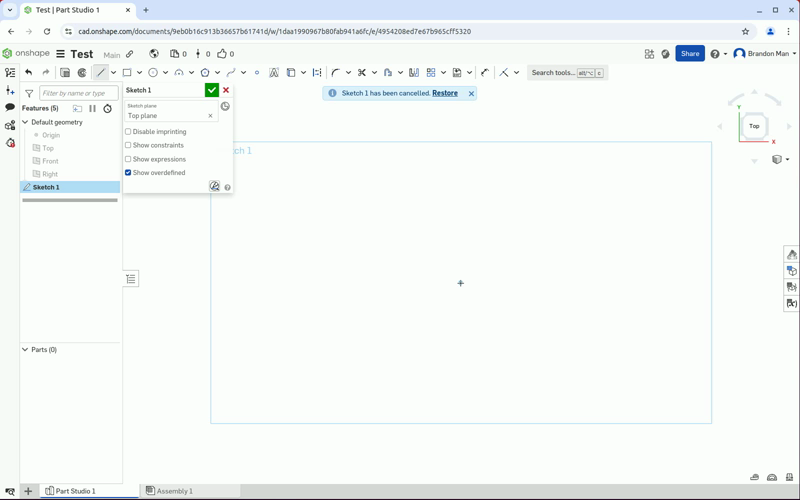
key_down(shift)
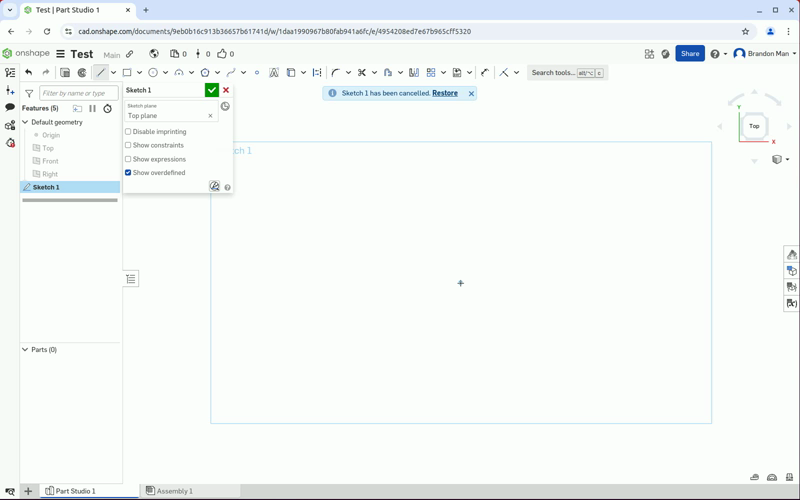
mouse_move(490, 282)
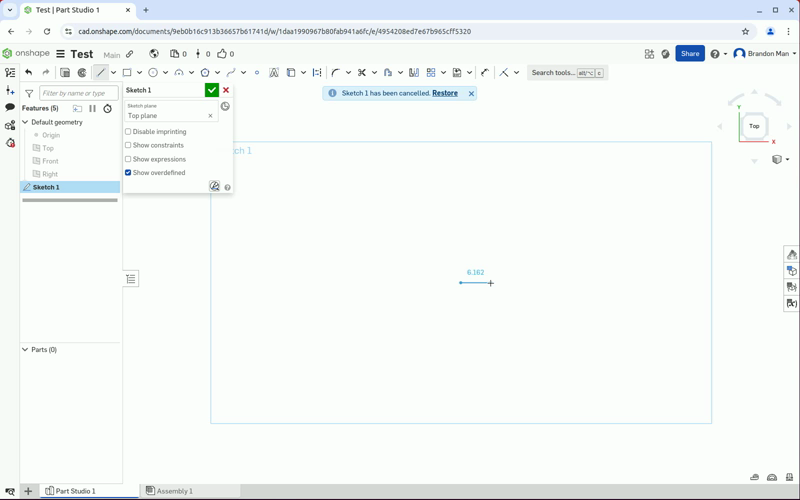
mouse_move(496, 282)
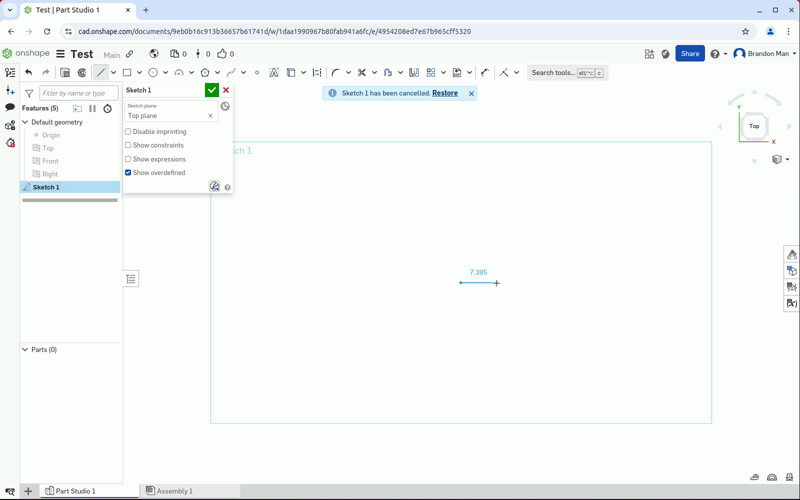
click(496, 282)
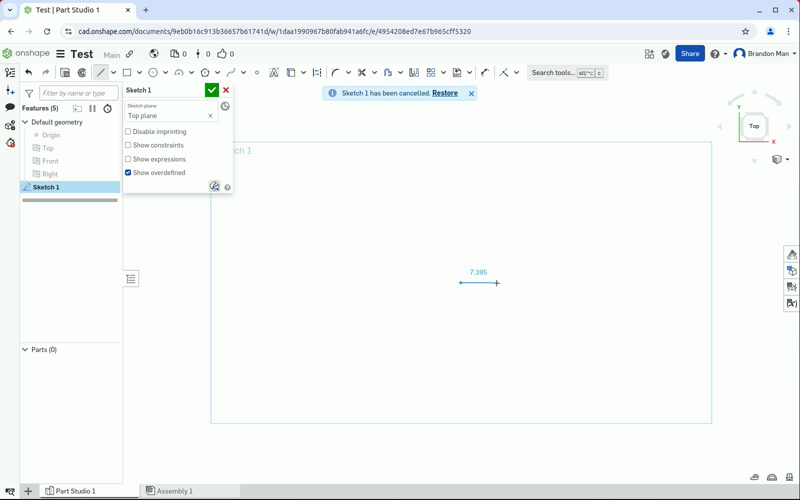
key_up(shift)
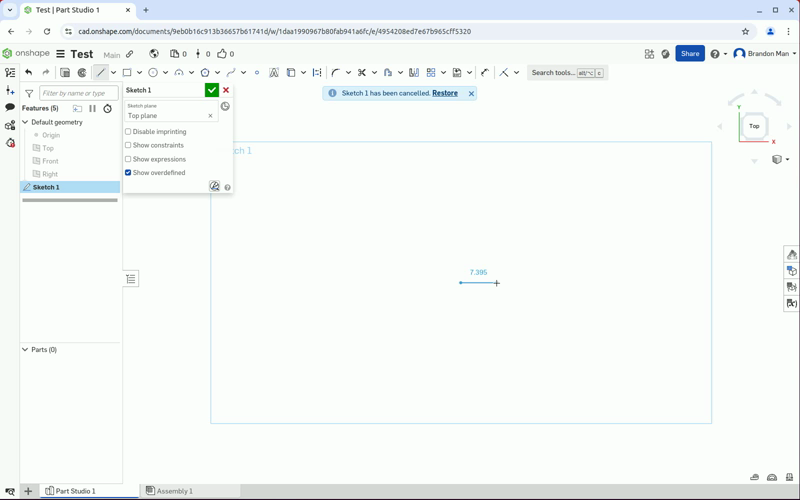
key_down(shift)
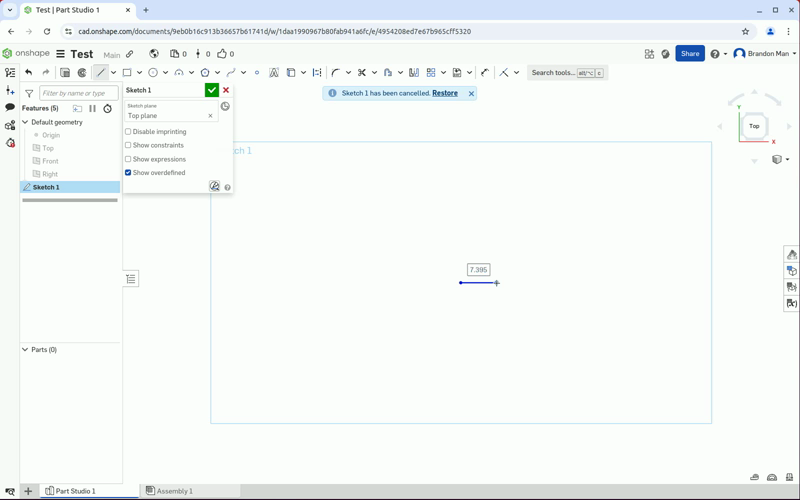
mouse_move(526, 282)
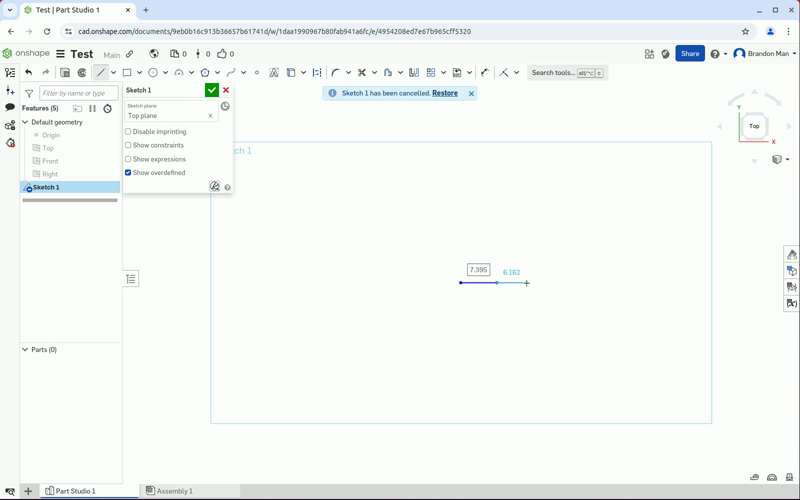
mouse_move(496, 228)
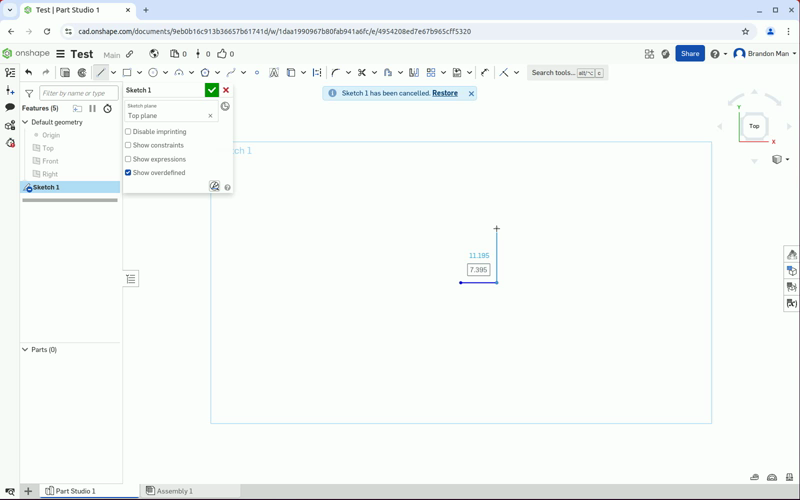
click(496, 228)
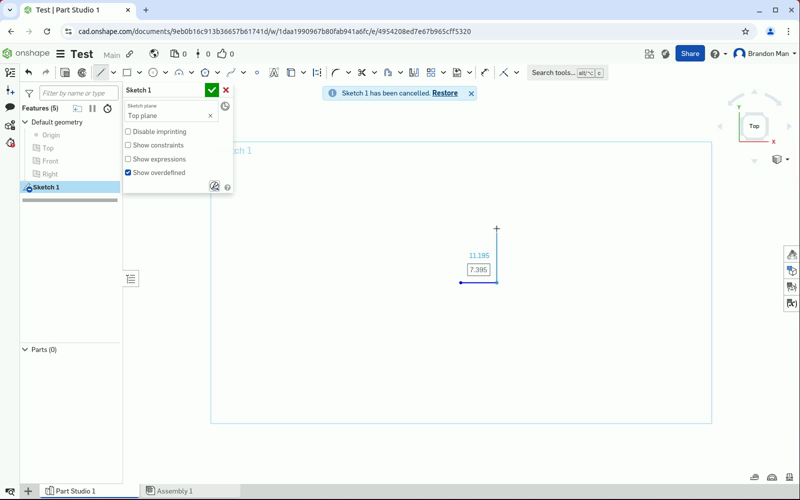
key_up(shift)
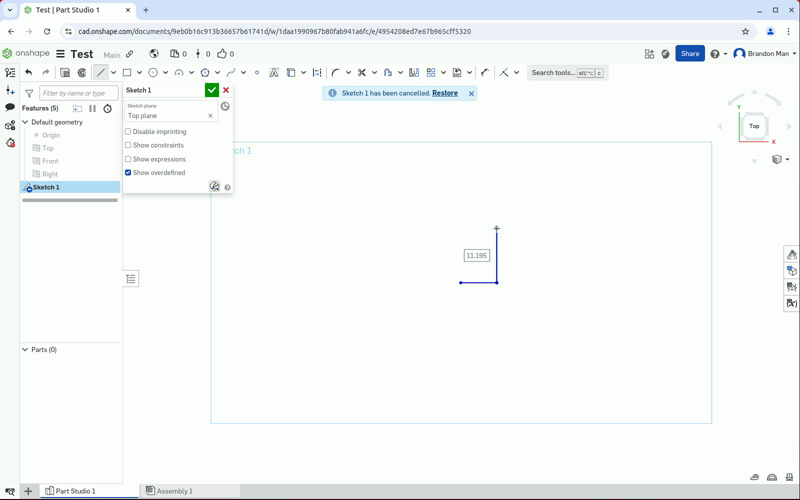
key_down(shift)
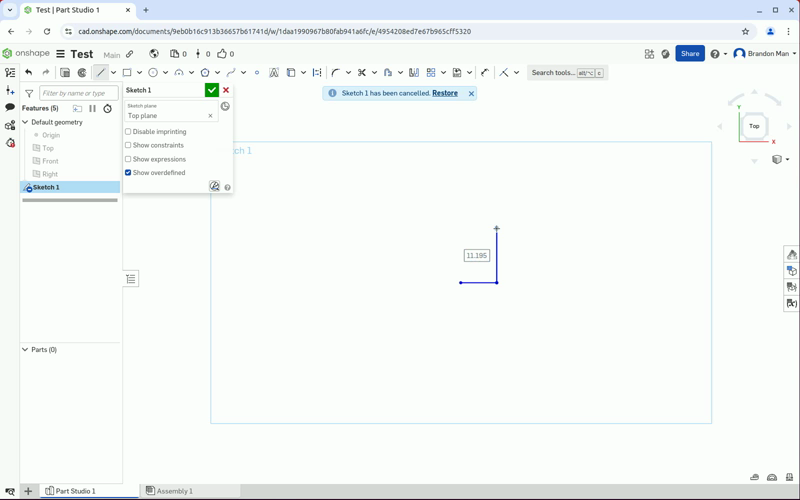
mouse_move(526, 228)
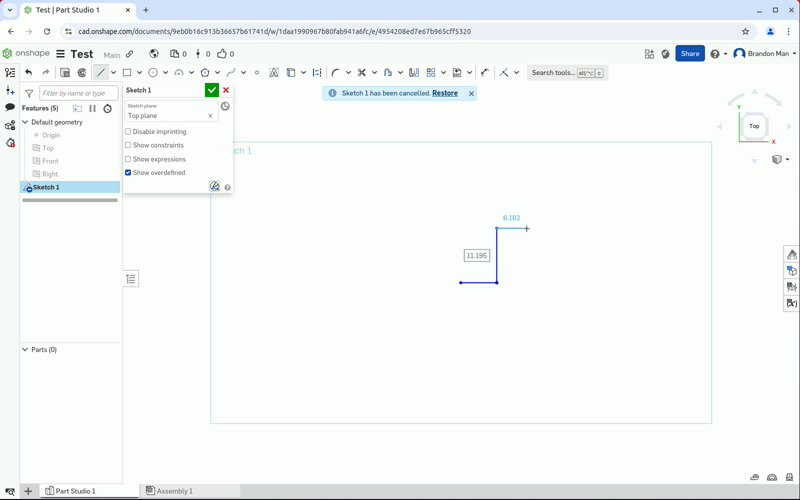
mouse_move(460, 228)
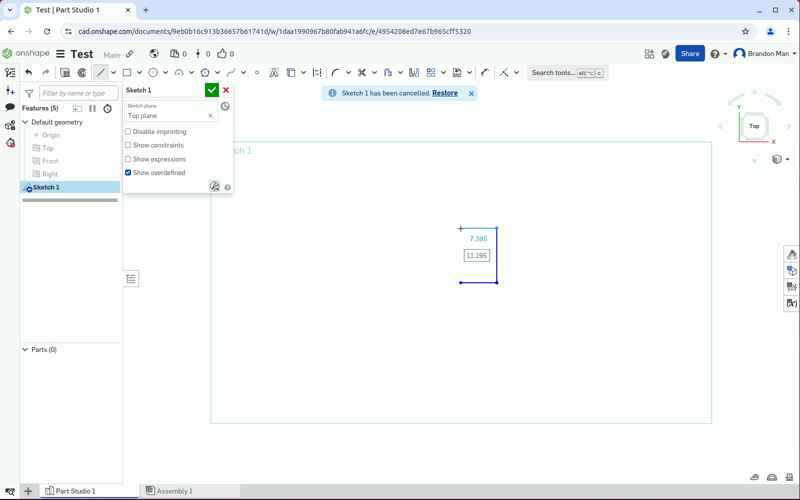
click(460, 228)
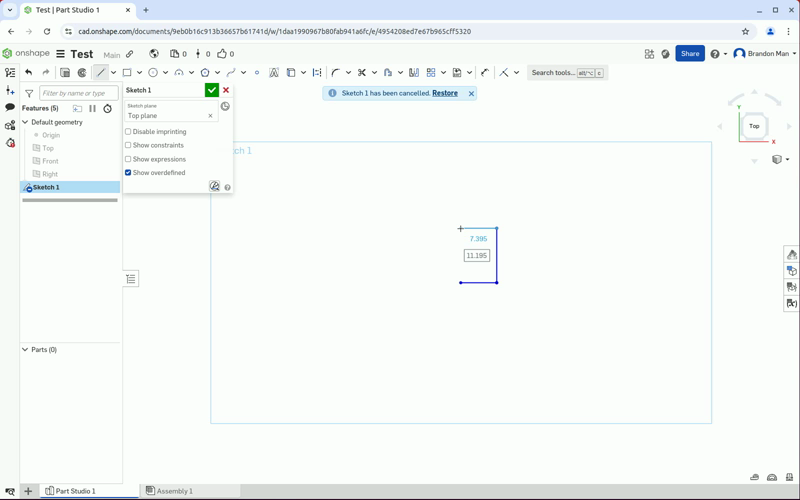
key_up(shift)
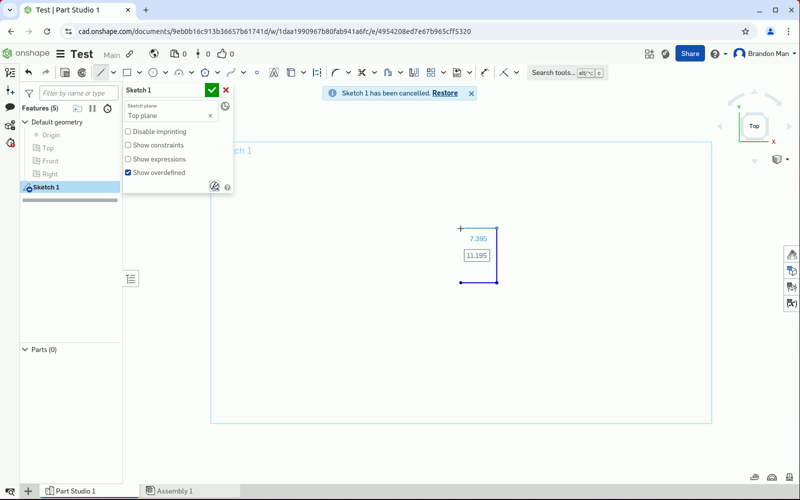
mouse_move(490, 228)
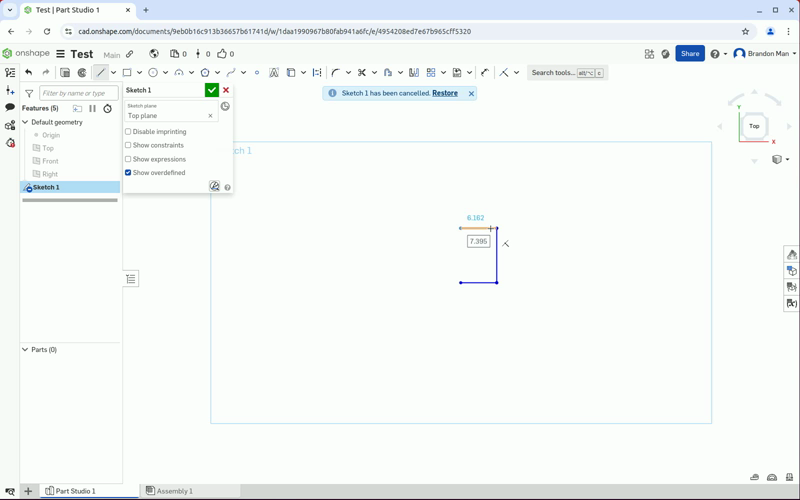
key_down(shift)
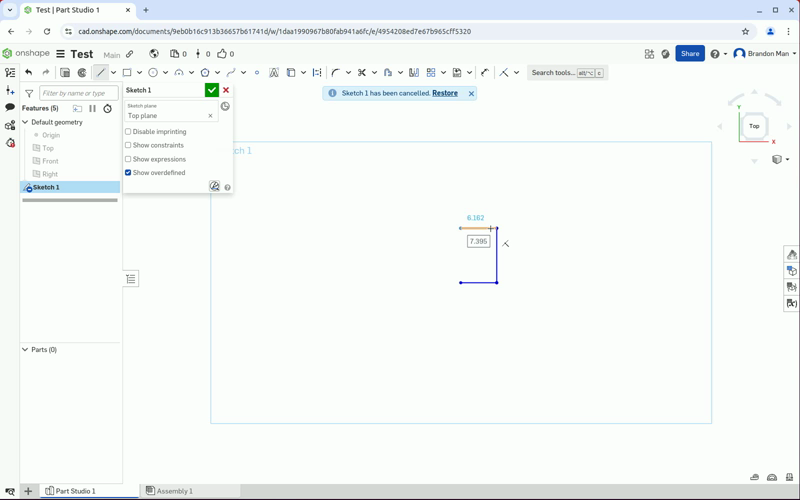
mouse_move(460, 282)
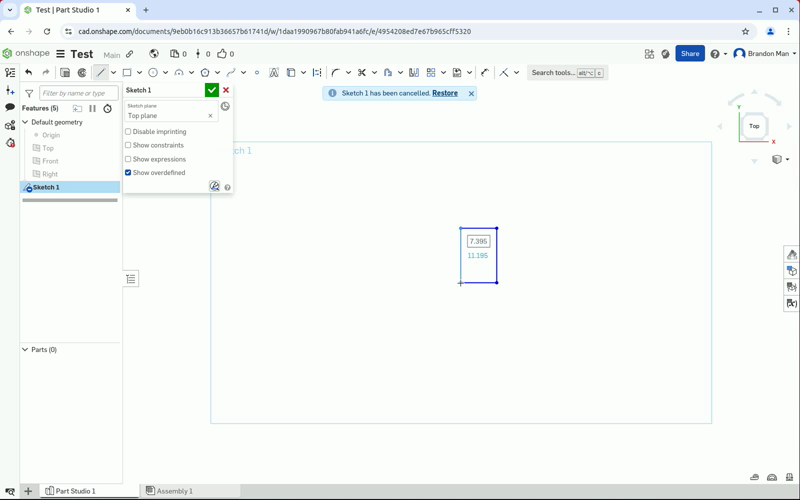
key_up(shift)
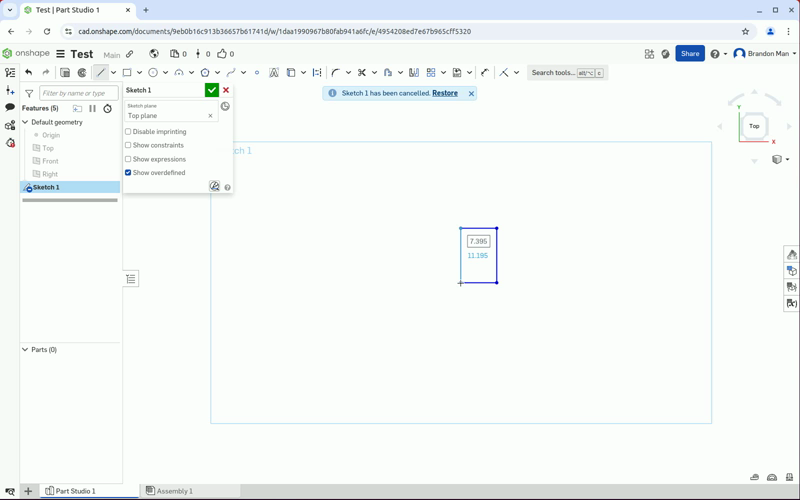
click(460, 282)
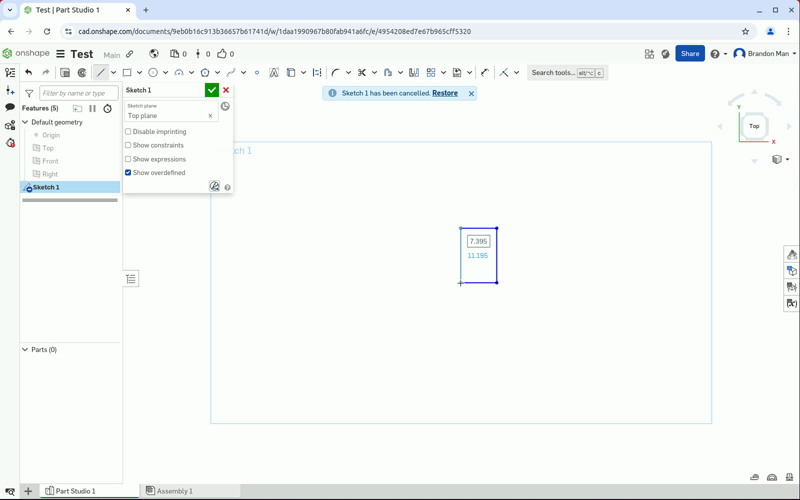
key(esc)
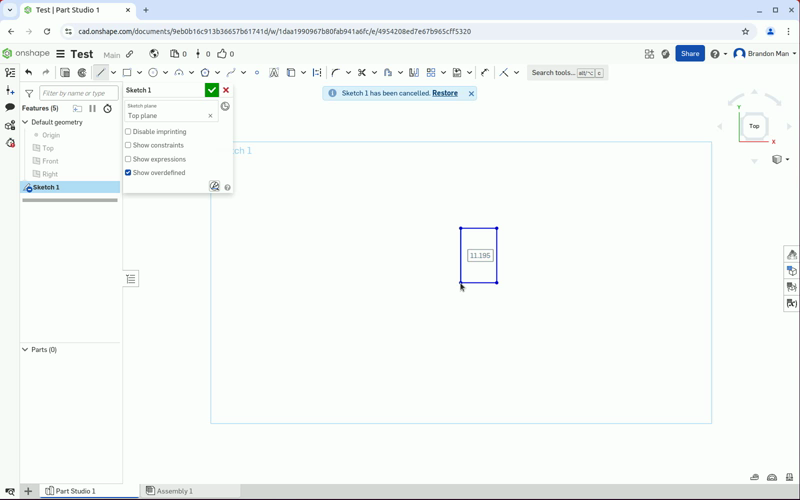
mouse_move(476, 264)
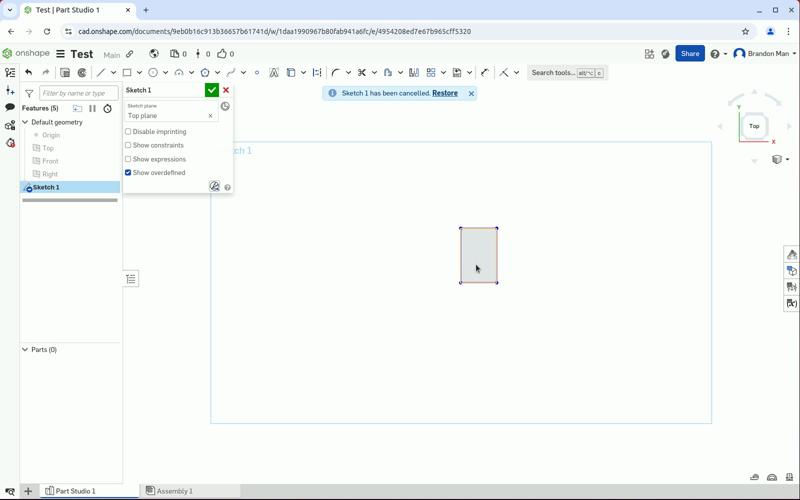
click(476, 264)
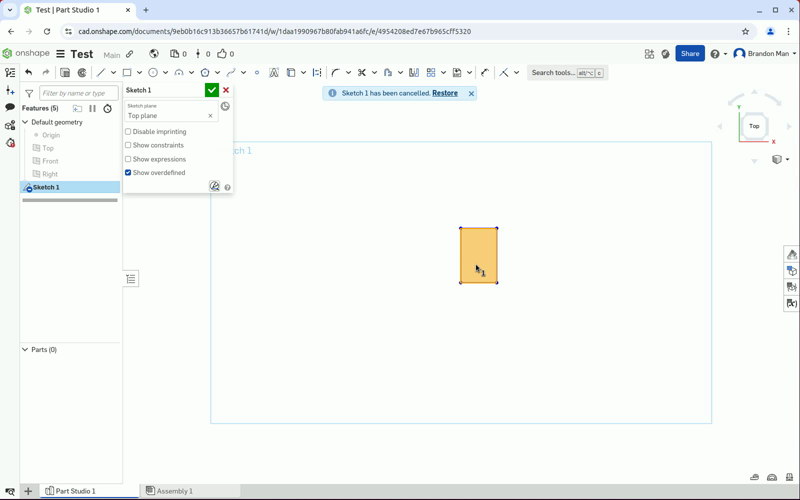
mouse_move(73, 352)
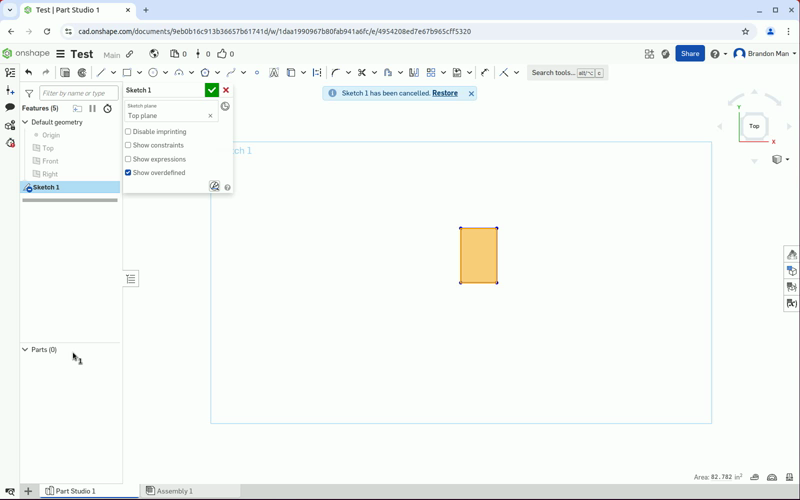
key(shift+y)
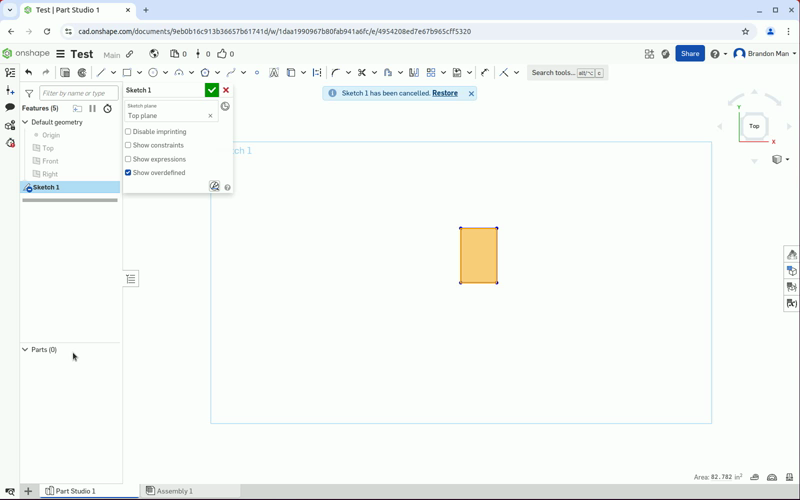
key(shift+e)
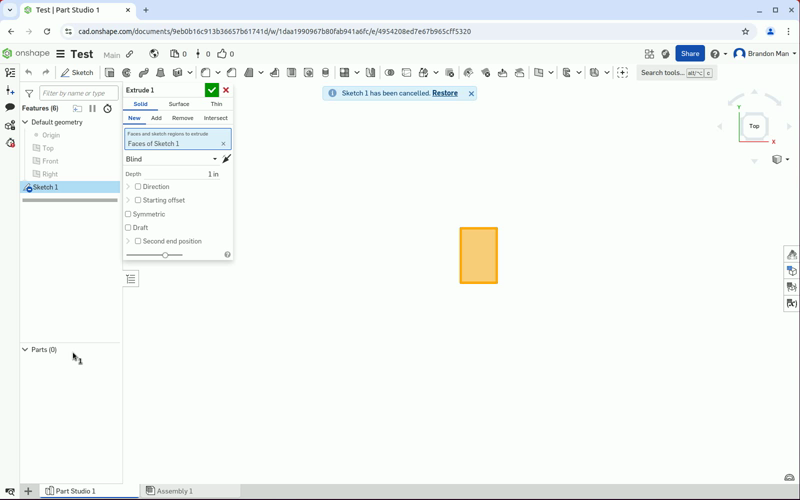
mouse_move(143, 106)
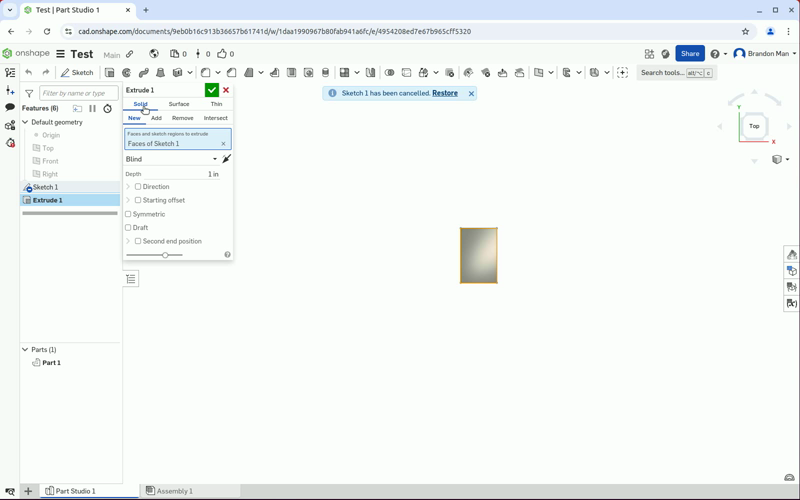
click(143, 106)
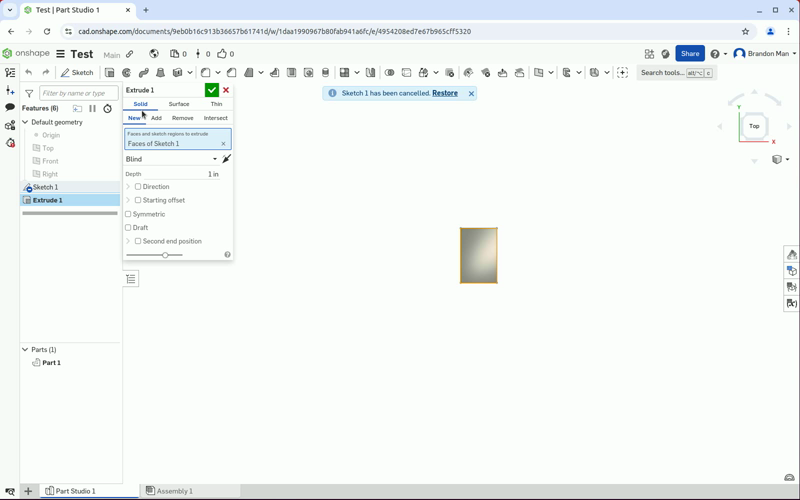
mouse_move(137, 120)
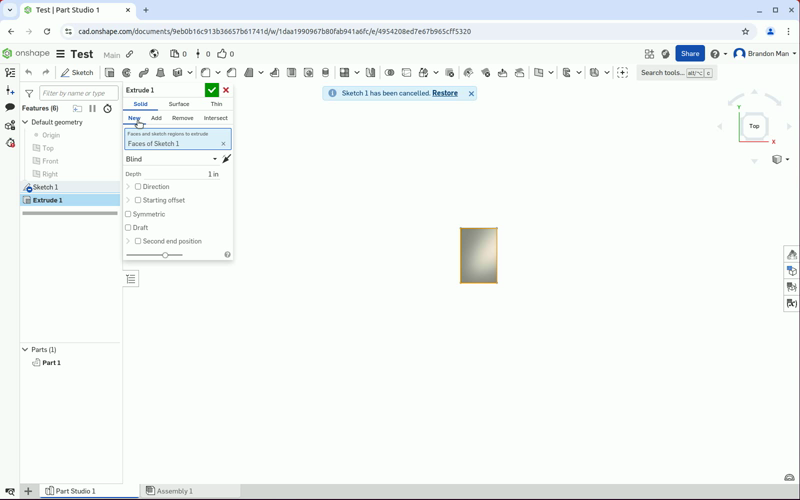
click(137, 120)
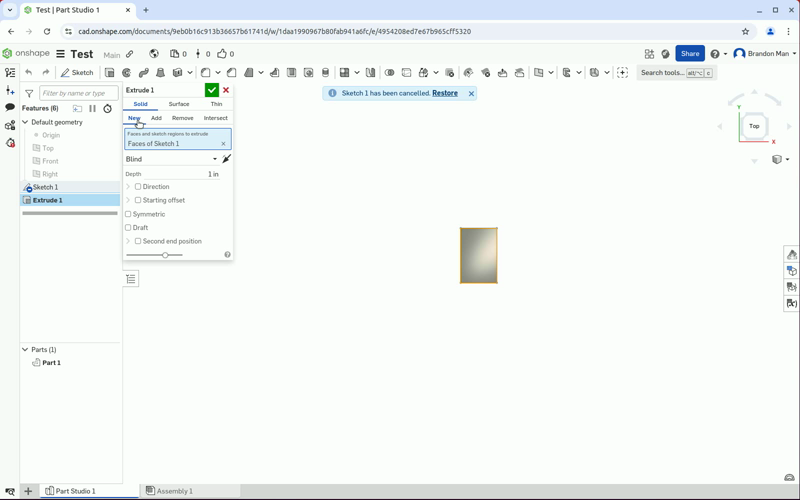
key(tab, 4)
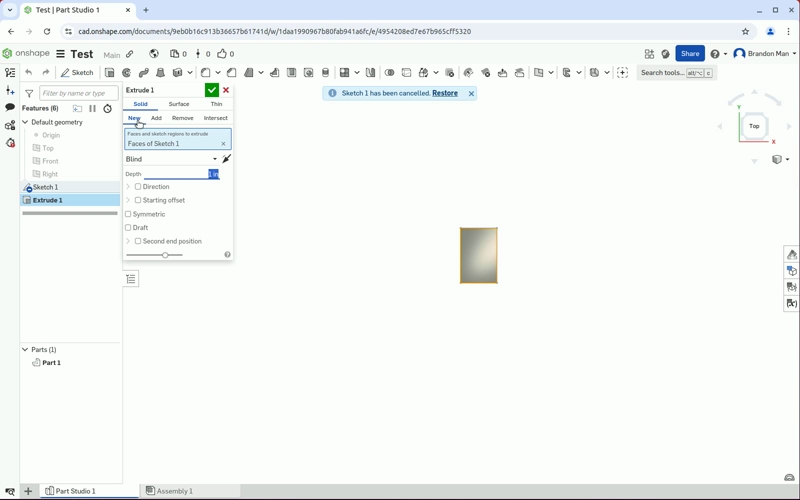
text(11.073)
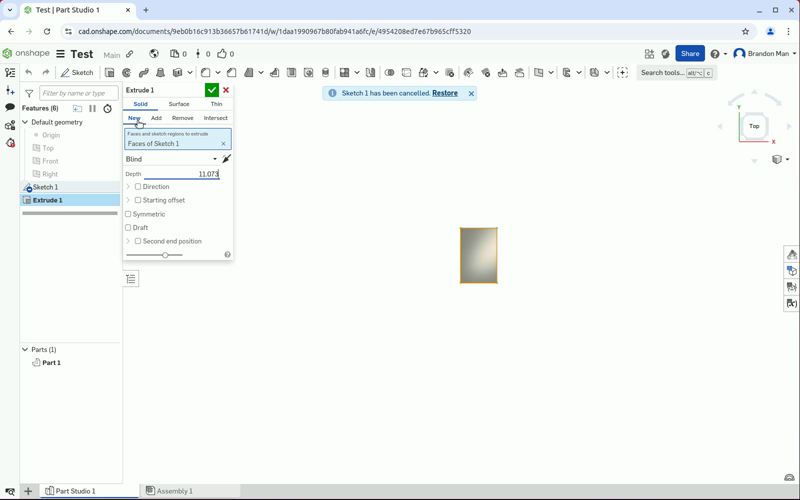
key(enter)
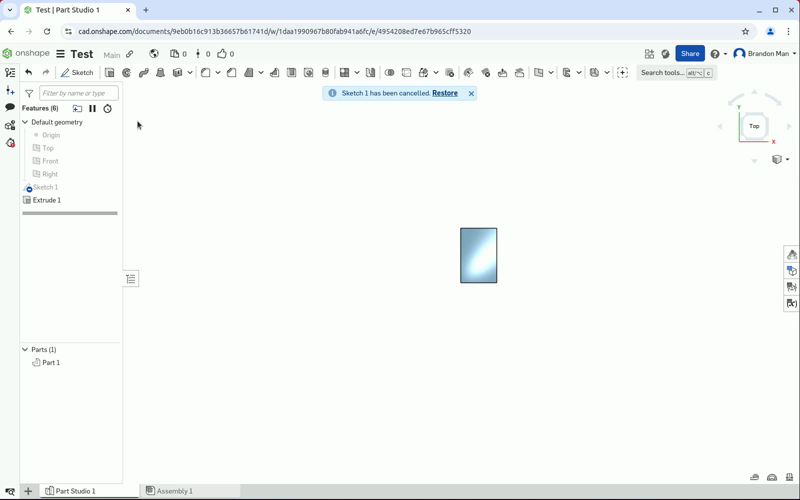
key(shift+h)
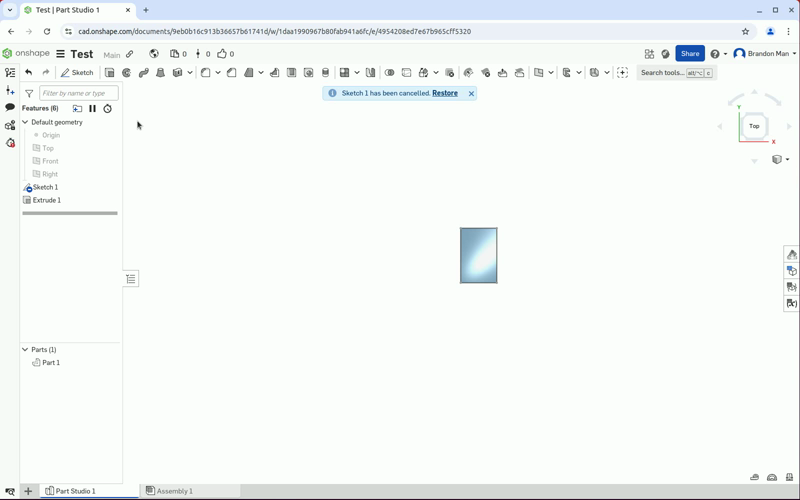
key(shift+h)
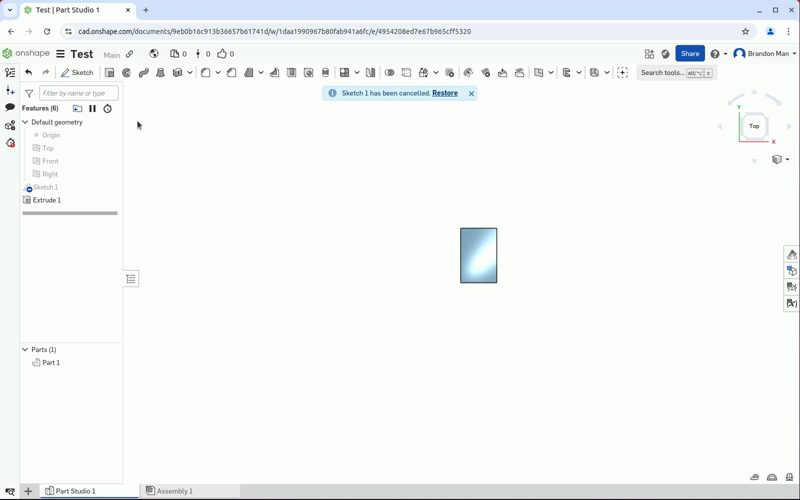
mouse_move(73, 189)
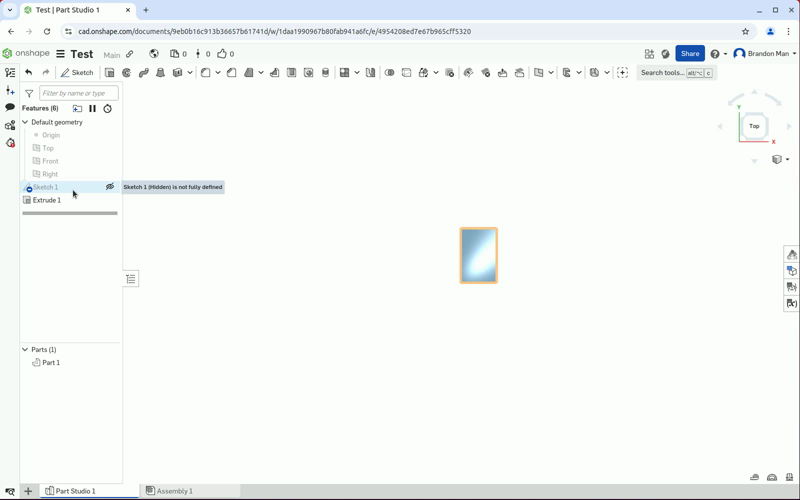
click(73, 189)
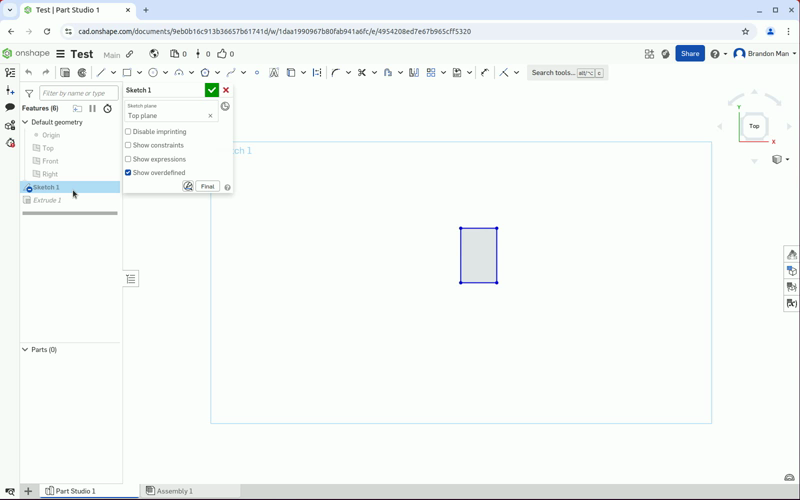
mouse_move(229, 92)
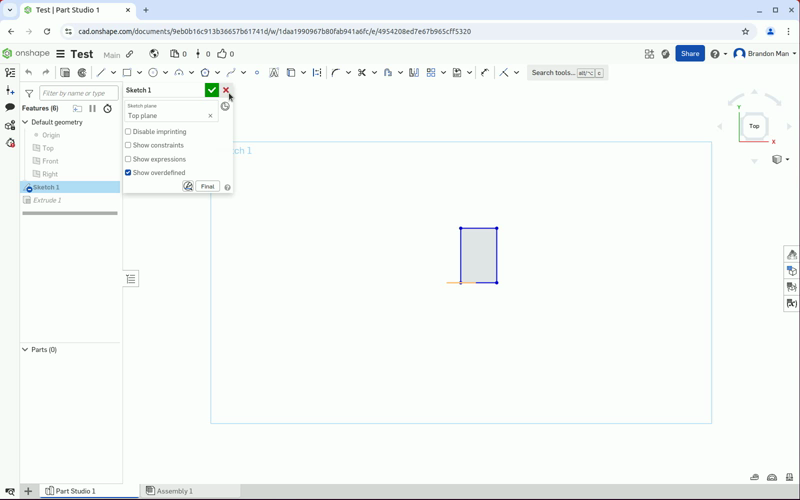
click(229, 92)
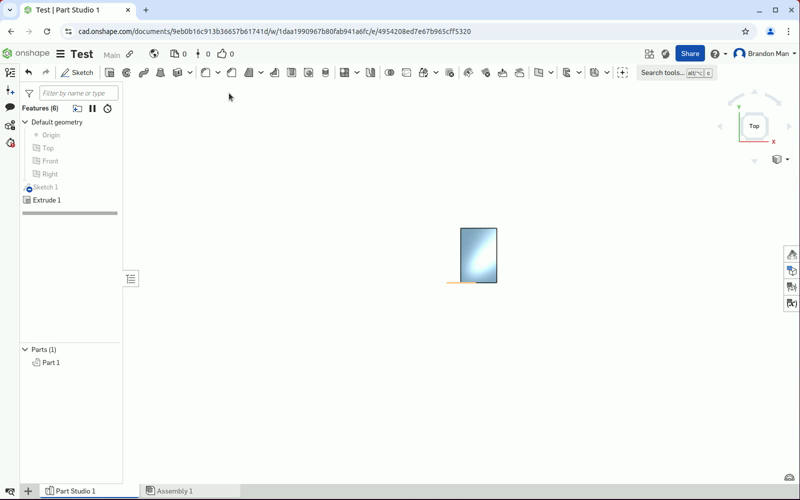
mouse_move(541, 75)
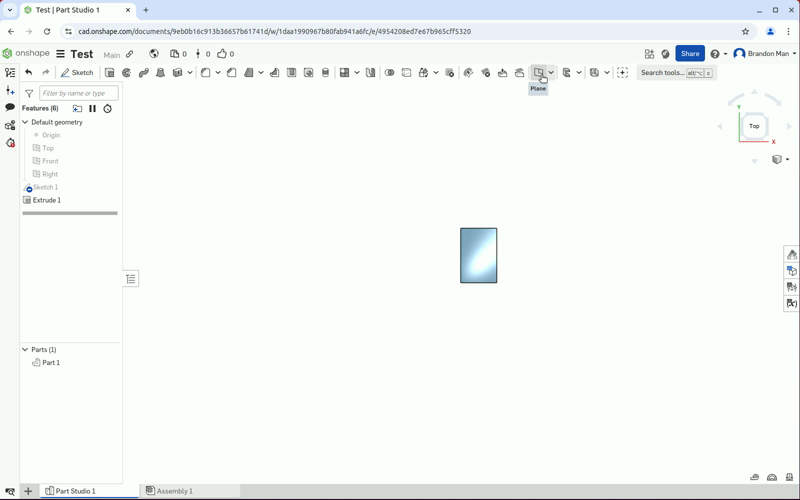
click(541, 75)
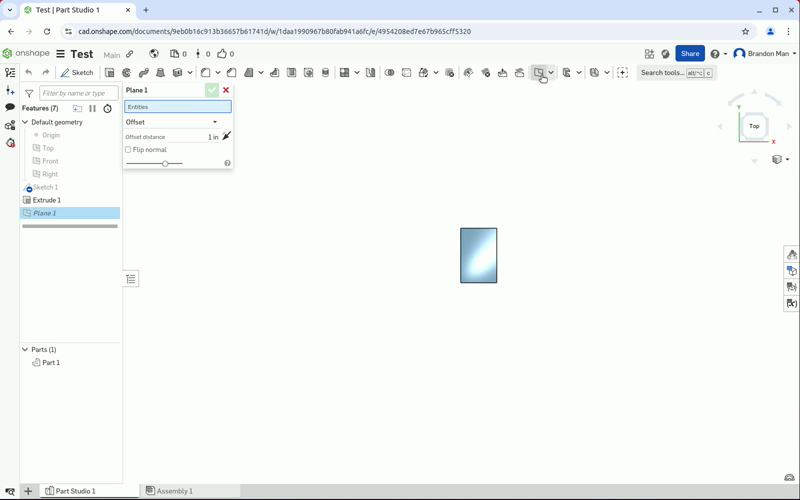
mouse_move(73, 150)
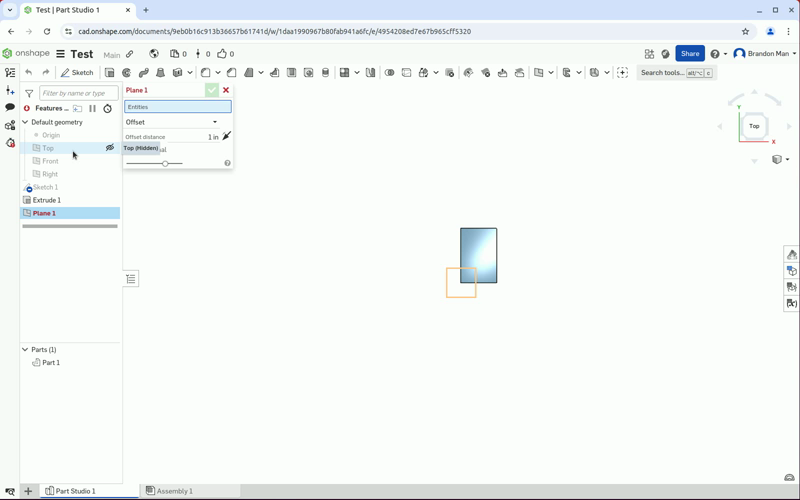
click(73, 150)
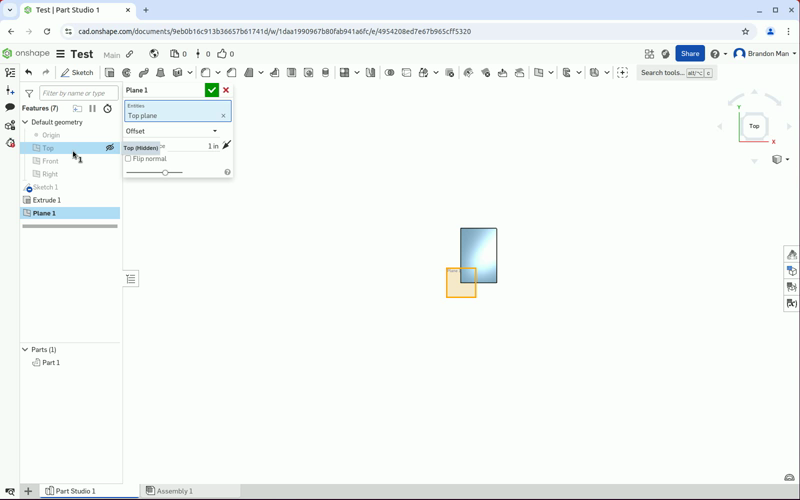
key(tab, 2)
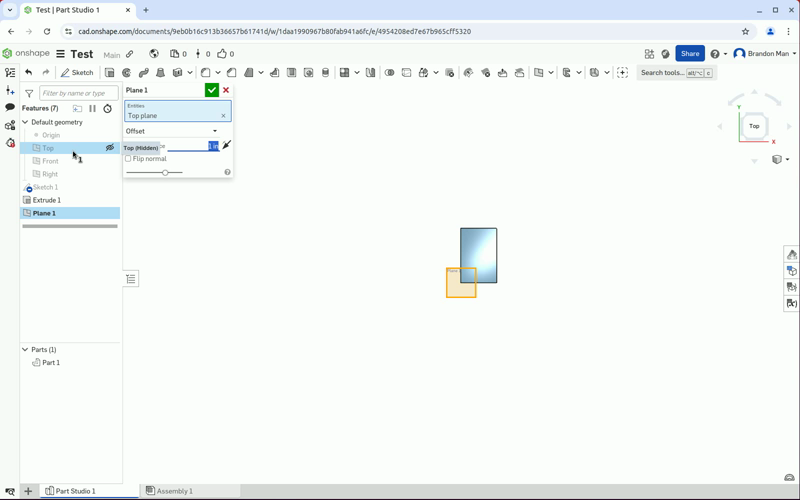
text(11.061)
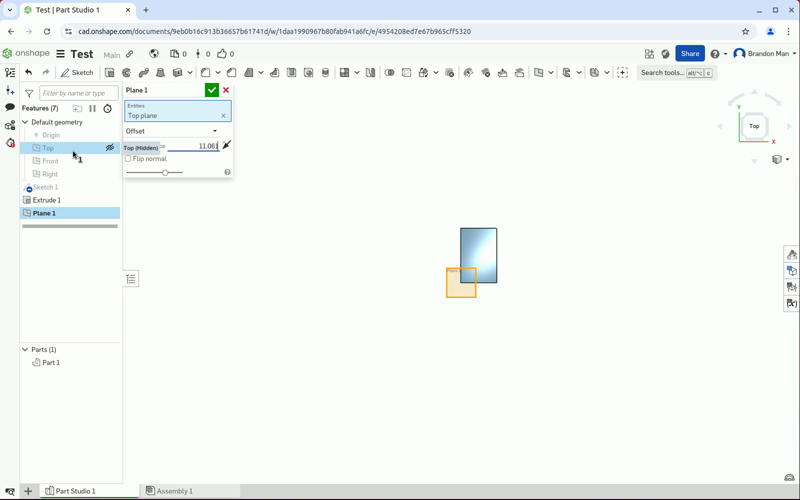
key(enter, 2)
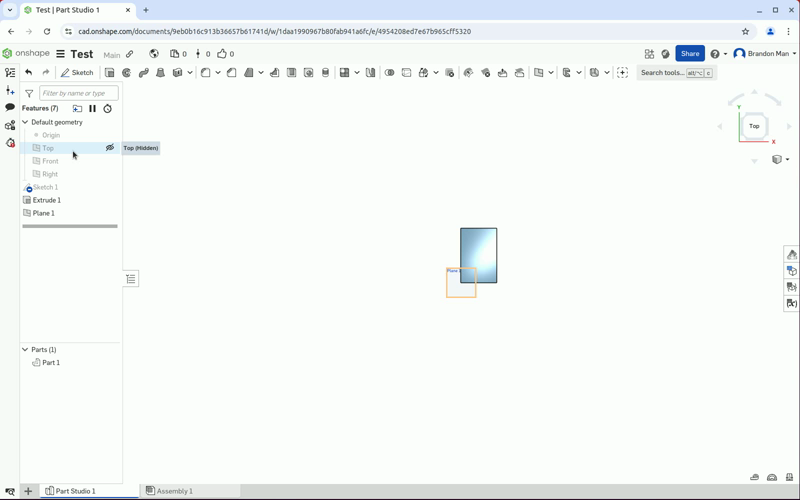
key(shift+s)
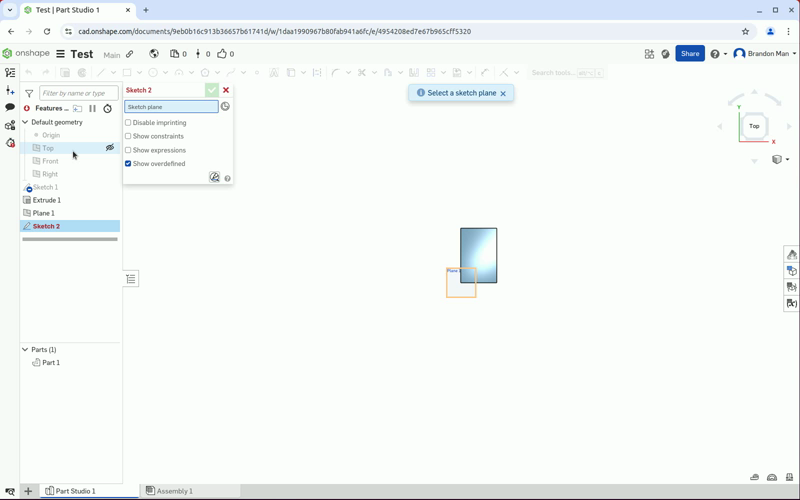
mouse_move(73, 215)
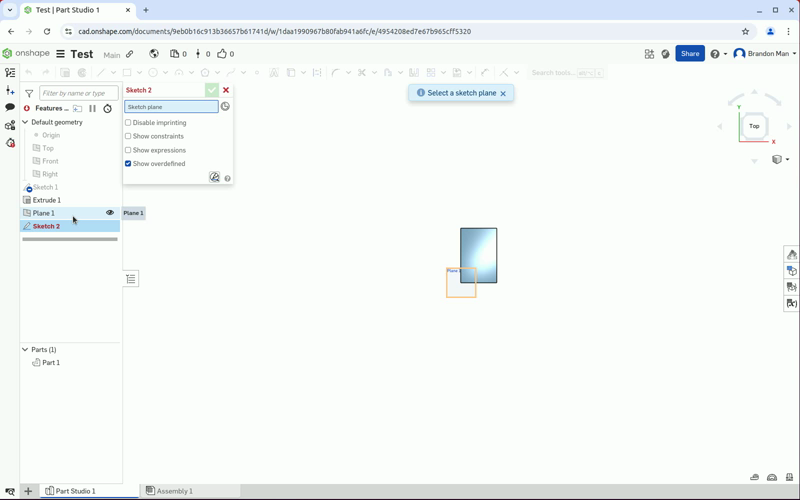
click(73, 215)
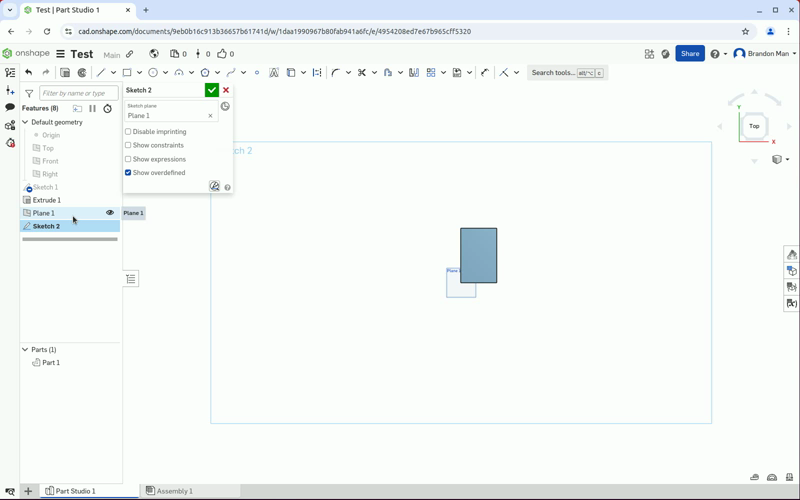
mouse_move(73, 352)
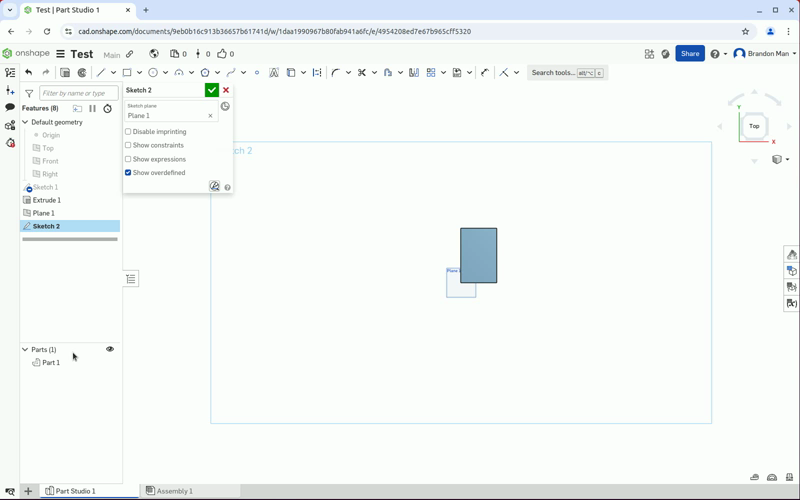
key(y)
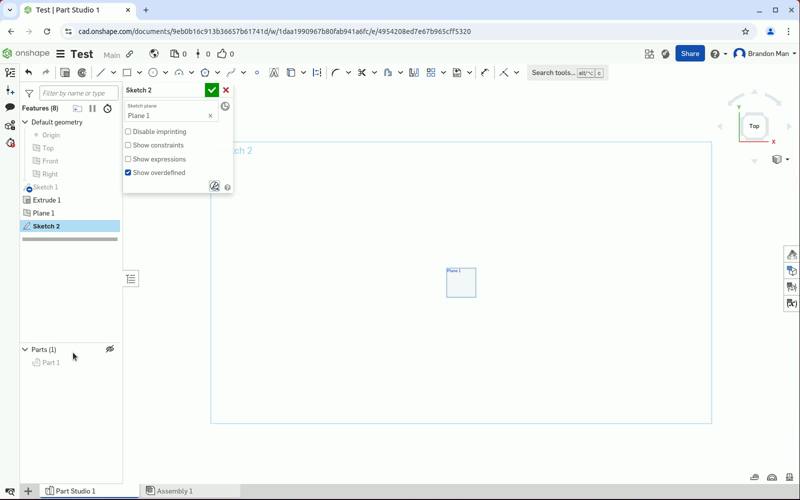
key(l)
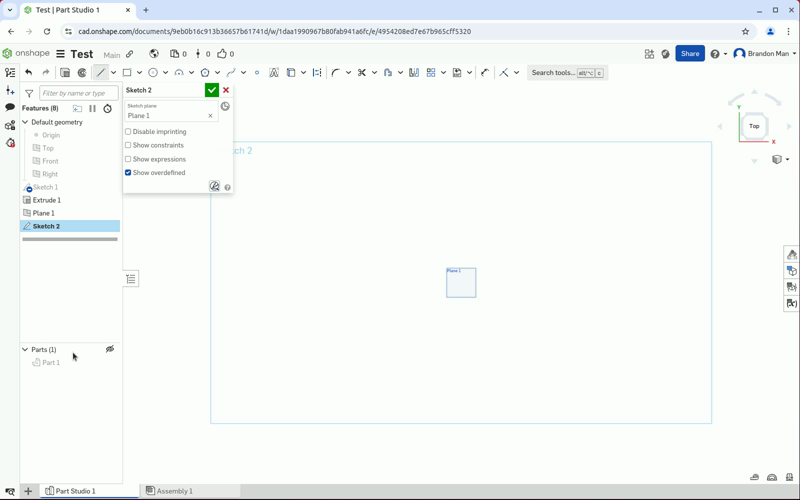
key_down(shift)
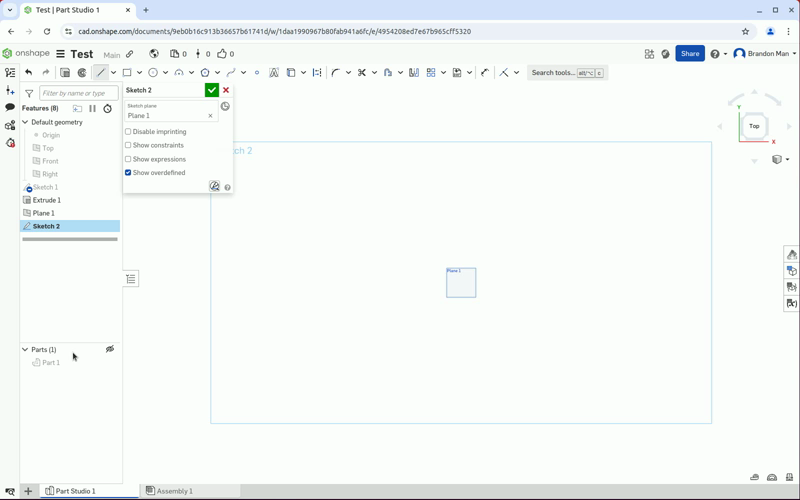
mouse_move(477, 341)
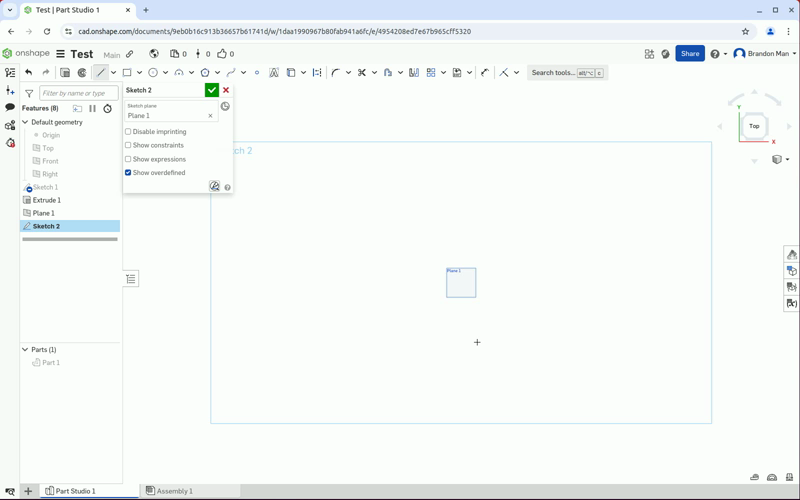
click(477, 341)
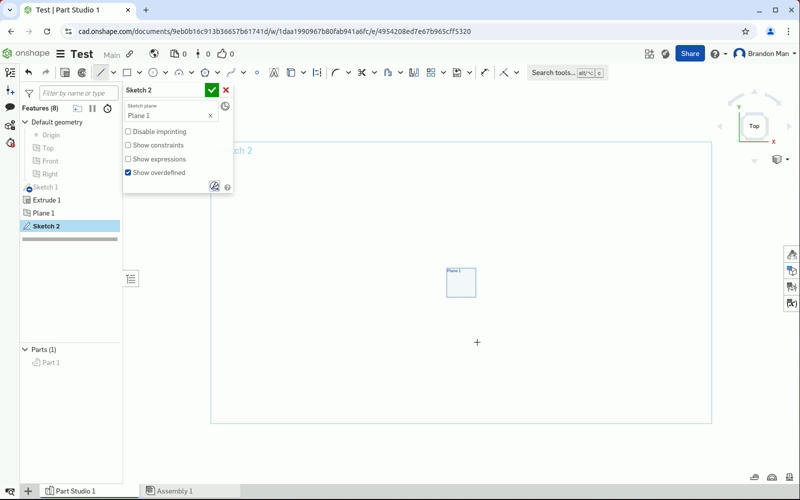
key_up(shift)
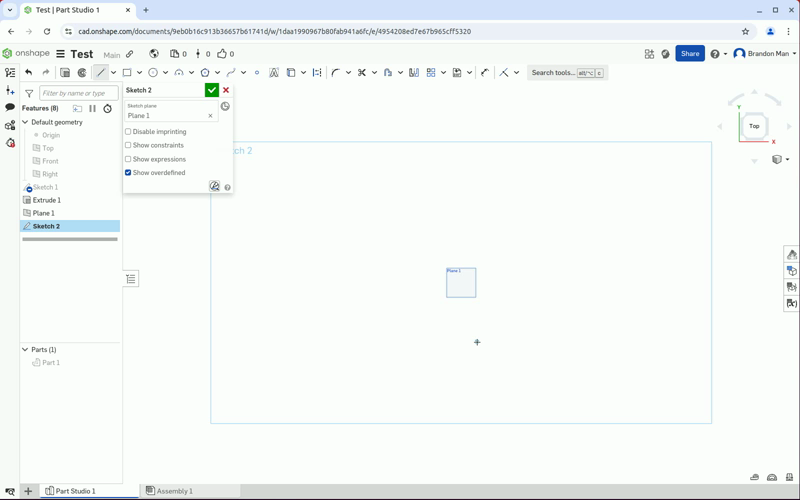
key_down(shift)
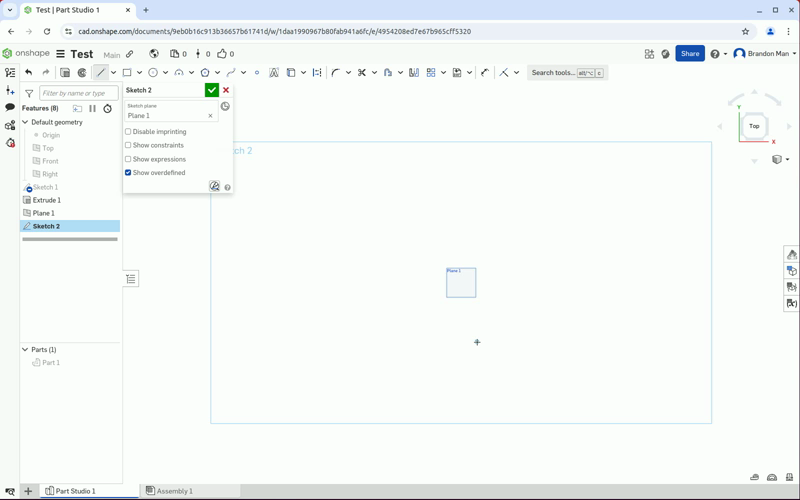
mouse_move(507, 341)
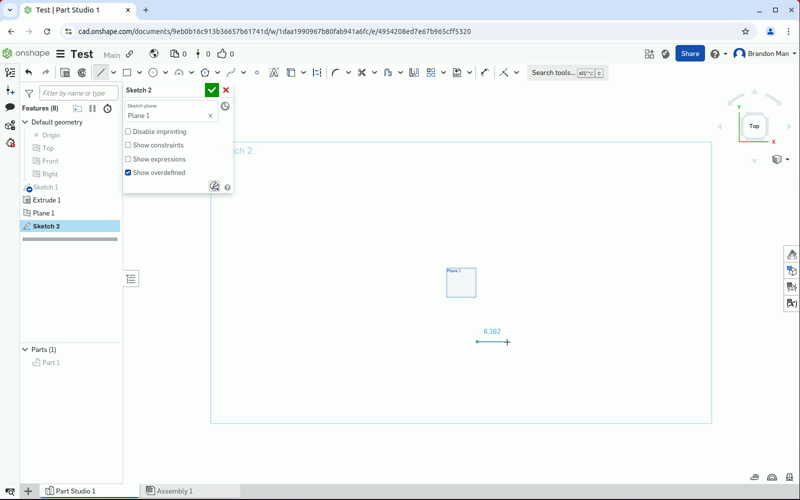
mouse_move(495, 341)
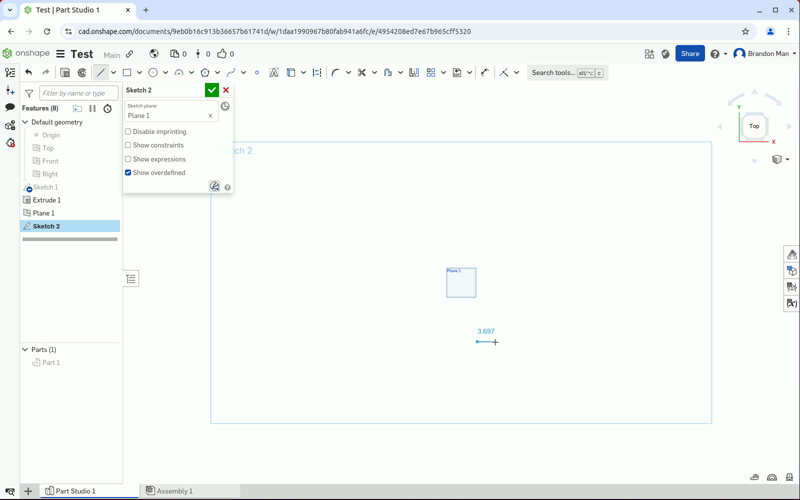
click(495, 341)
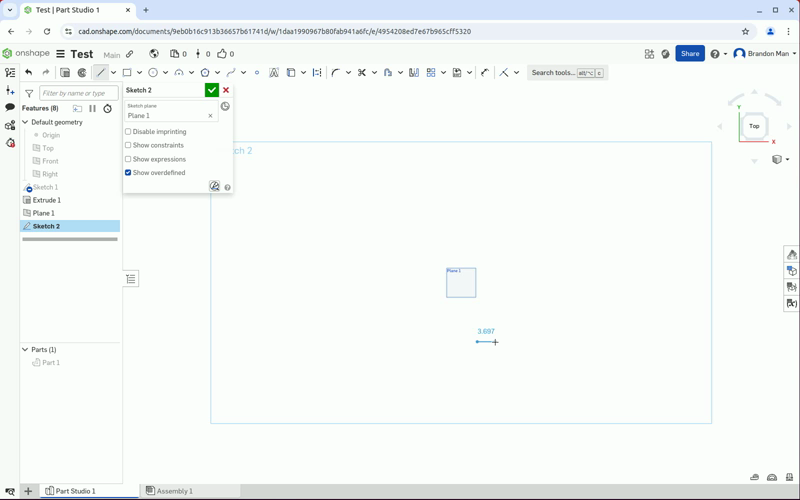
key_up(shift)
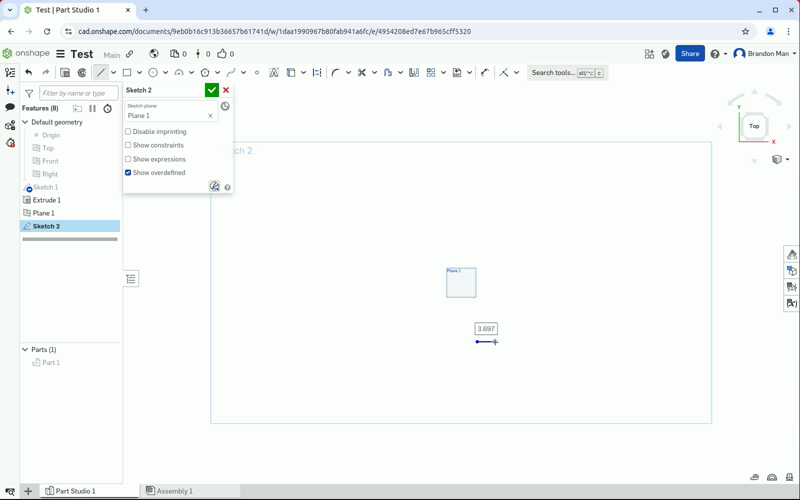
key_down(shift)
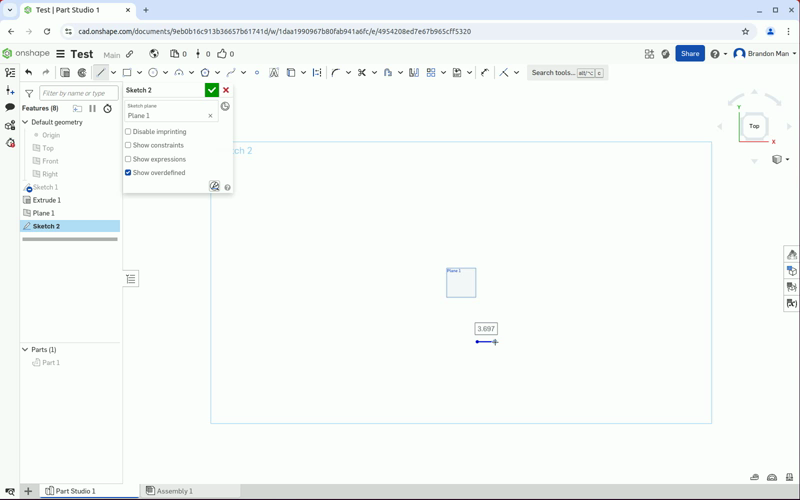
mouse_move(495, 280)
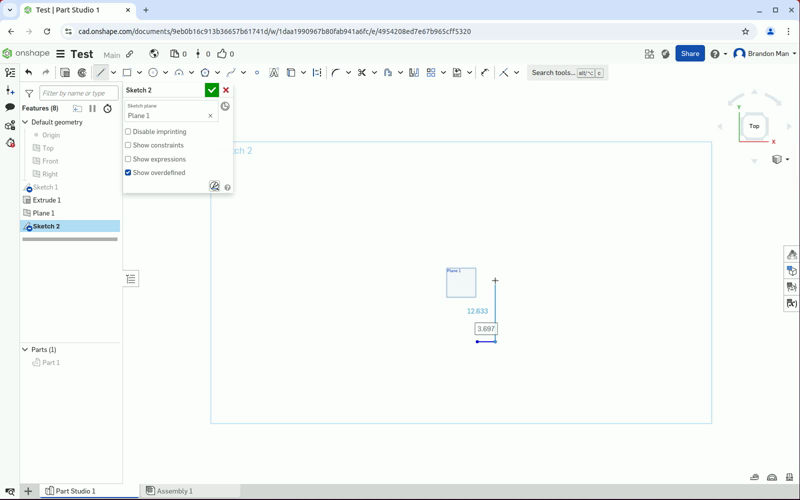
click(495, 280)
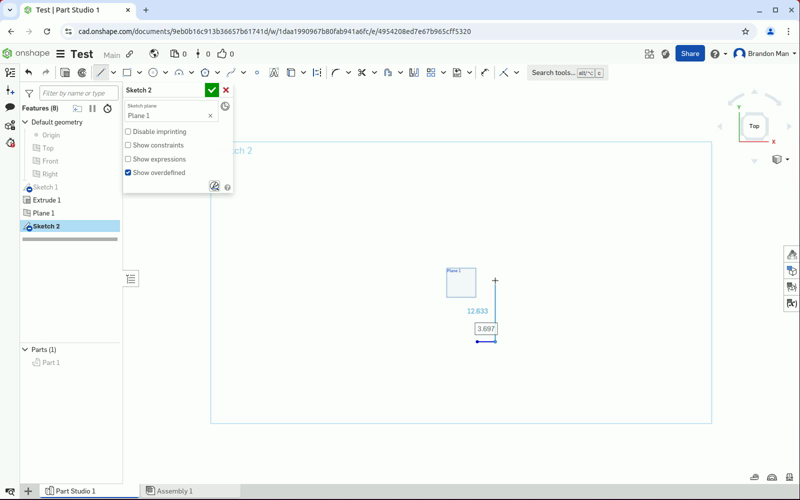
key_up(shift)
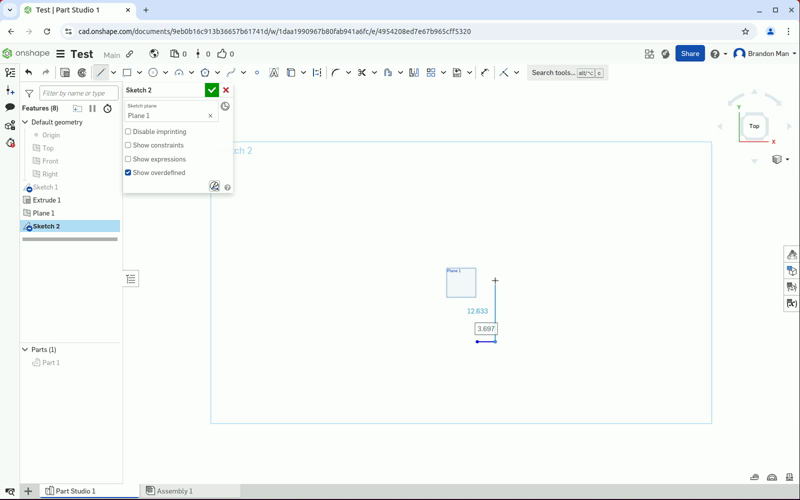
key_down(shift)
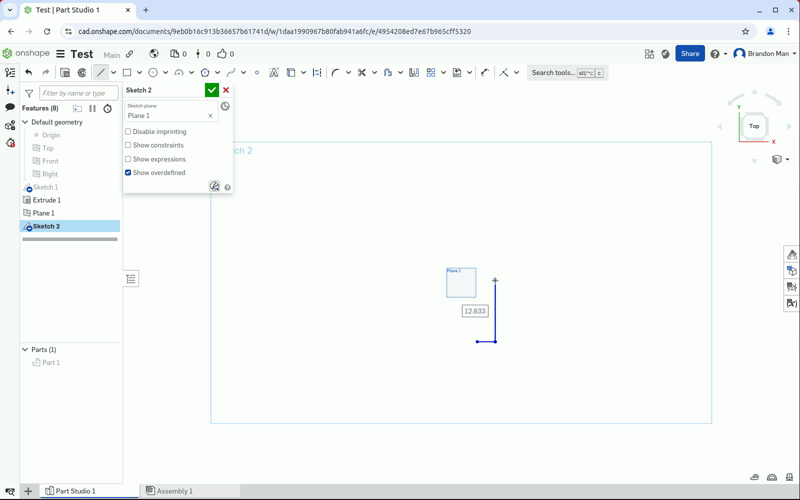
mouse_move(525, 280)
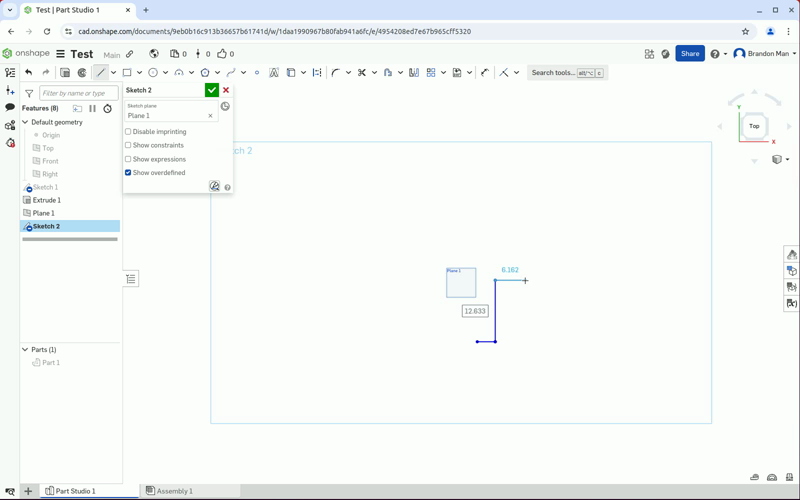
mouse_move(477, 280)
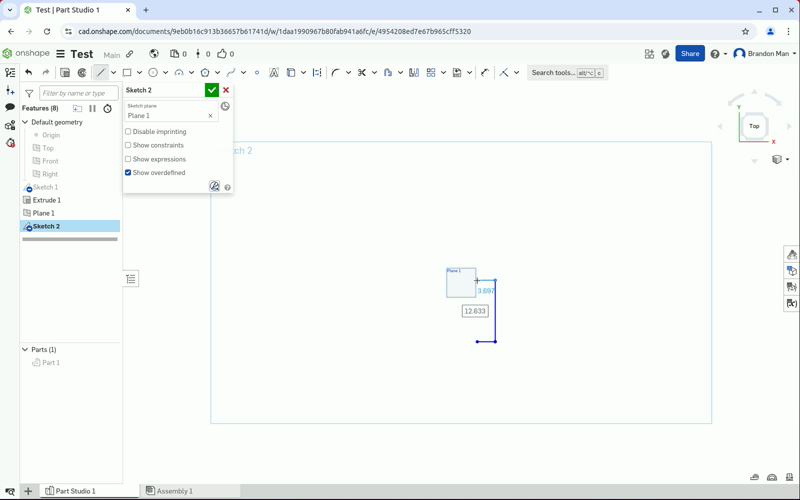
click(477, 280)
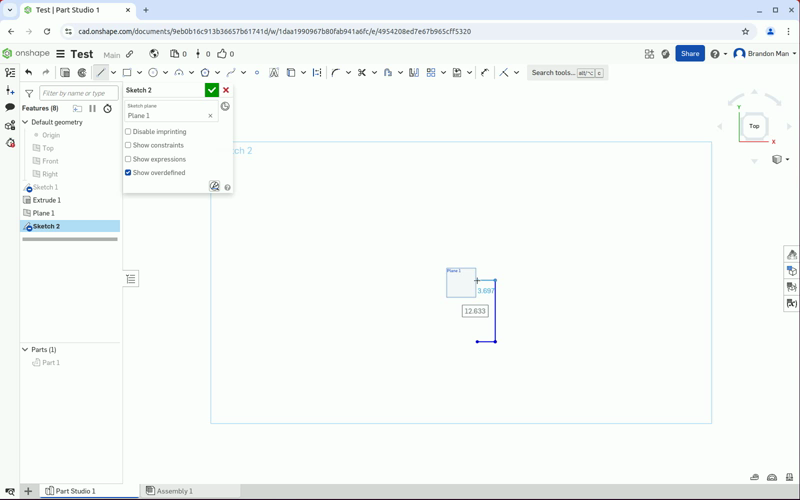
key_up(shift)
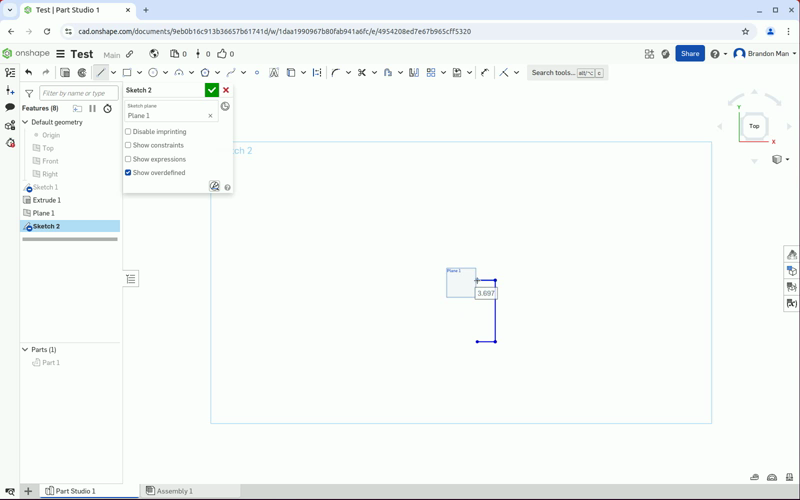
key_down(shift)
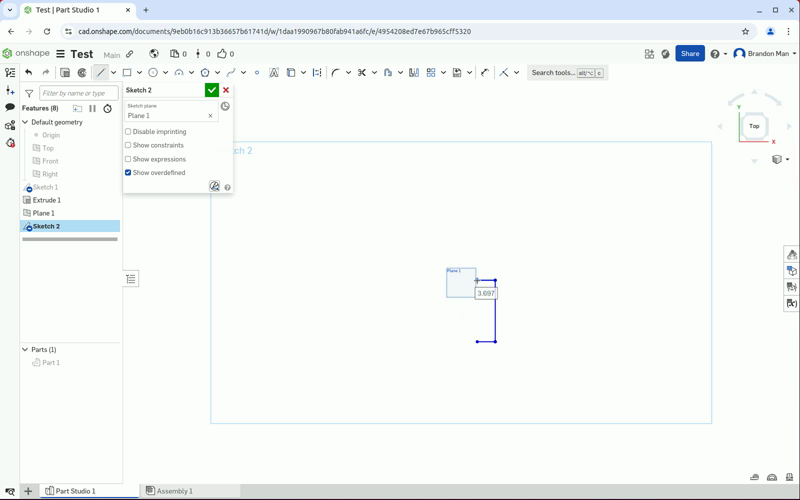
mouse_move(477, 341)
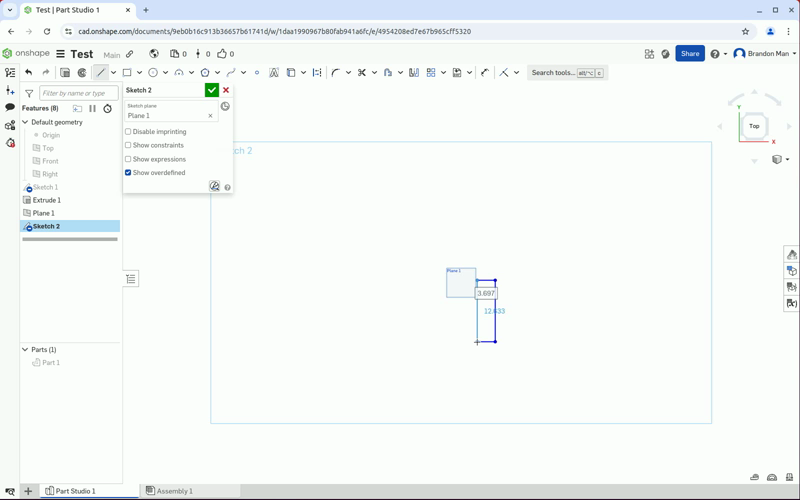
key_up(shift)
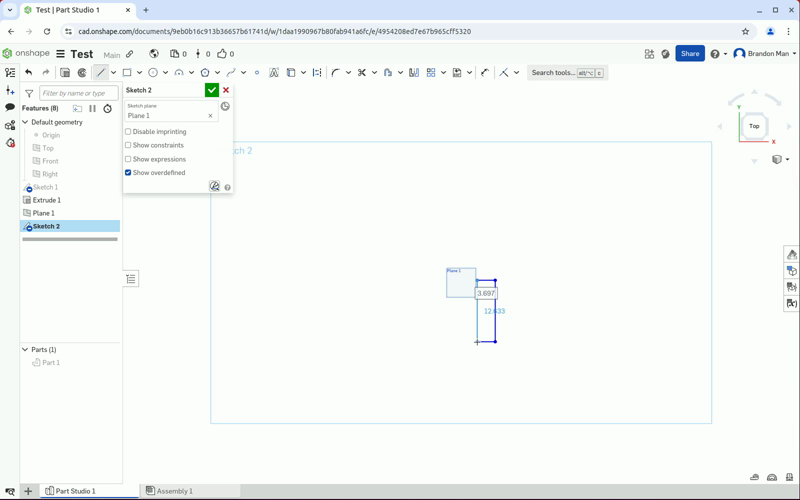
click(477, 341)
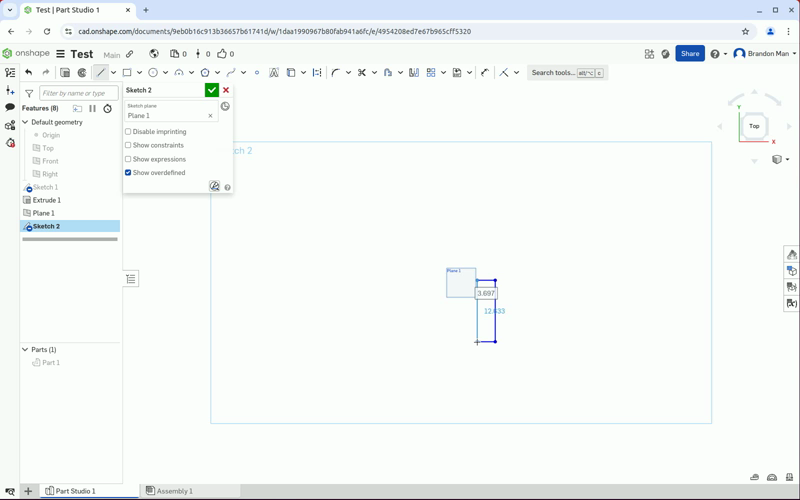
key(esc)
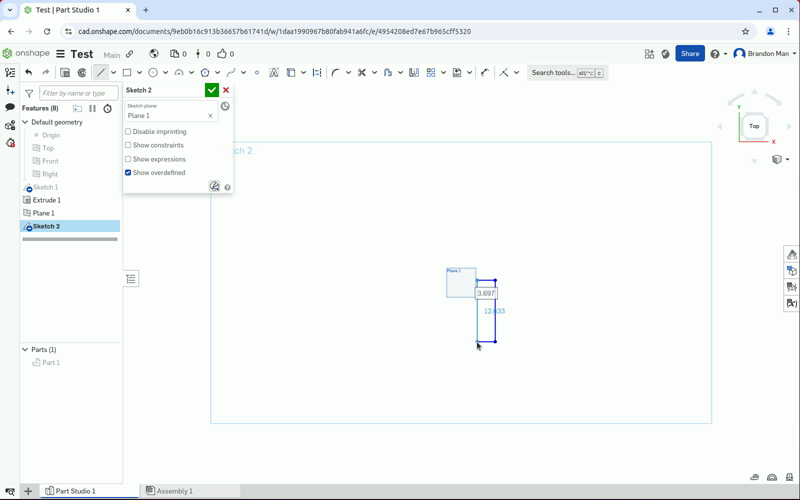
mouse_move(485, 305)
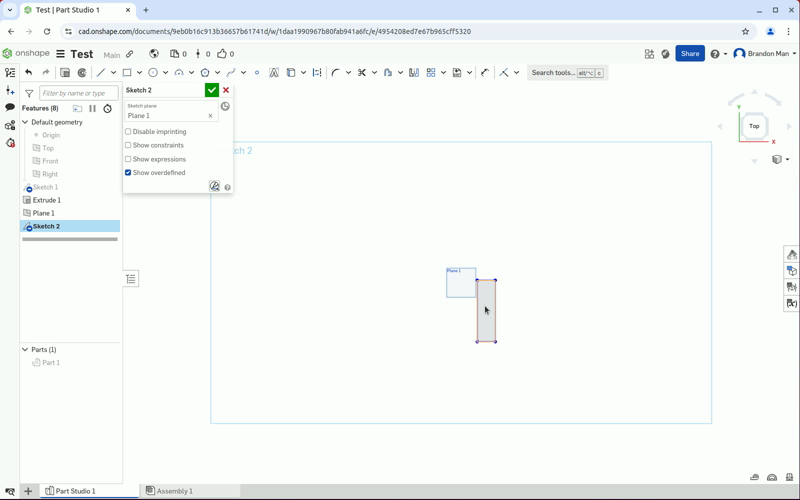
scroll(6)
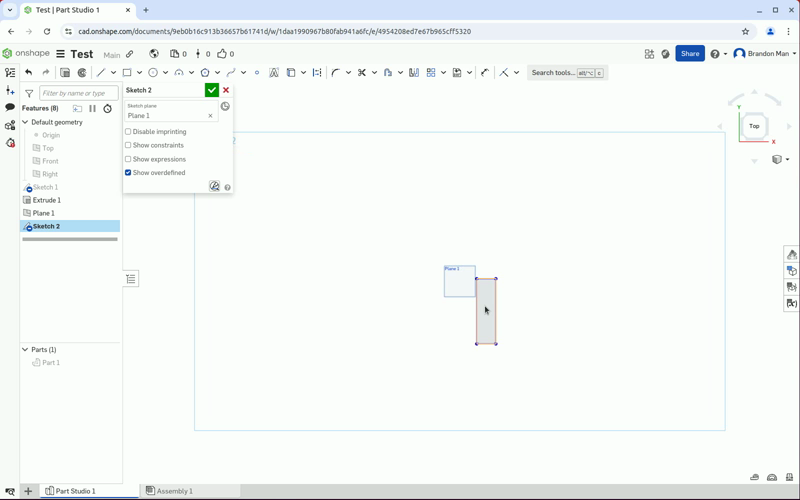
scroll(6)
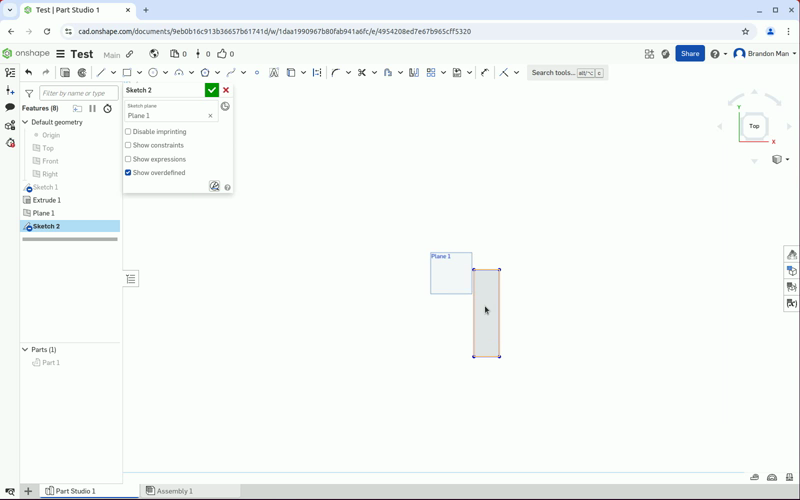
scroll(6)
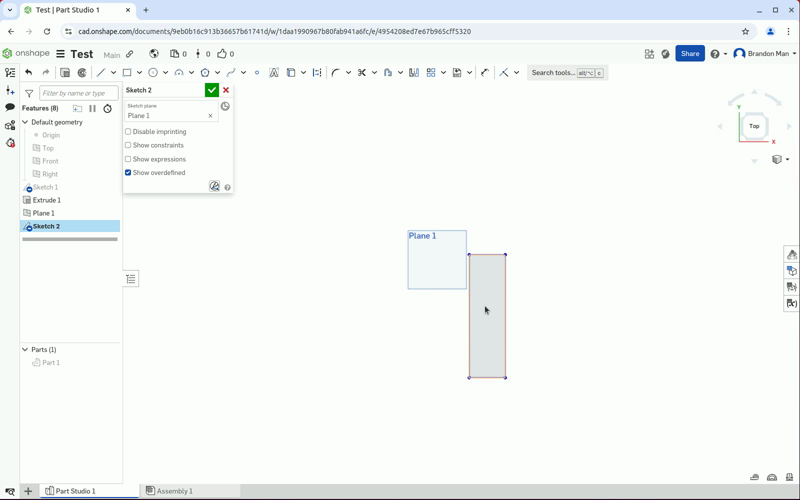
scroll(6)
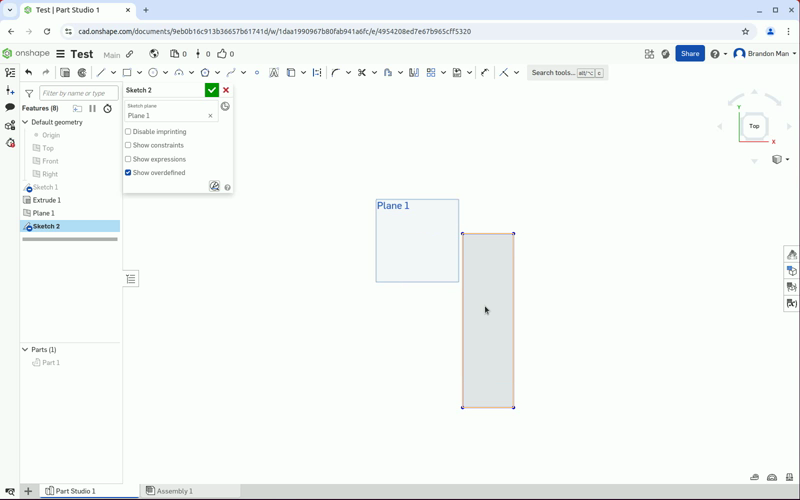
scroll(6)
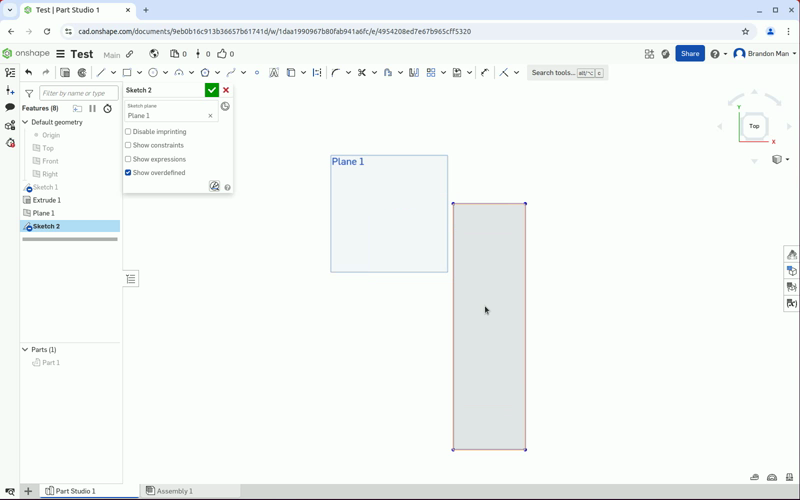
scroll(6)
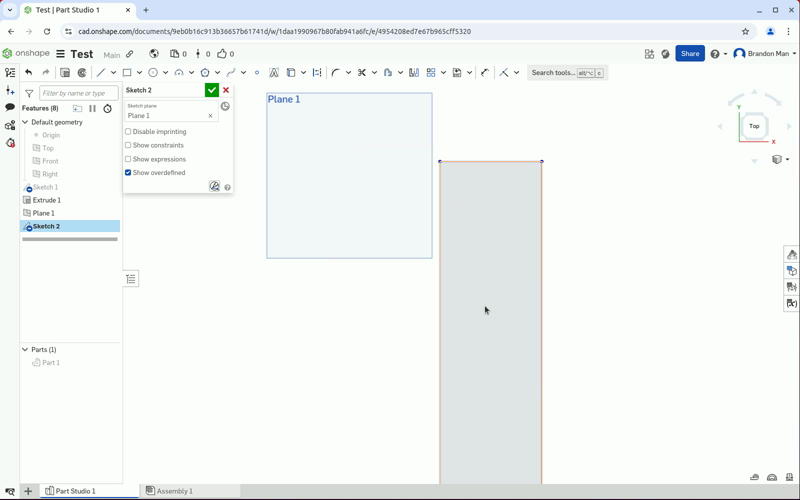
scroll(6)
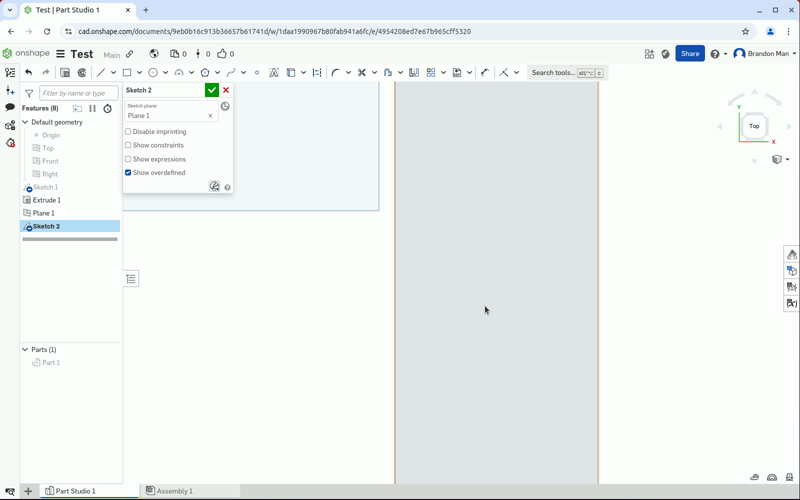
click(485, 305)
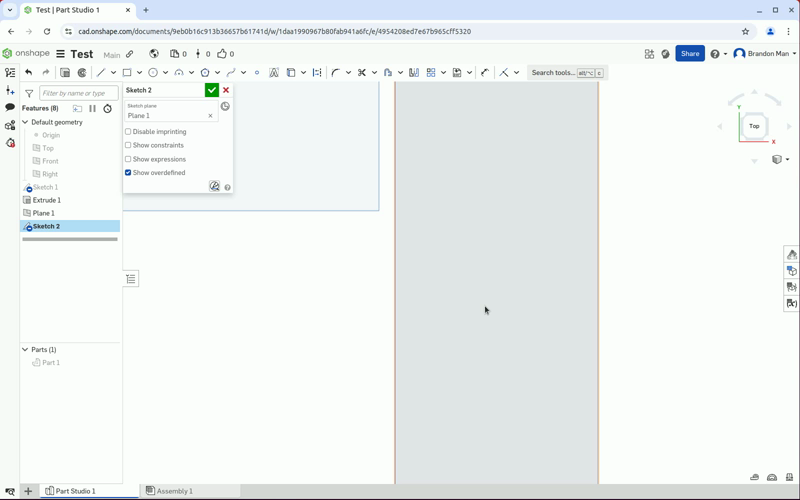
scroll(-6)
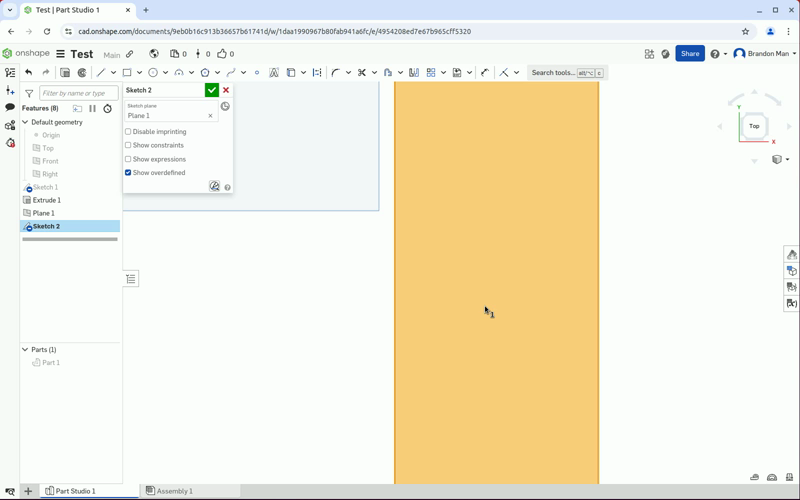
scroll(-6)
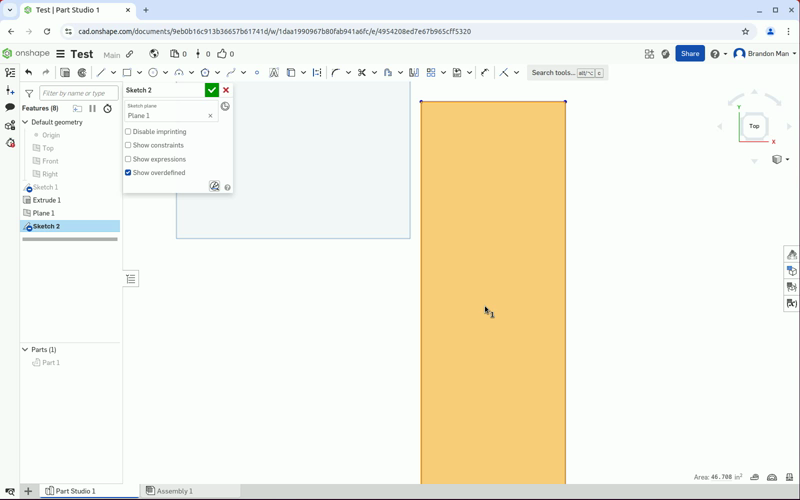
scroll(-6)
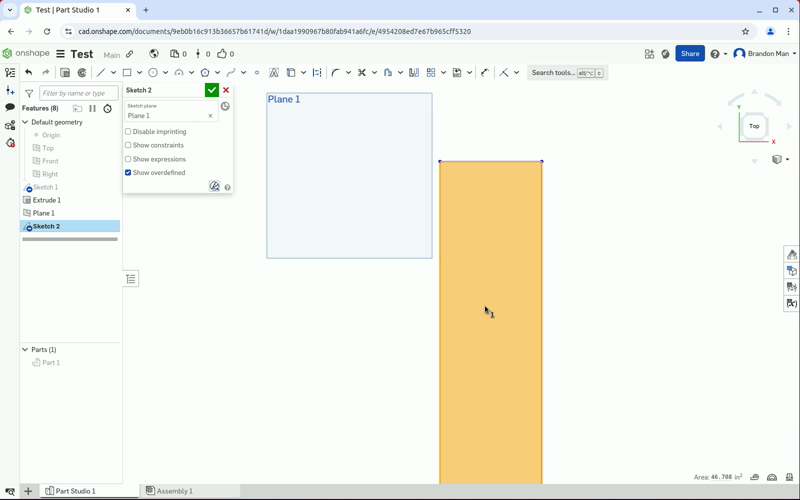
scroll(-6)
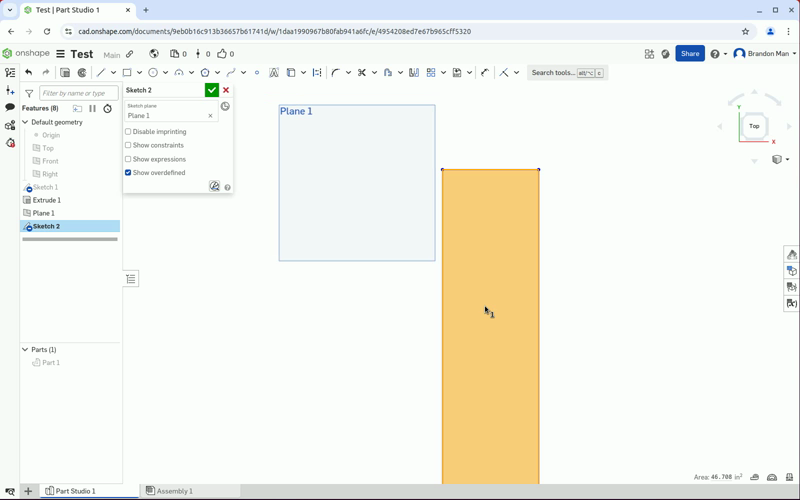
scroll(-6)
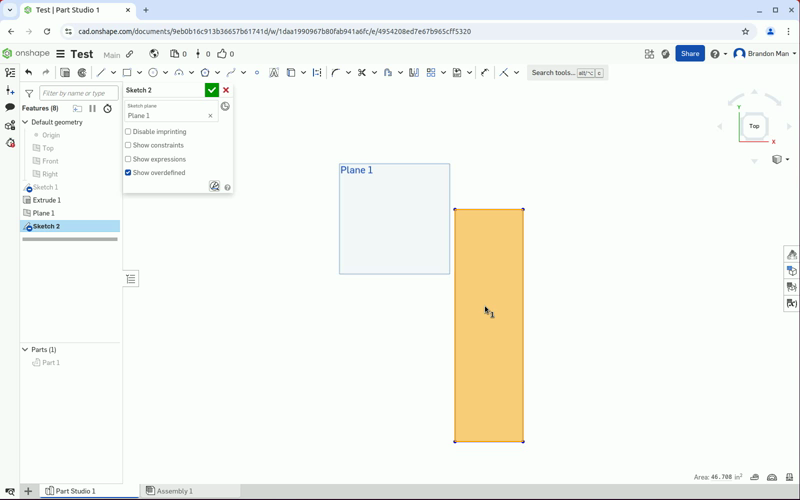
scroll(-6)
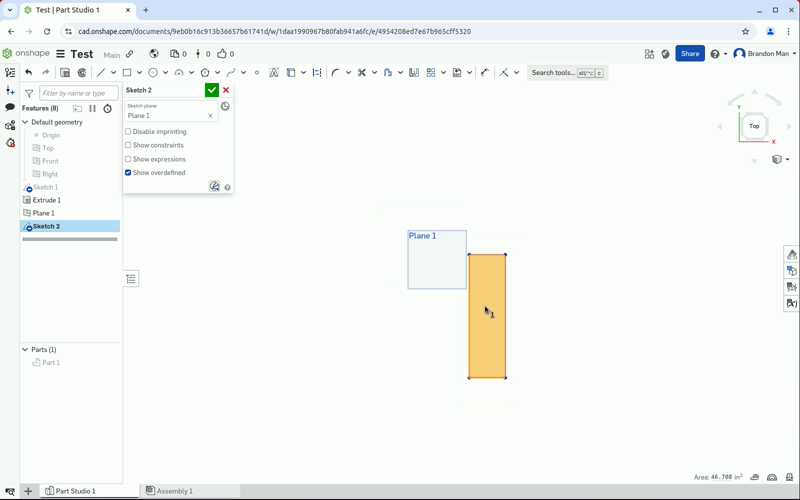
scroll(-6)
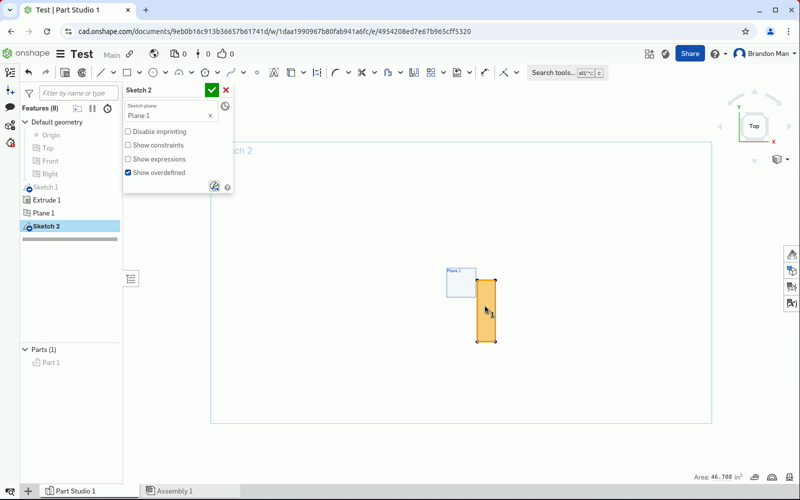
mouse_move(73, 352)
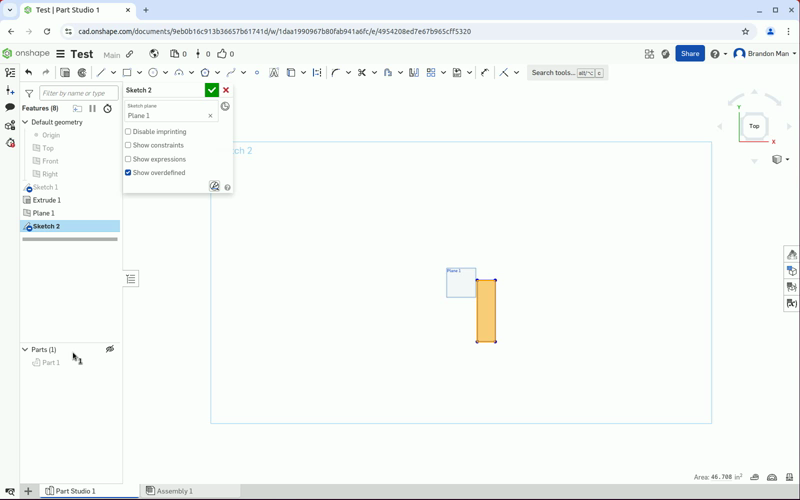
key(shift+y)
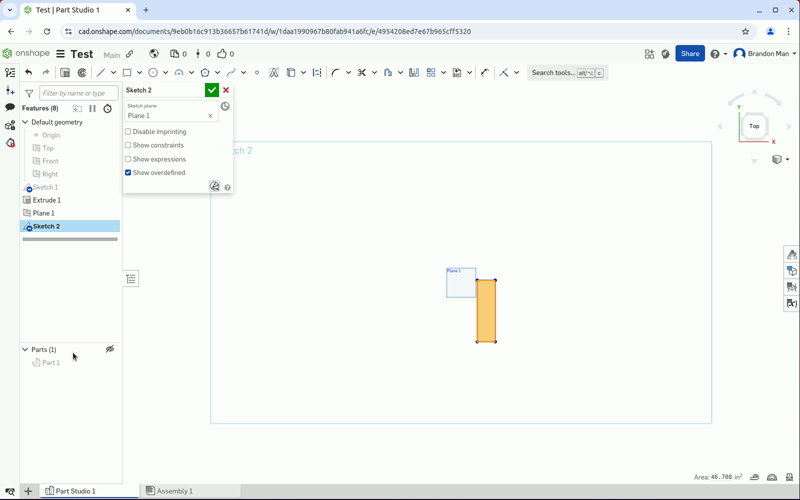
key(shift+e)
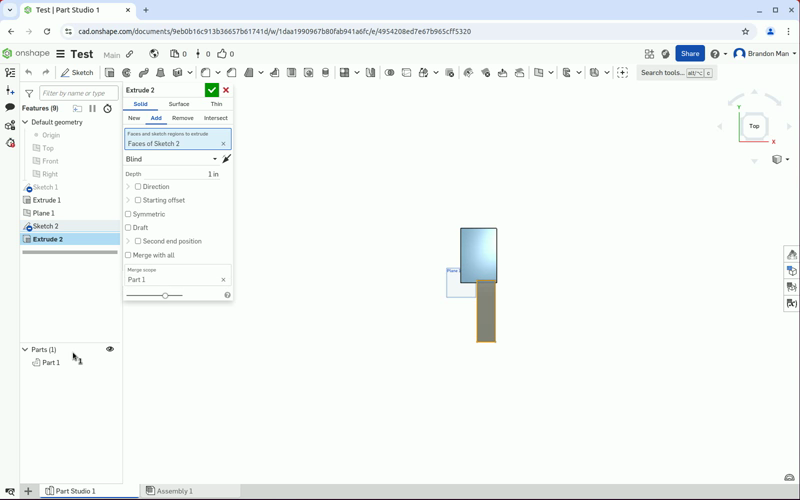
mouse_move(143, 106)
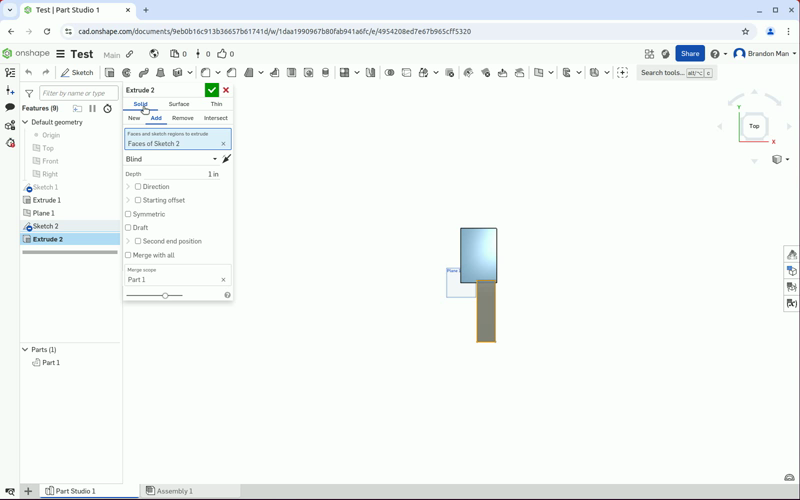
click(143, 106)
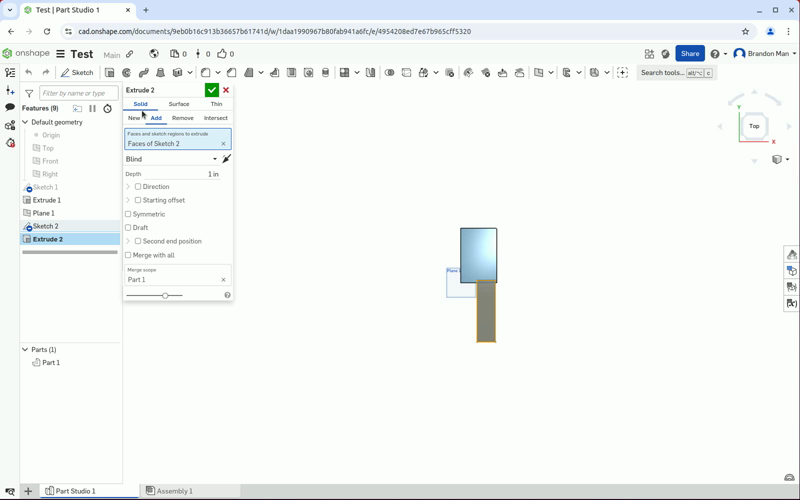
mouse_move(137, 120)
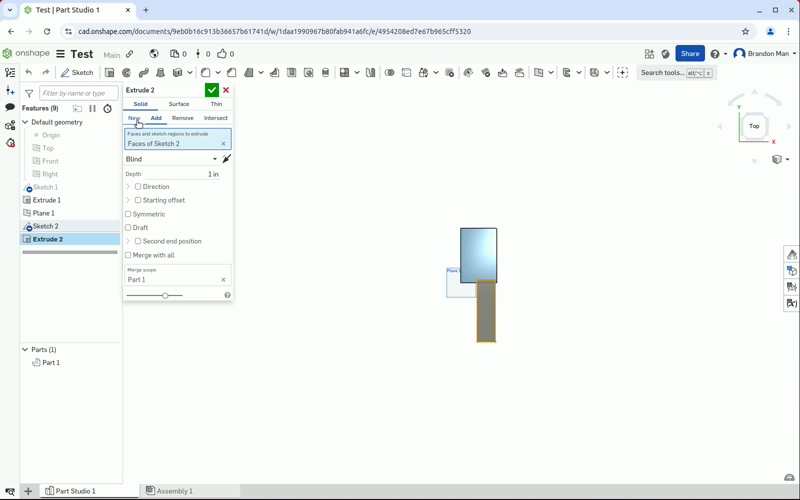
click(137, 120)
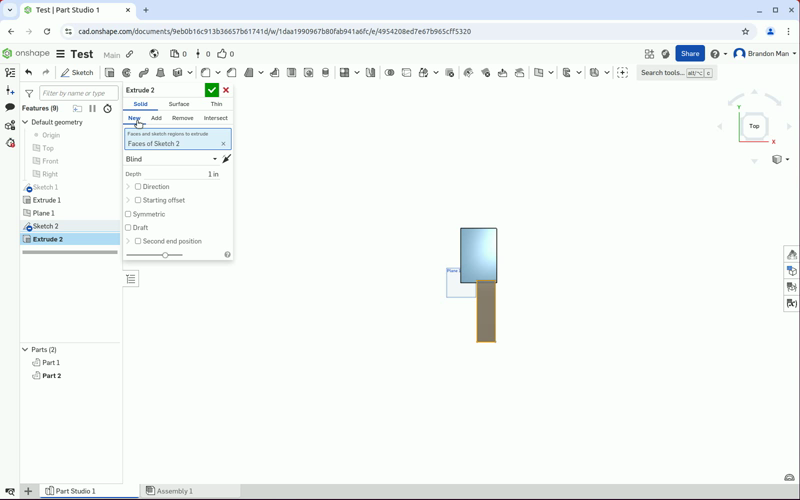
key(tab, 4)
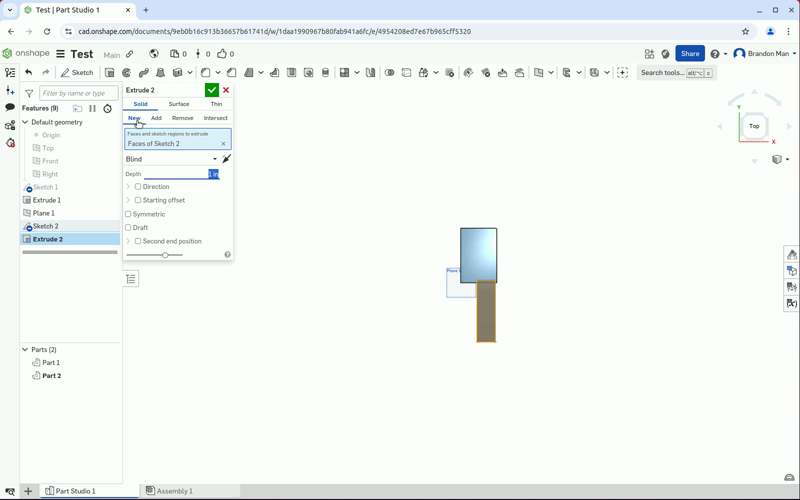
text(2.889)
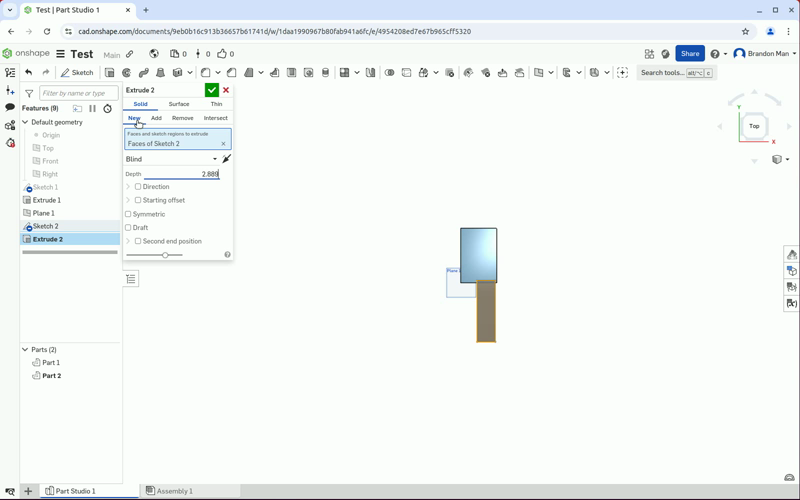
key(enter)
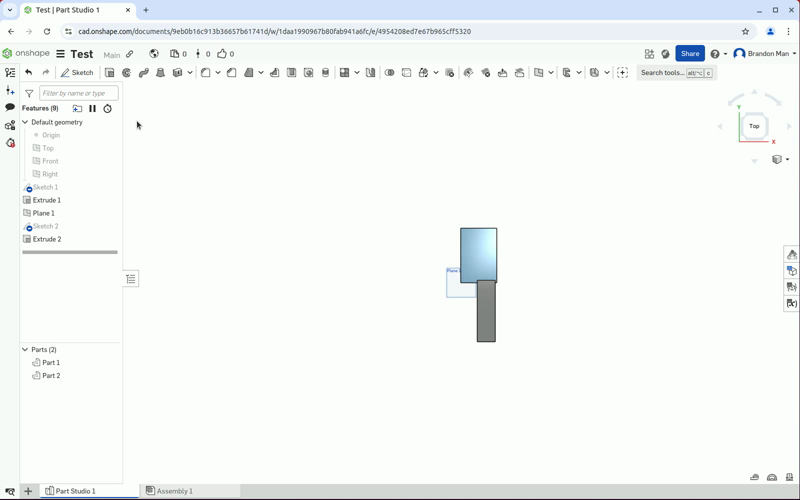
key(shift+h)
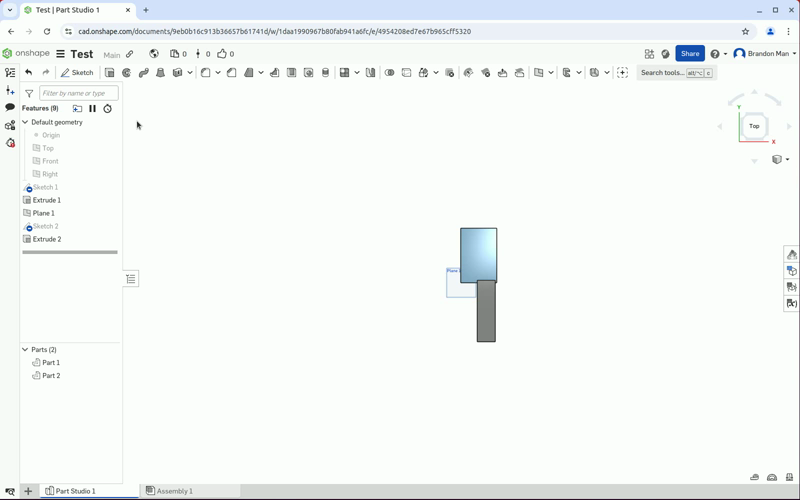
key(shift+h)
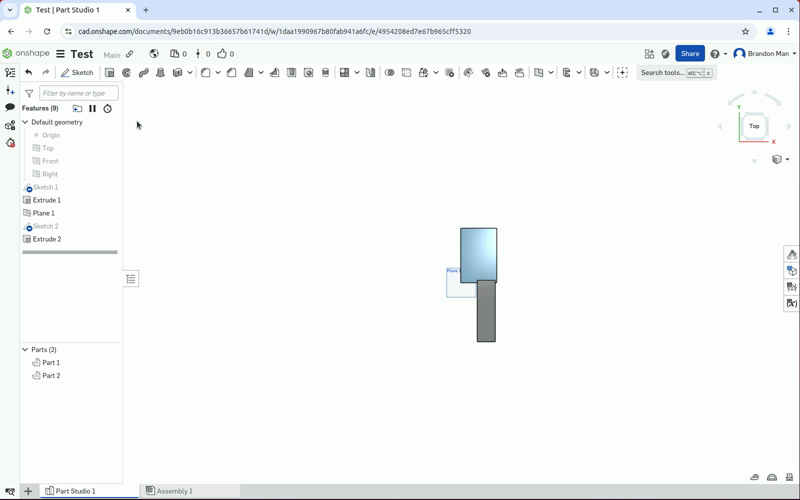
mouse_move(73, 189)
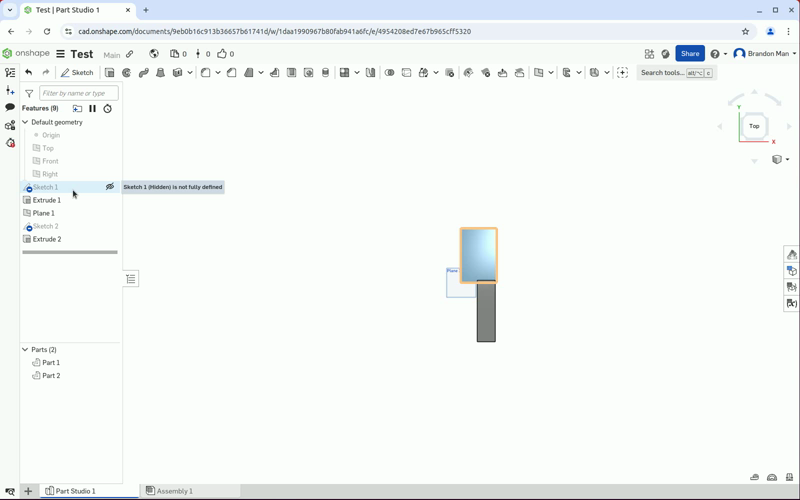
click(73, 189)
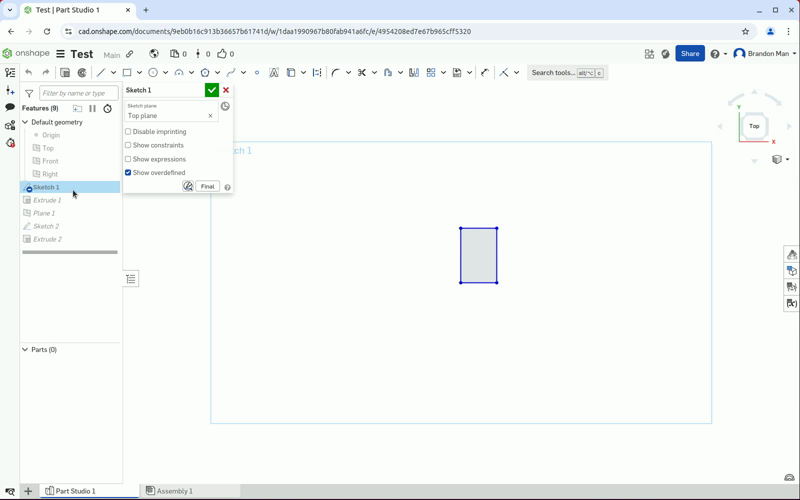
mouse_move(229, 92)
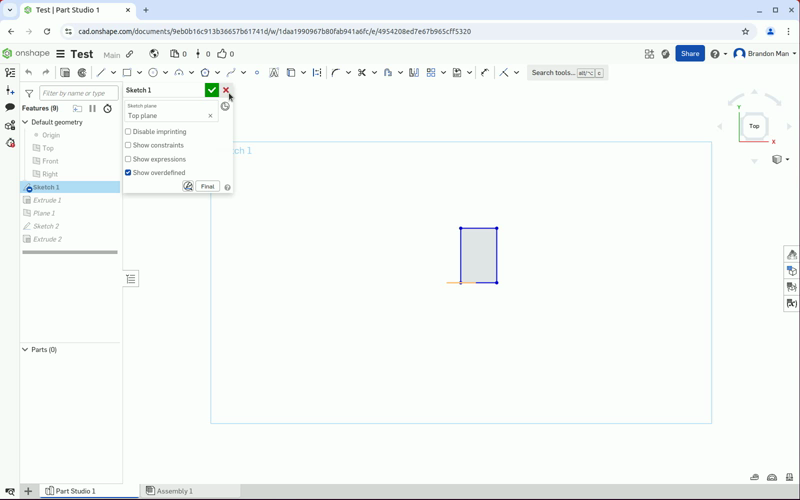
click(229, 92)
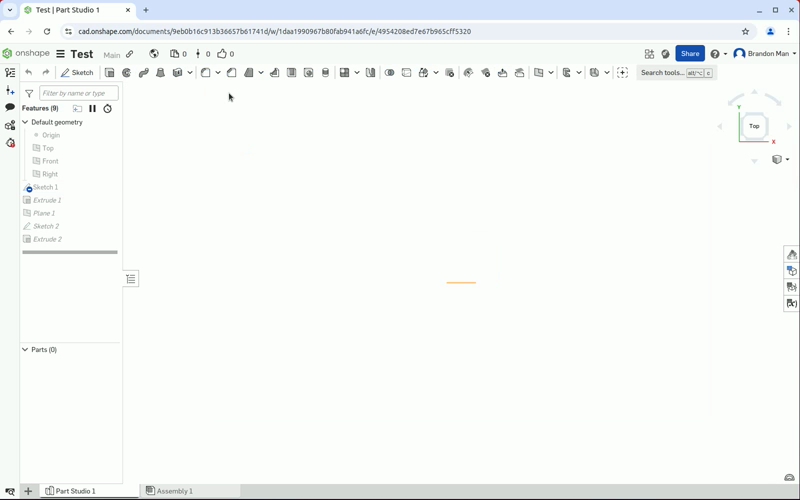
key(shift+s)
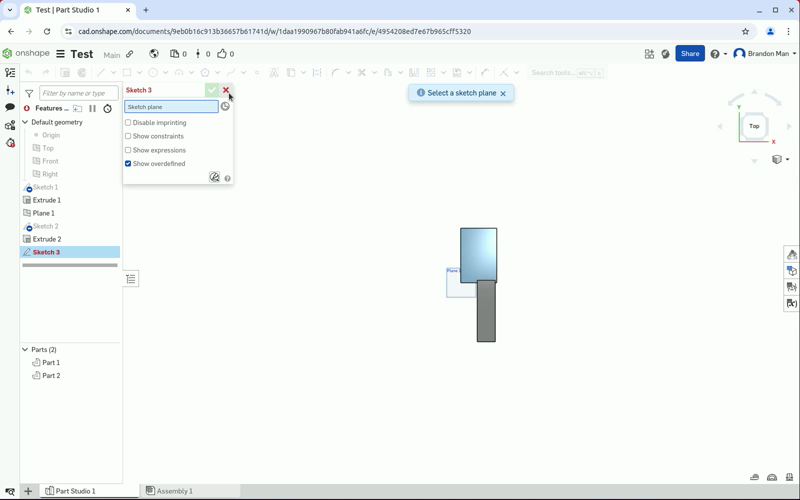
mouse_move(73, 215)
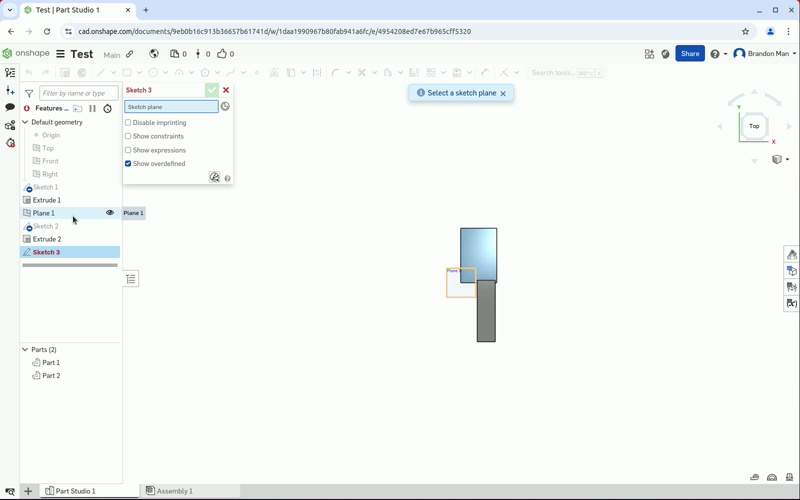
click(73, 215)
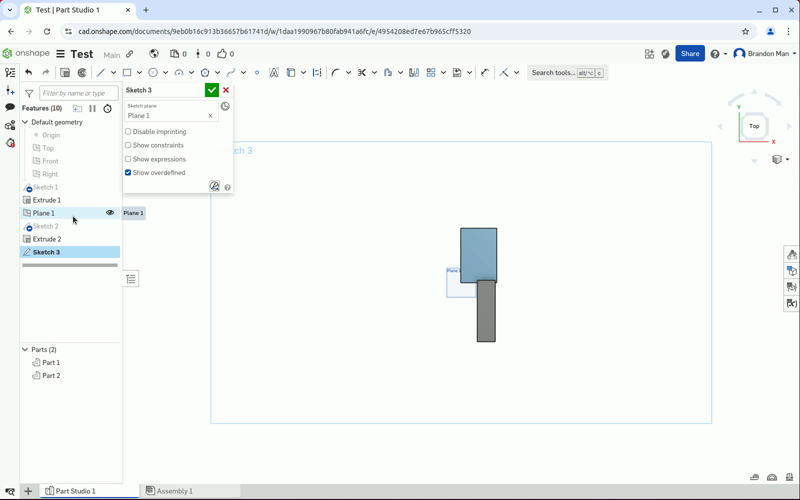
mouse_move(73, 352)
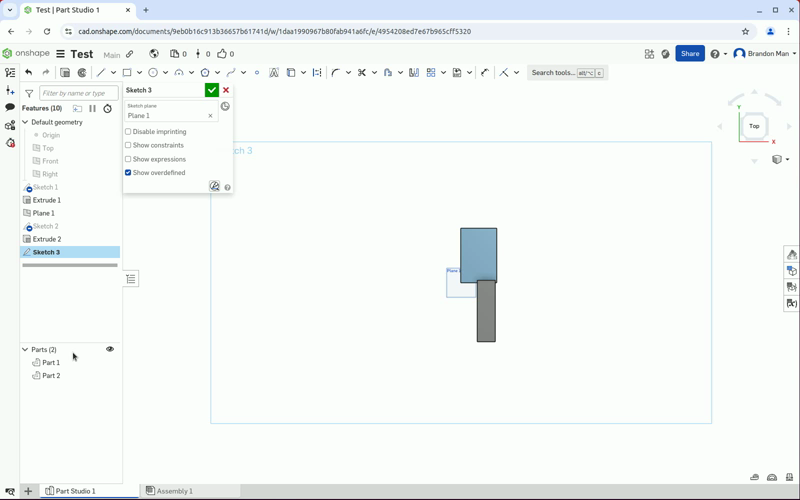
key(y)
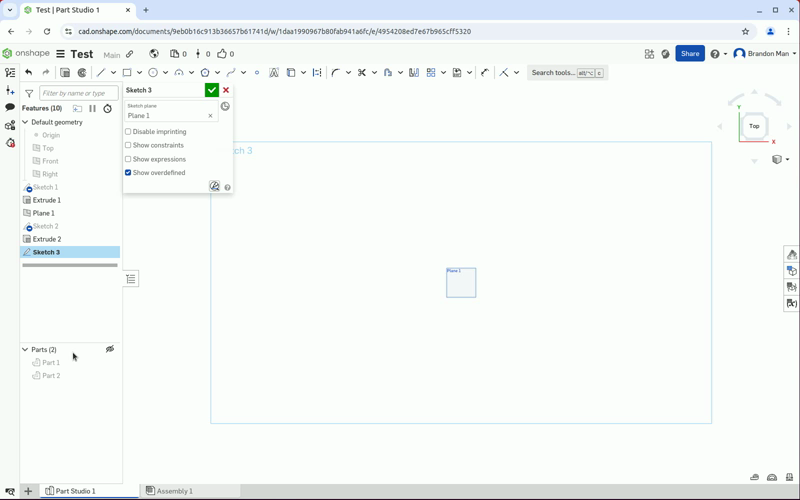
key(l)
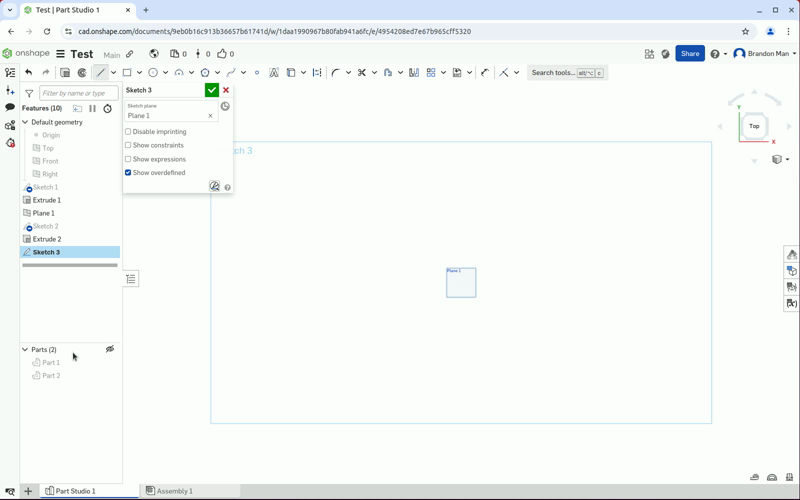
key_down(shift)
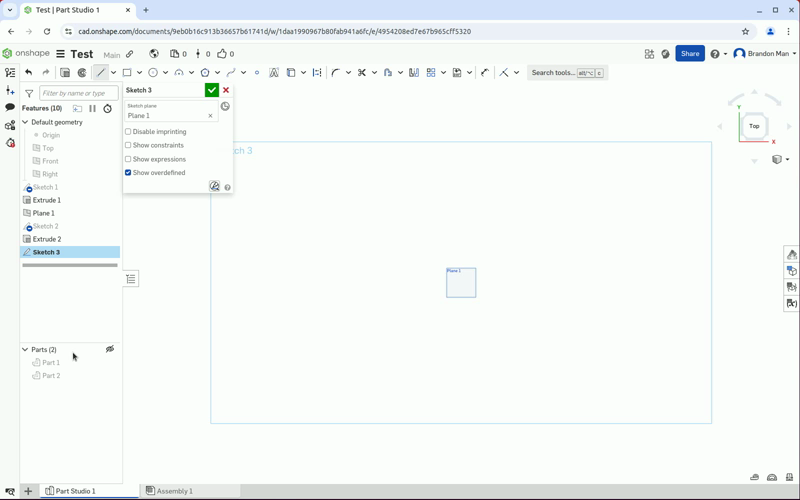
mouse_move(477, 231)
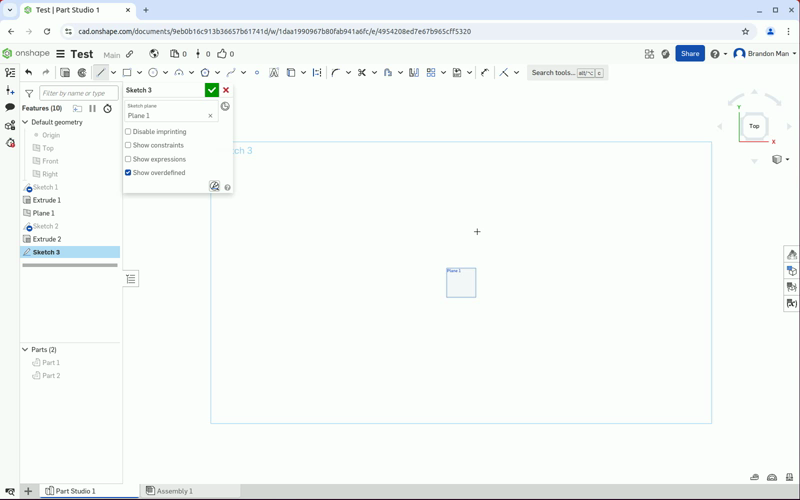
click(477, 231)
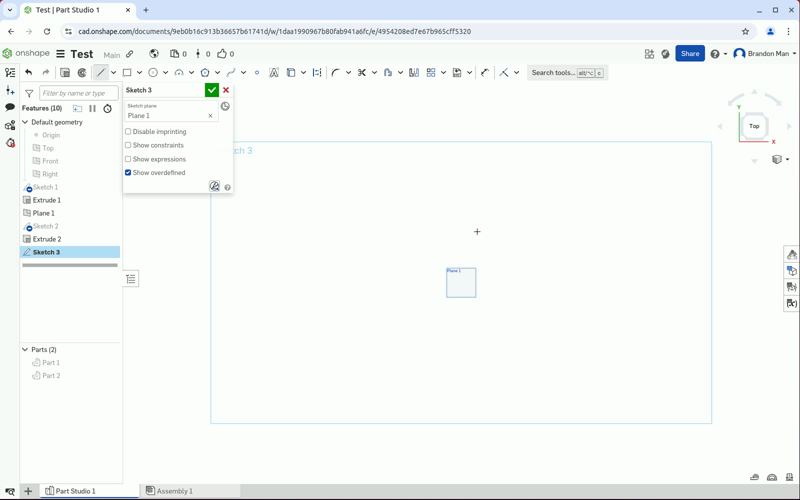
key_up(shift)
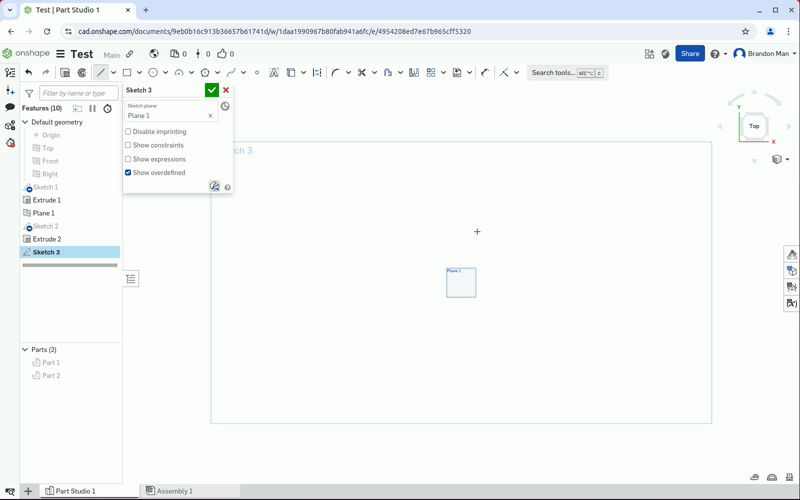
key_down(shift)
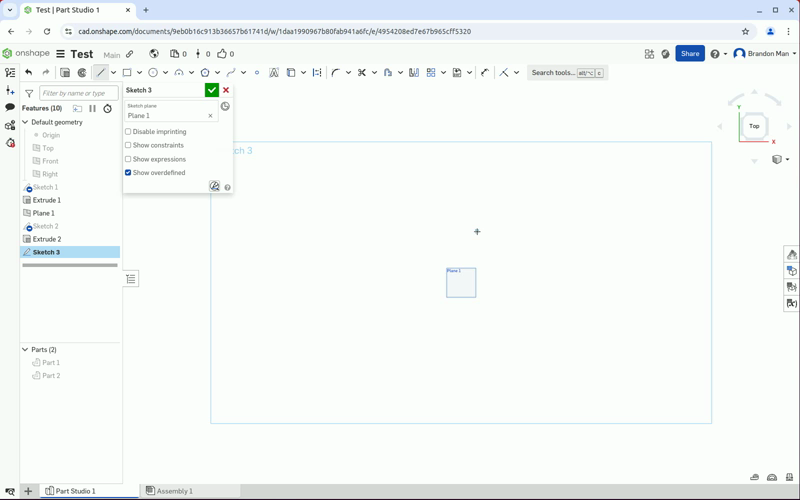
mouse_move(507, 231)
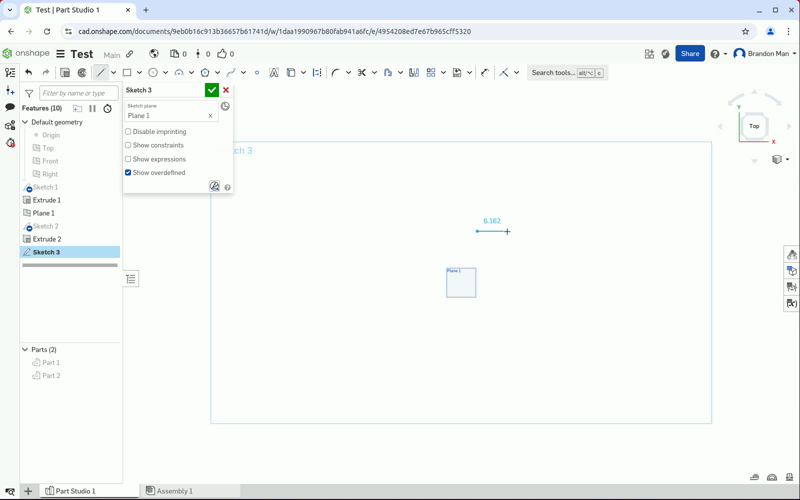
mouse_move(495, 231)
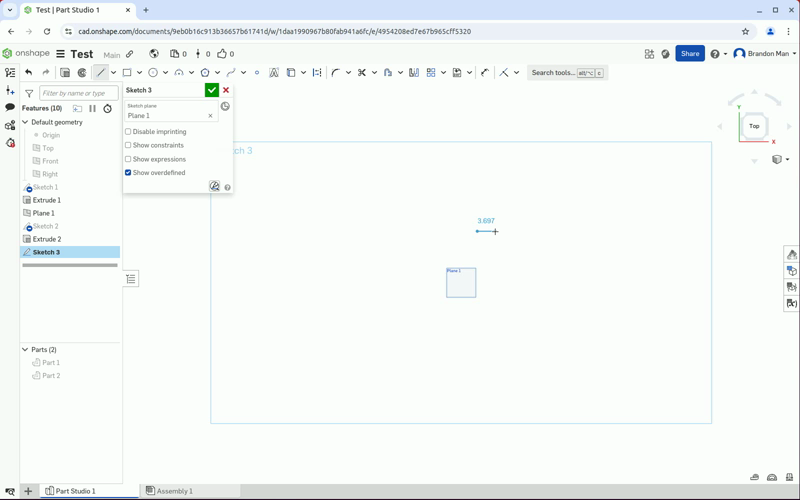
click(495, 231)
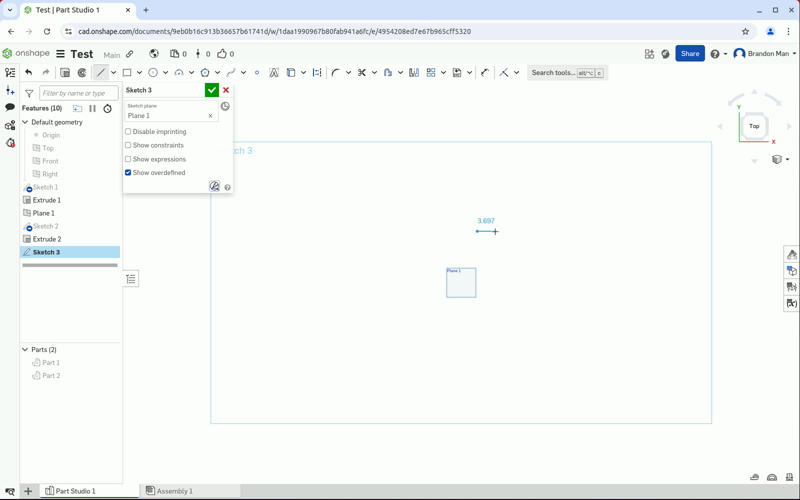
key_up(shift)
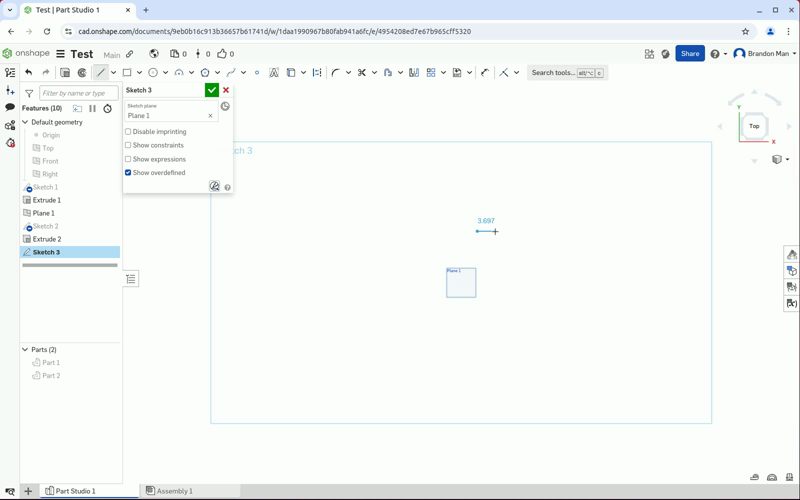
key_down(shift)
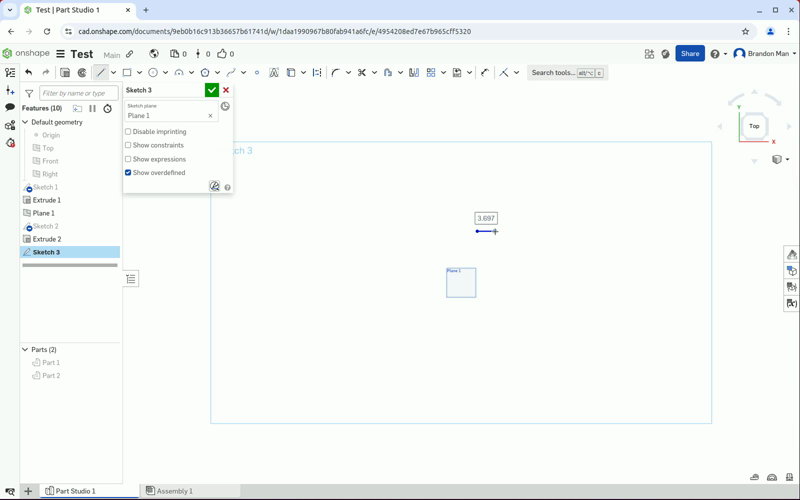
mouse_move(495, 169)
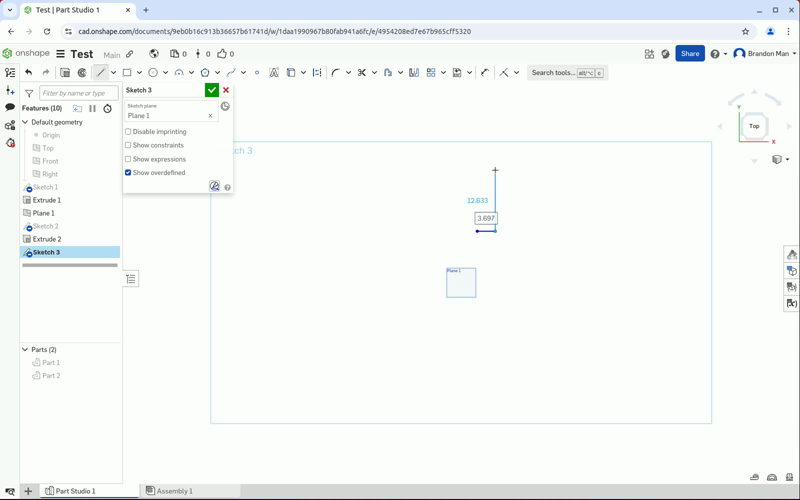
click(495, 169)
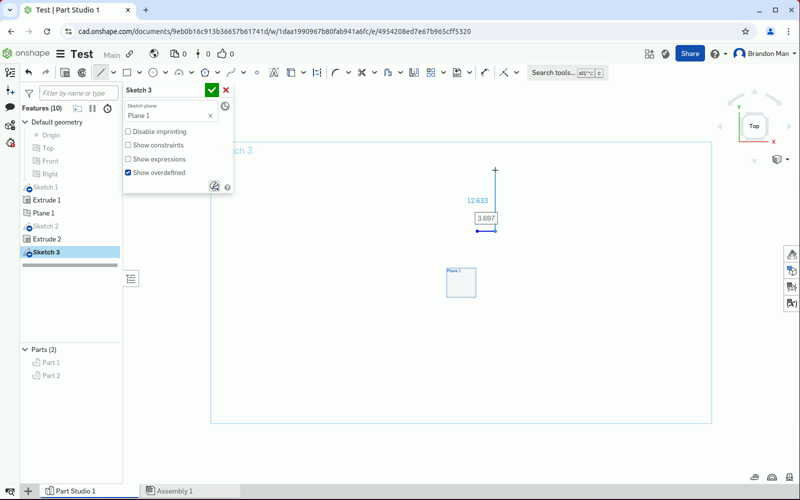
key_up(shift)
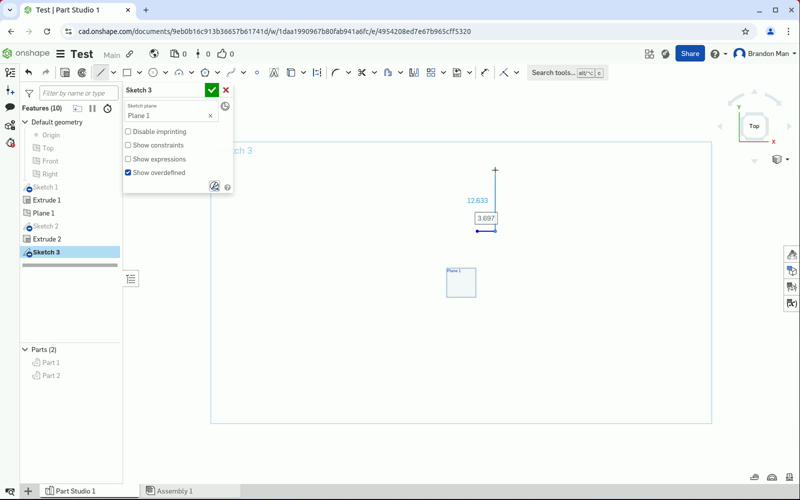
key_down(shift)
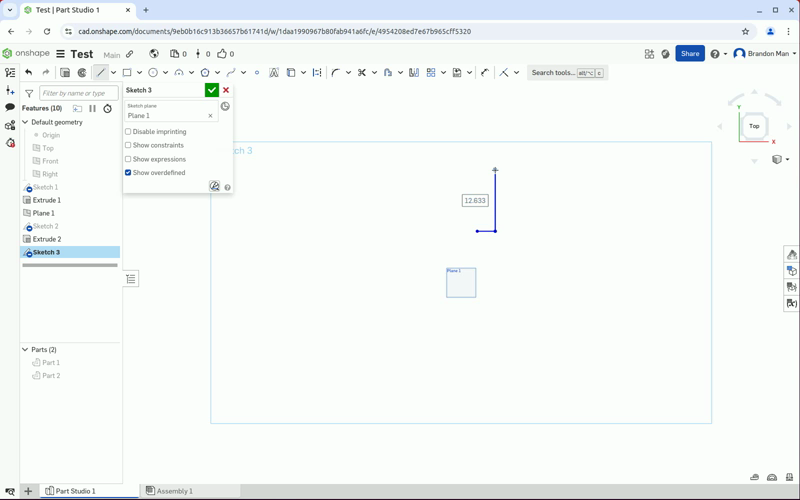
mouse_move(525, 169)
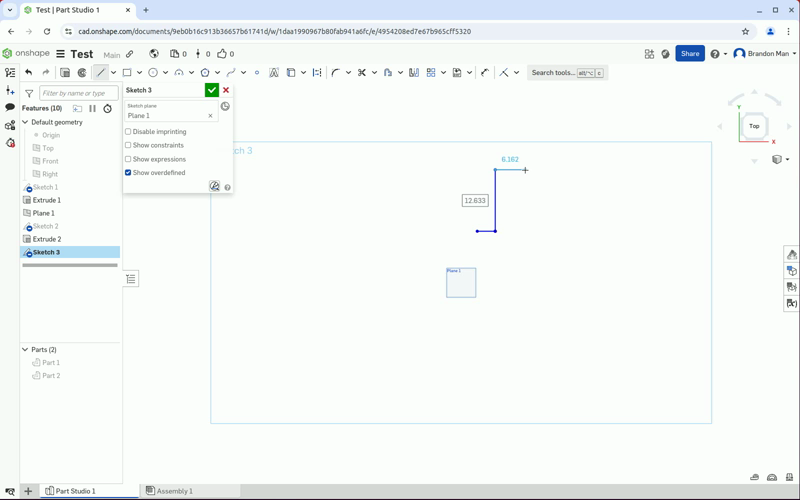
mouse_move(477, 169)
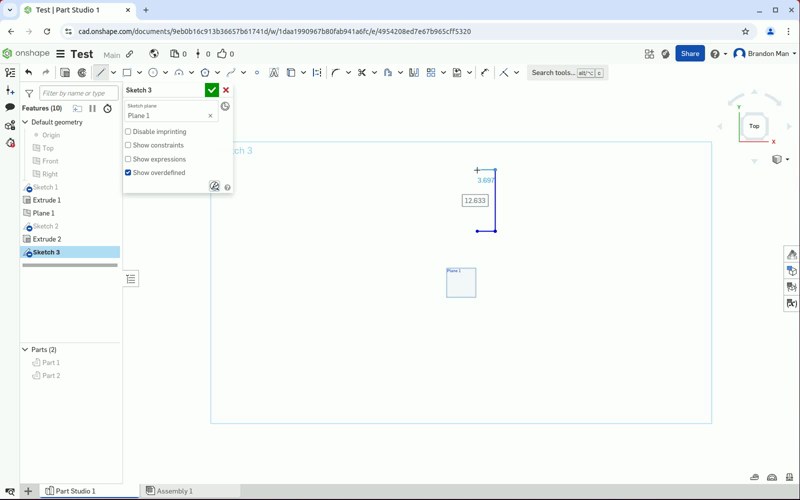
click(477, 169)
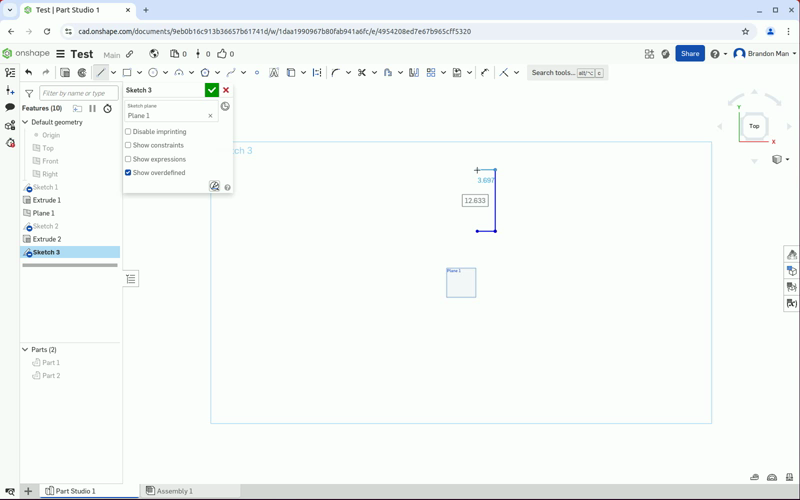
key_up(shift)
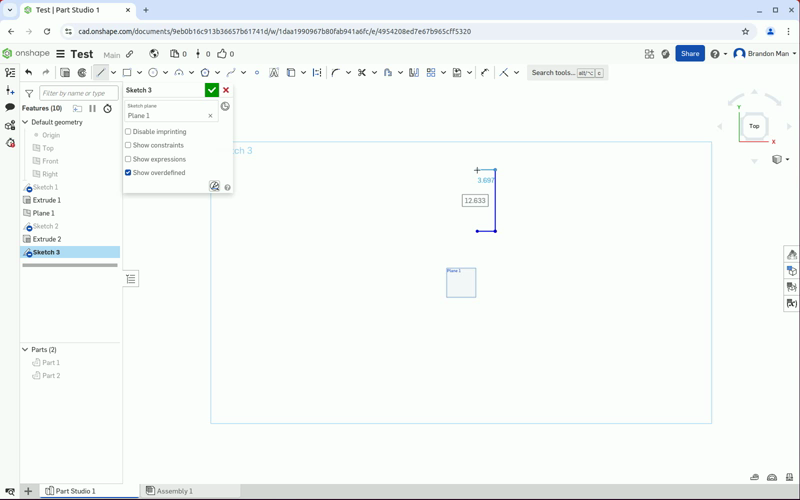
key_down(shift)
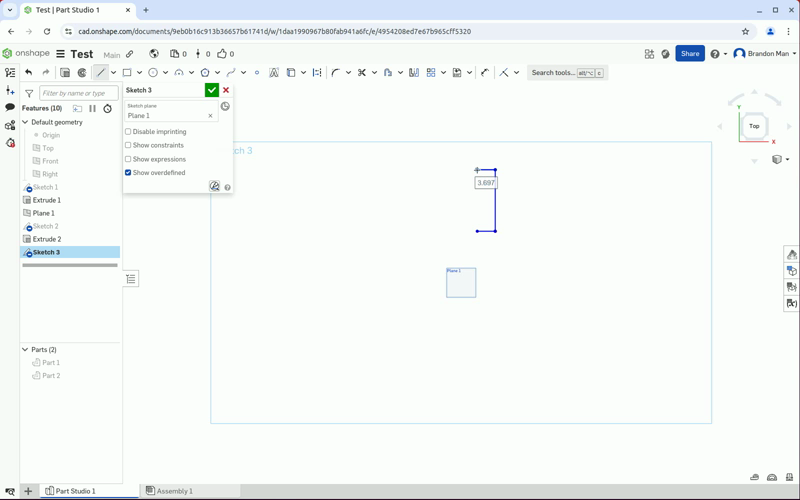
mouse_move(477, 231)
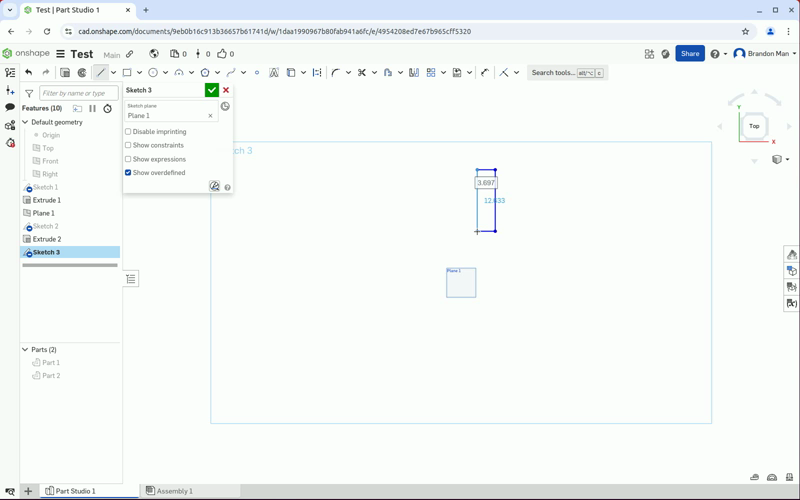
key_up(shift)
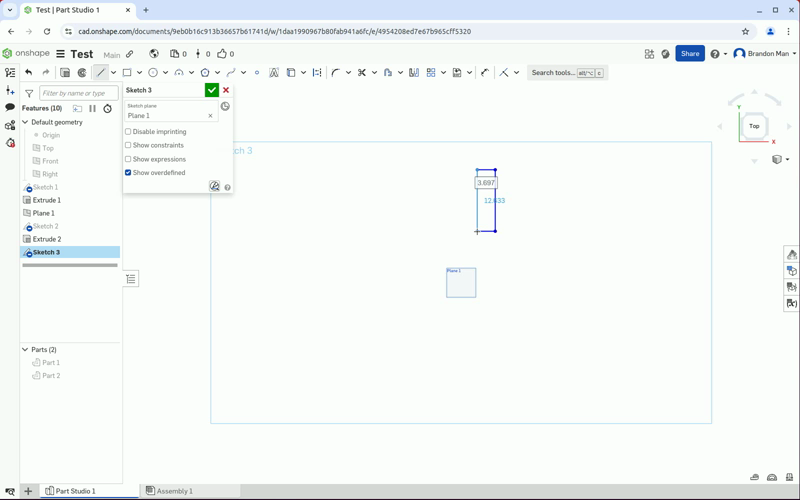
click(477, 231)
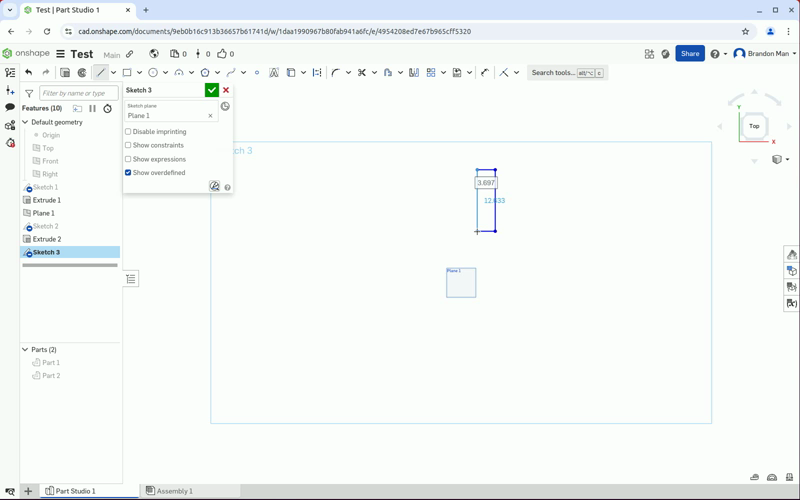
key(esc)
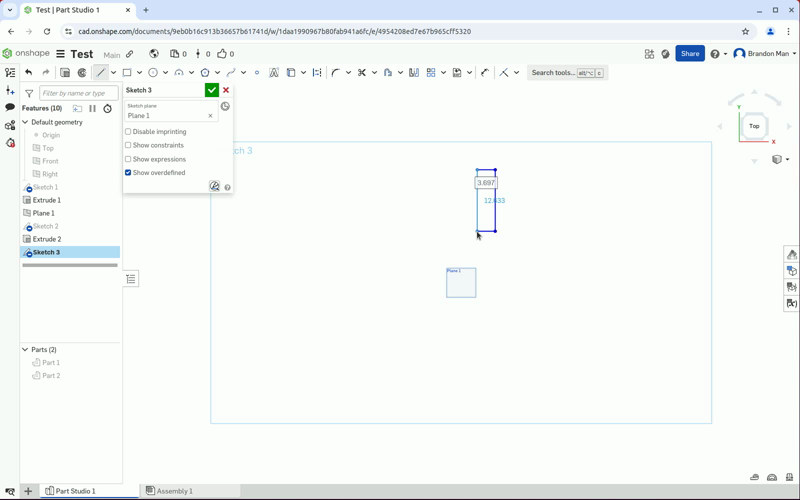
mouse_move(492, 227)
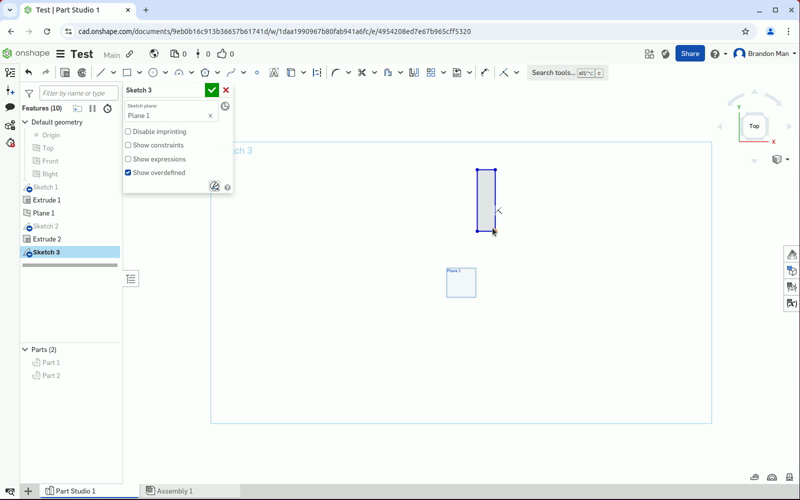
scroll(6)
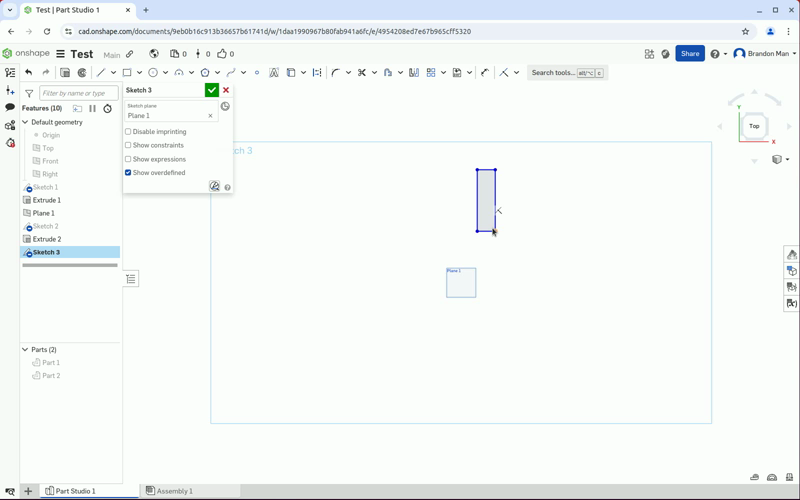
scroll(6)
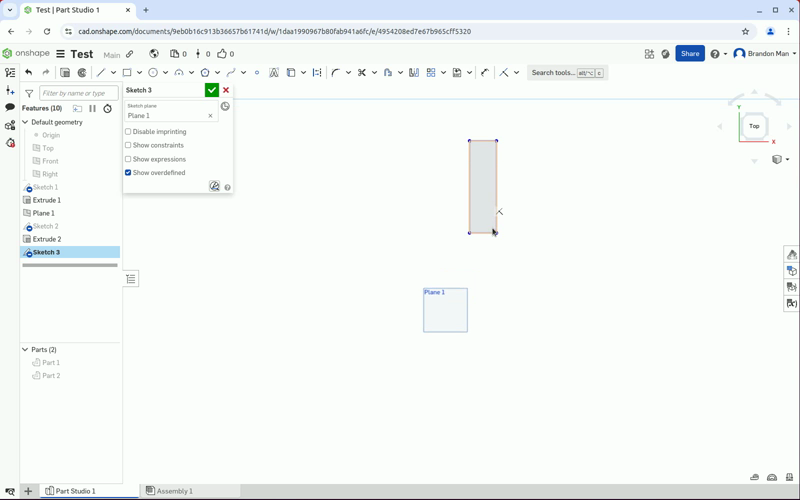
scroll(6)
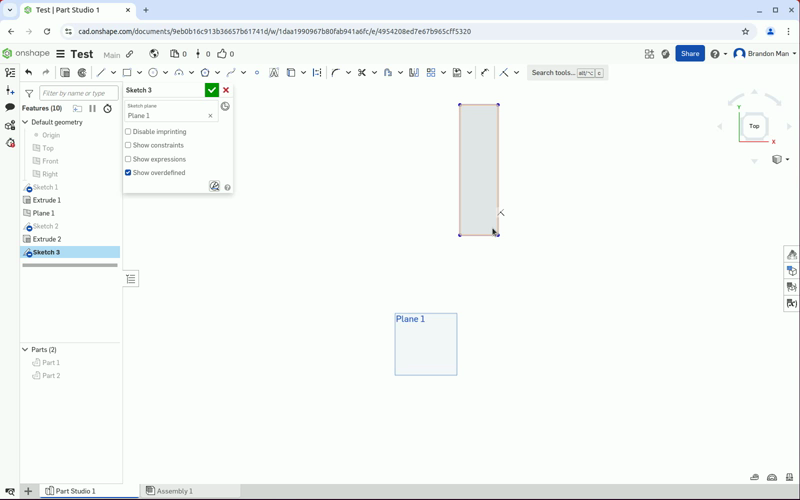
scroll(6)
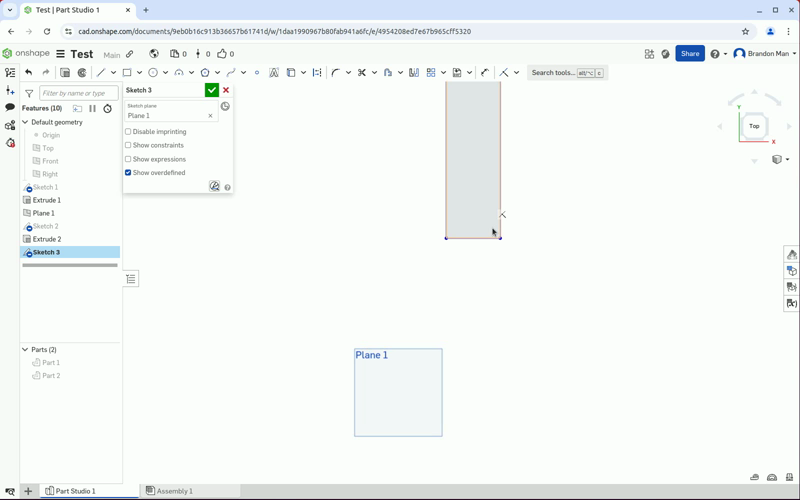
scroll(6)
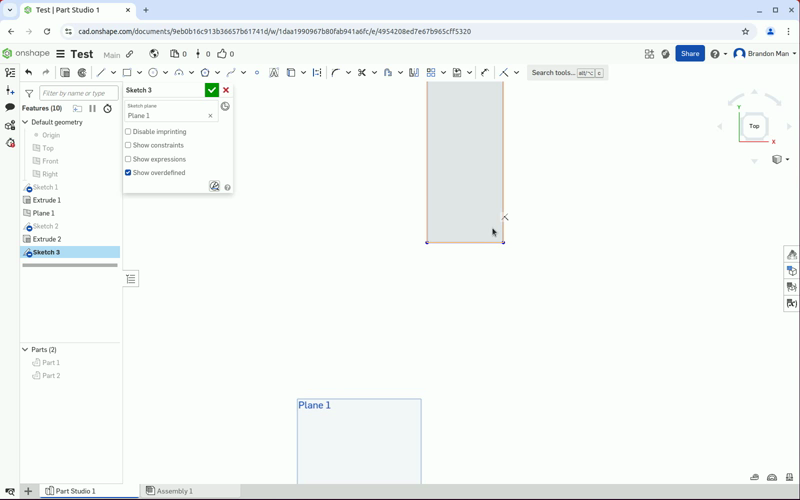
scroll(6)
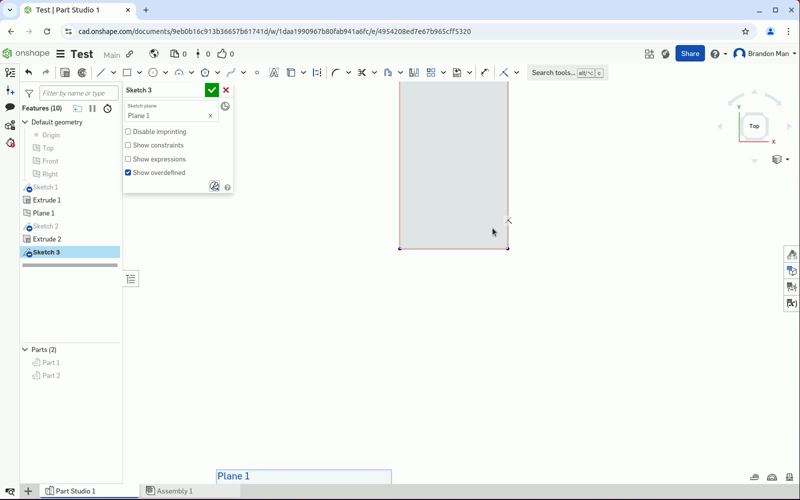
scroll(6)
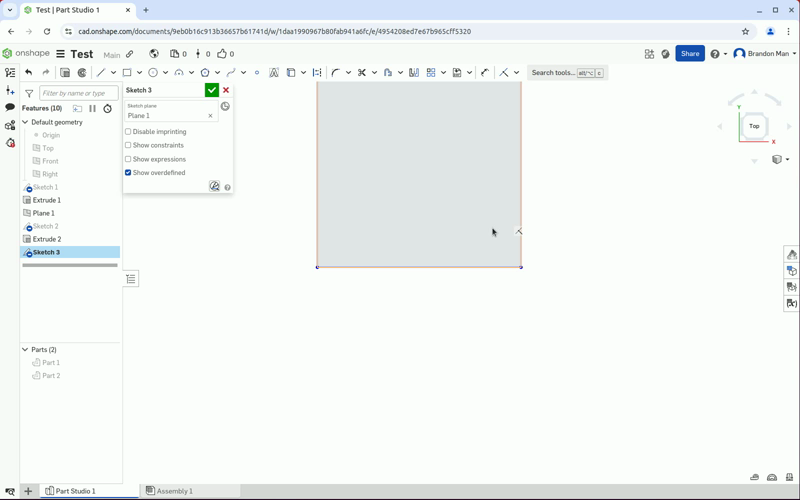
click(492, 227)
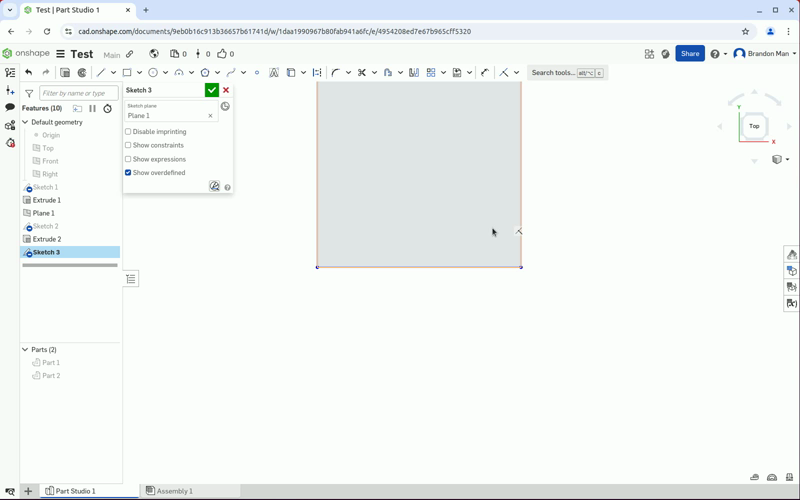
scroll(-6)
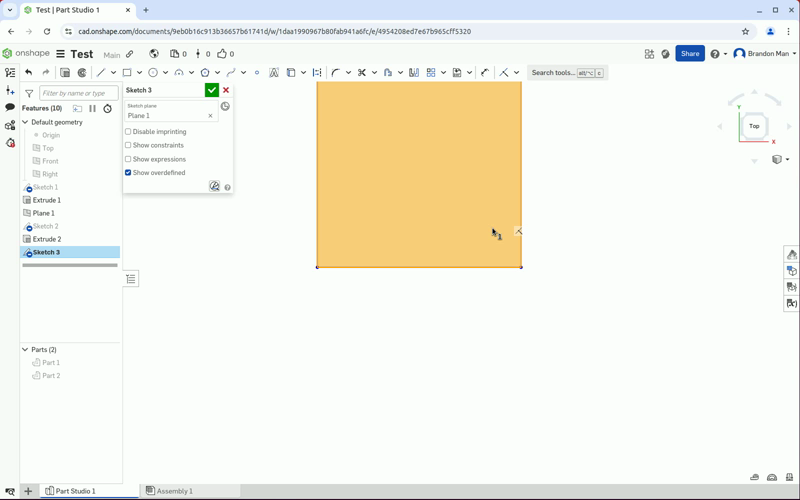
scroll(-6)
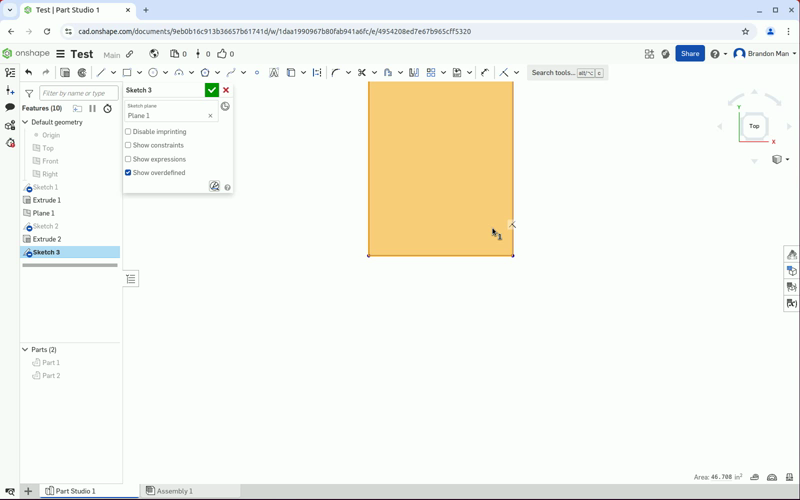
scroll(-6)
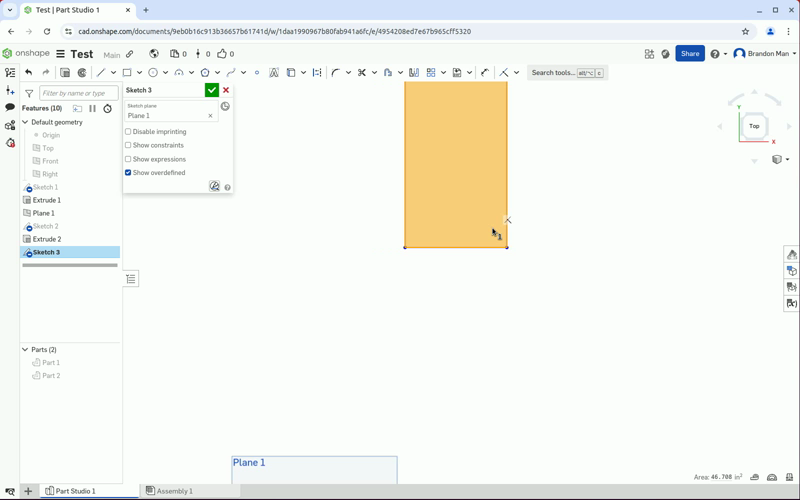
scroll(-6)
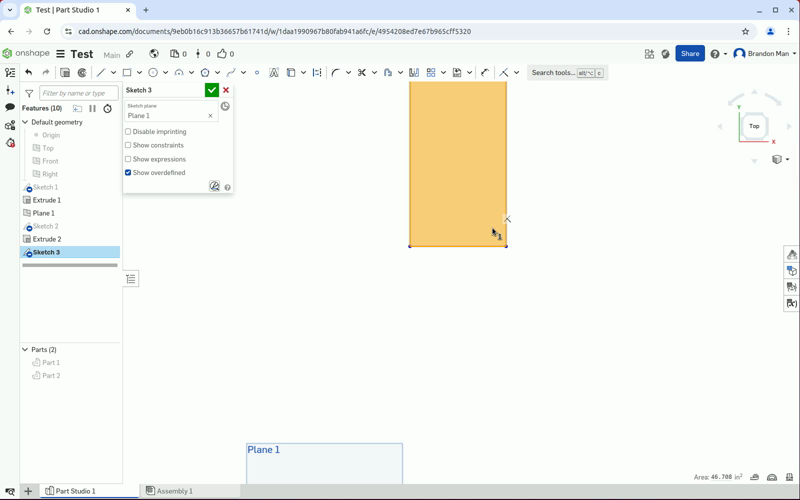
scroll(-6)
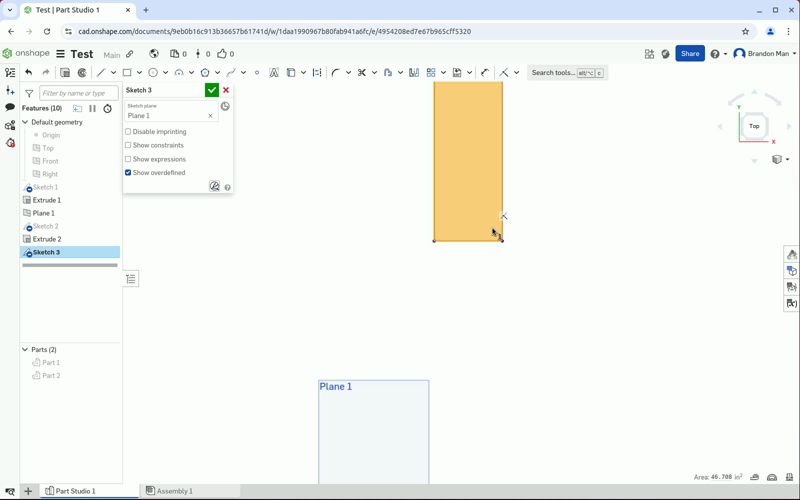
scroll(-6)
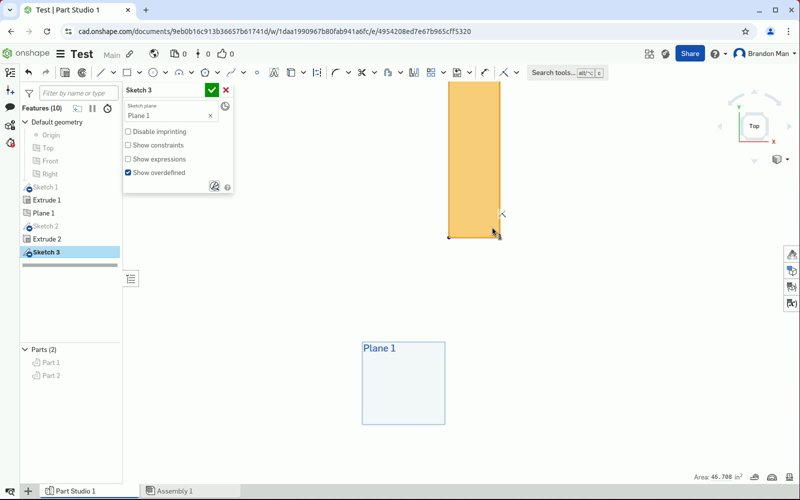
scroll(-6)
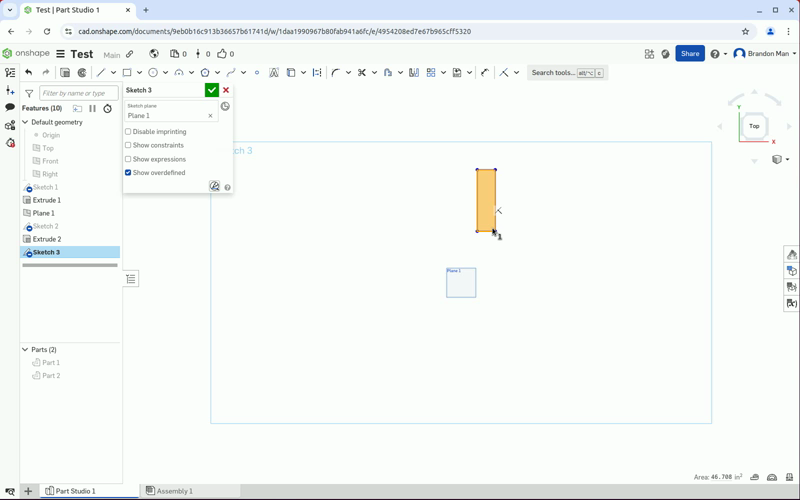
mouse_move(73, 352)
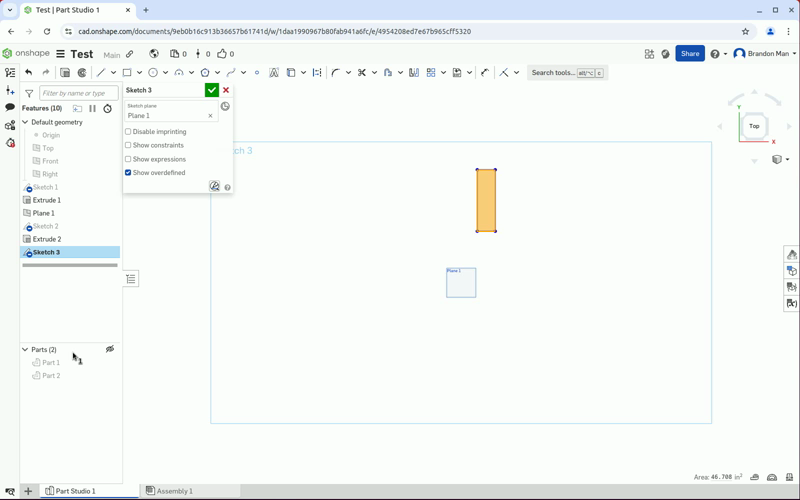
key(shift+y)
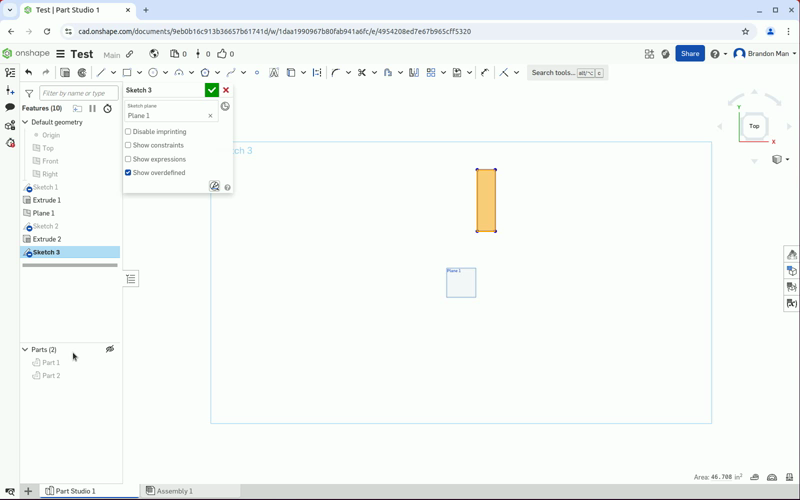
key(shift+e)
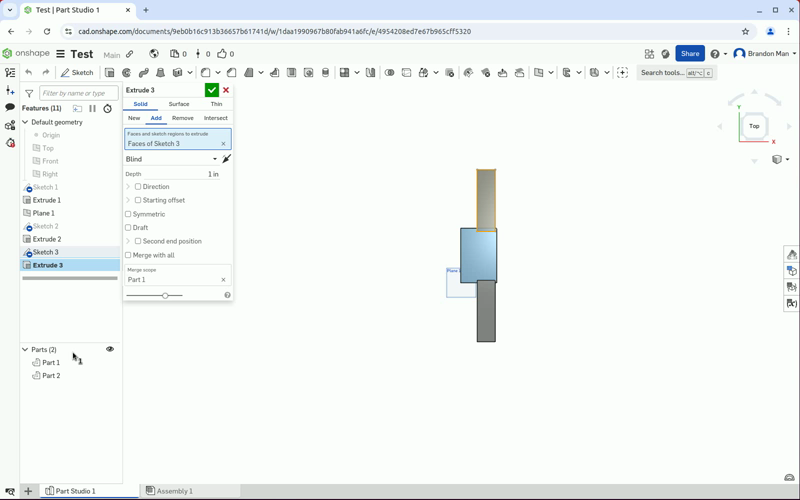
mouse_move(143, 106)
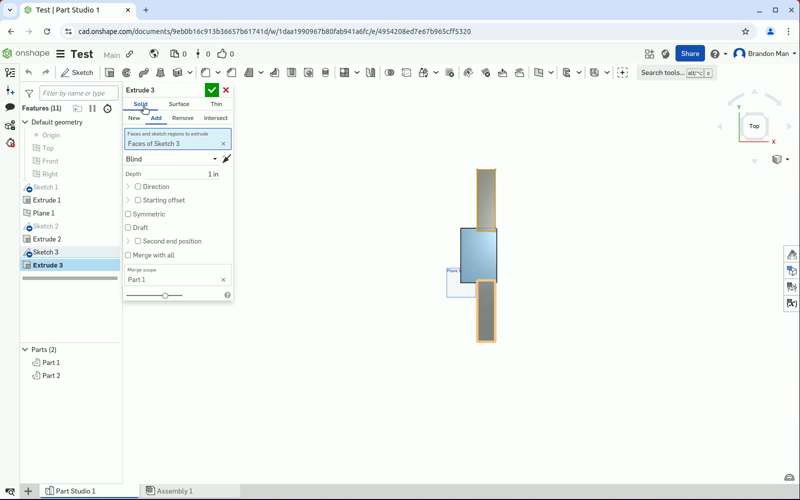
click(143, 106)
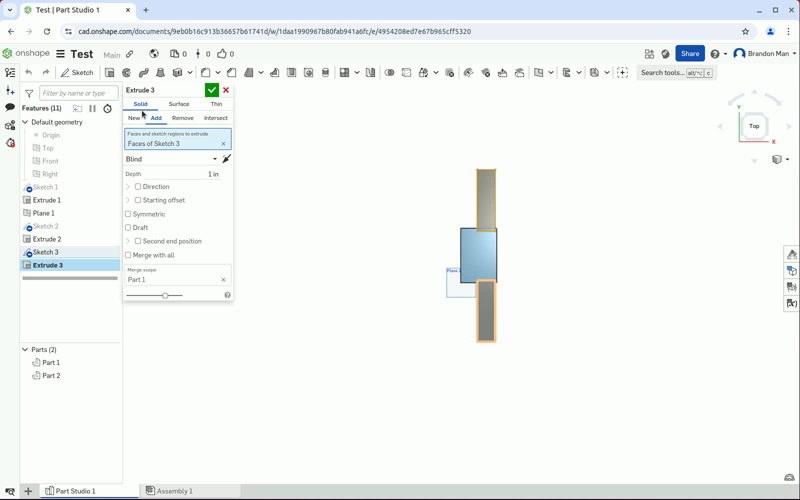
mouse_move(137, 120)
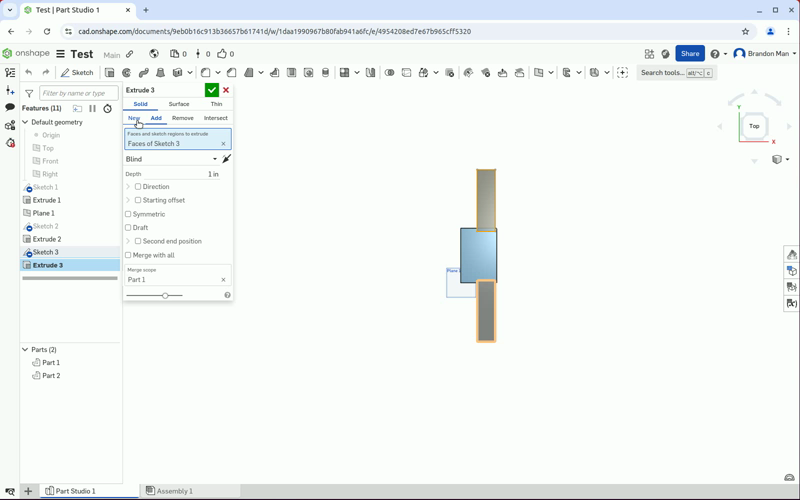
click(137, 120)
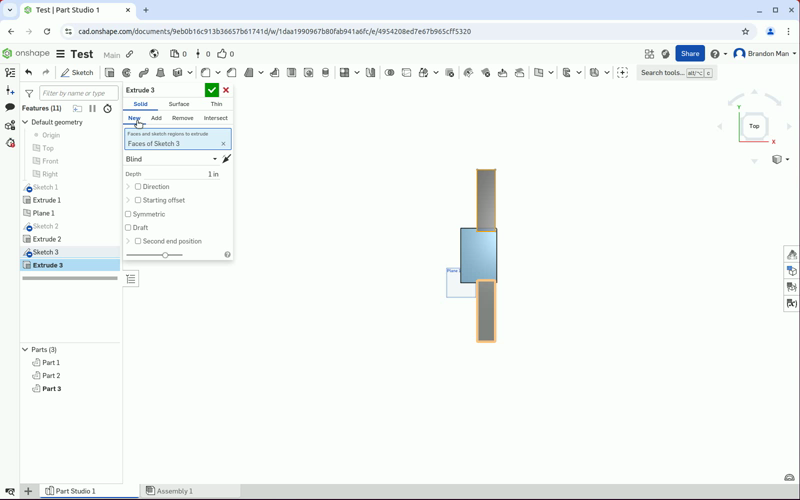
key(tab, 4)
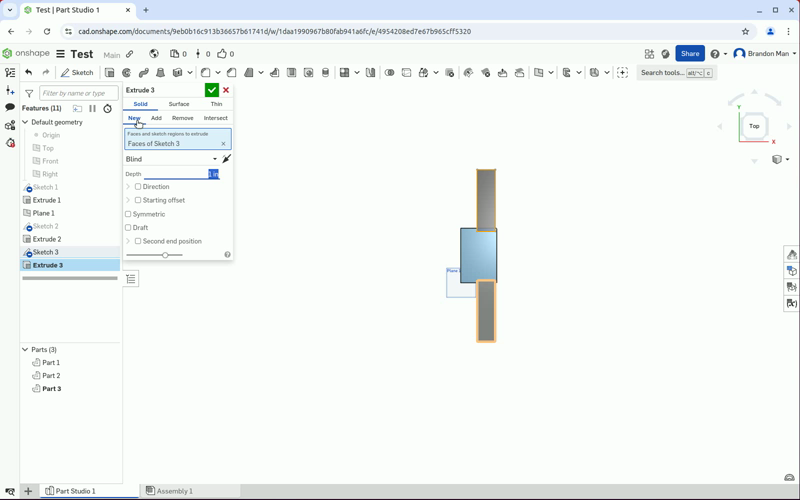
text(2.889)
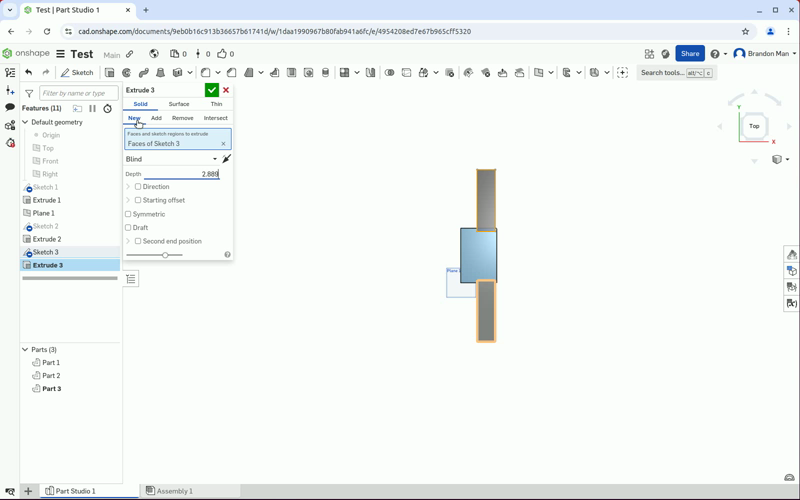
key(enter)
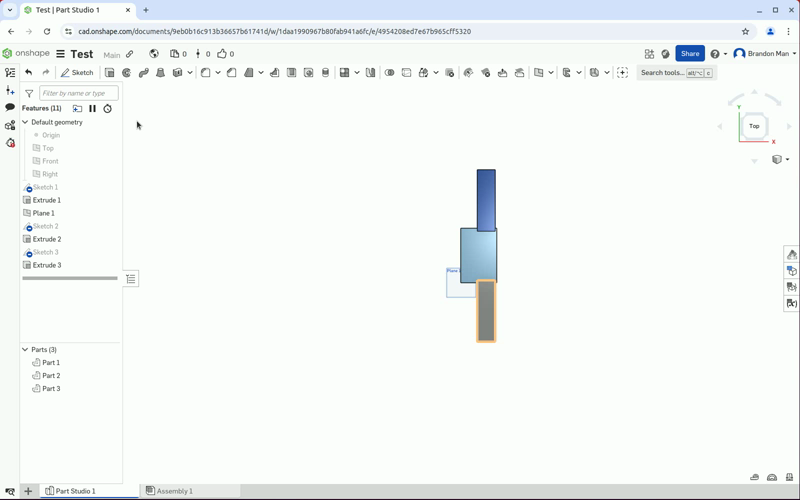
key(shift+h)
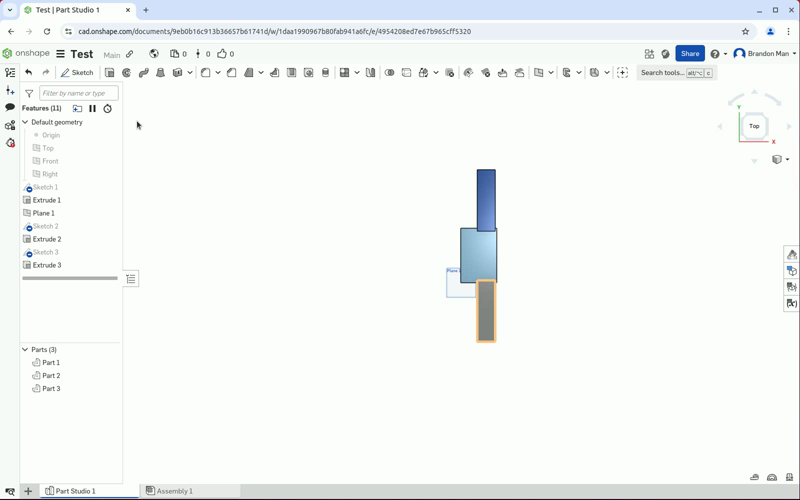
key(shift+h)
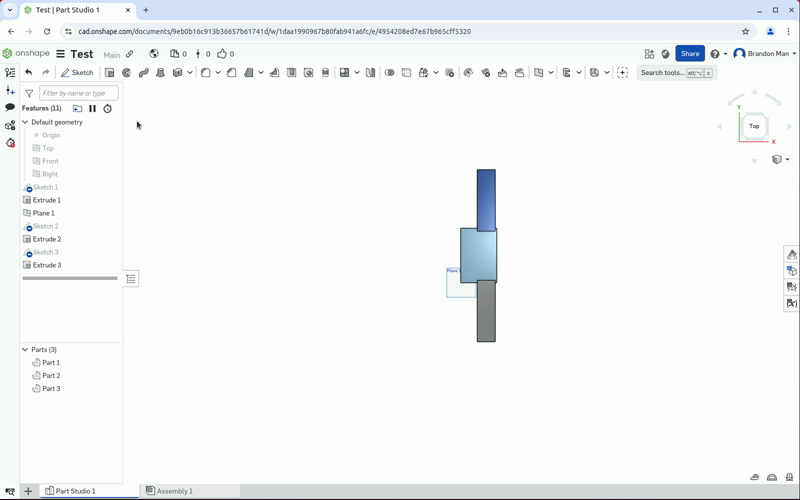
mouse_move(73, 189)
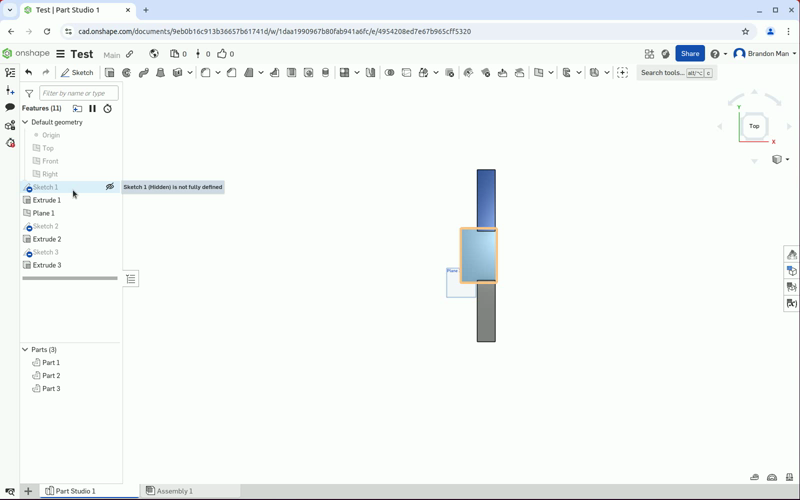
click(73, 189)
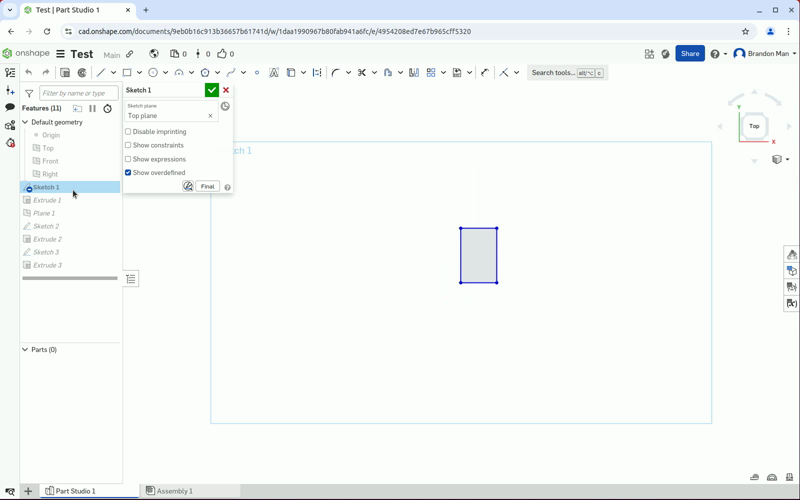
mouse_move(229, 92)
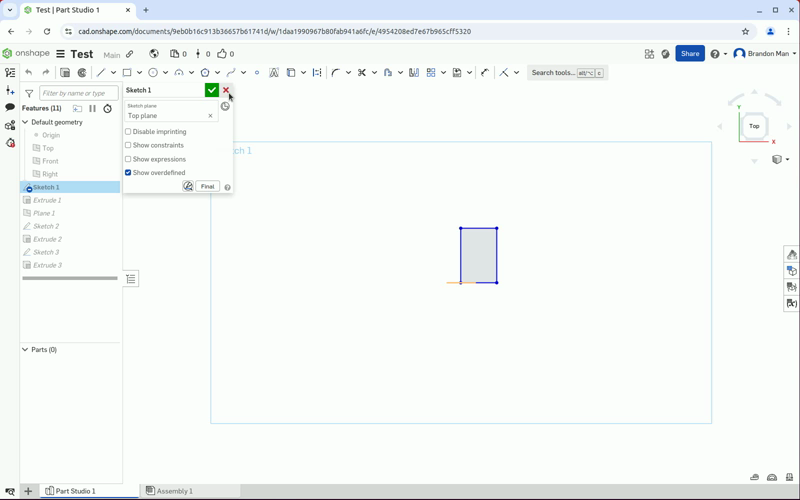
click(229, 92)
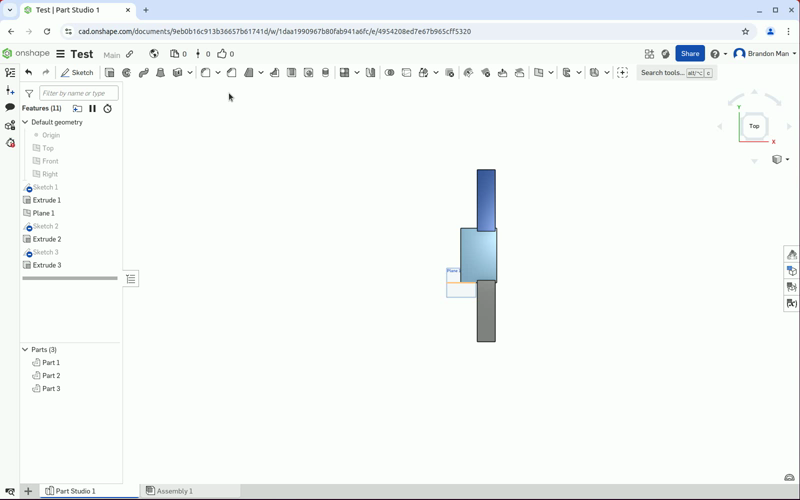
key(shift+s)
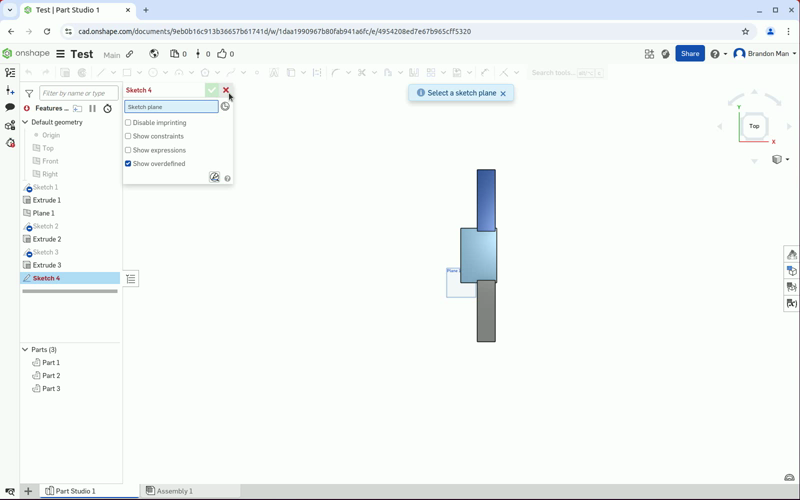
mouse_move(73, 215)
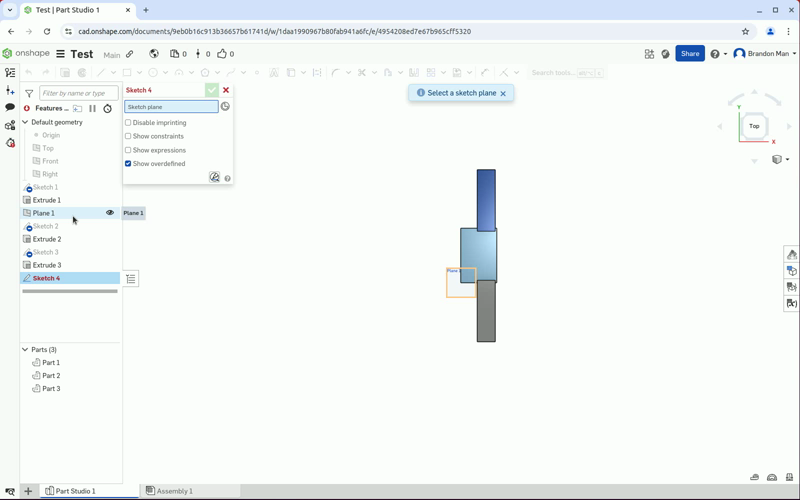
click(73, 215)
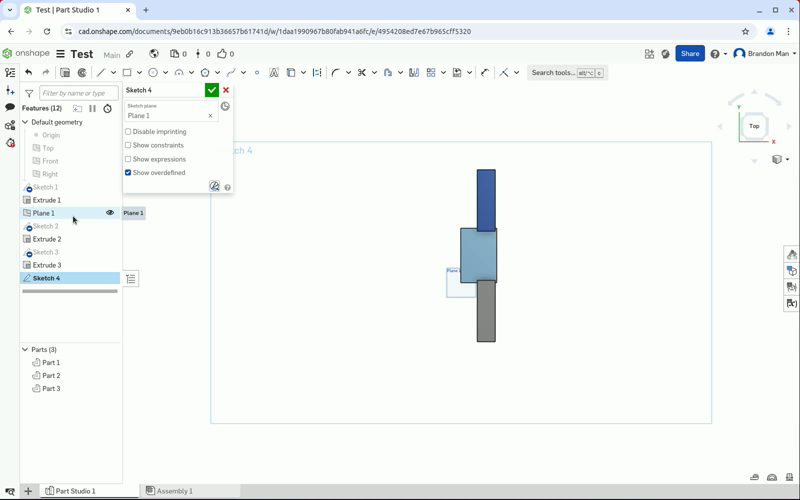
mouse_move(73, 352)
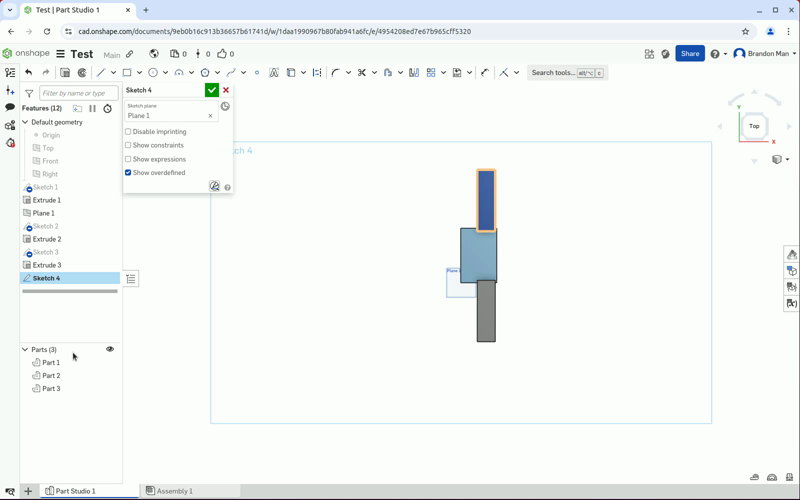
key(y)
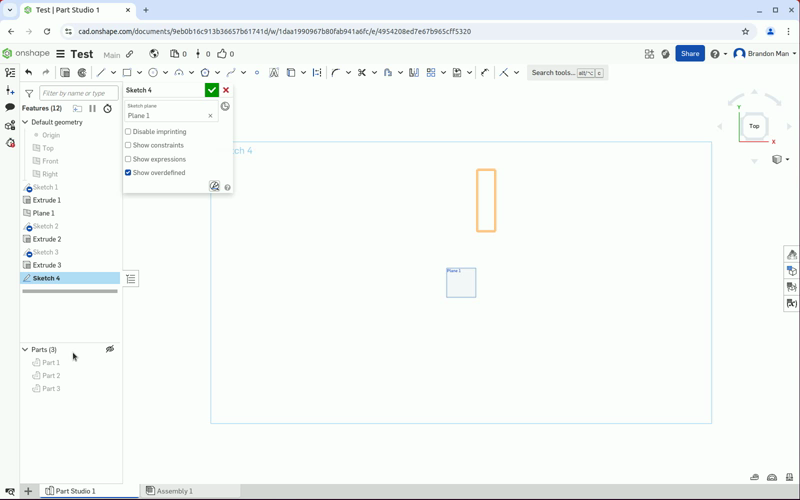
key(l)
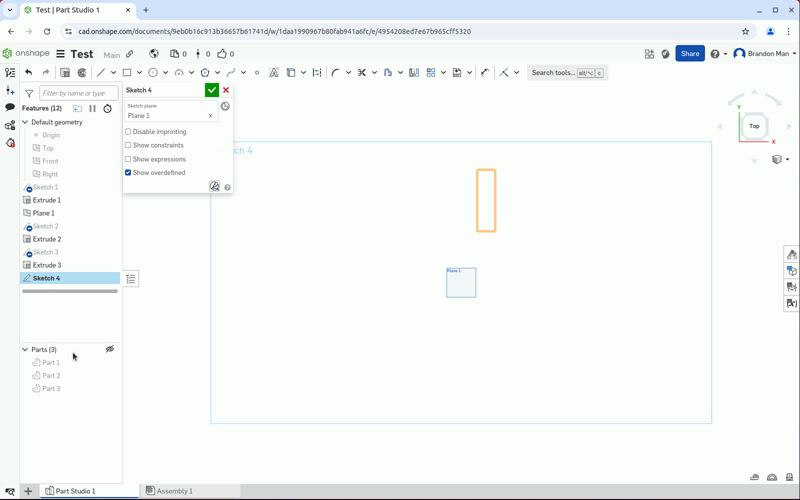
key_down(shift)
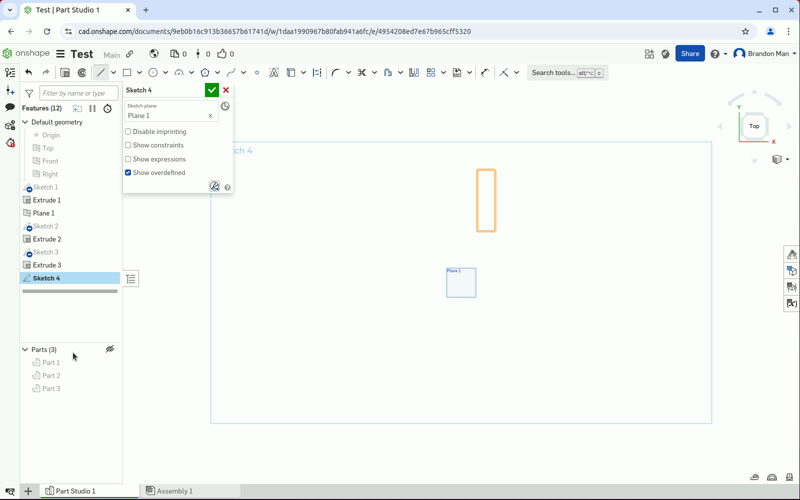
mouse_move(477, 280)
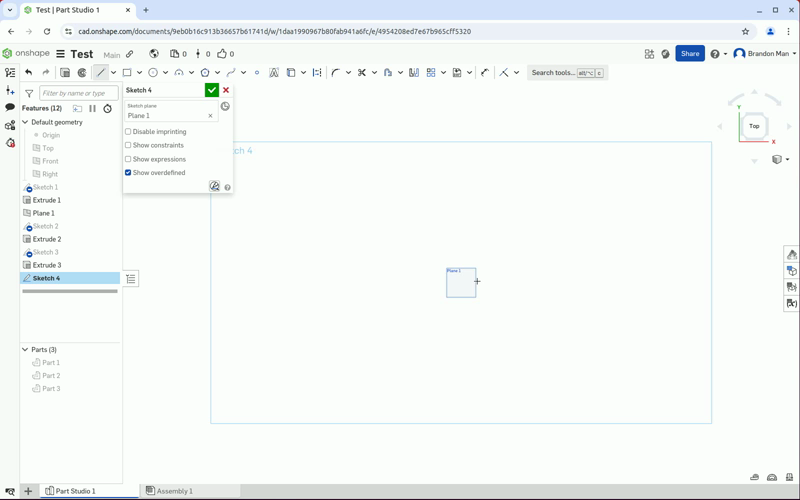
click(477, 280)
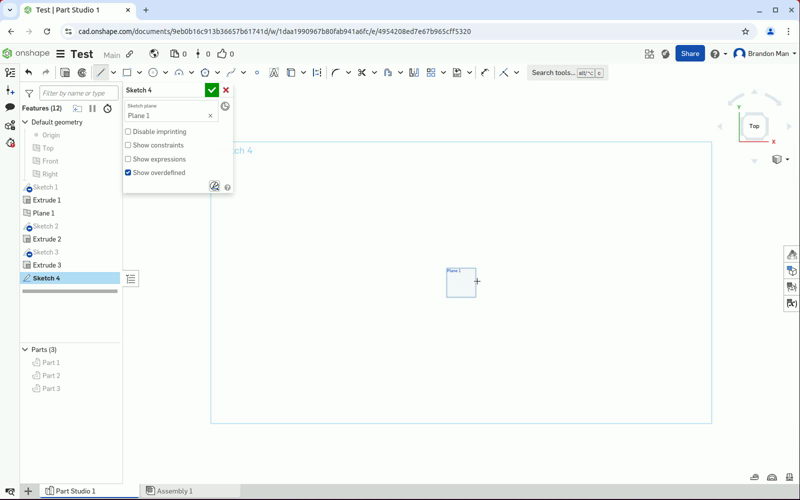
key_up(shift)
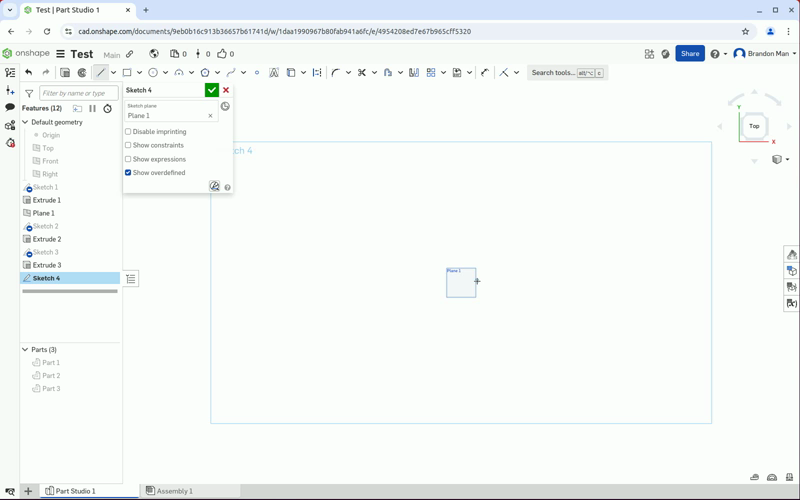
key_down(shift)
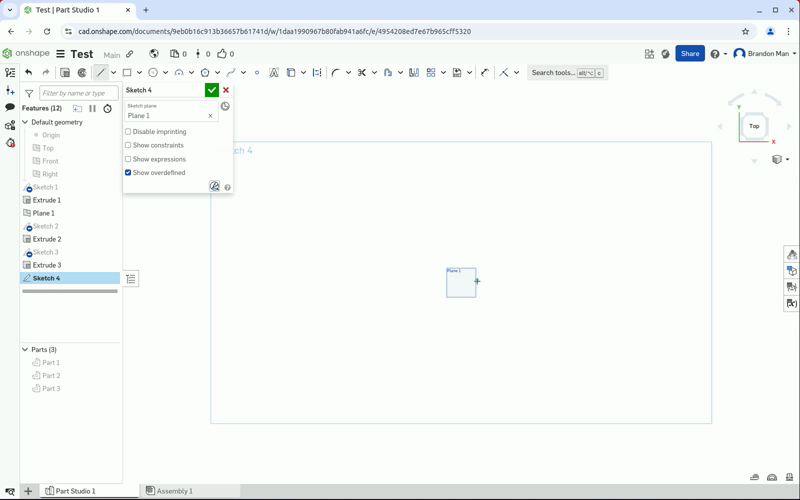
mouse_move(507, 280)
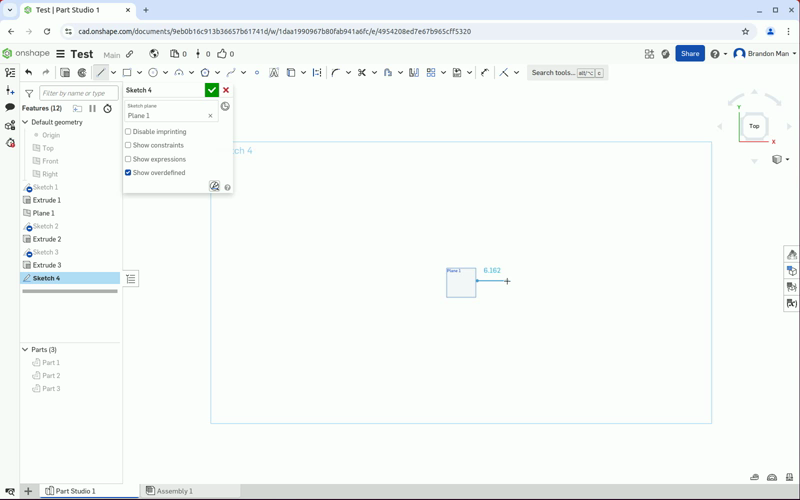
mouse_move(495, 280)
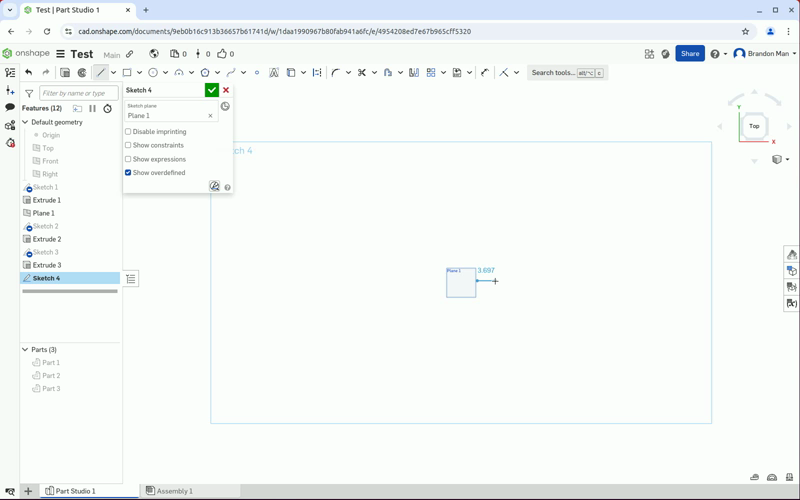
click(495, 280)
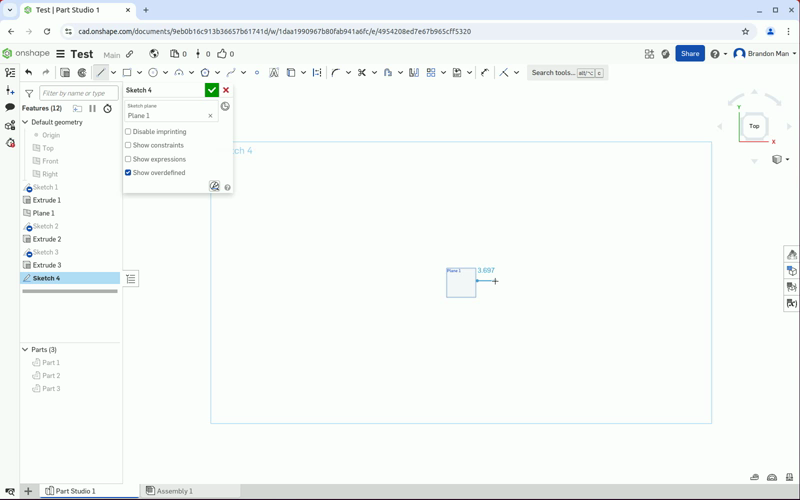
key_up(shift)
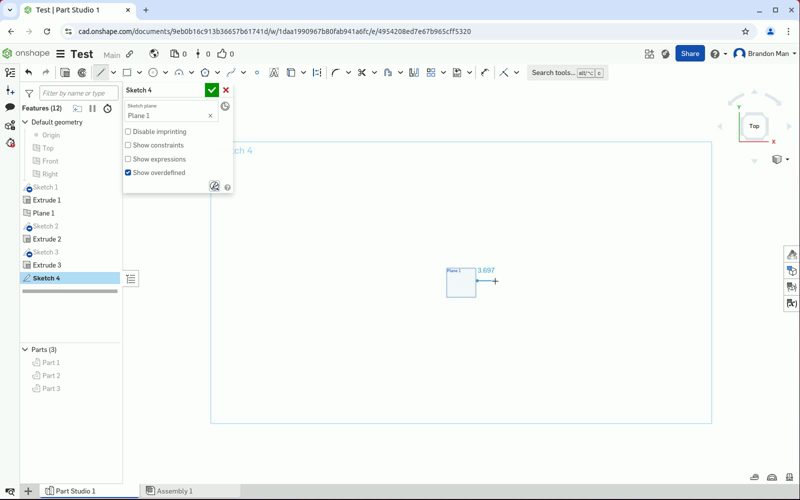
key_down(shift)
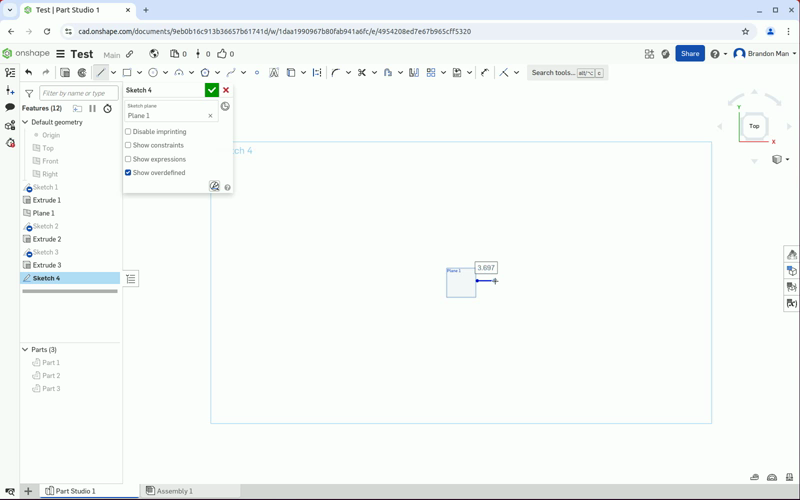
mouse_move(525, 280)
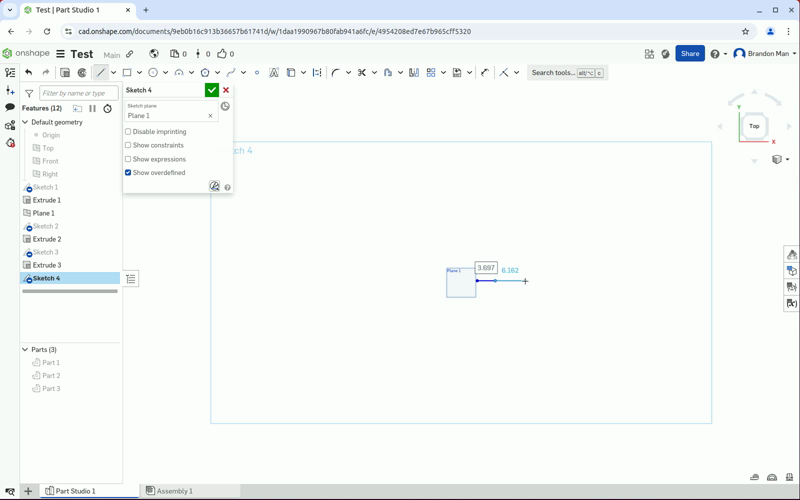
mouse_move(495, 229)
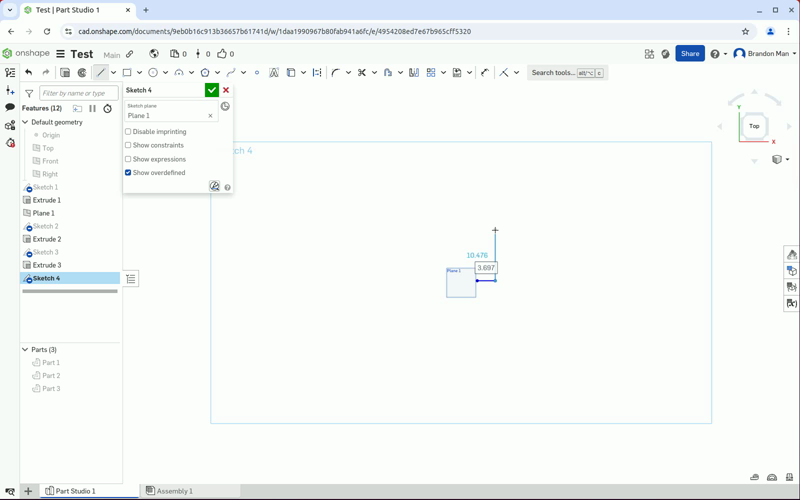
click(495, 229)
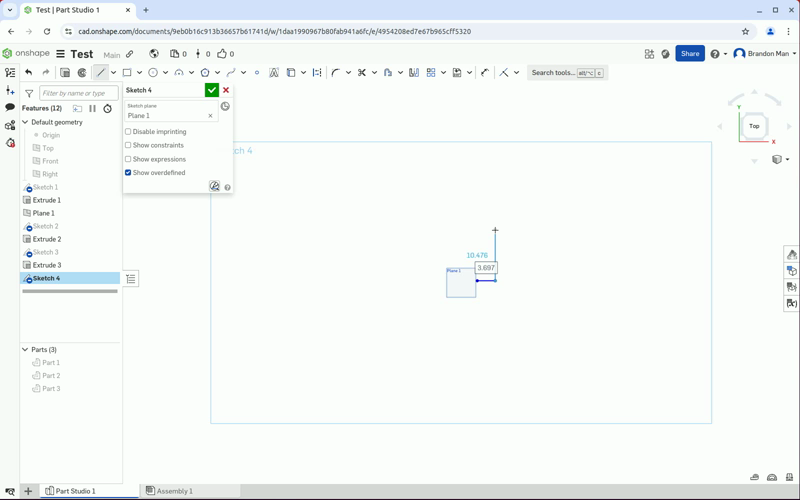
key_up(shift)
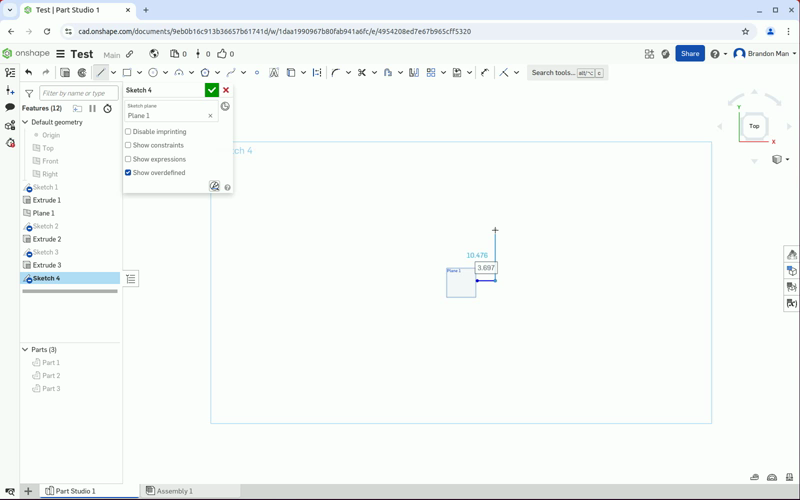
key_down(shift)
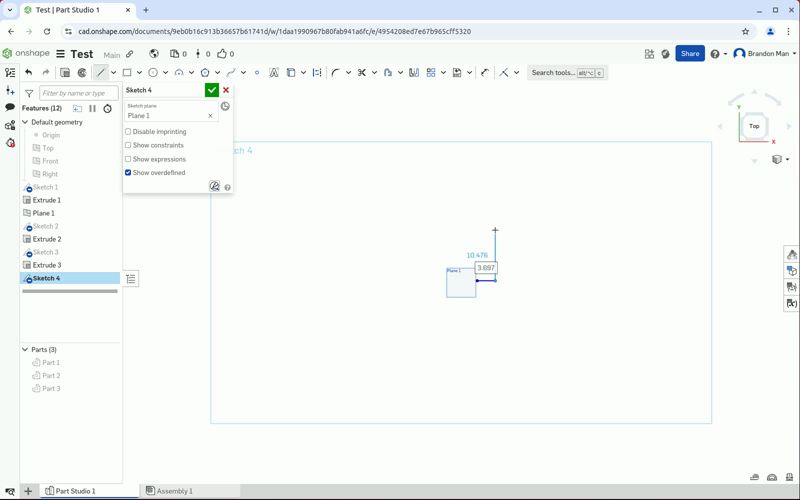
mouse_move(525, 229)
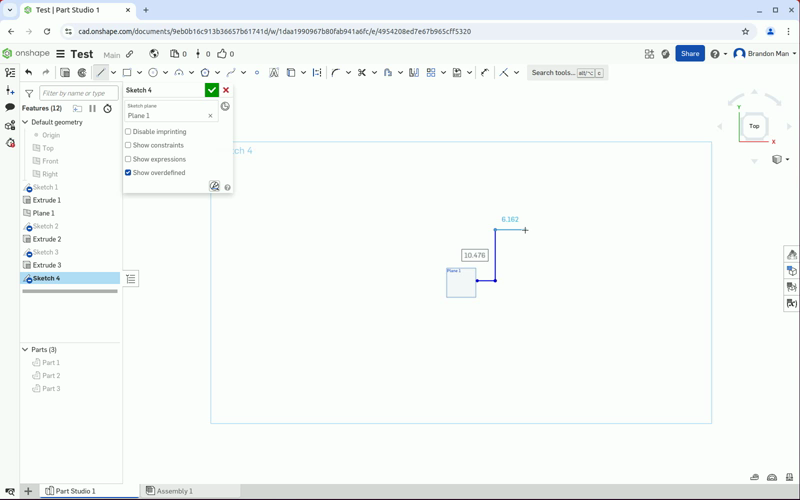
mouse_move(477, 229)
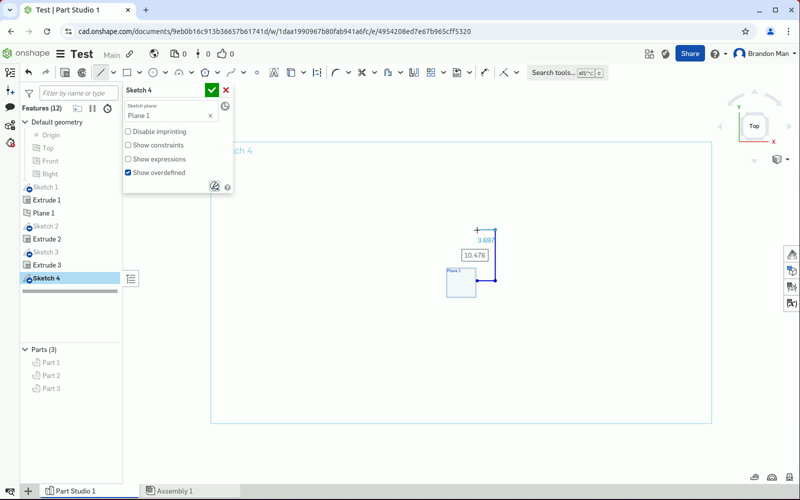
click(477, 229)
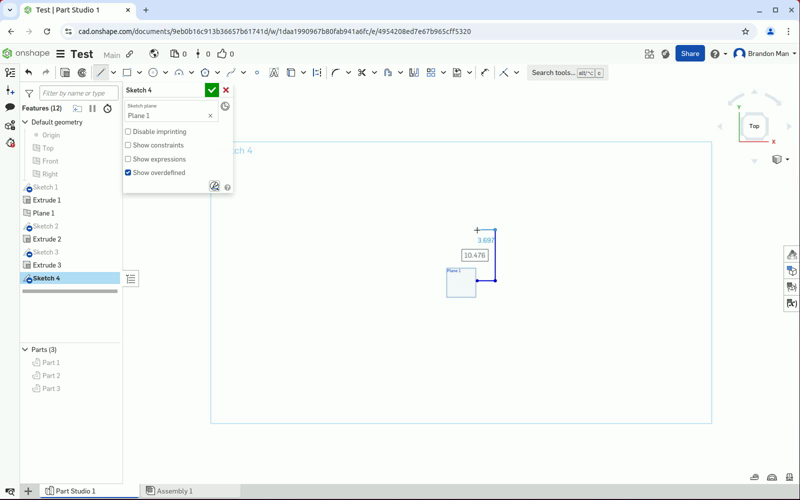
key_up(shift)
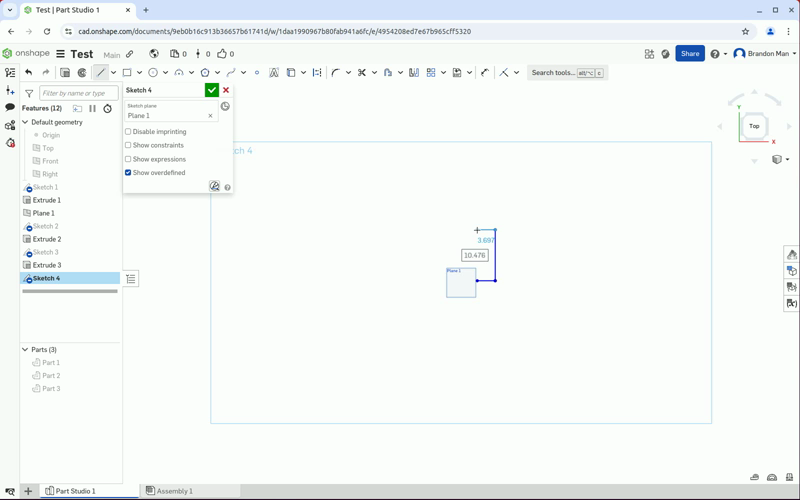
mouse_move(507, 229)
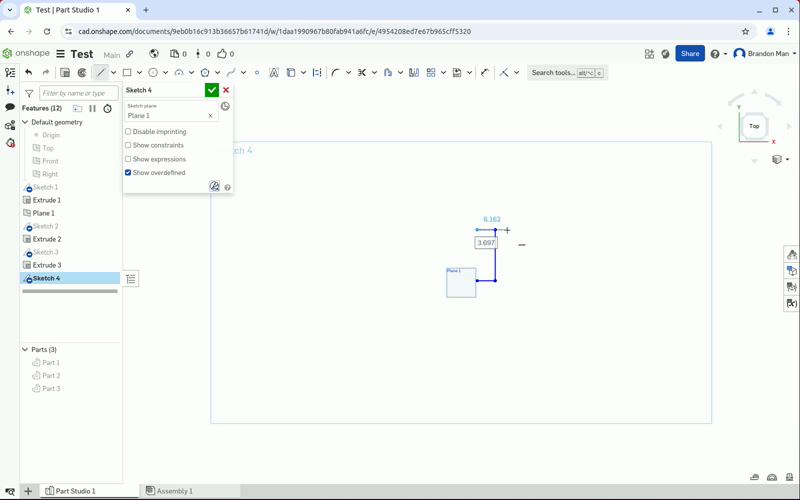
key_down(shift)
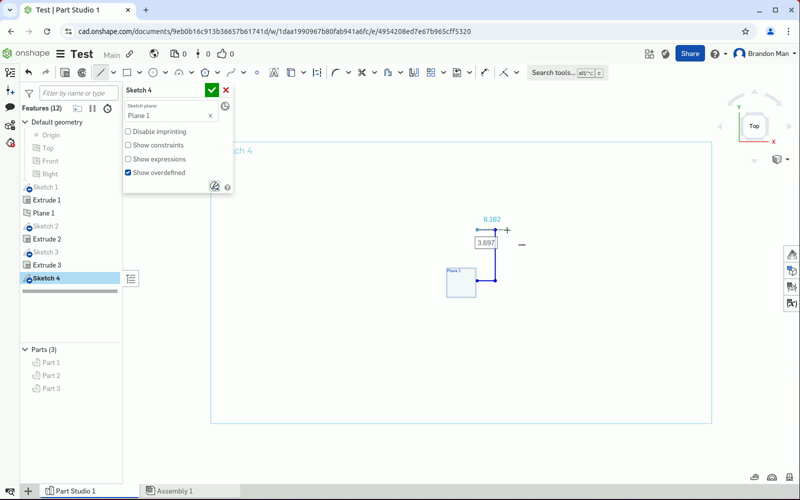
mouse_move(477, 280)
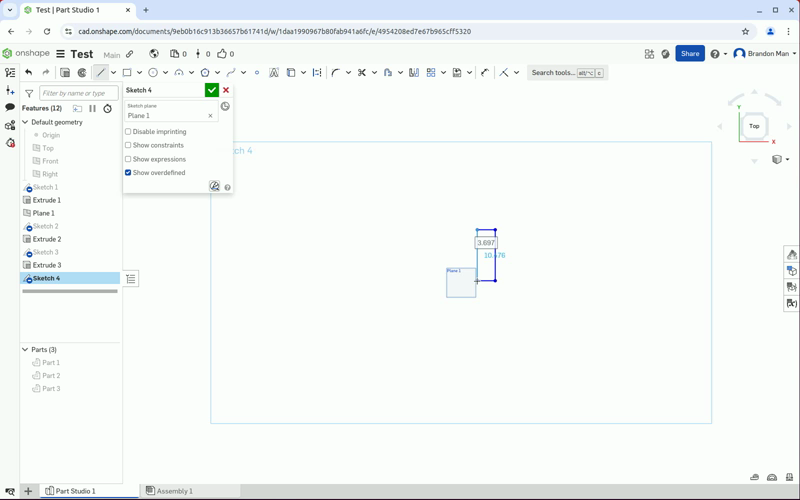
key_up(shift)
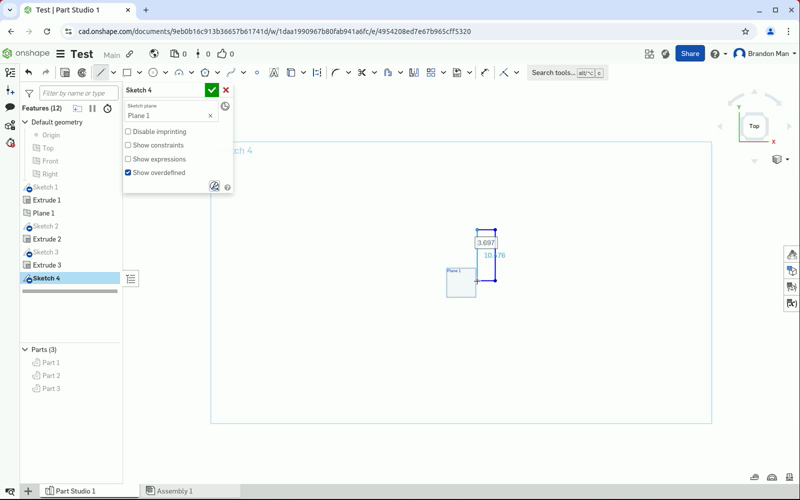
click(477, 280)
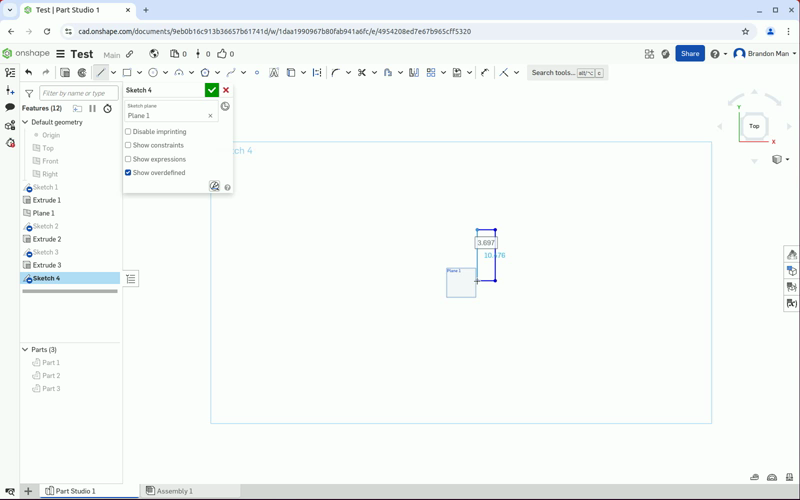
key(esc)
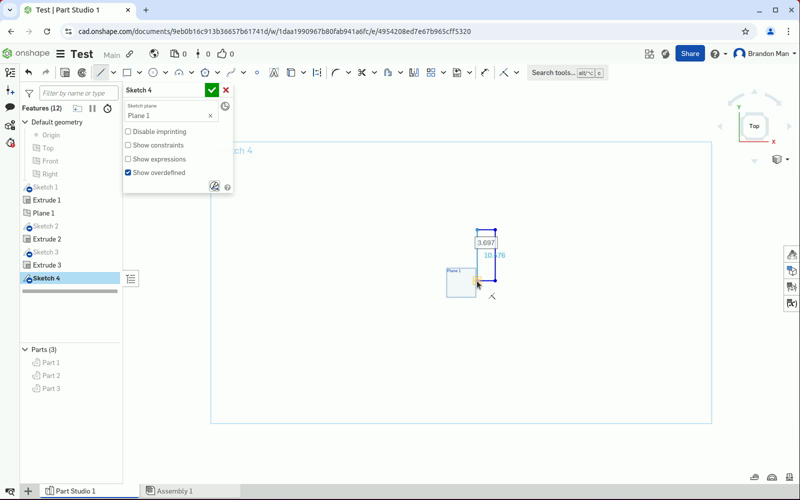
mouse_move(493, 263)
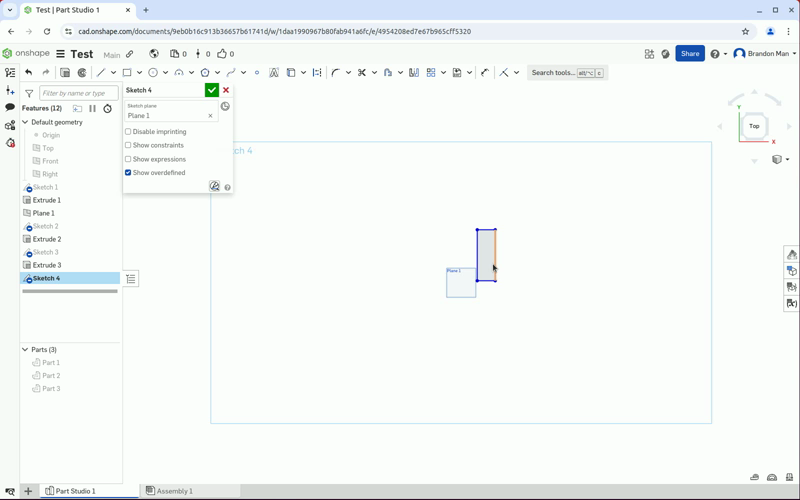
scroll(6)
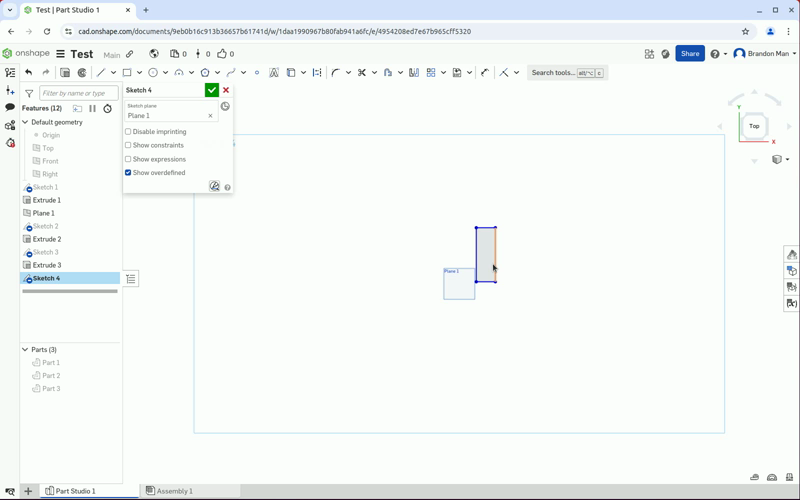
scroll(6)
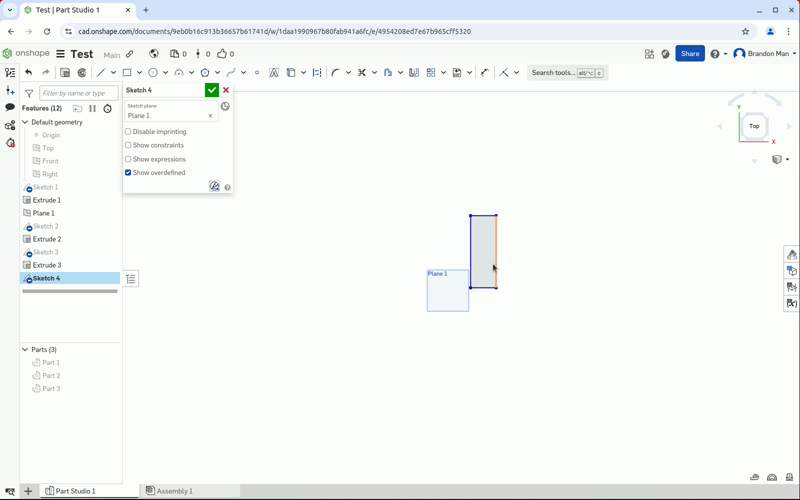
scroll(6)
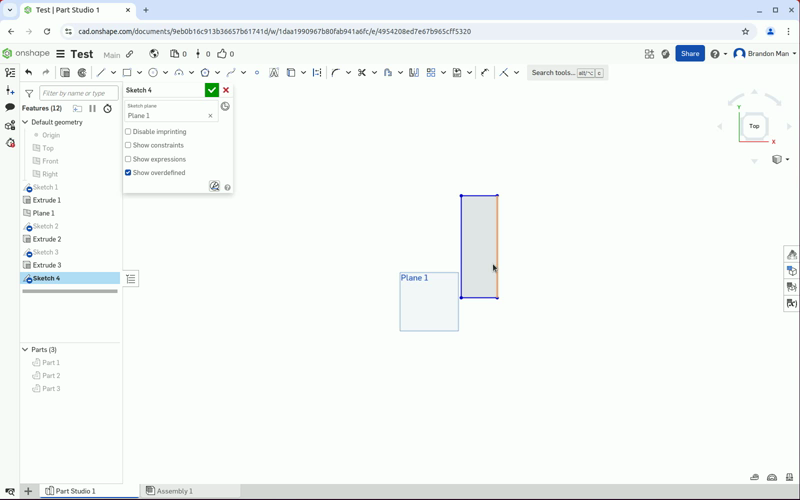
scroll(6)
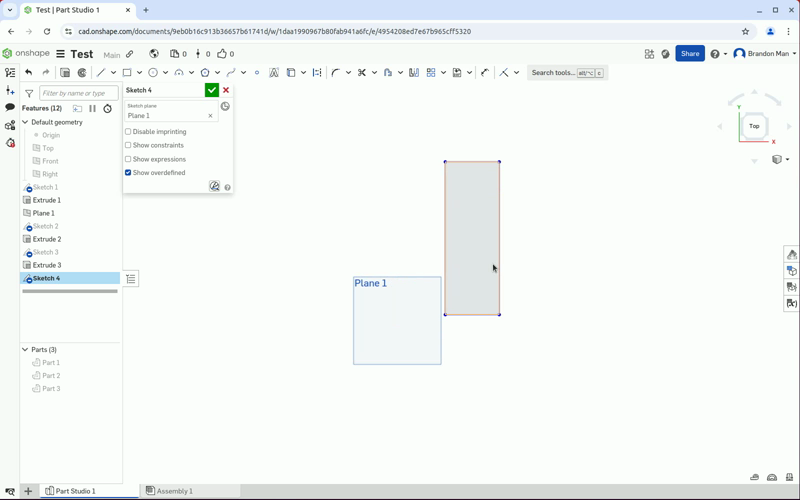
scroll(6)
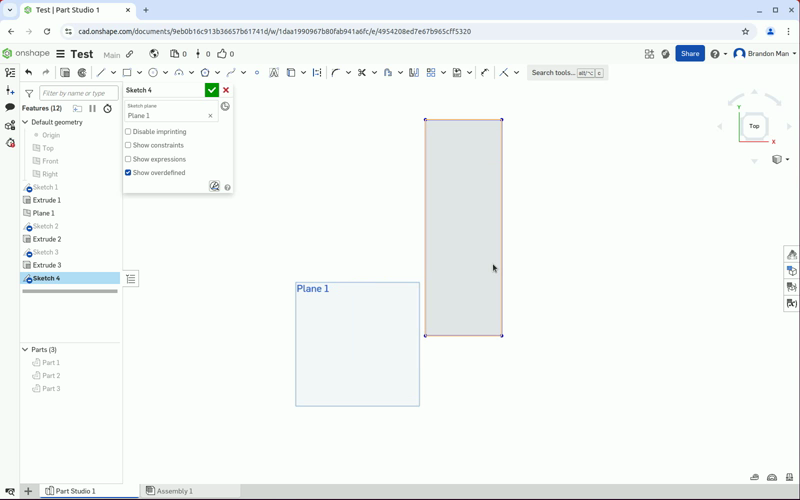
scroll(6)
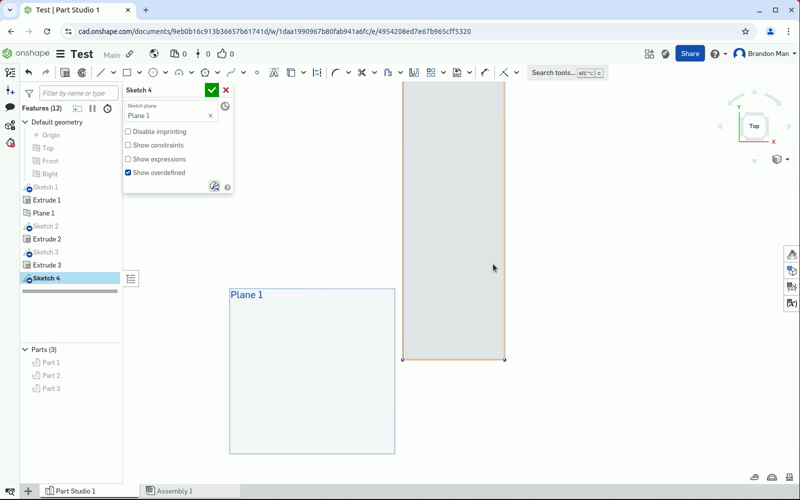
scroll(6)
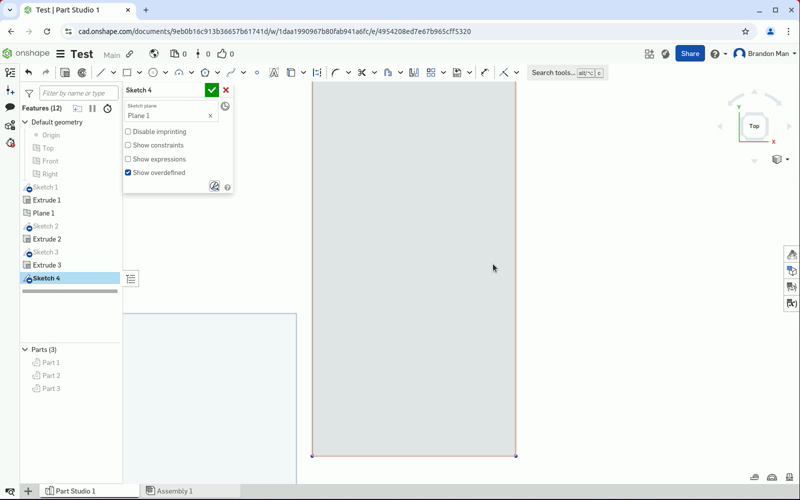
click(493, 263)
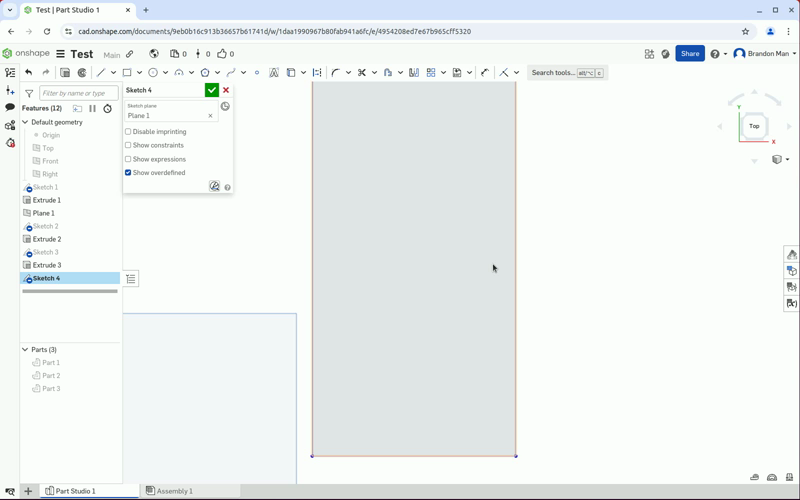
scroll(-6)
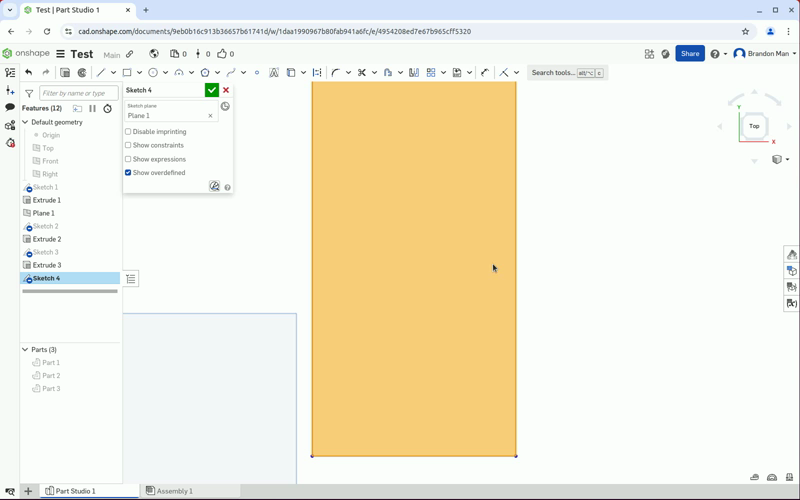
scroll(-6)
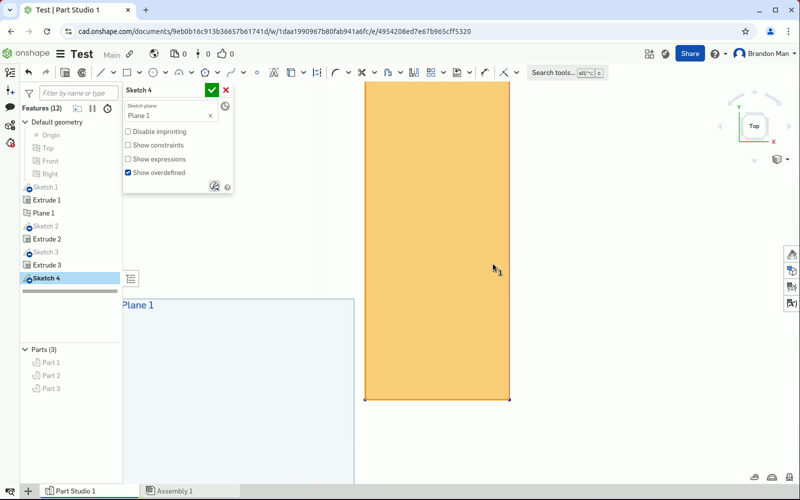
scroll(-6)
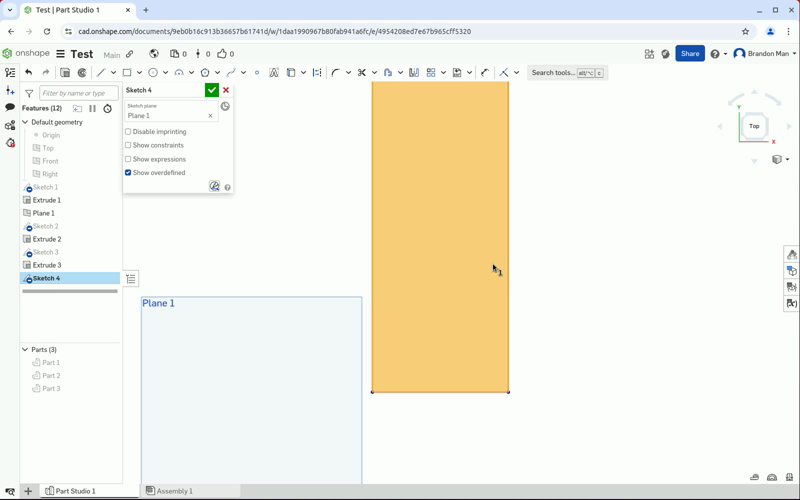
scroll(-6)
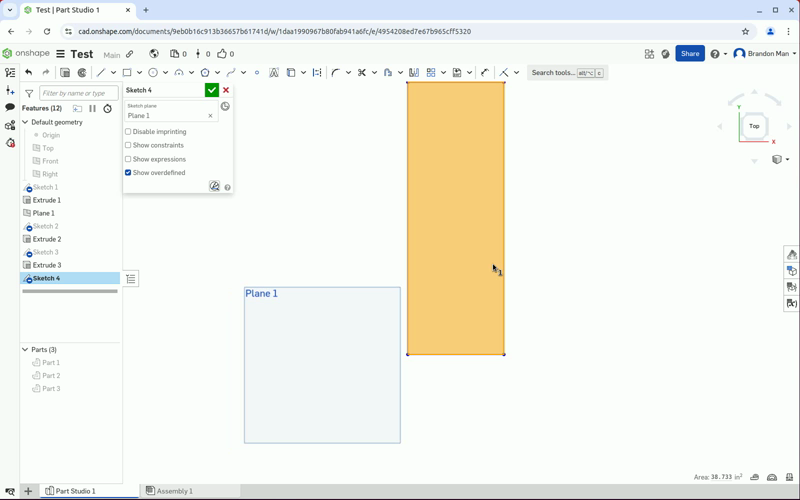
scroll(-6)
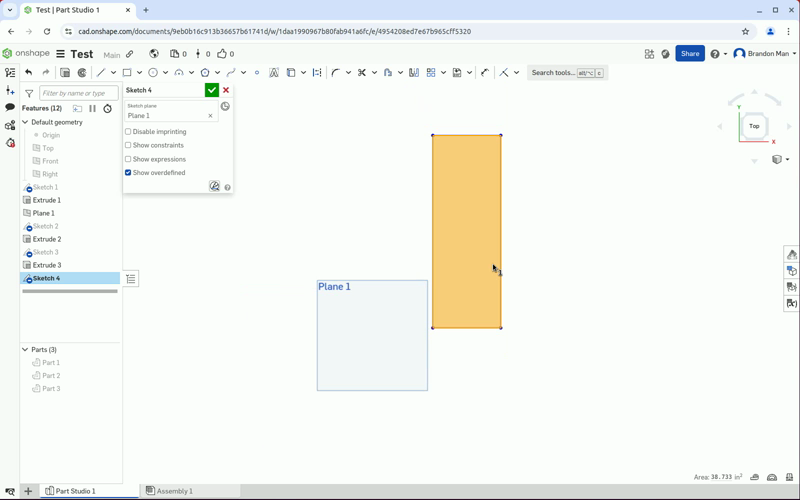
scroll(-6)
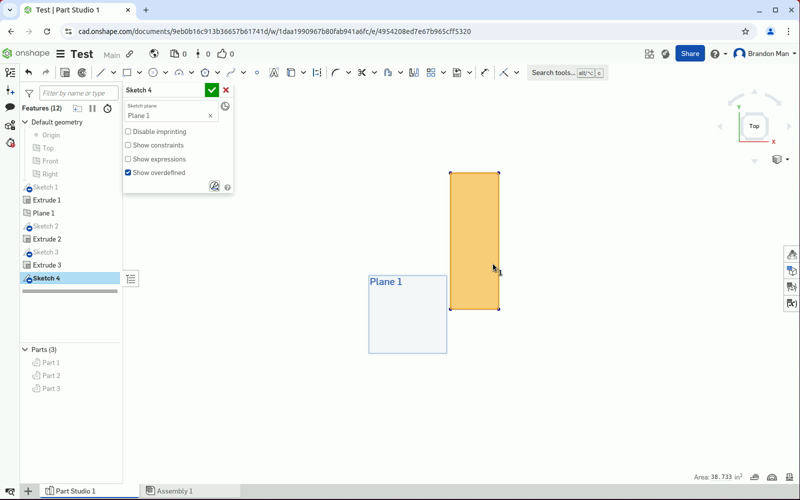
scroll(-6)
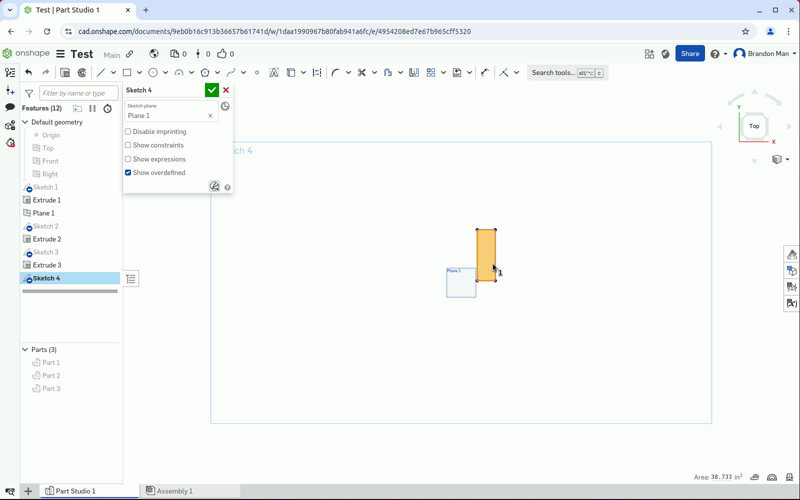
mouse_move(73, 352)
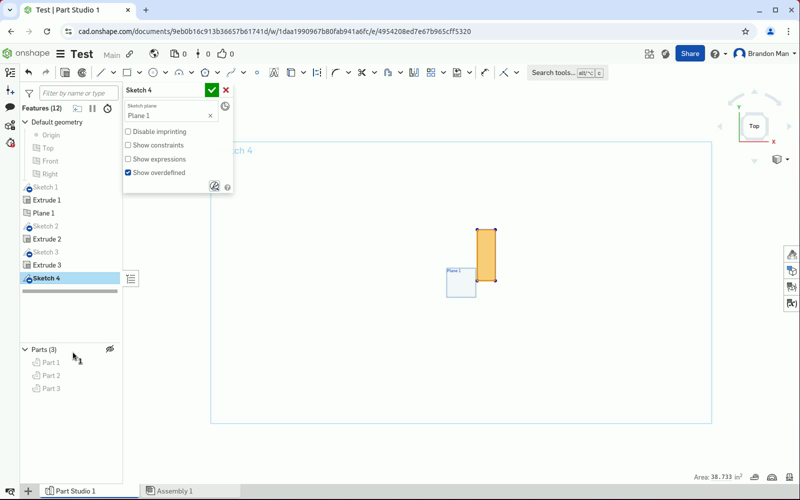
key(shift+y)
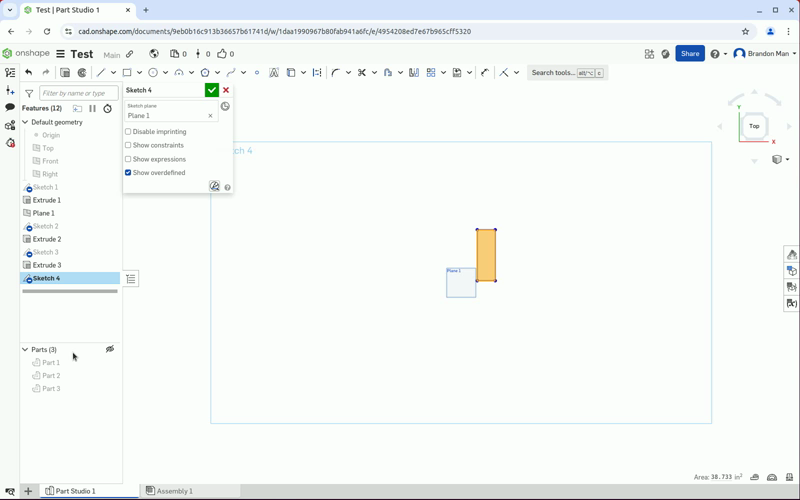
key(shift+e)
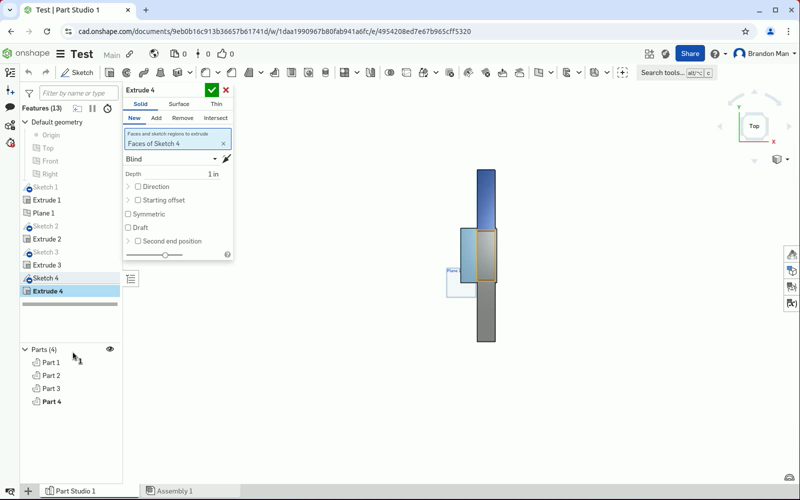
mouse_move(143, 106)
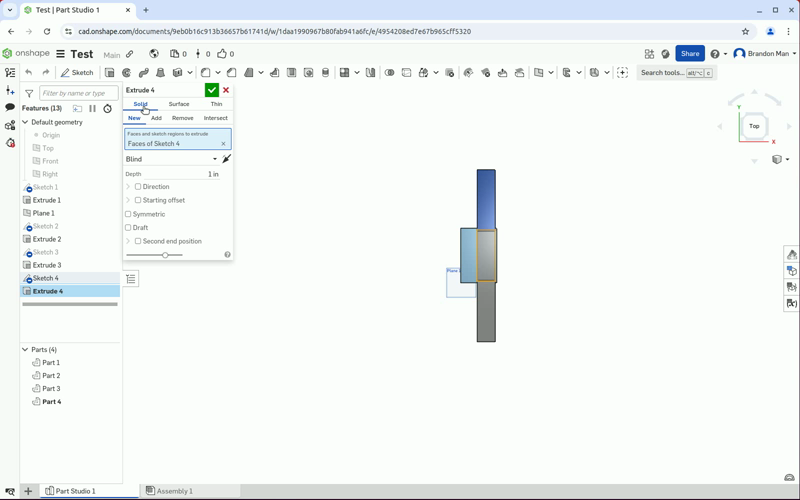
click(143, 106)
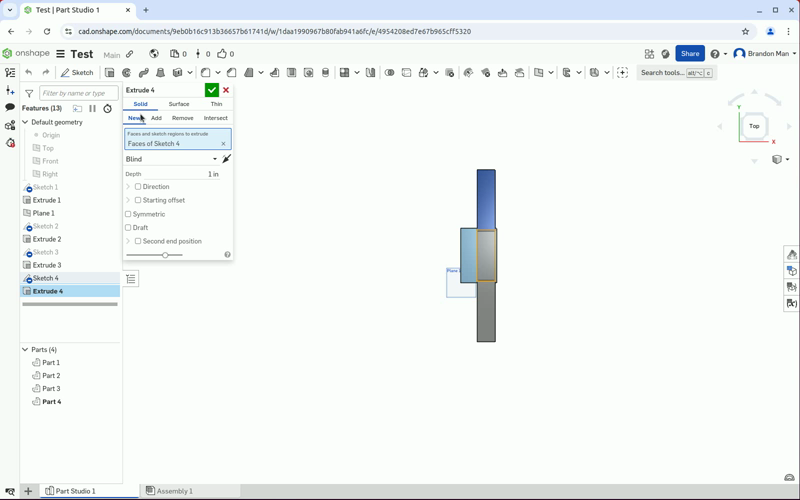
mouse_move(137, 120)
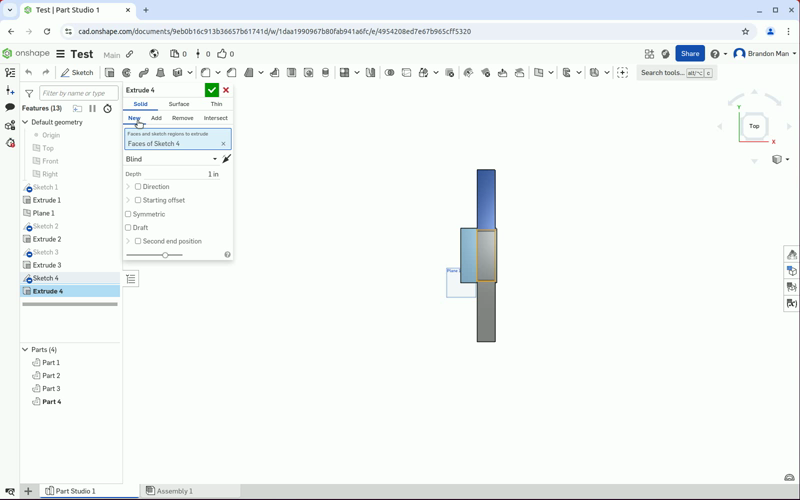
click(137, 120)
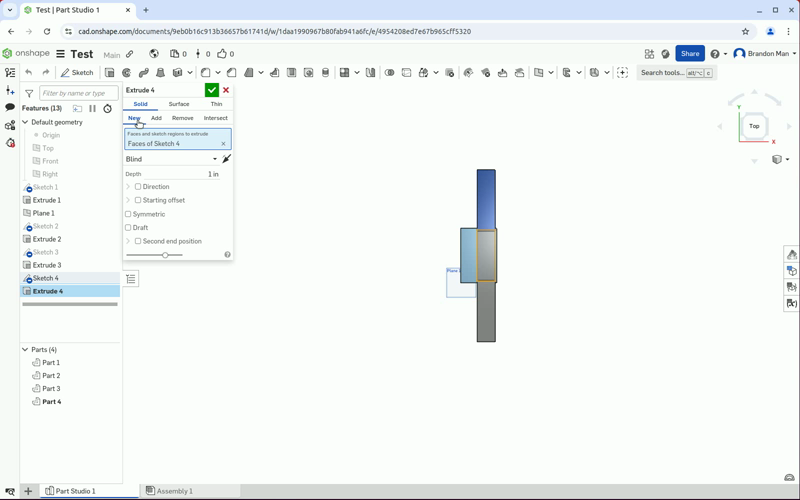
key(tab, 4)
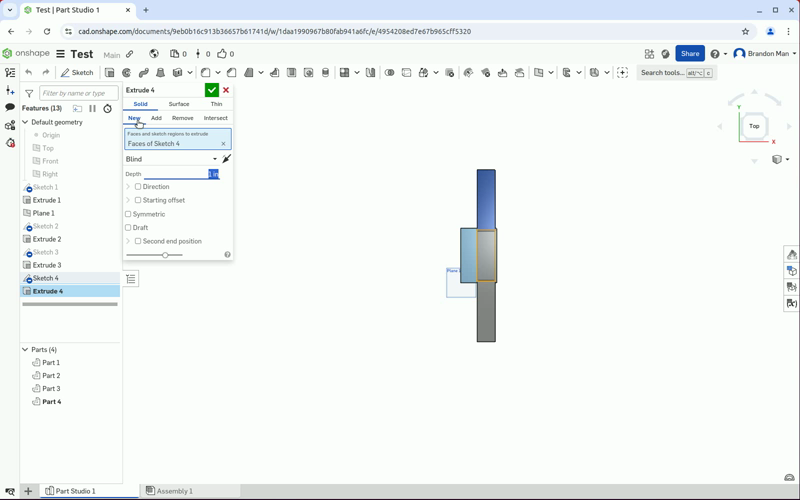
text(2.889)
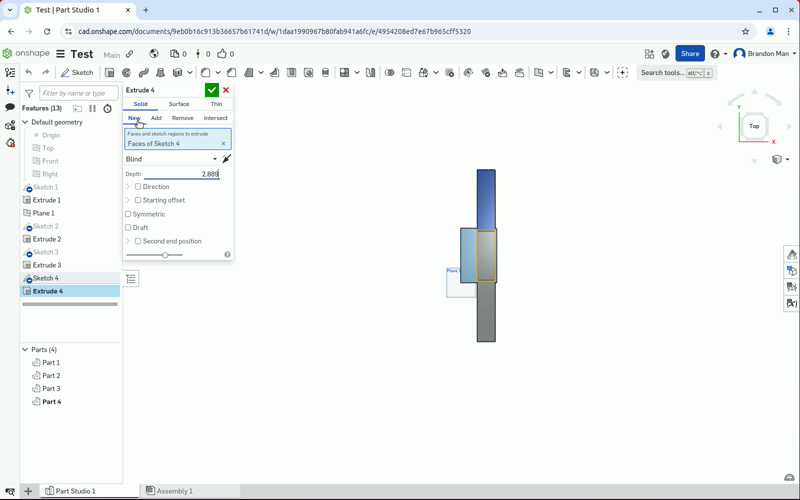
key(enter)
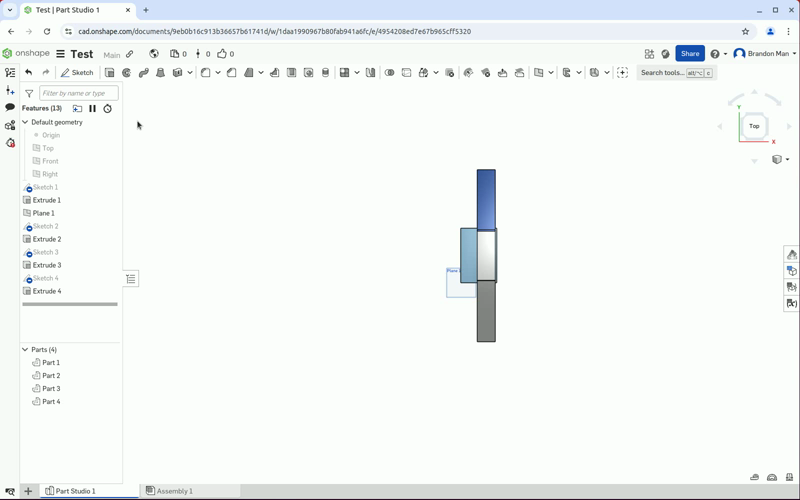
key(shift+h)
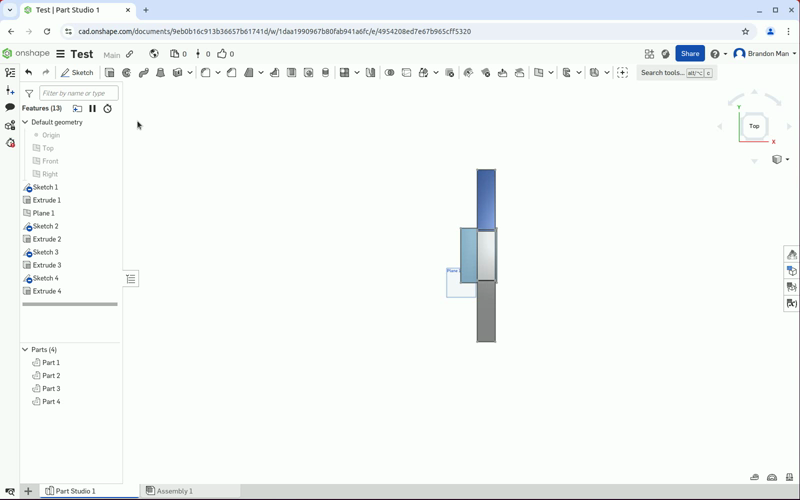
key(shift+h)
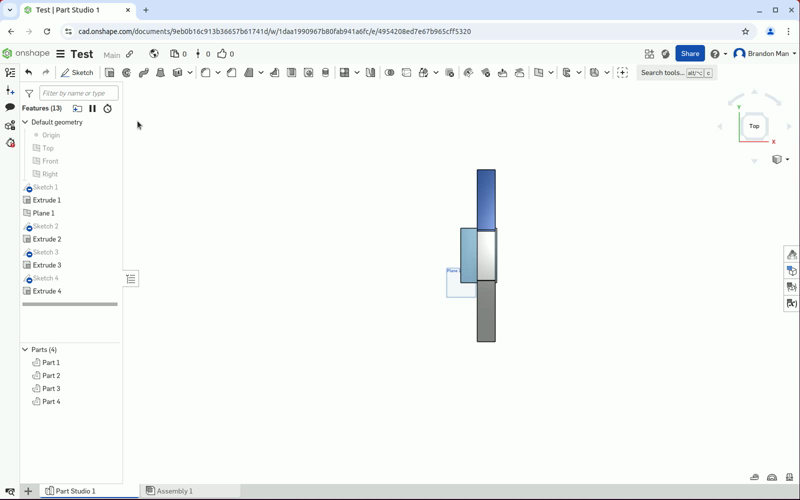
mouse_move(73, 189)
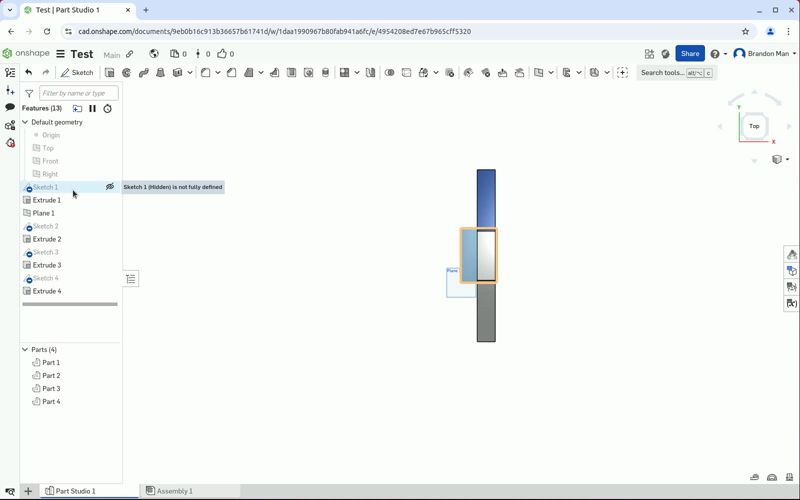
click(73, 189)
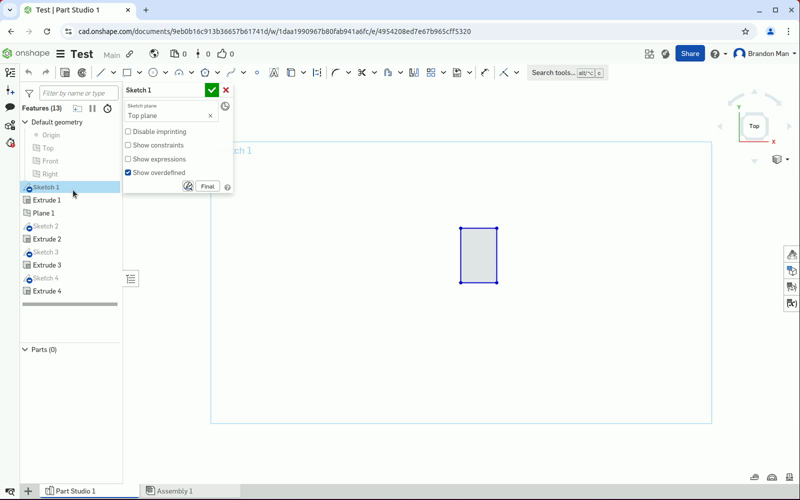
mouse_move(229, 92)
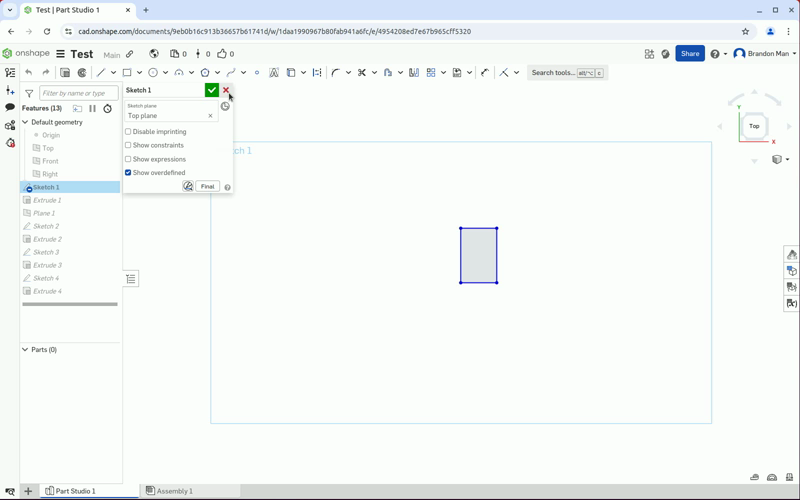
click(229, 92)
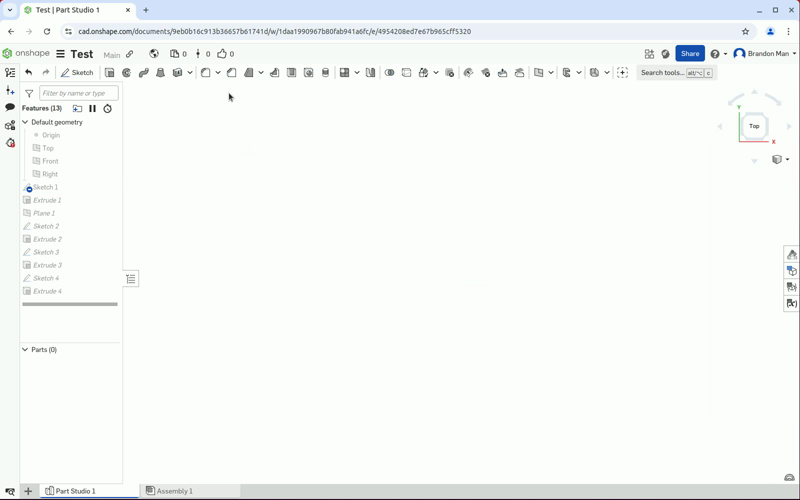
key(shift+s)
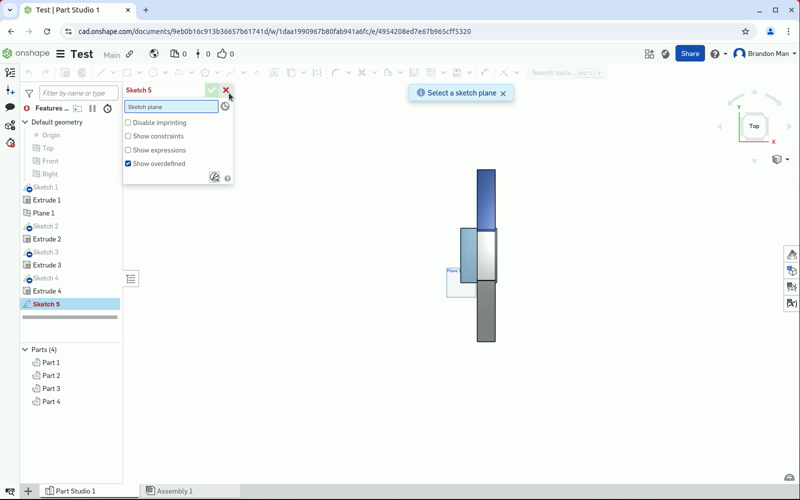
mouse_move(73, 215)
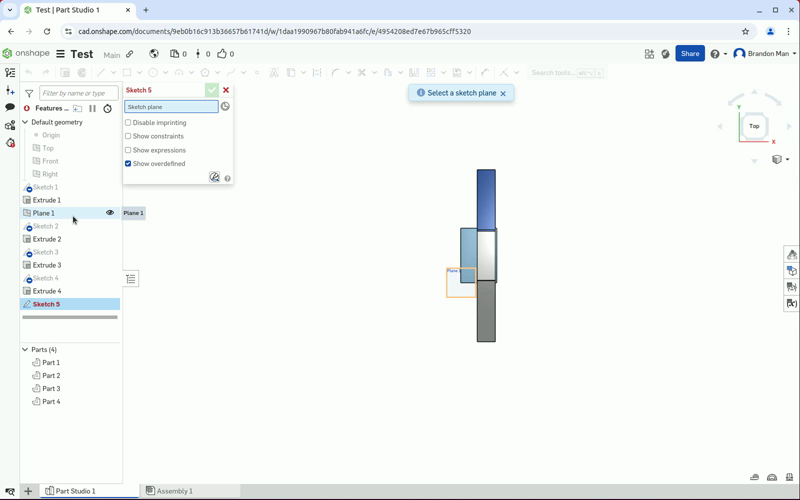
click(73, 215)
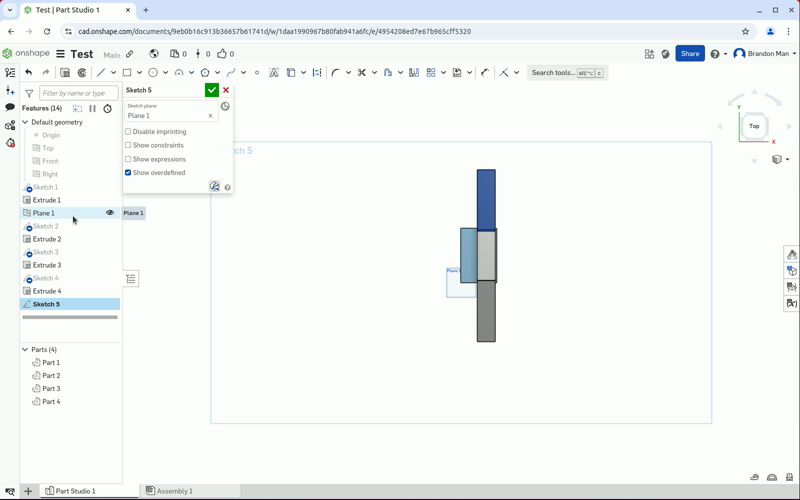
mouse_move(73, 352)
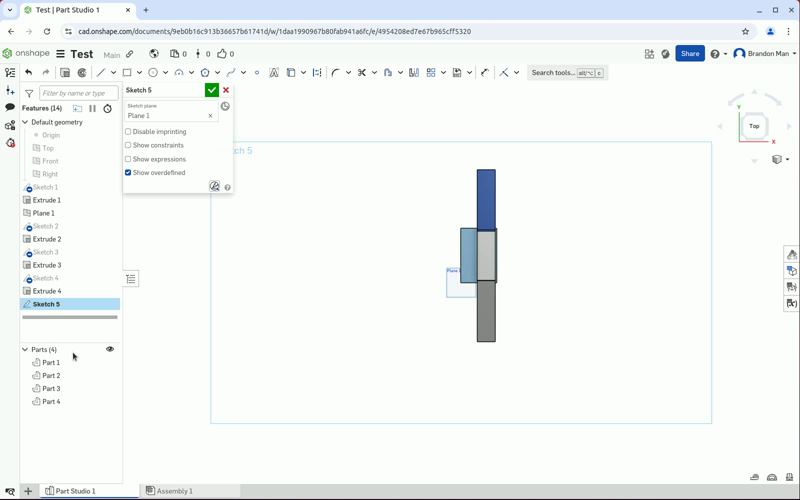
key(y)
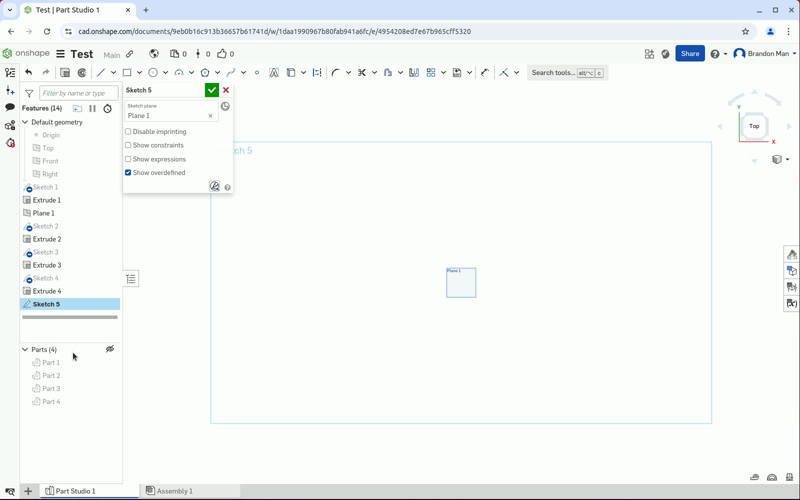
key(l)
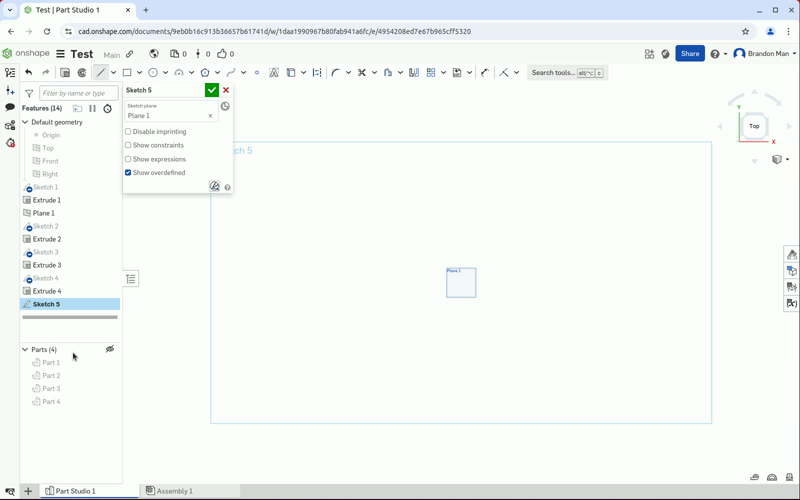
key_down(shift)
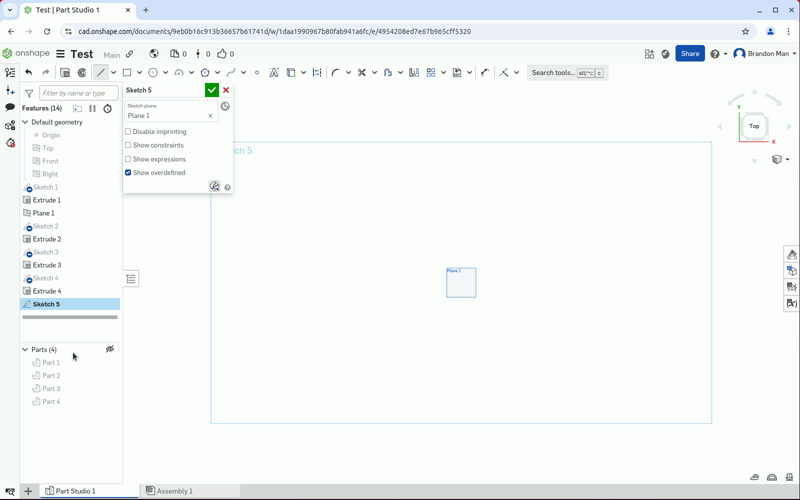
mouse_move(472, 231)
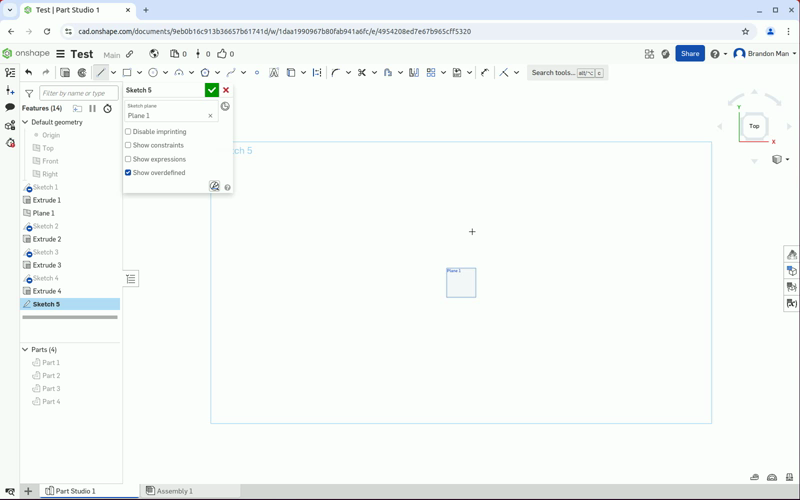
click(472, 231)
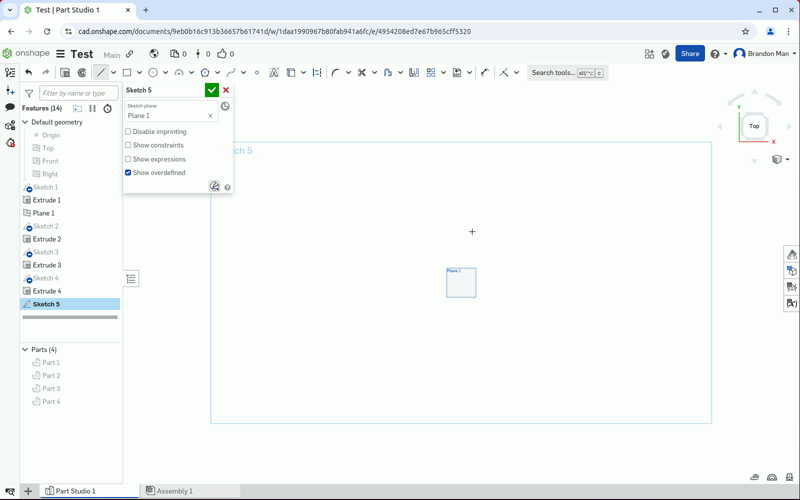
key_up(shift)
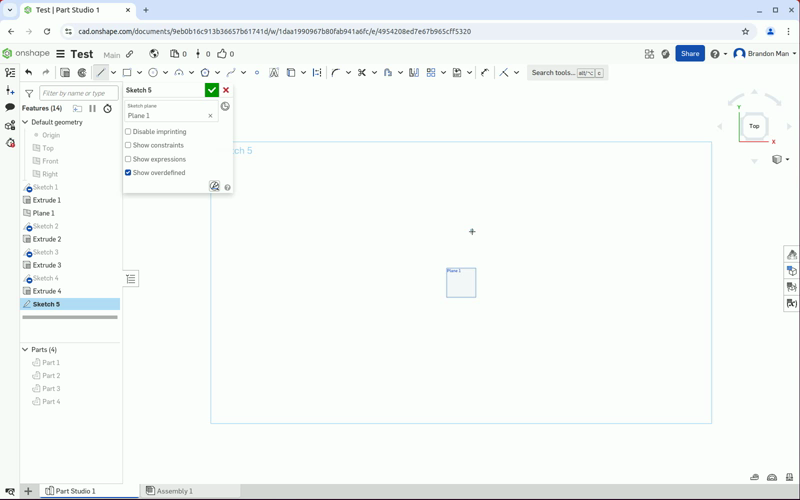
key_down(shift)
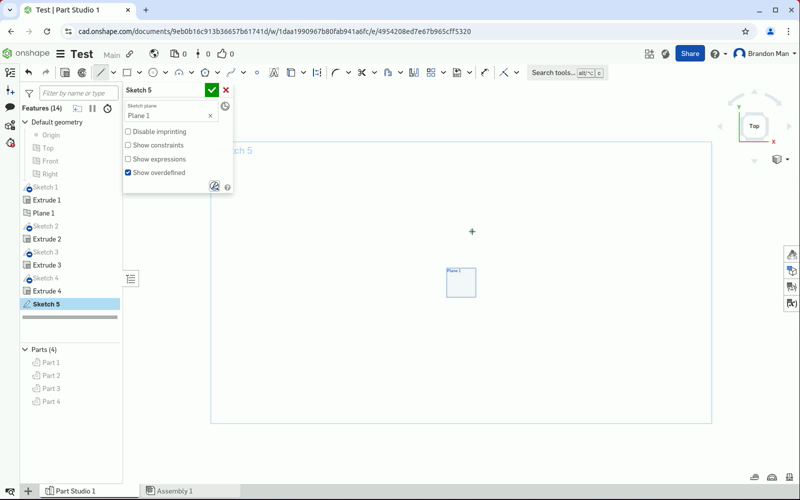
mouse_move(502, 231)
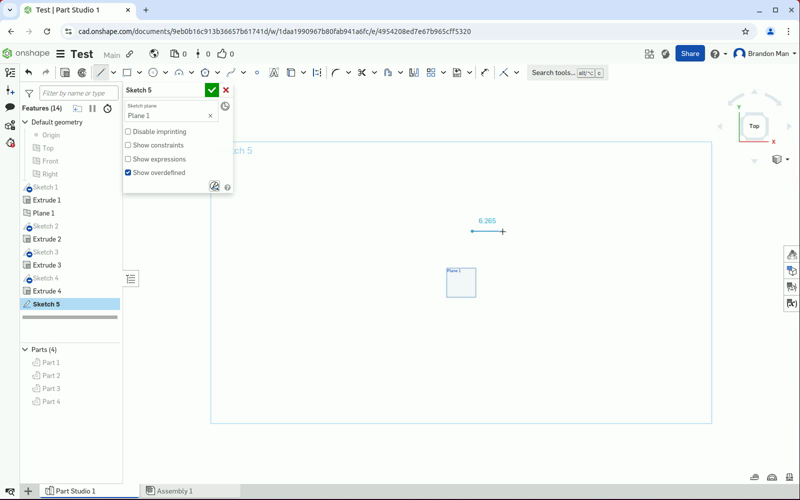
mouse_move(477, 231)
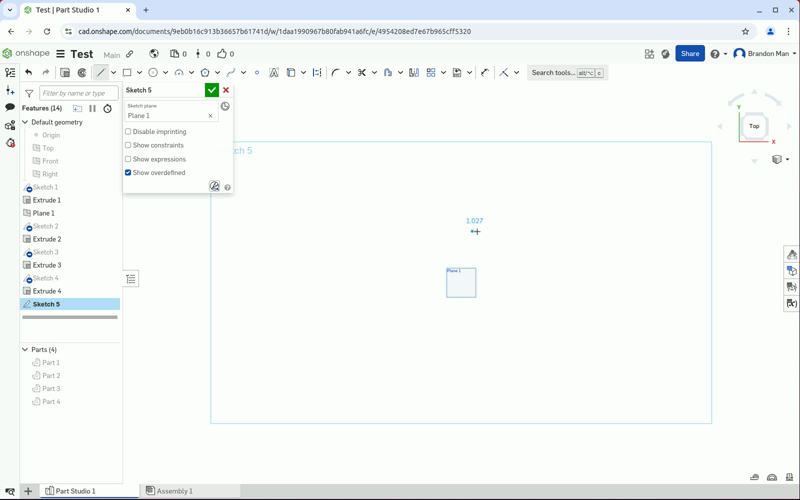
scroll(6)
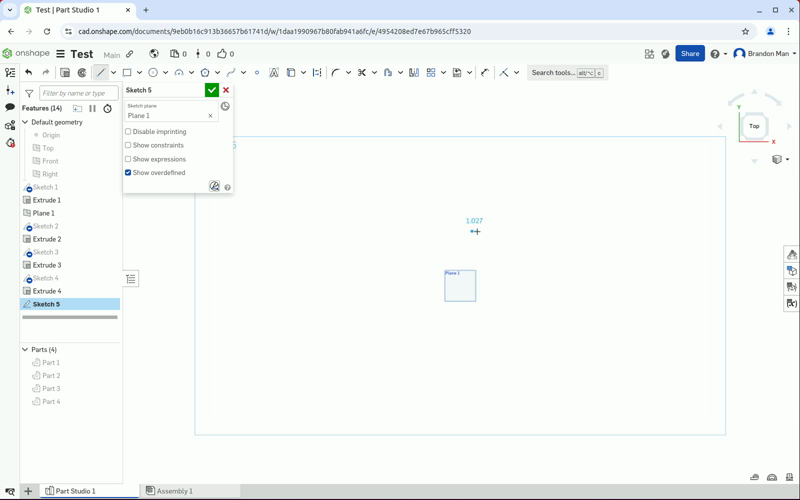
scroll(6)
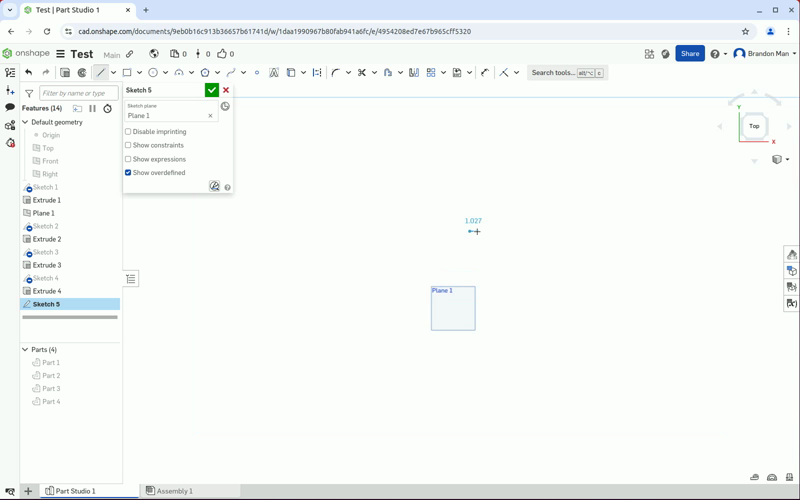
scroll(6)
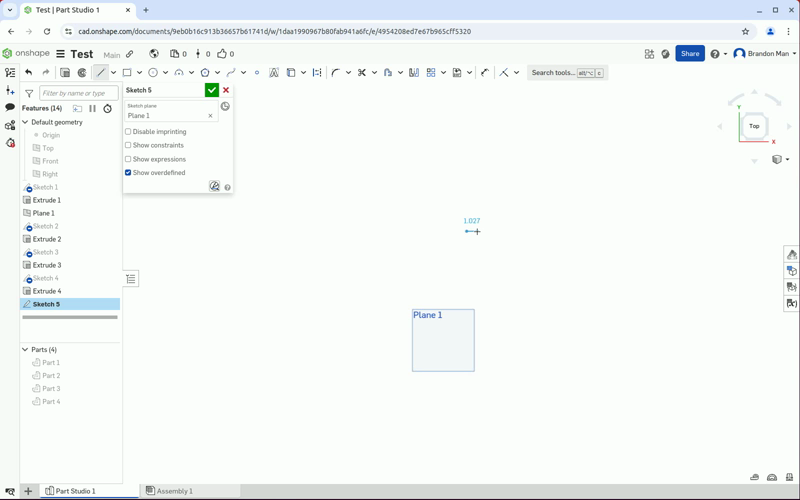
scroll(6)
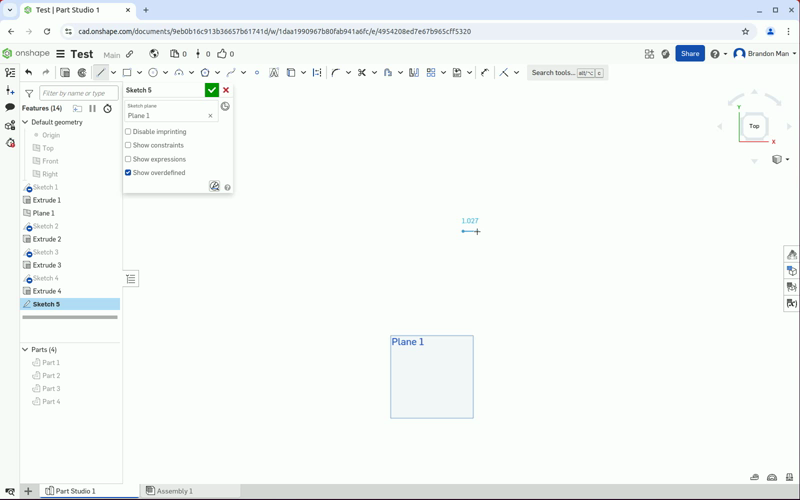
scroll(6)
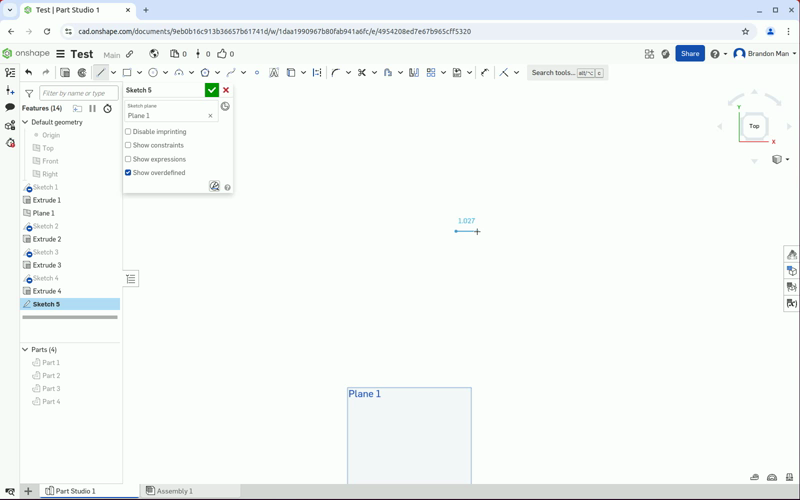
scroll(6)
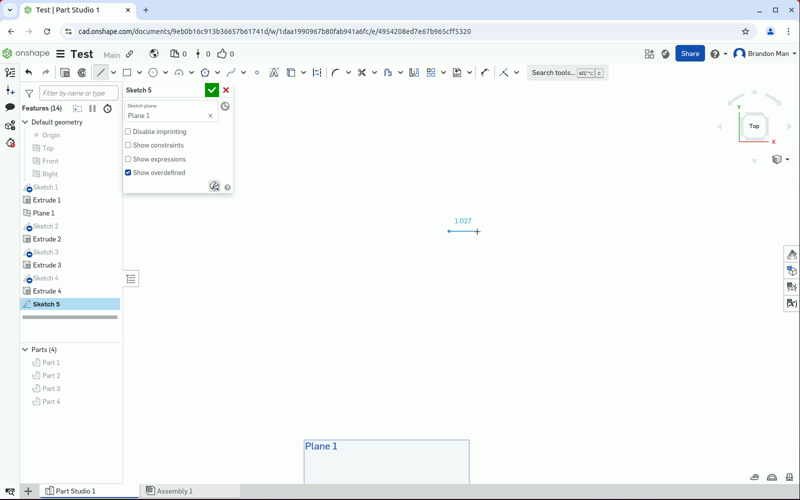
scroll(6)
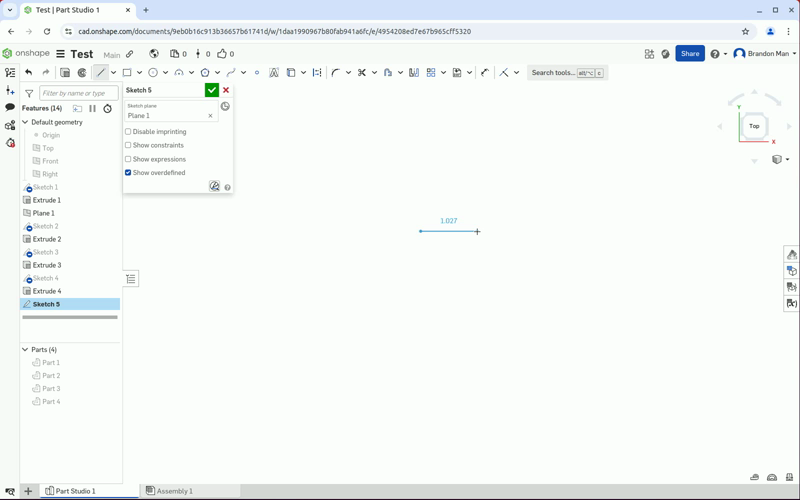
click(477, 231)
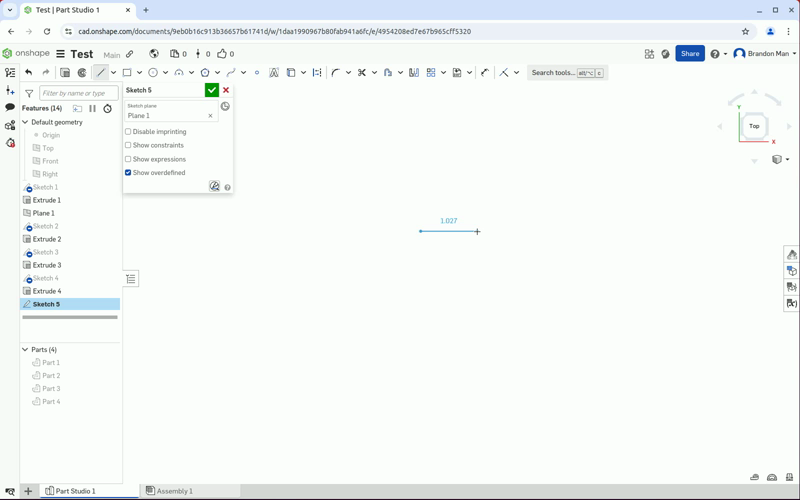
scroll(-6)
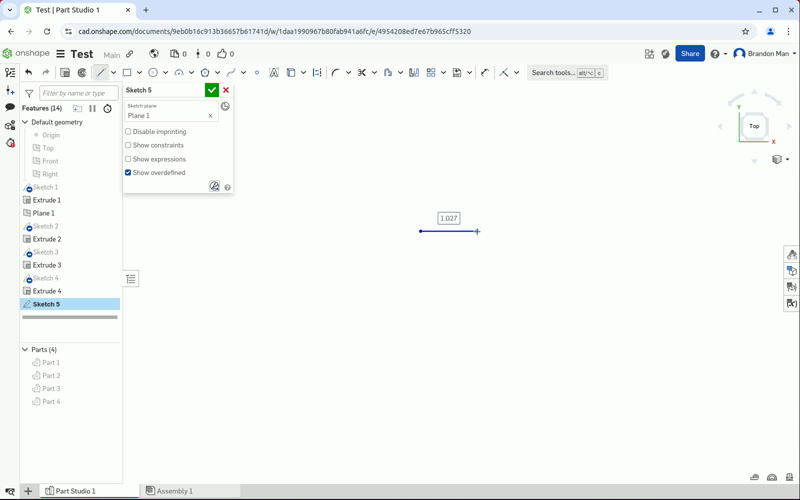
scroll(-6)
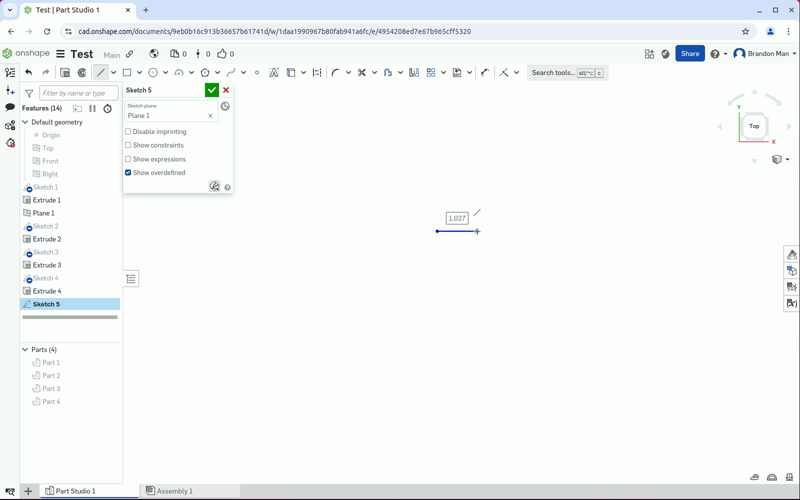
scroll(-6)
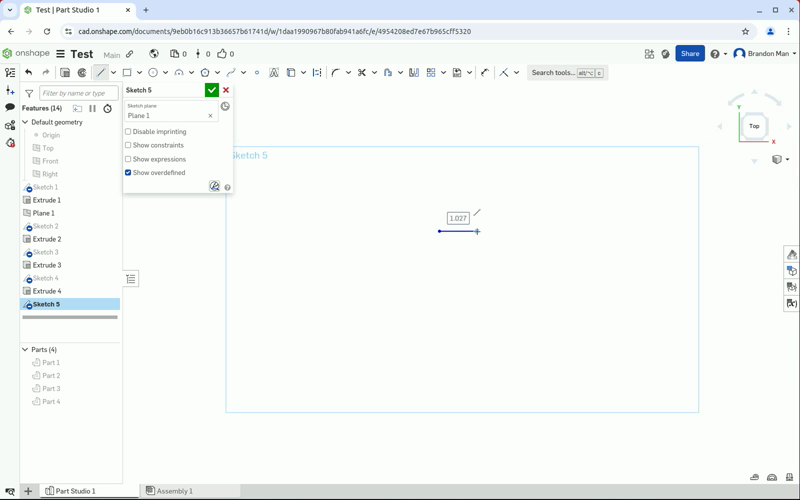
scroll(-6)
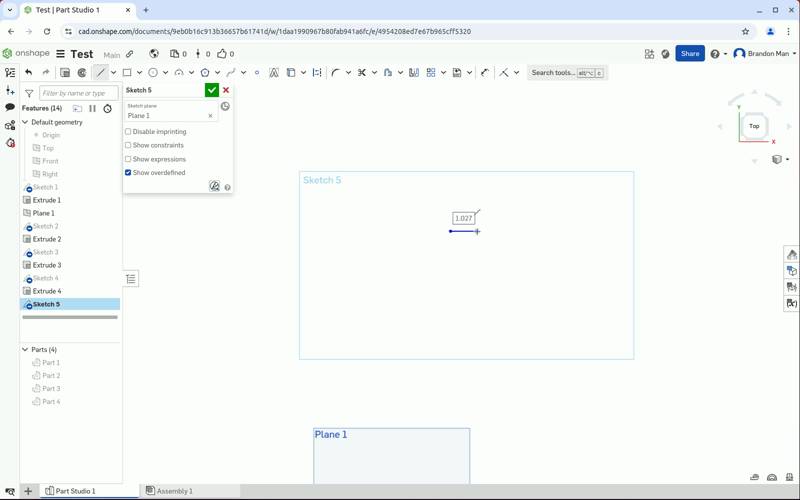
scroll(-6)
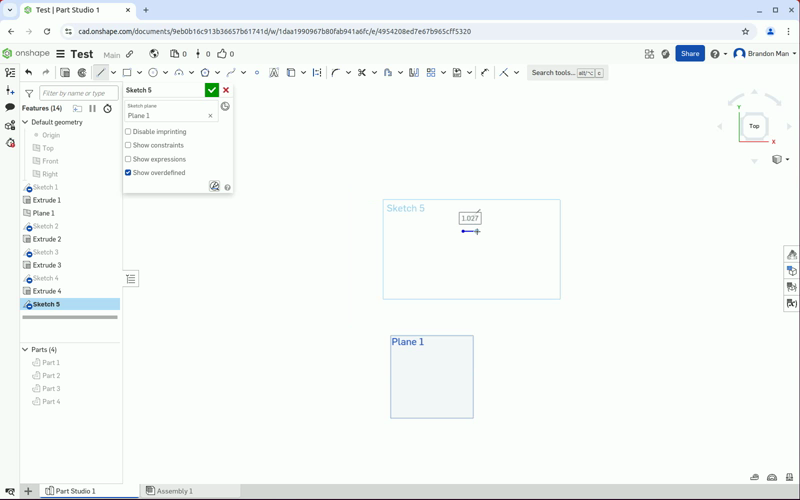
scroll(-6)
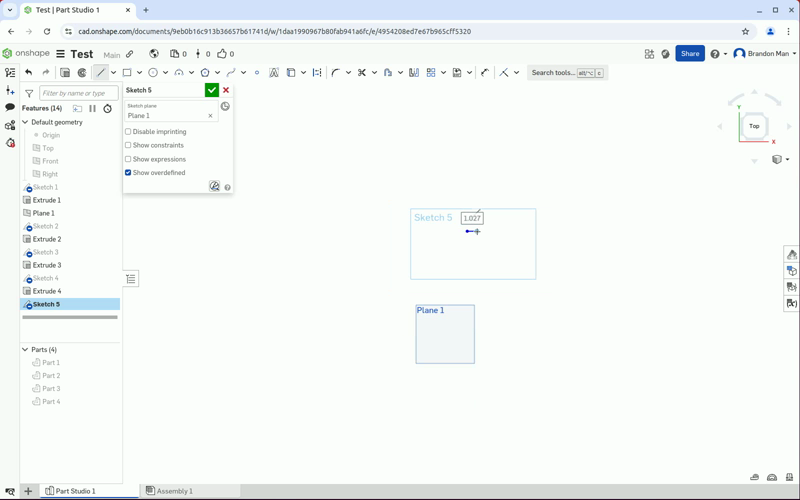
scroll(-6)
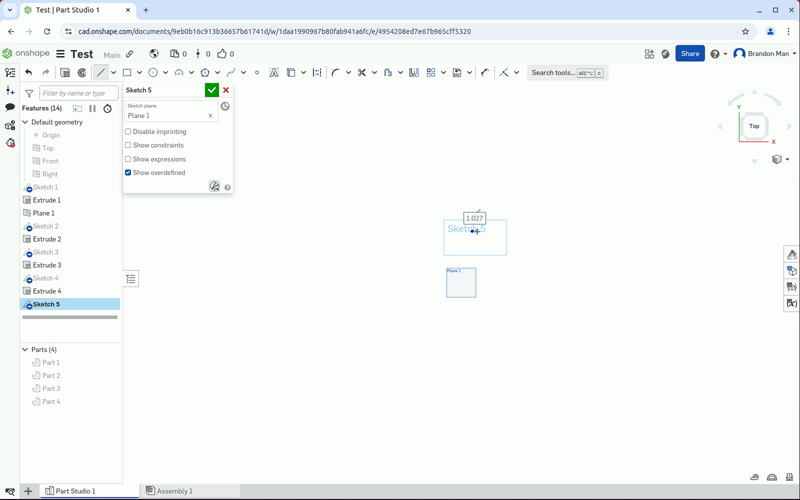
key_up(shift)
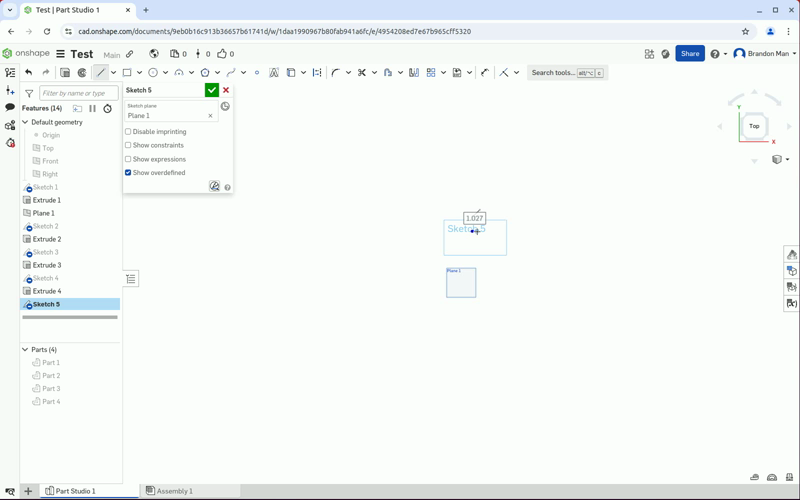
key_down(shift)
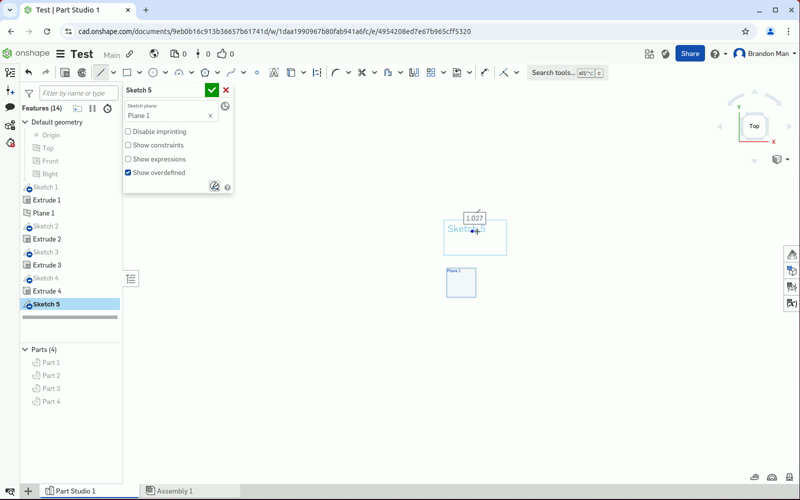
mouse_move(507, 231)
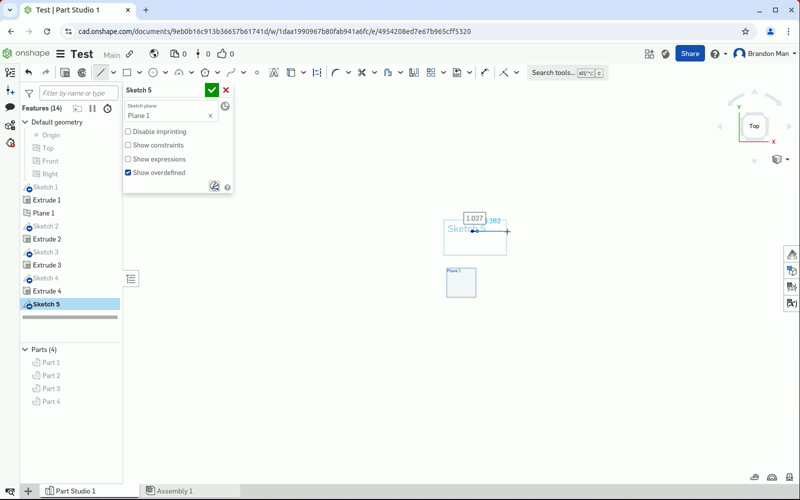
mouse_move(477, 215)
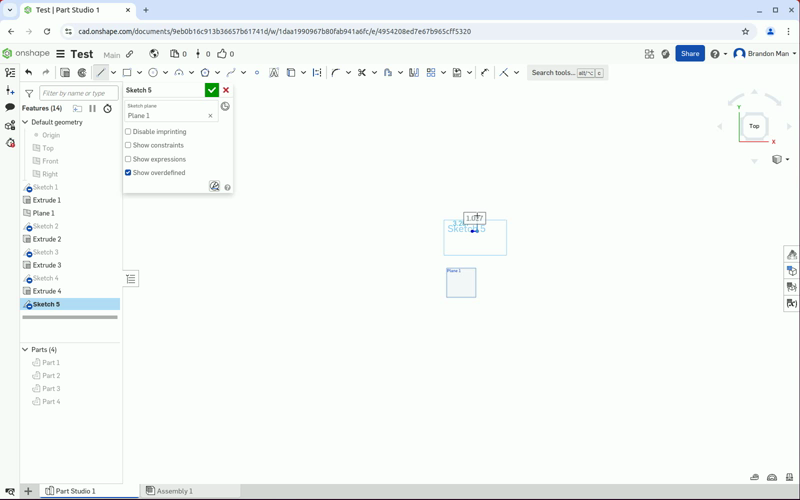
click(477, 215)
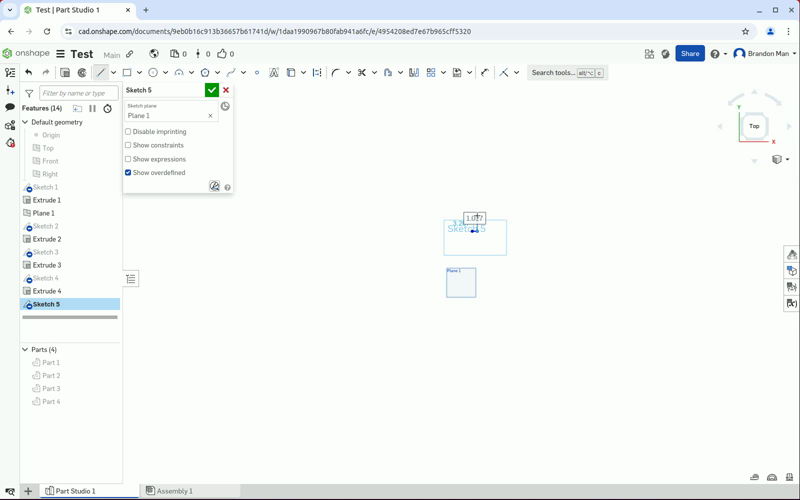
key_up(shift)
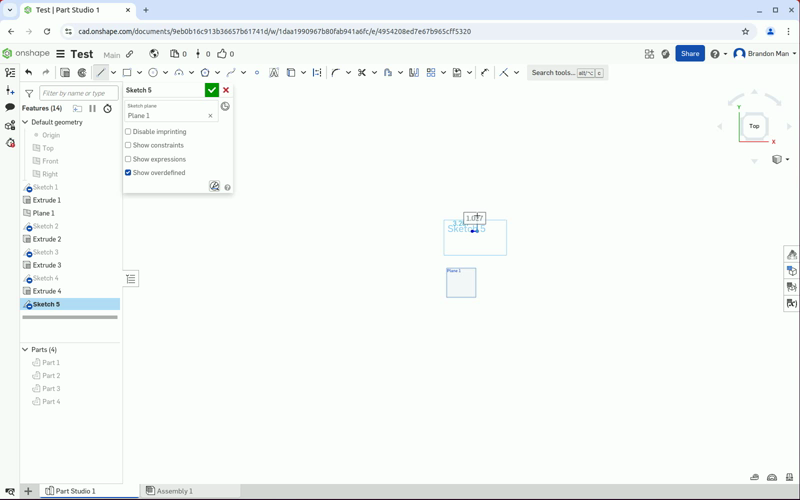
key_down(shift)
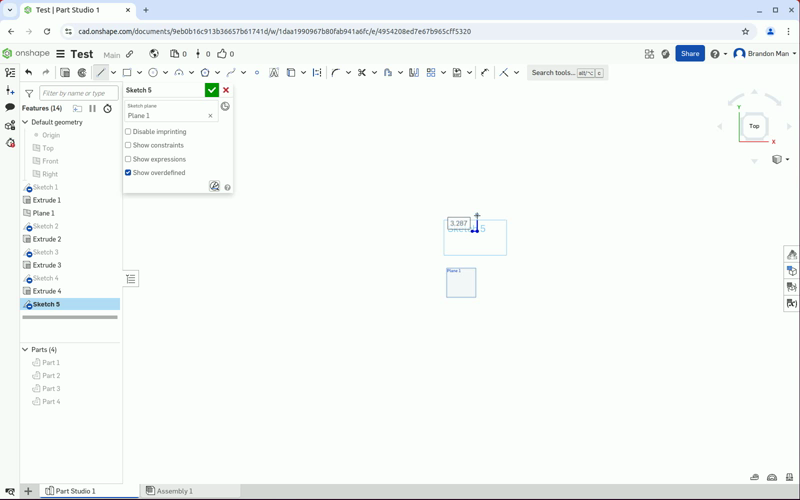
mouse_move(507, 215)
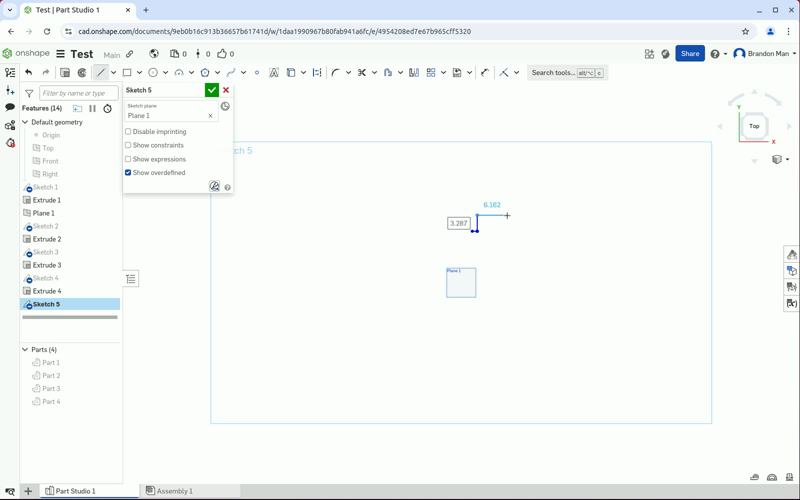
mouse_move(472, 215)
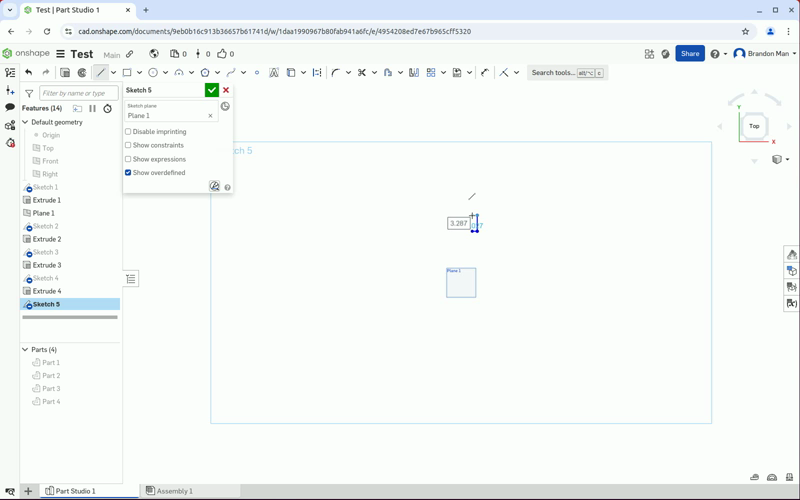
scroll(6)
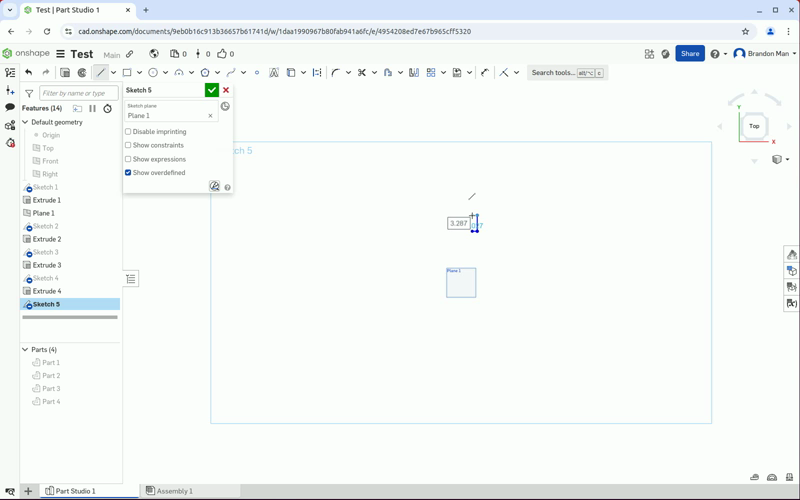
scroll(6)
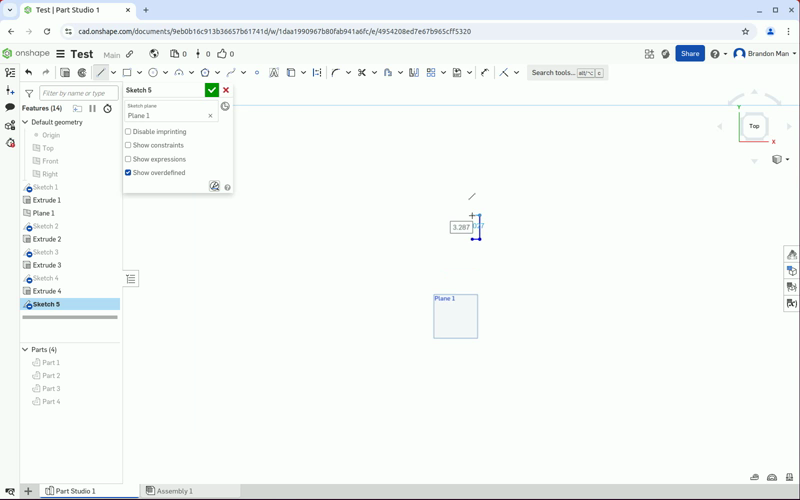
scroll(6)
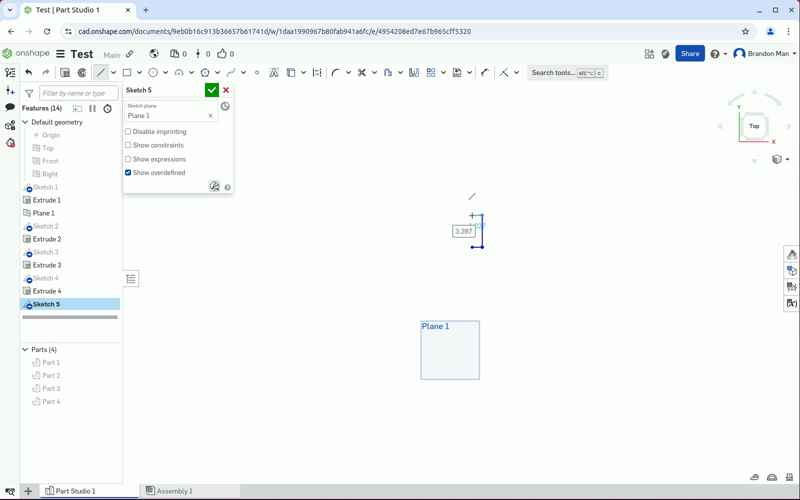
scroll(6)
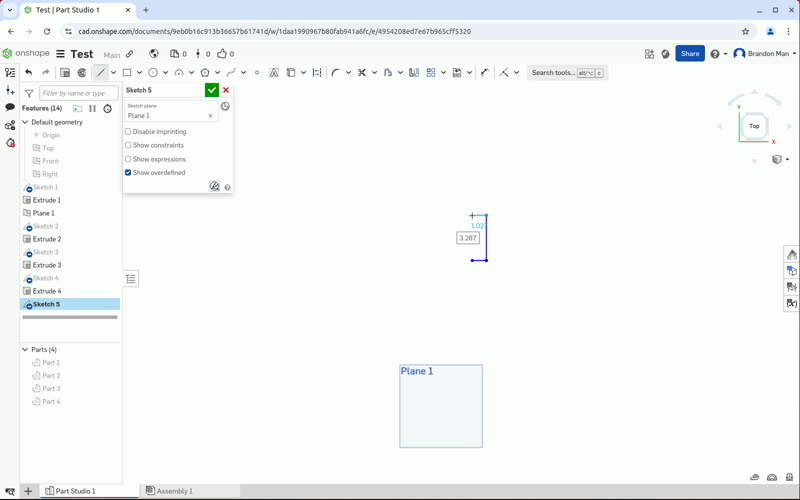
scroll(6)
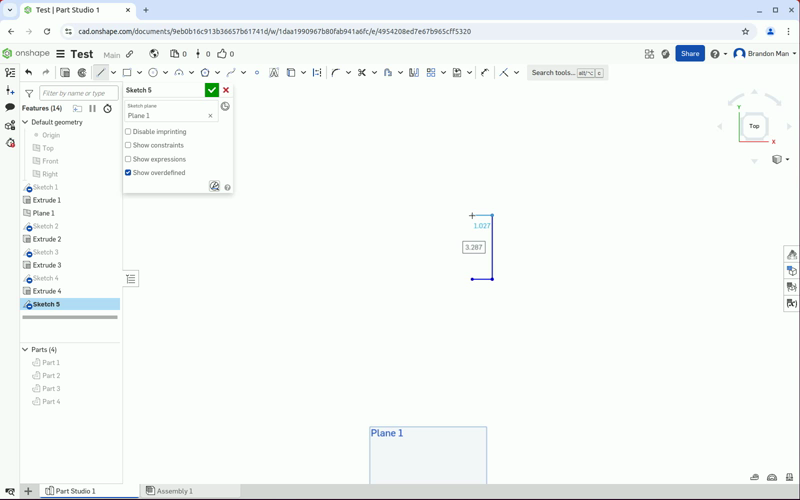
scroll(6)
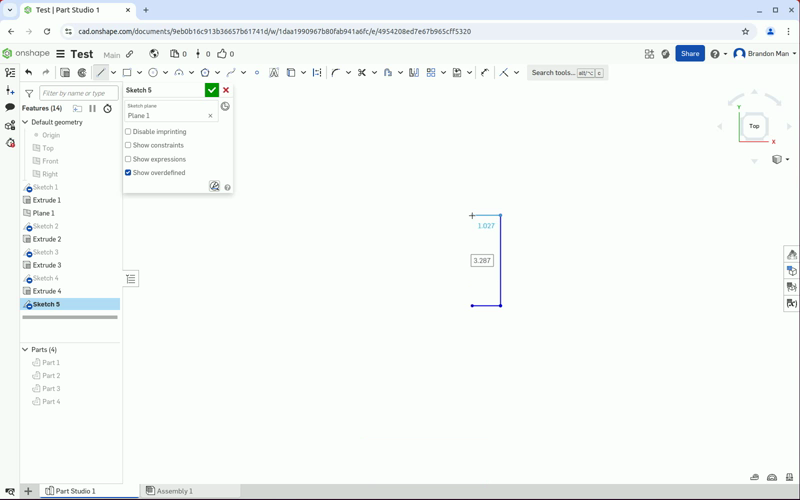
scroll(6)
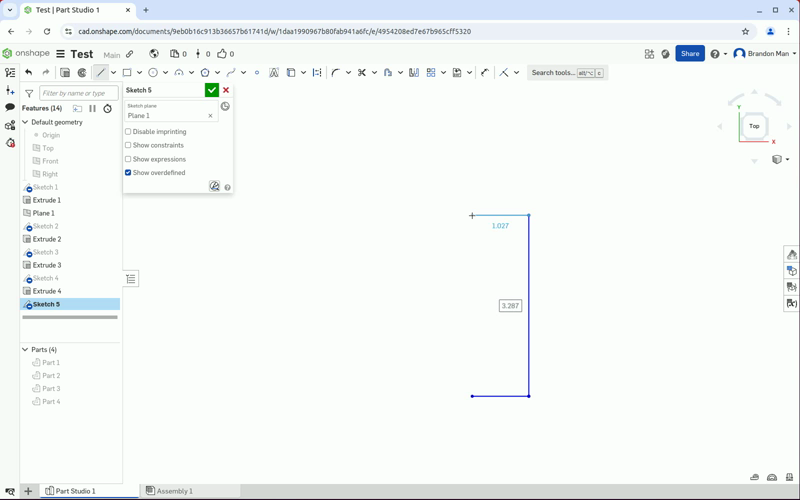
click(472, 215)
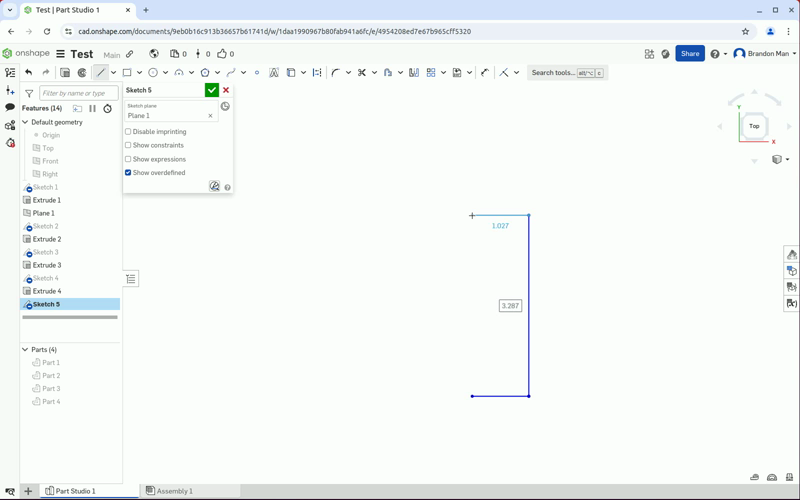
scroll(-6)
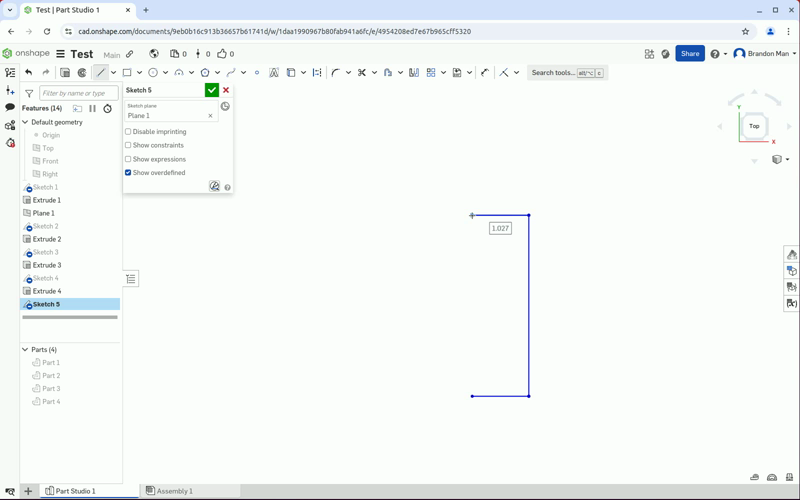
scroll(-6)
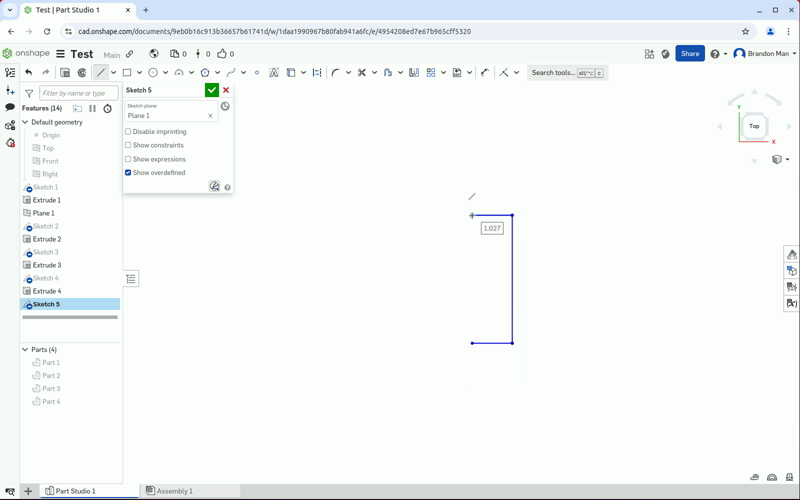
scroll(-6)
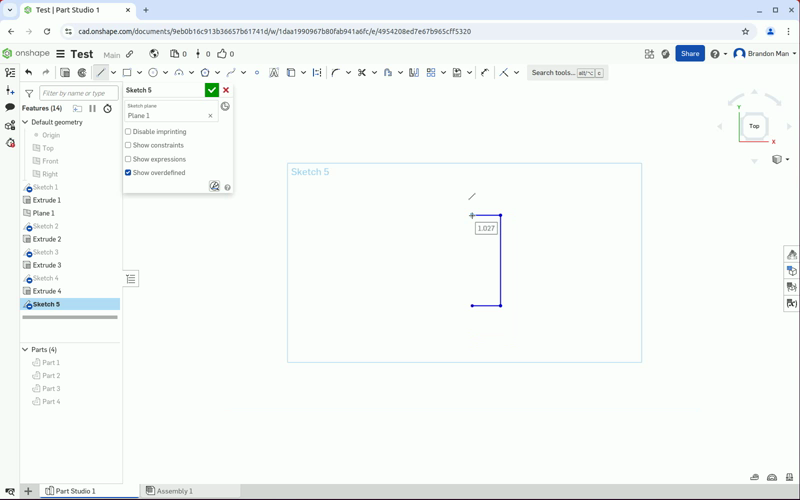
scroll(-6)
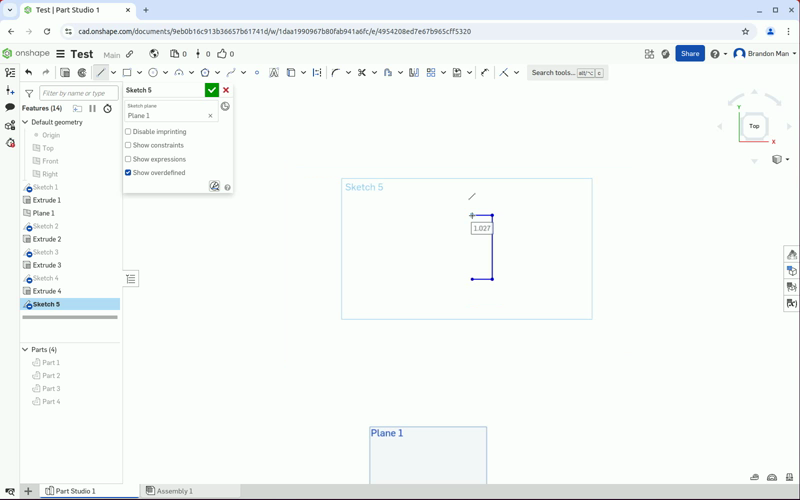
scroll(-6)
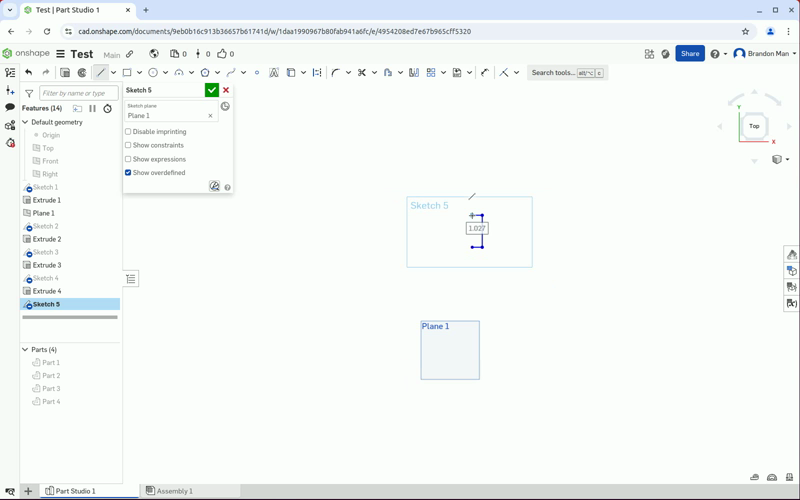
scroll(-6)
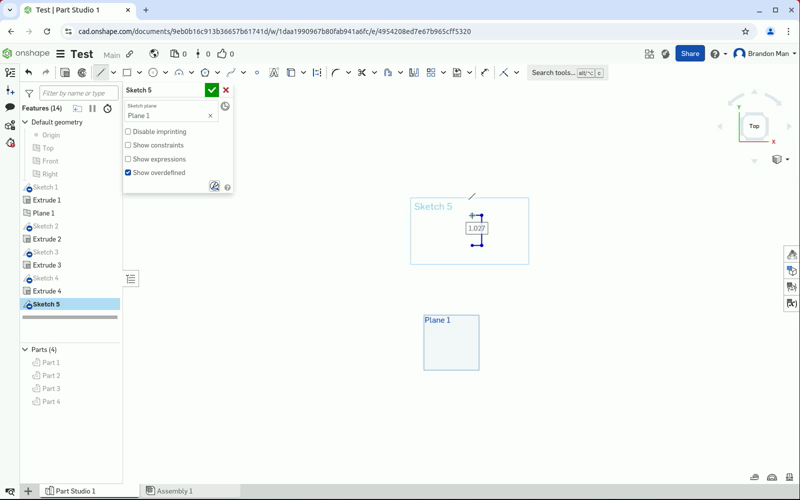
scroll(-6)
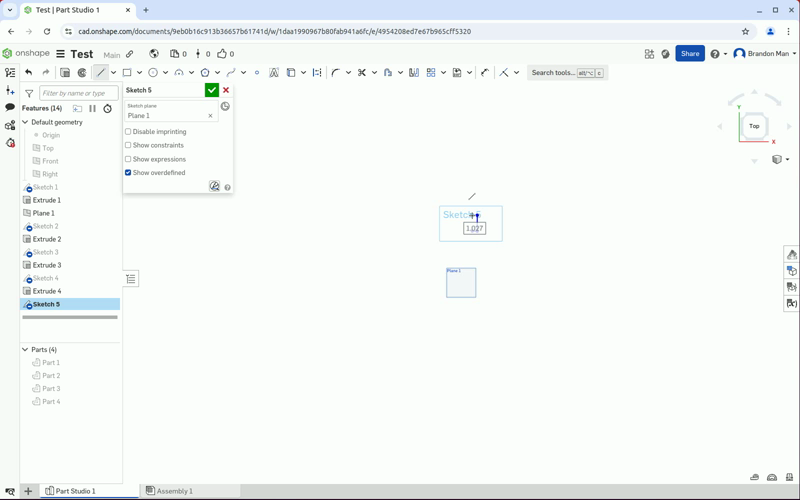
key_up(shift)
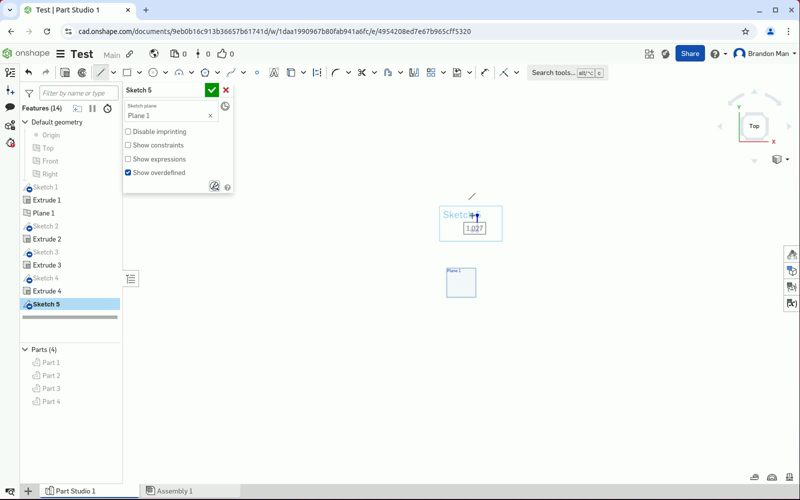
mouse_move(502, 215)
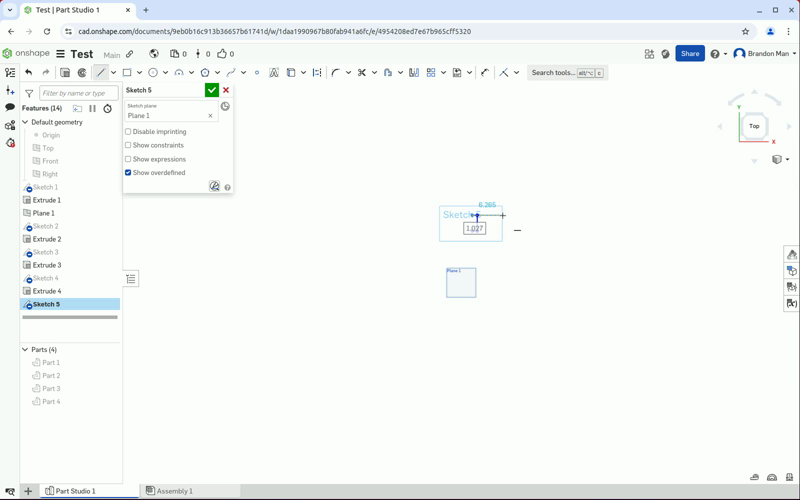
key_down(shift)
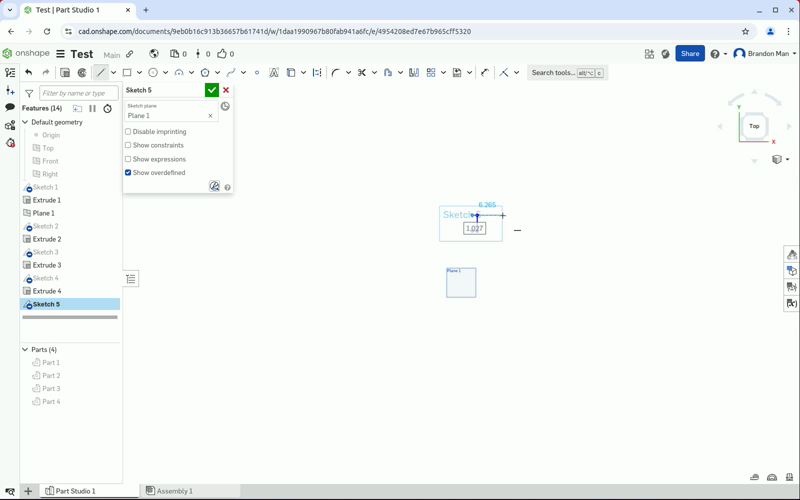
mouse_move(472, 231)
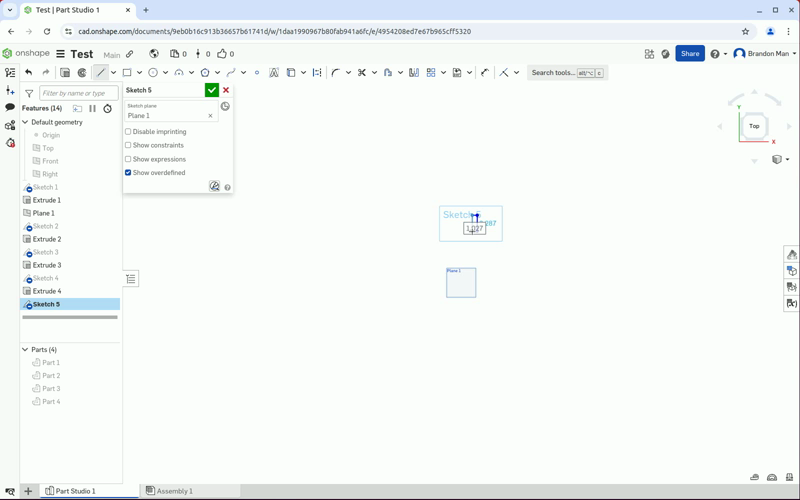
key_up(shift)
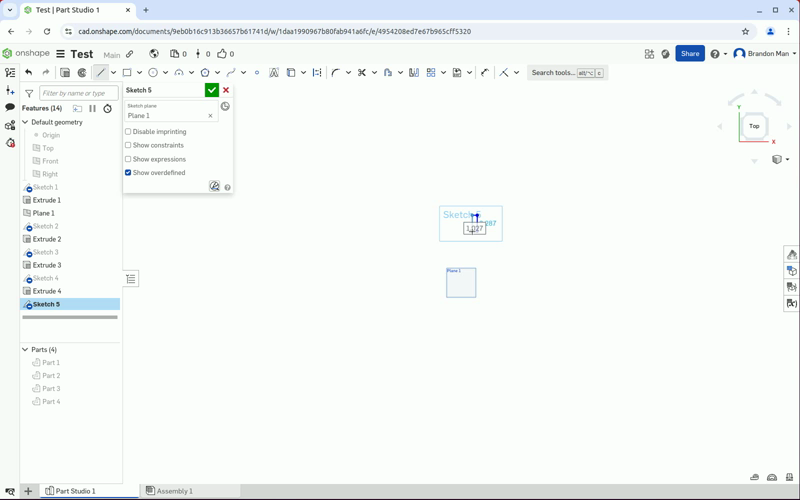
click(472, 231)
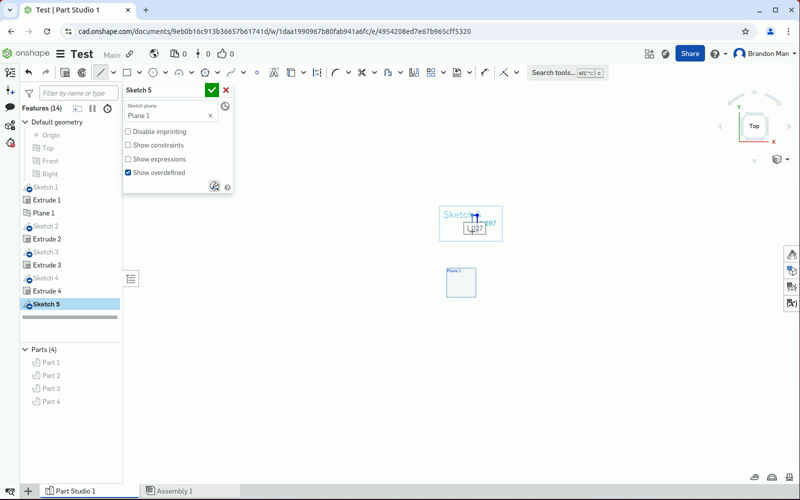
key(esc)
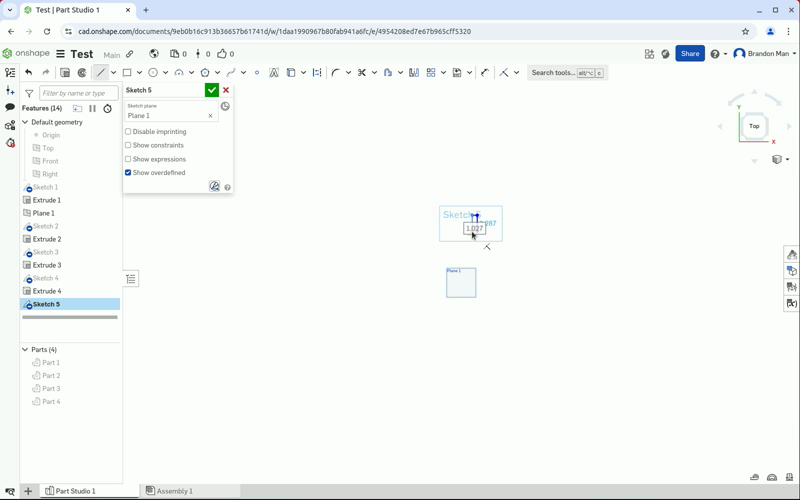
mouse_move(472, 223)
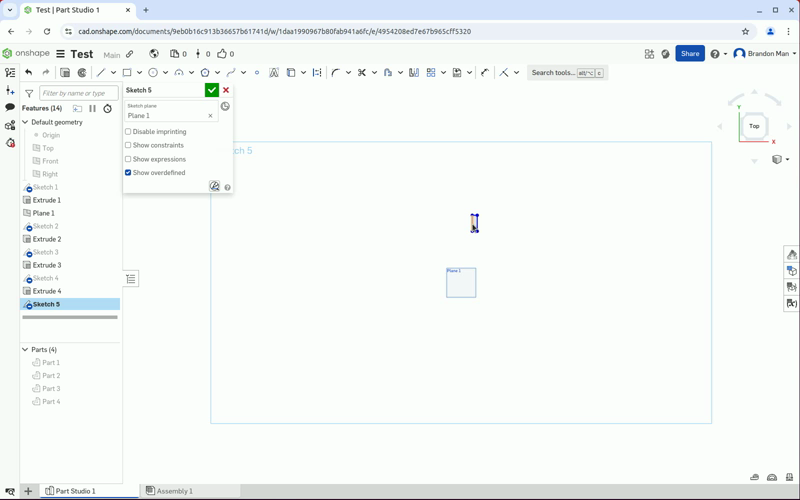
scroll(6)
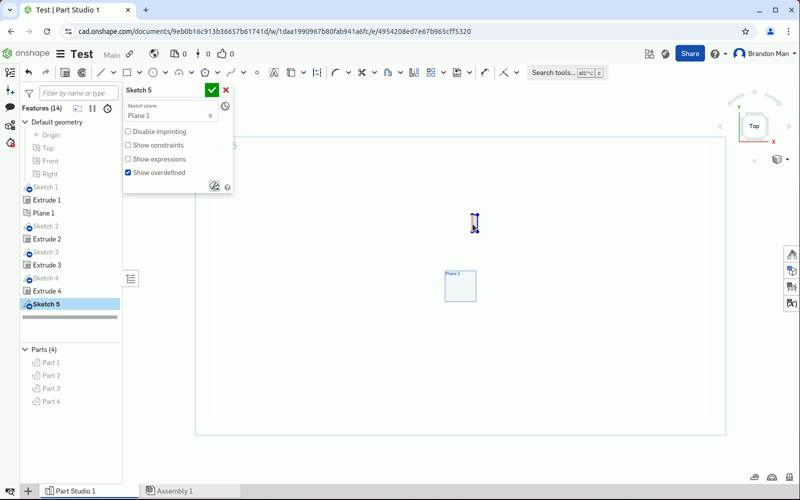
scroll(6)
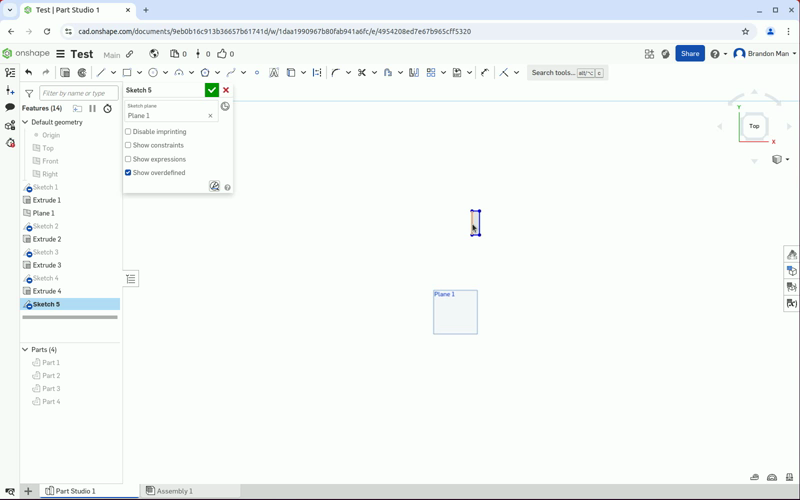
scroll(6)
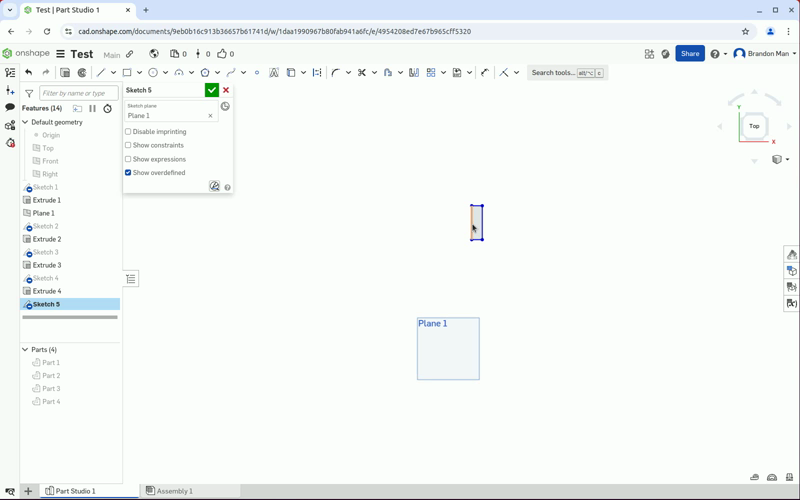
scroll(6)
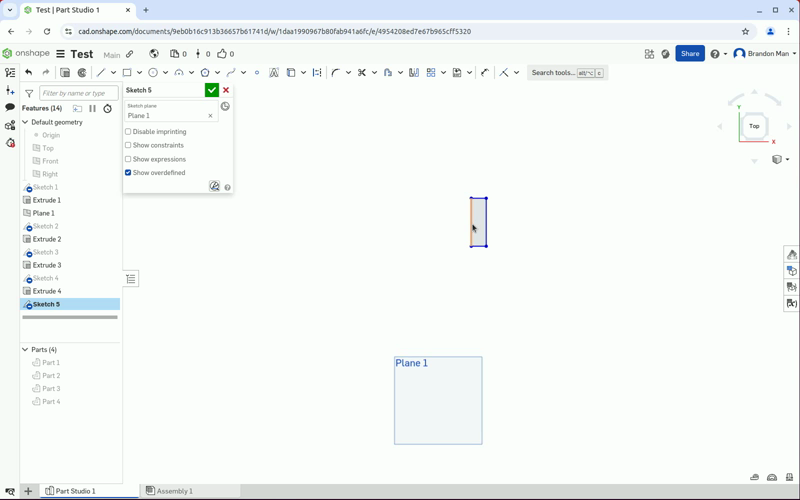
scroll(6)
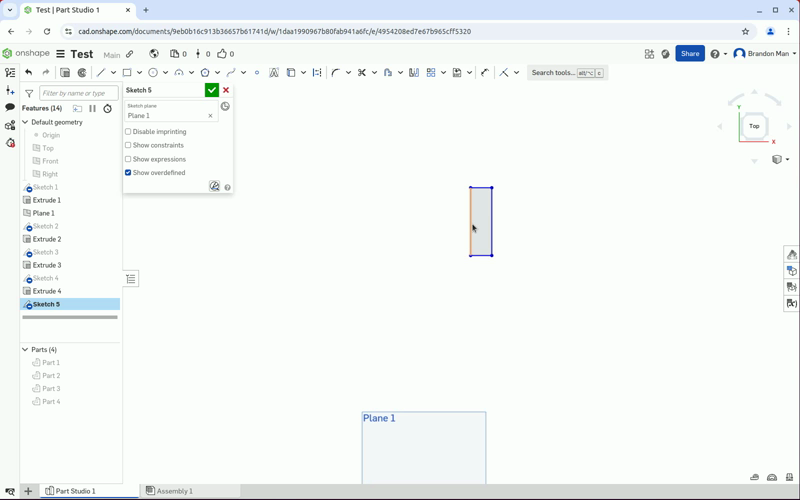
scroll(6)
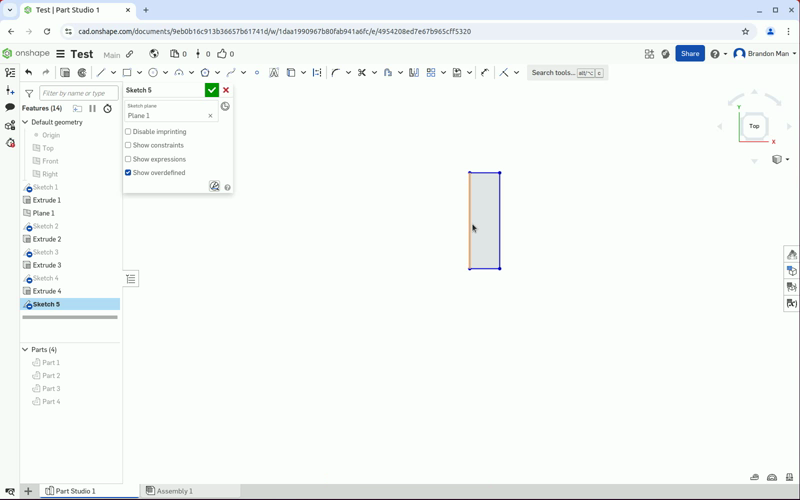
scroll(6)
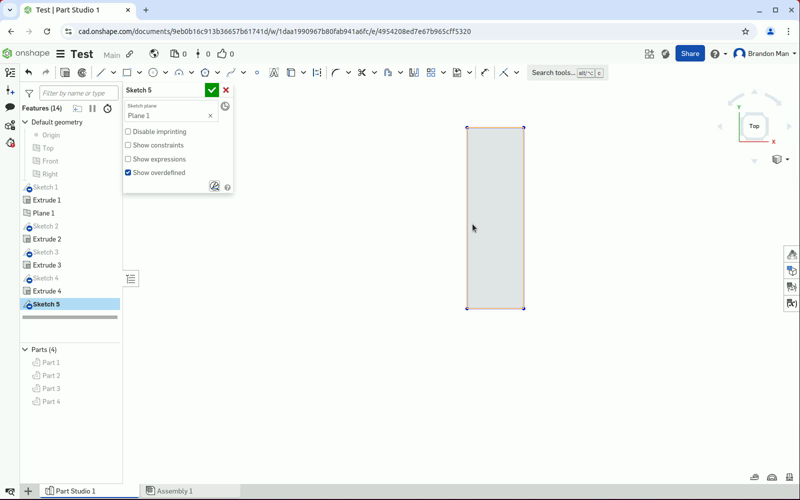
click(472, 223)
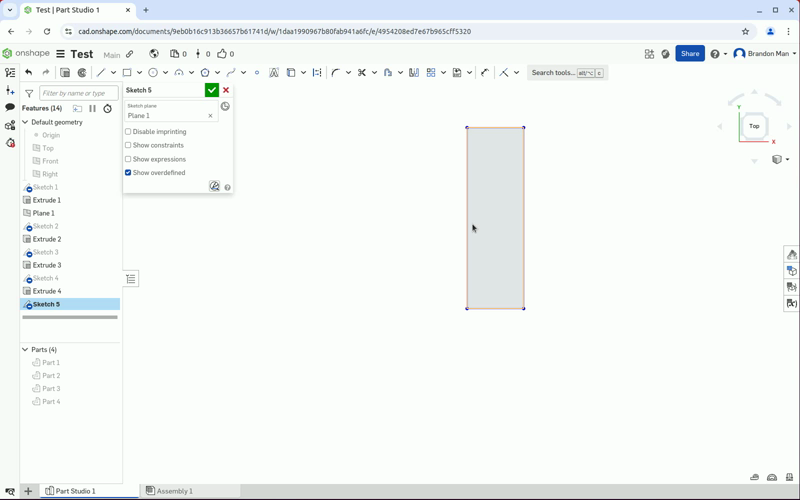
scroll(-6)
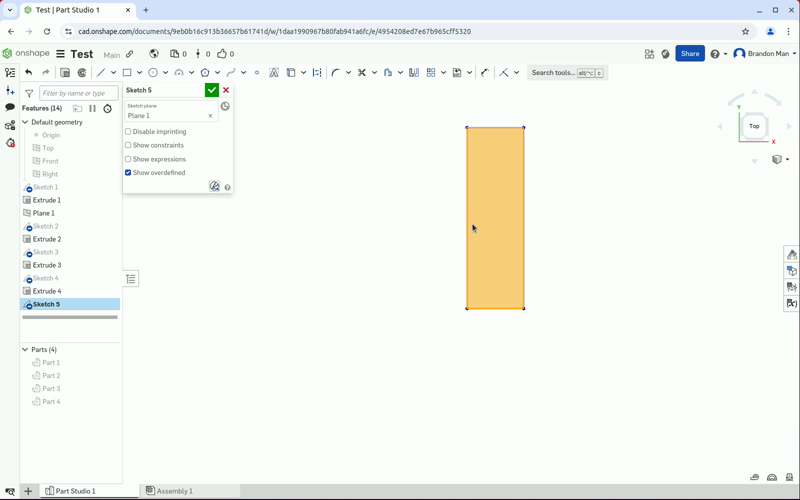
scroll(-6)
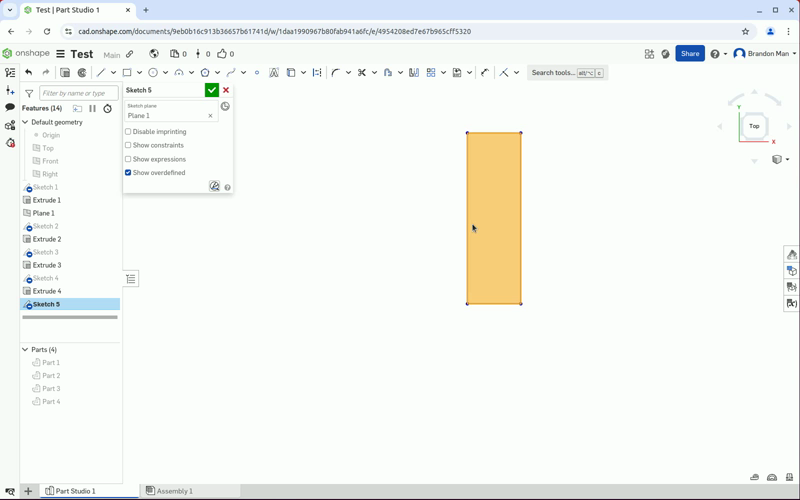
scroll(-6)
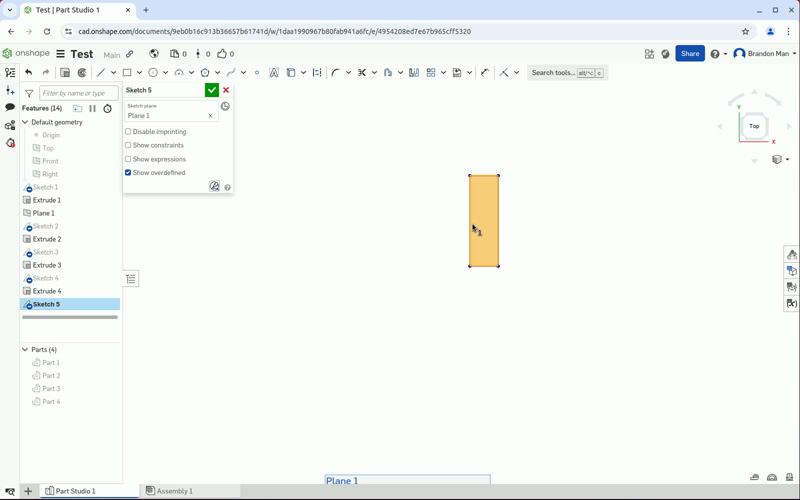
scroll(-6)
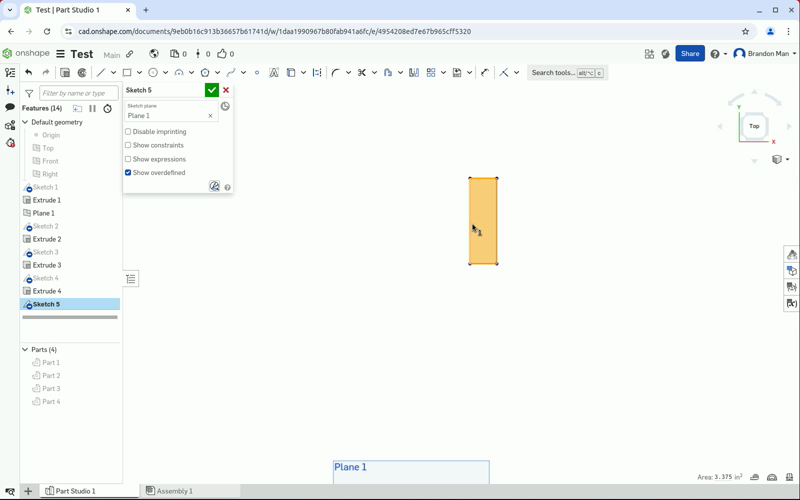
scroll(-6)
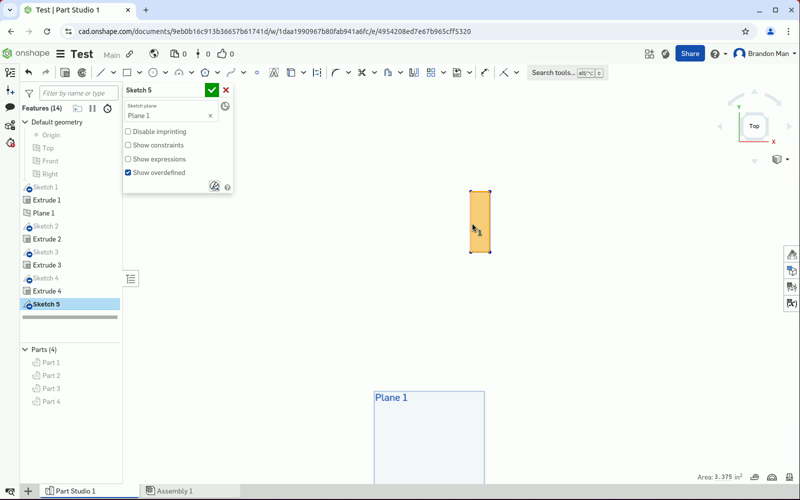
scroll(-6)
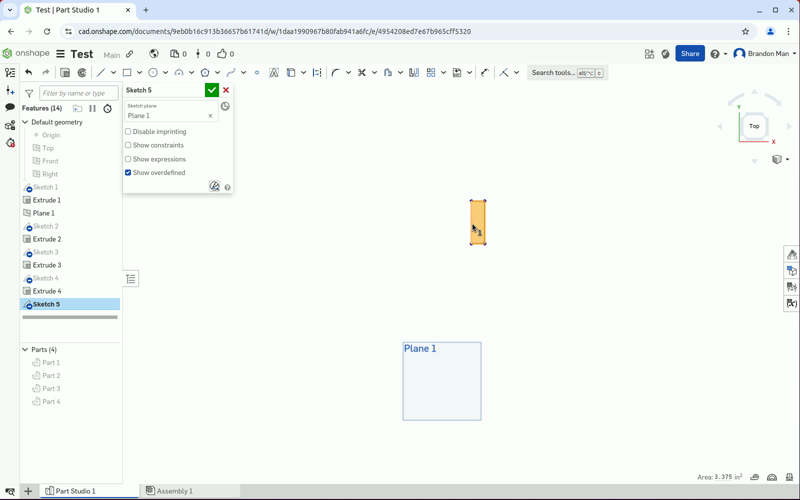
scroll(-6)
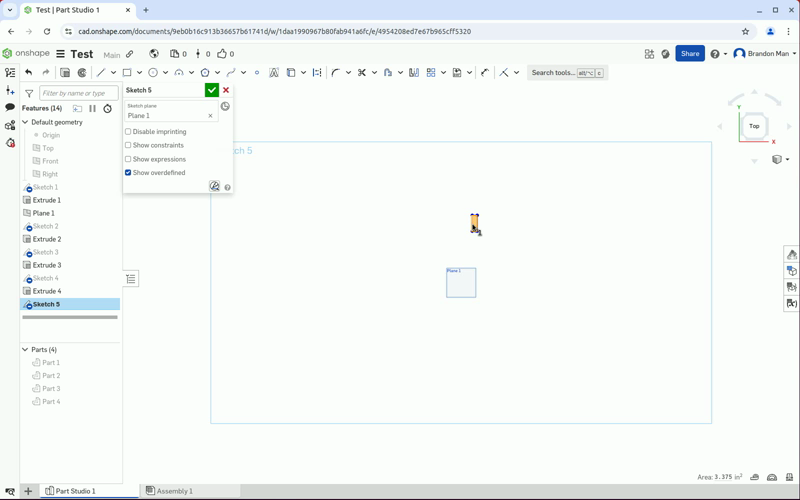
mouse_move(73, 352)
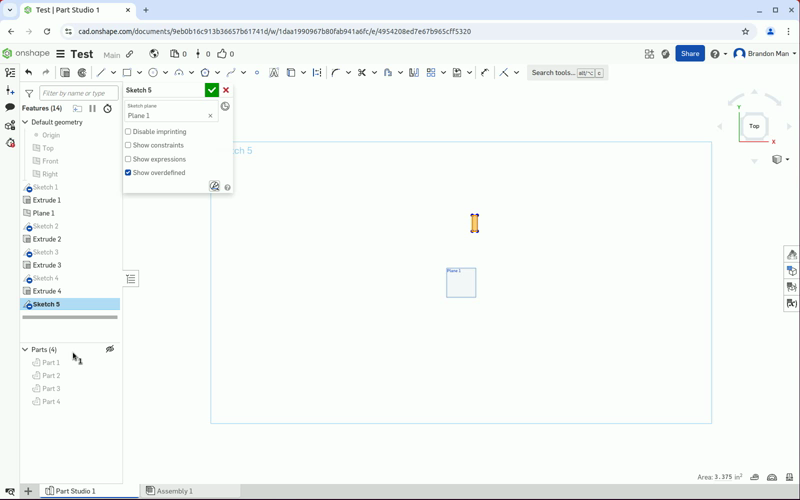
key(shift+y)
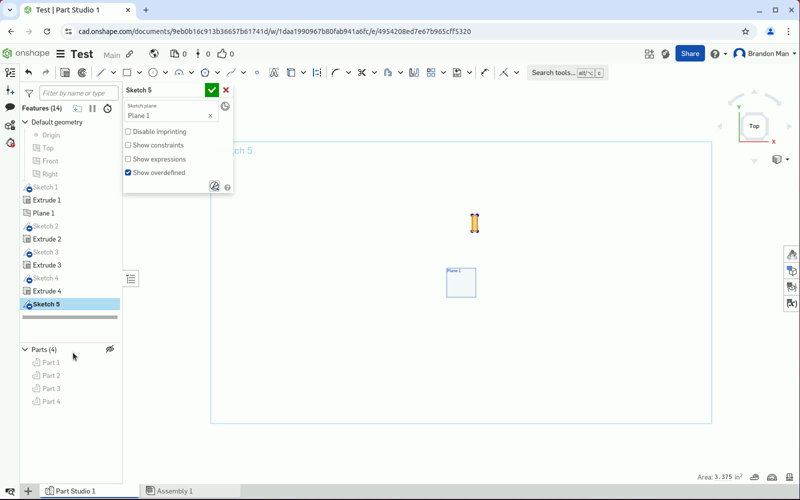
key(shift+e)
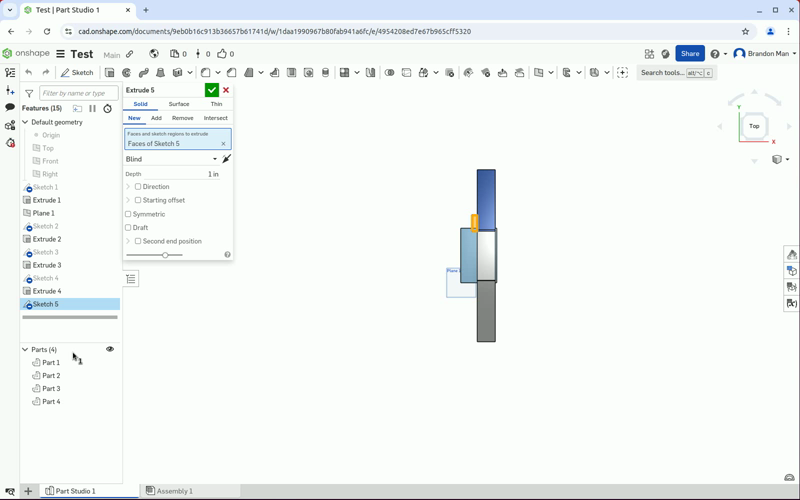
mouse_move(143, 106)
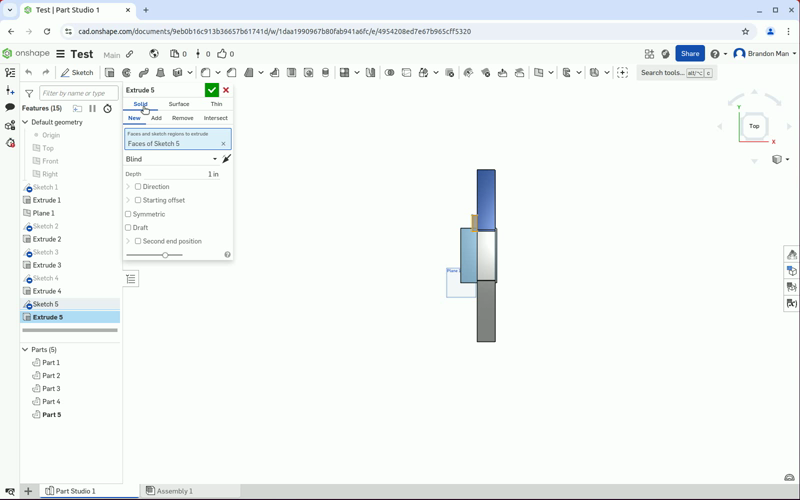
click(143, 106)
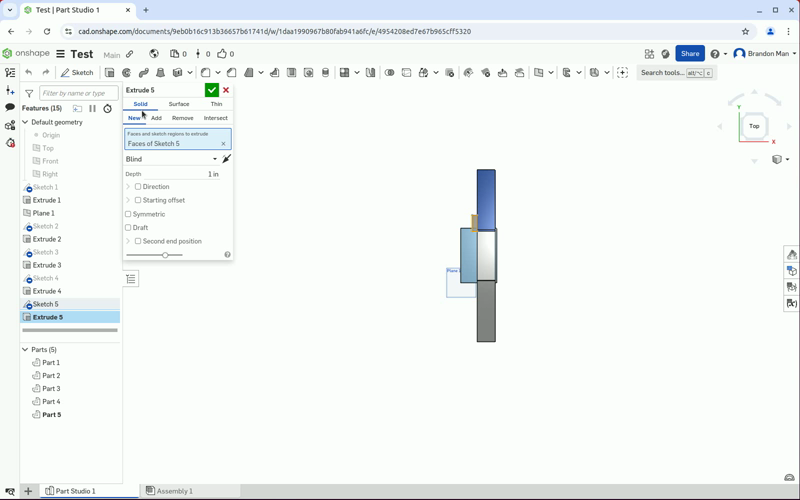
mouse_move(137, 120)
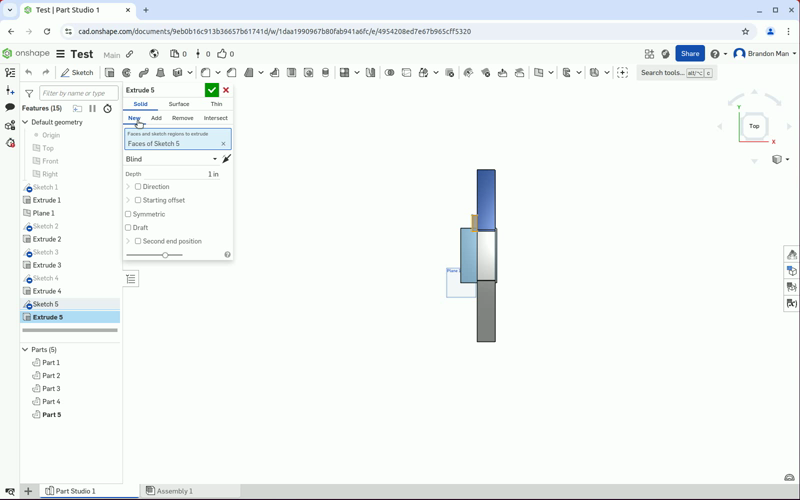
click(137, 120)
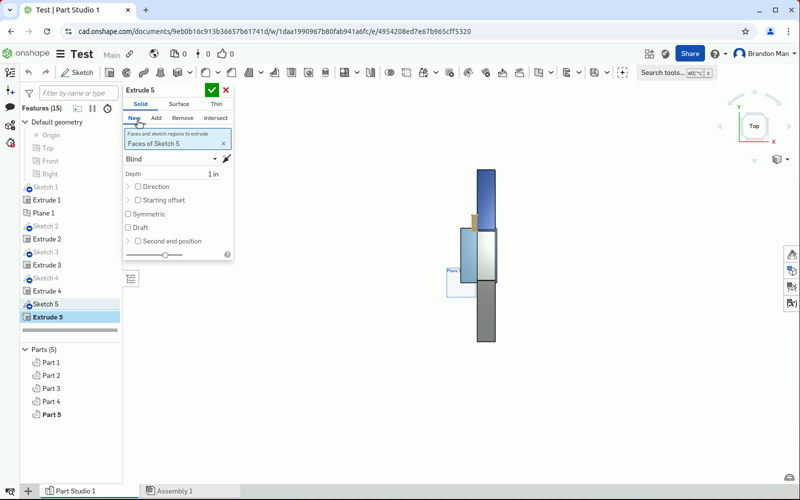
key(tab, 4)
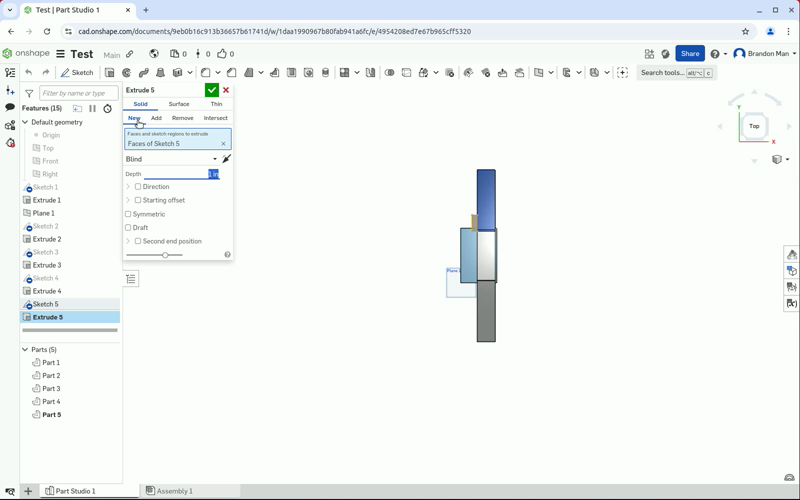
text(5.536)
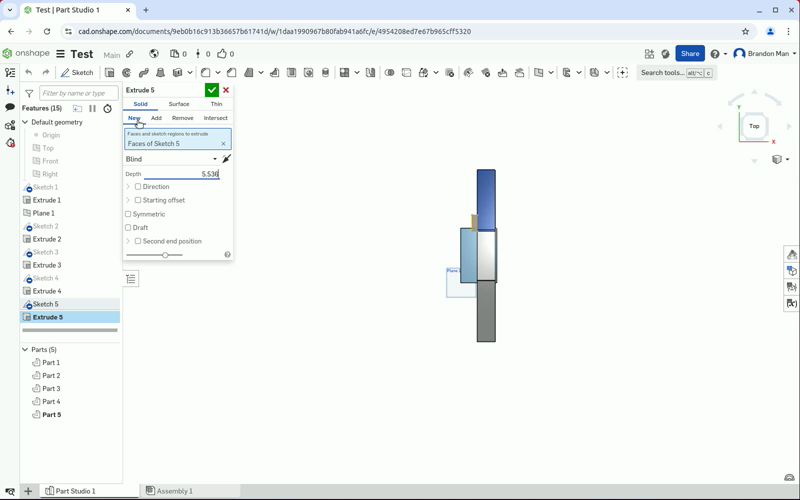
key(enter)
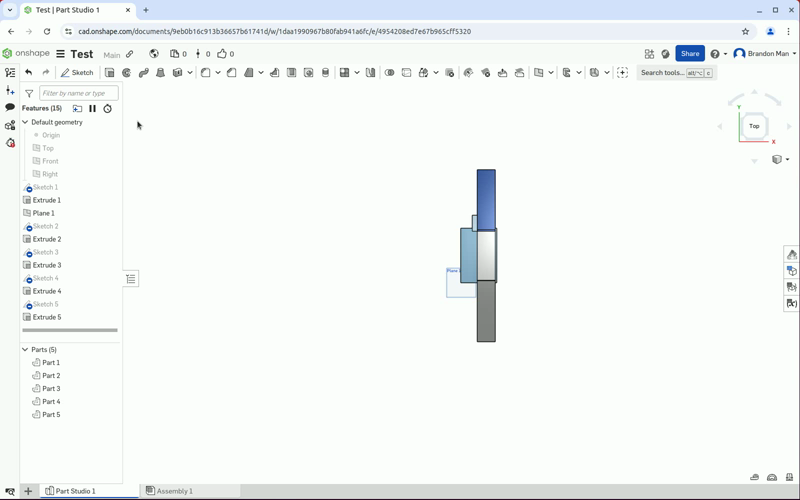
key(shift+h)
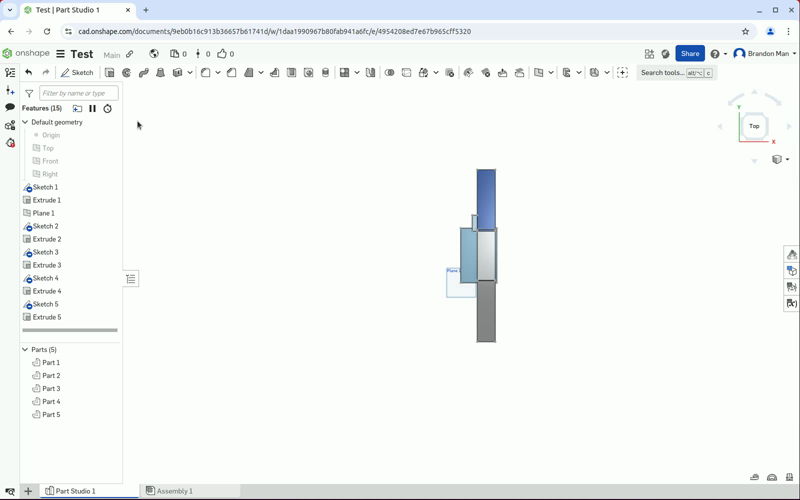
key(shift+h)
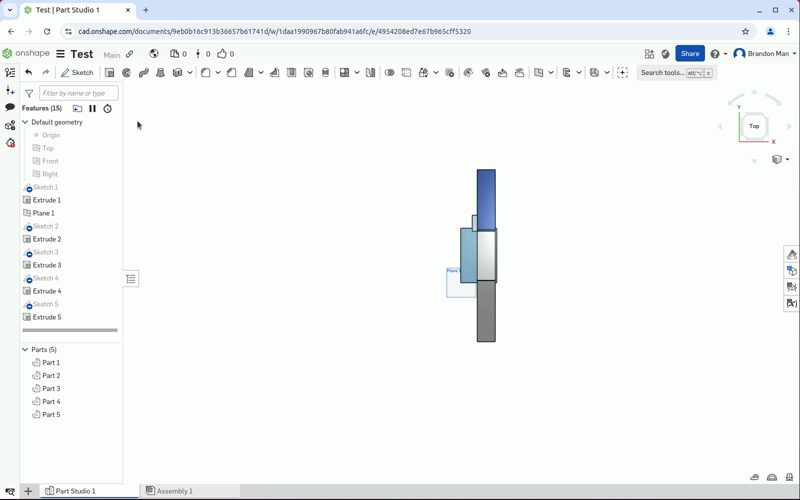
mouse_move(73, 189)
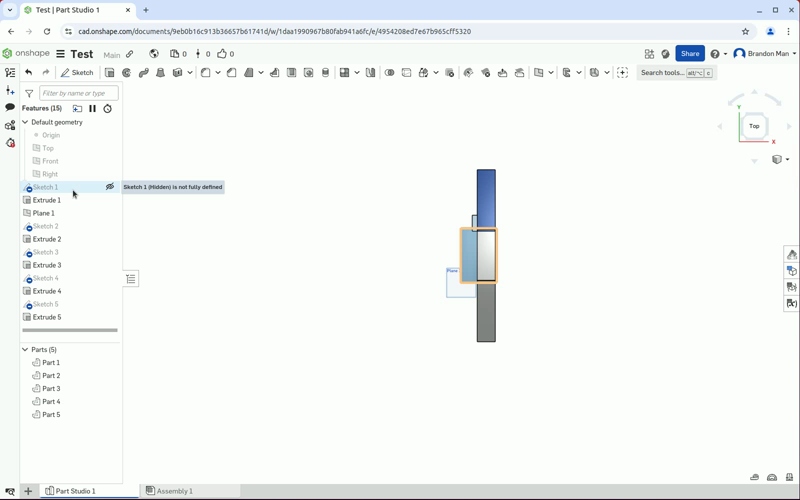
click(73, 189)
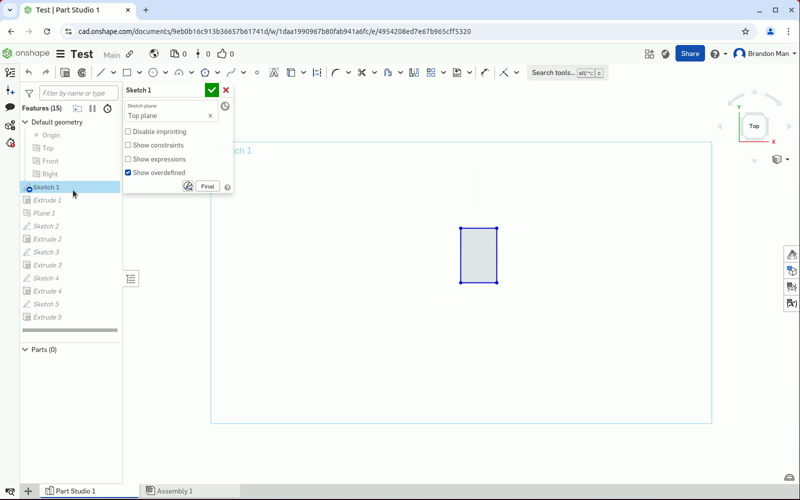
mouse_move(229, 92)
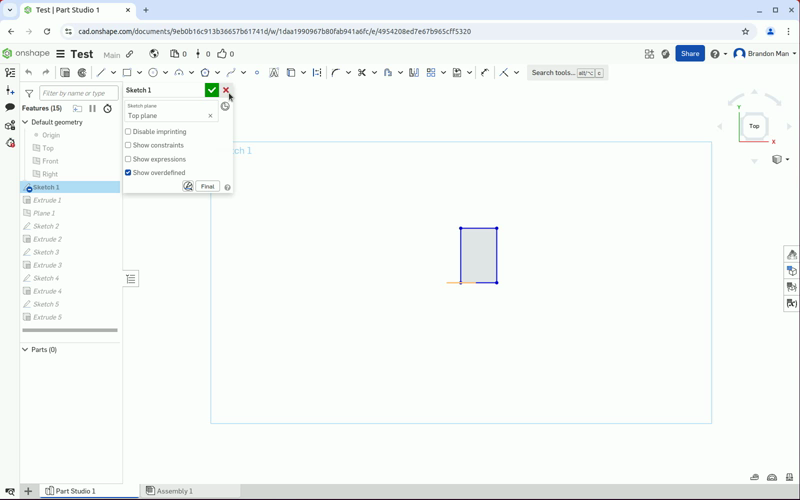
click(229, 92)
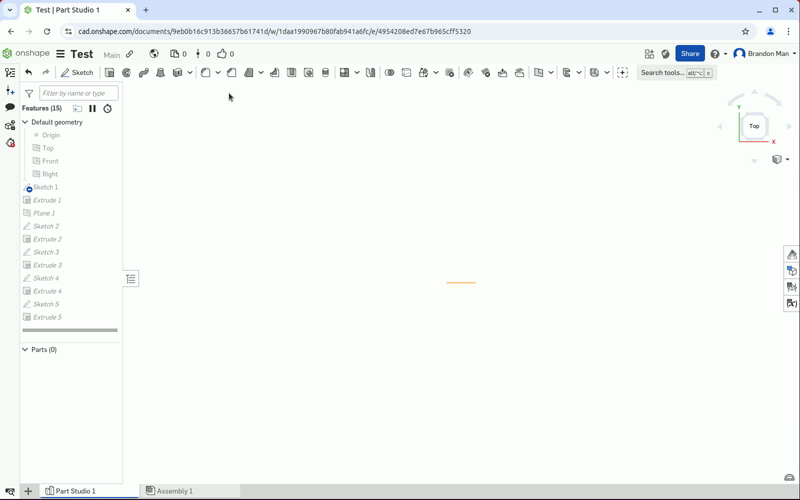
key(shift+s)
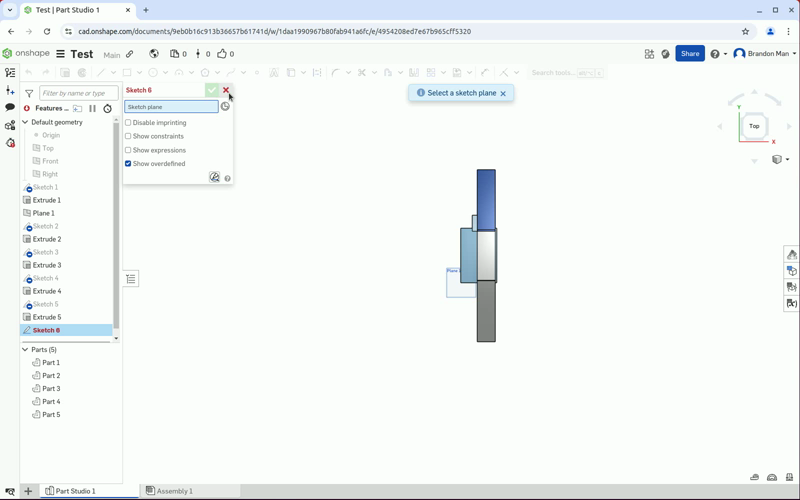
mouse_move(69, 215)
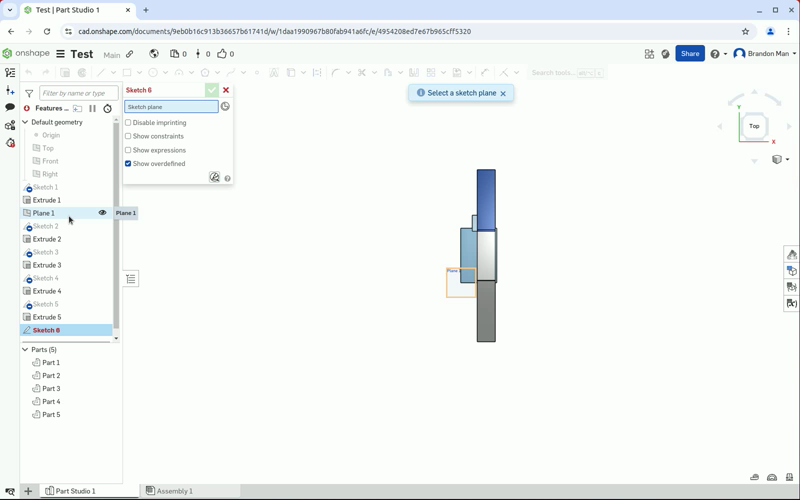
click(69, 215)
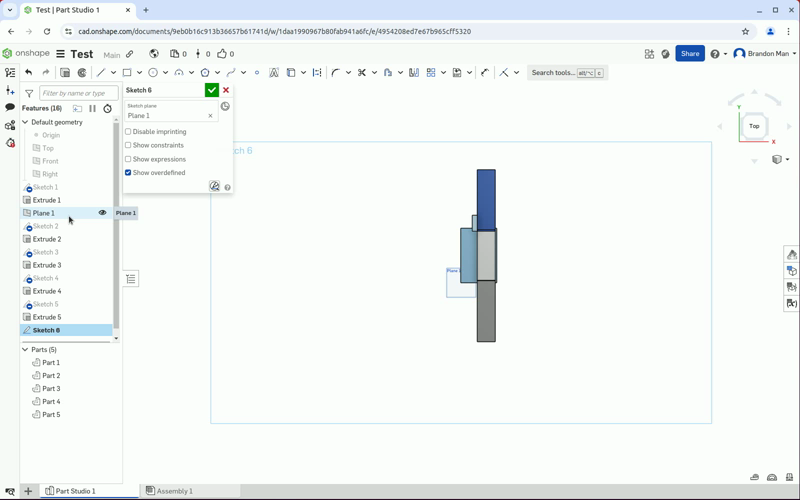
mouse_move(73, 352)
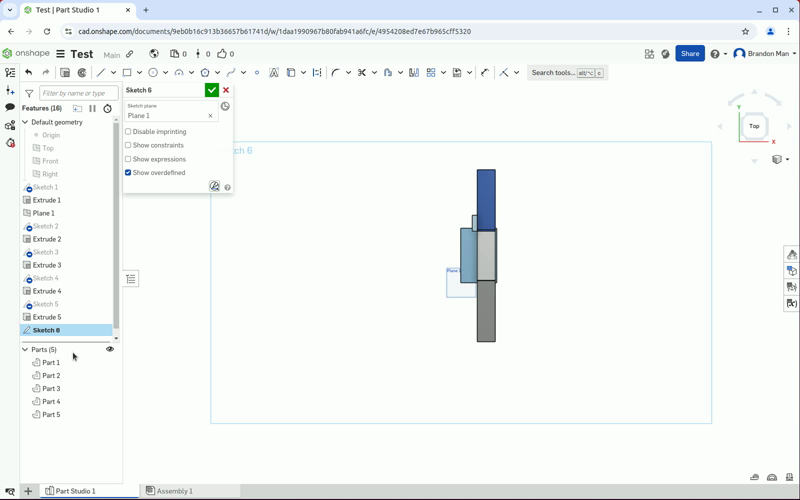
key(y)
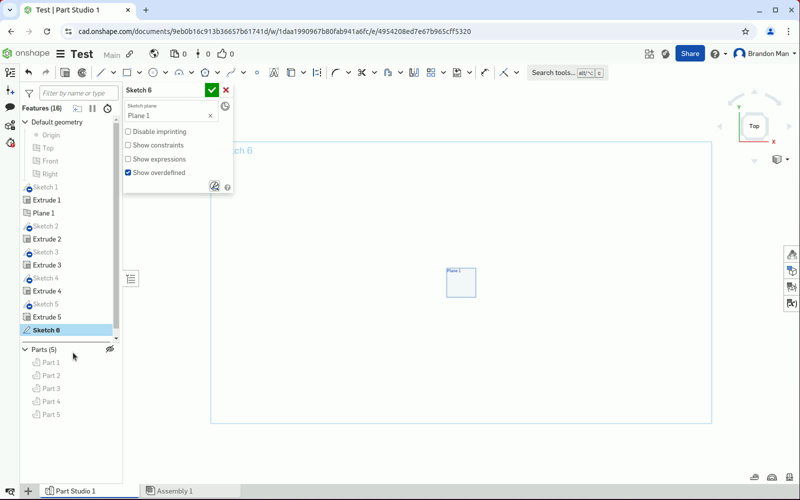
key(l)
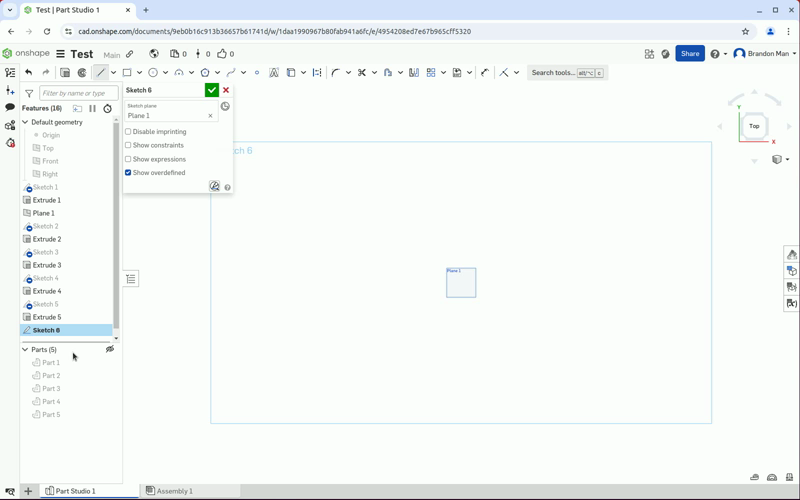
key_down(shift)
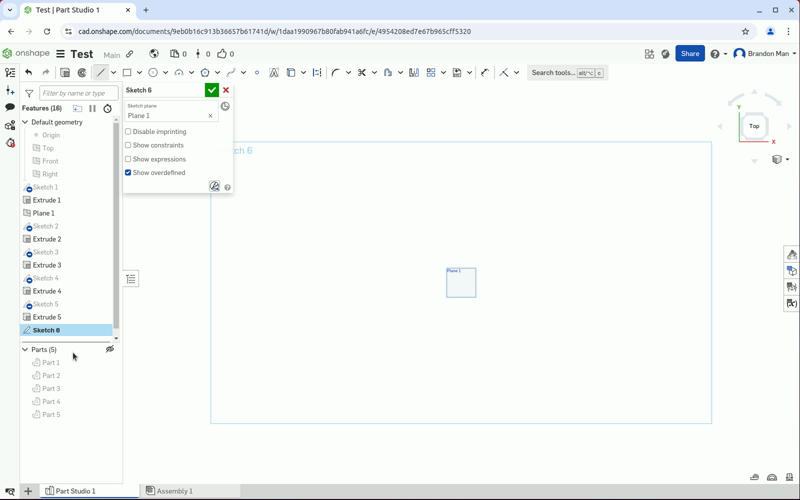
mouse_move(450, 275)
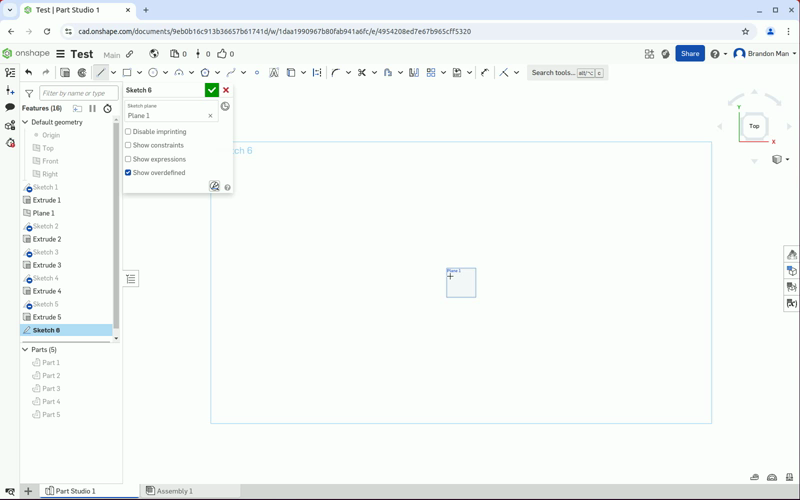
click(450, 275)
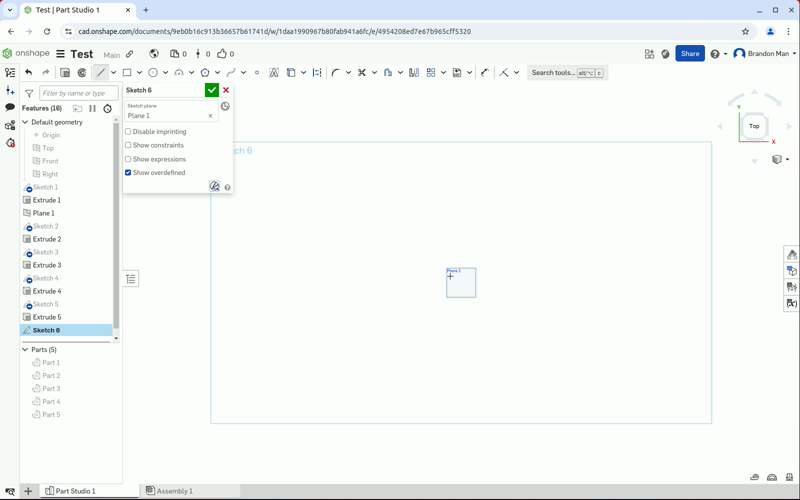
key_up(shift)
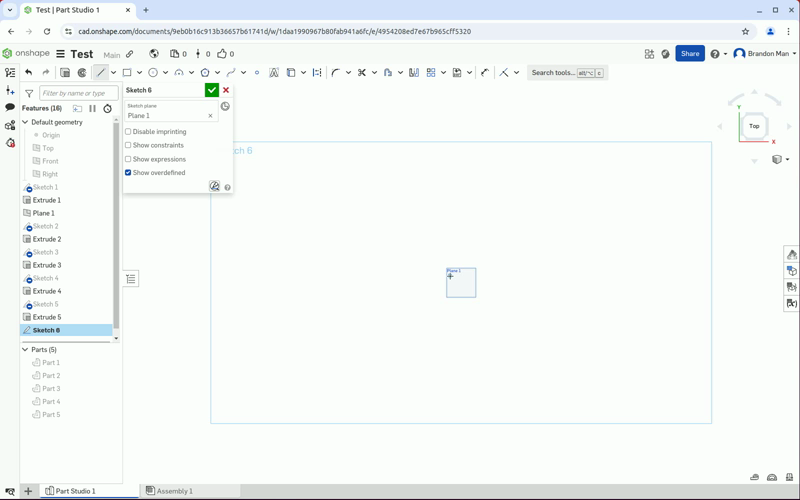
key_down(shift)
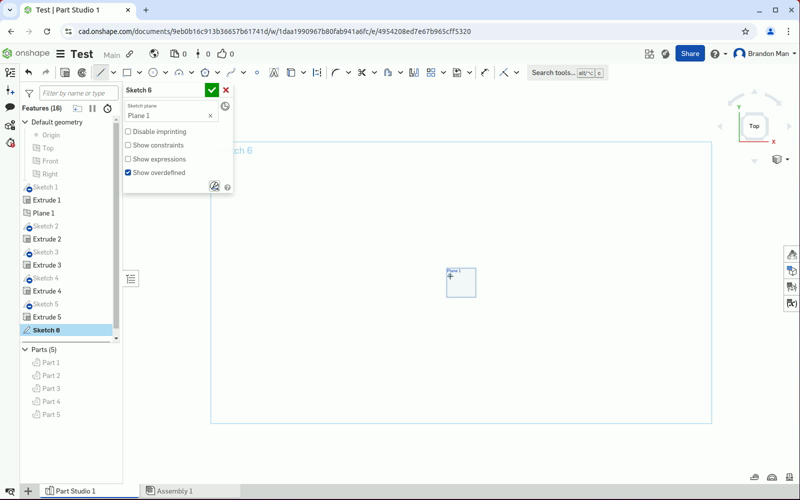
mouse_move(480, 275)
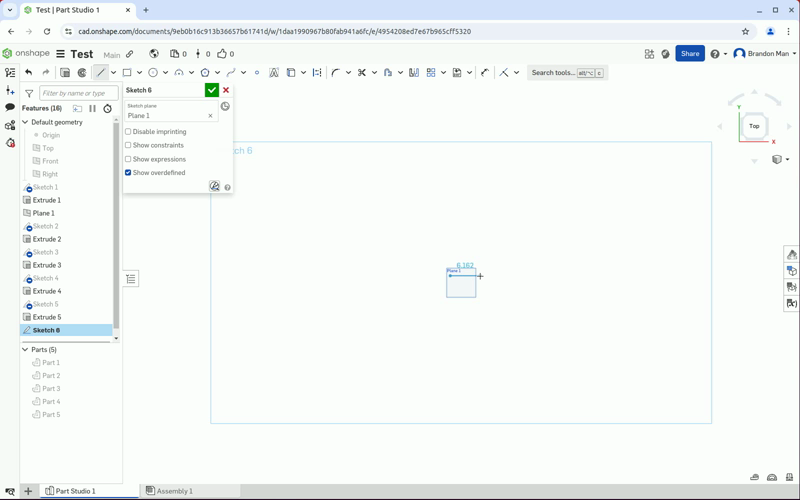
mouse_move(463, 275)
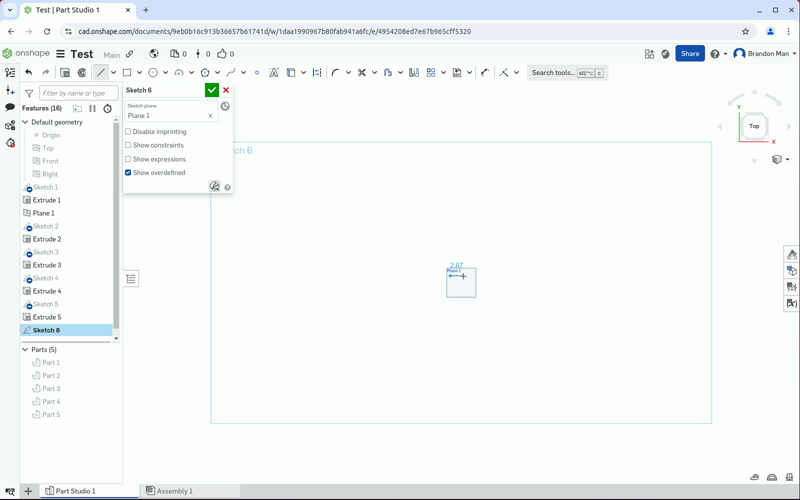
click(463, 275)
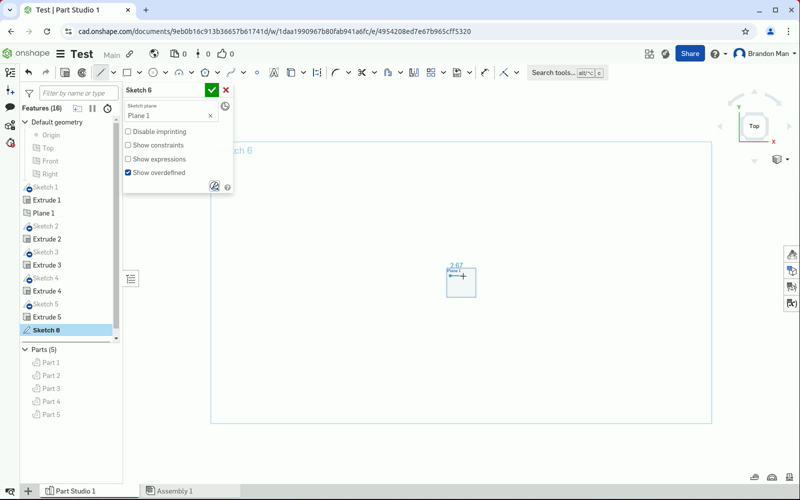
key_up(shift)
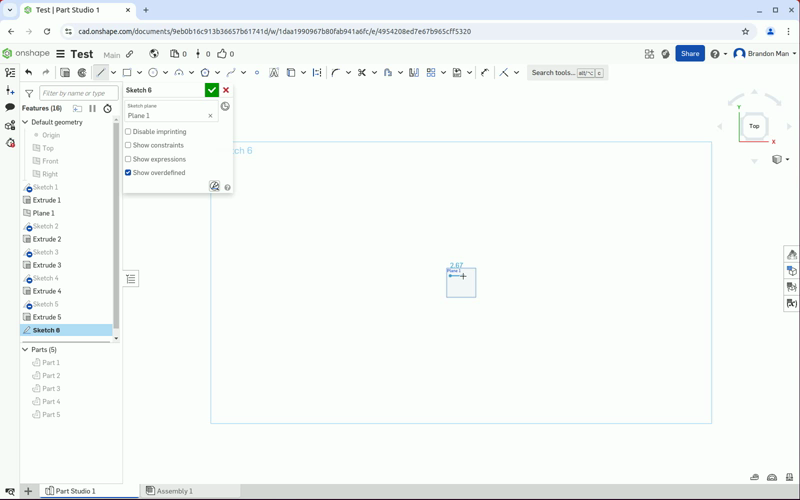
key_down(shift)
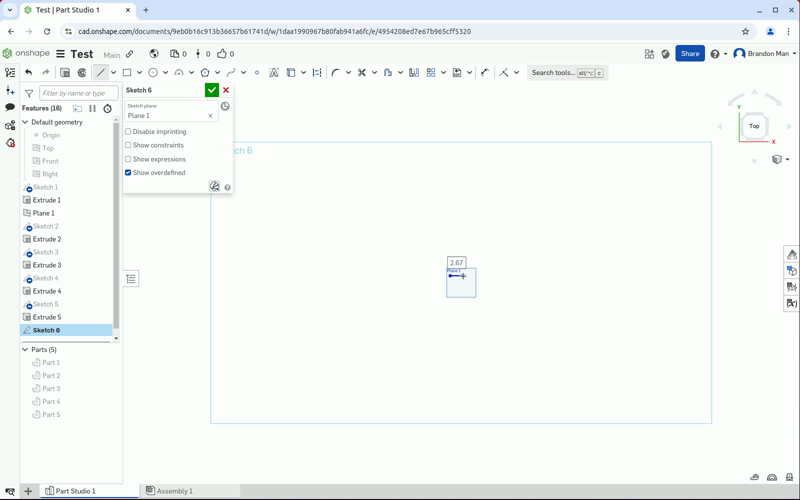
mouse_move(493, 275)
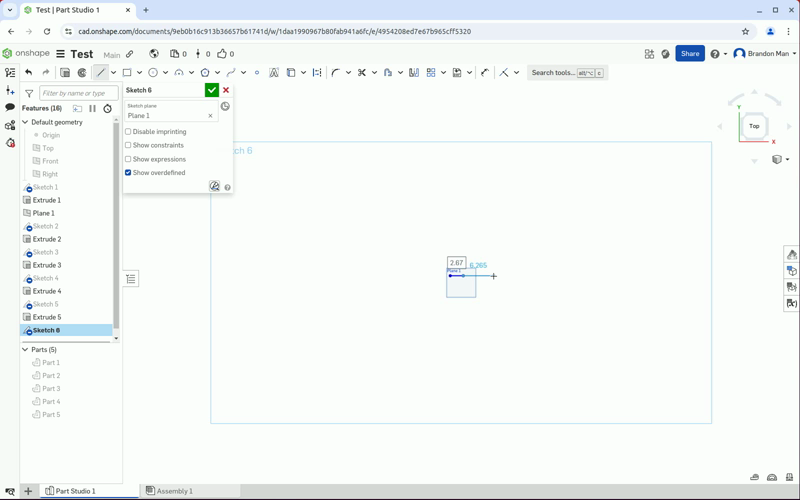
mouse_move(463, 234)
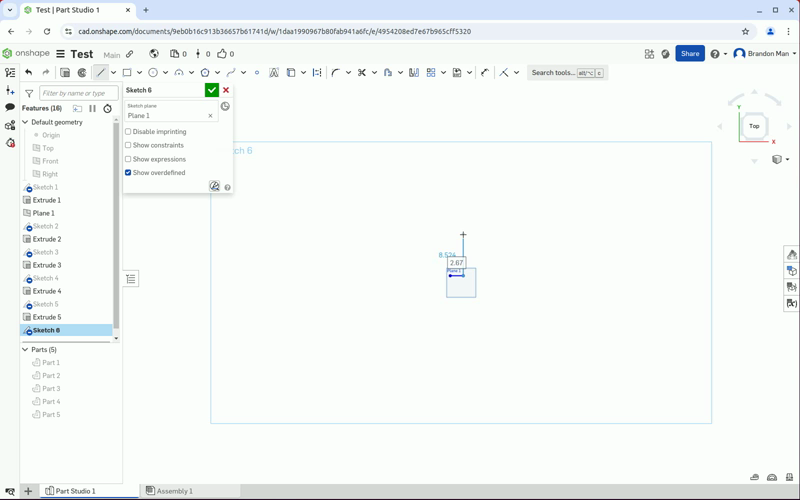
click(463, 234)
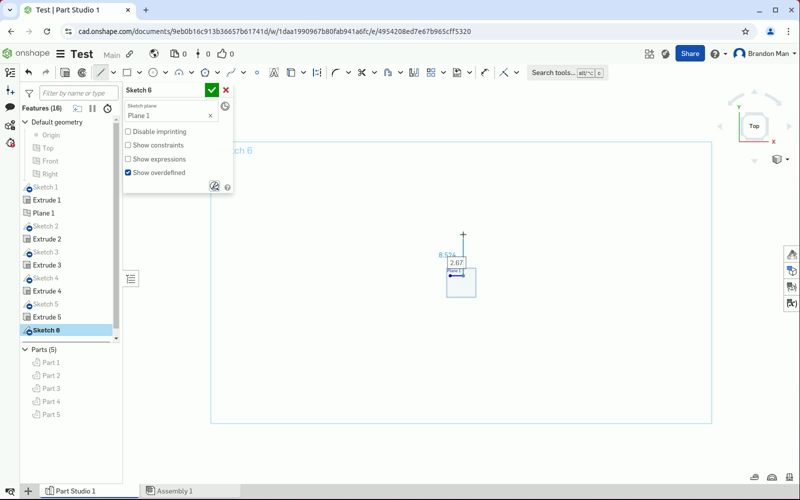
key_up(shift)
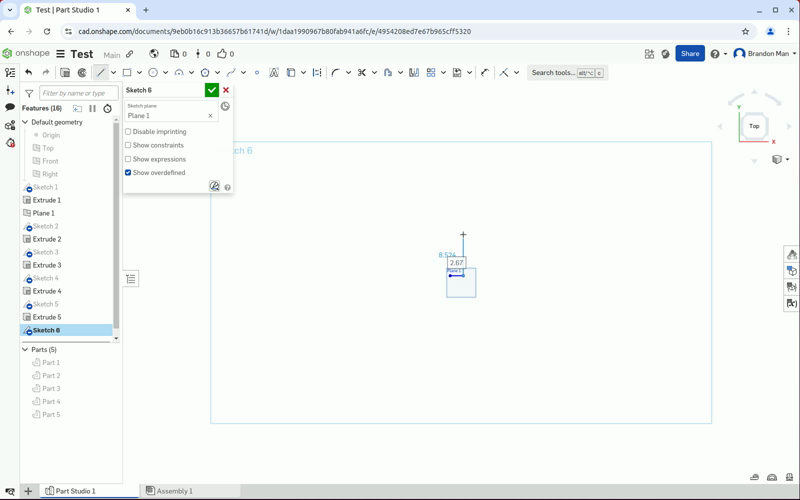
key_down(shift)
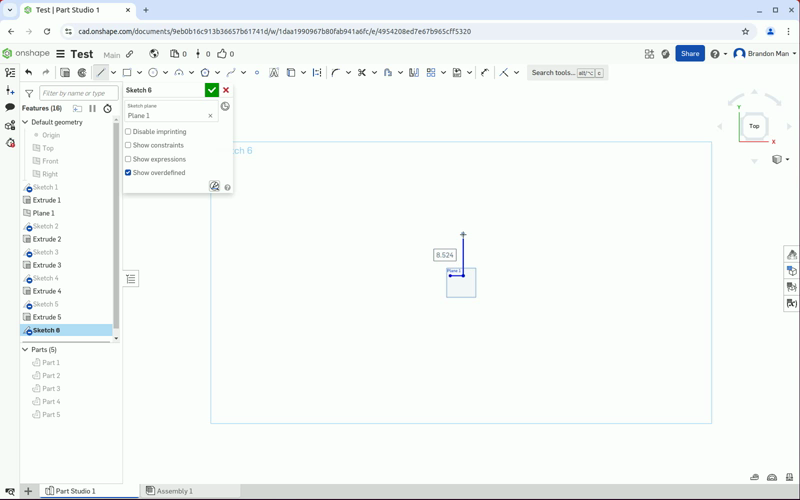
mouse_move(493, 234)
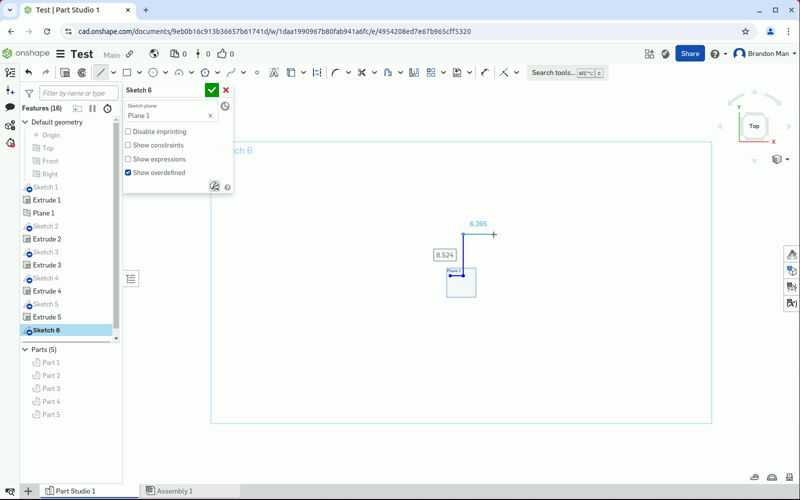
mouse_move(450, 234)
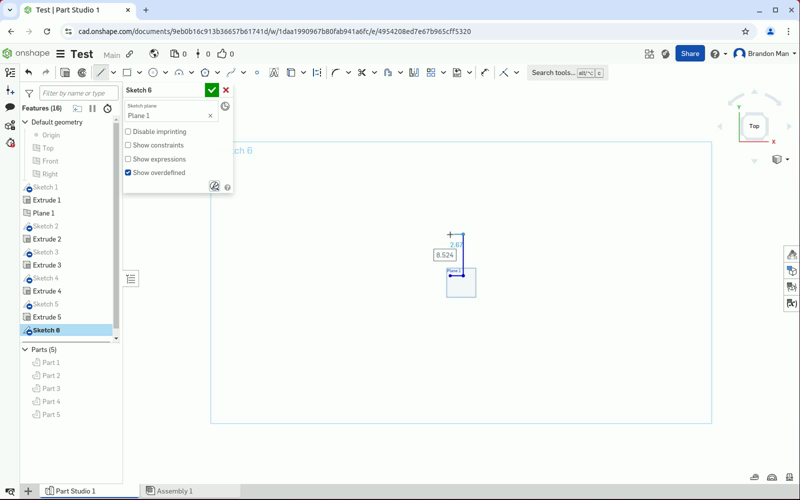
click(450, 234)
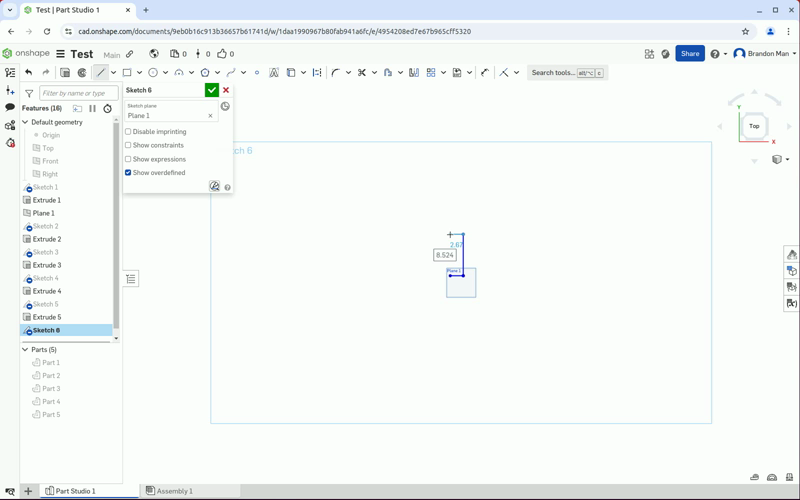
key_up(shift)
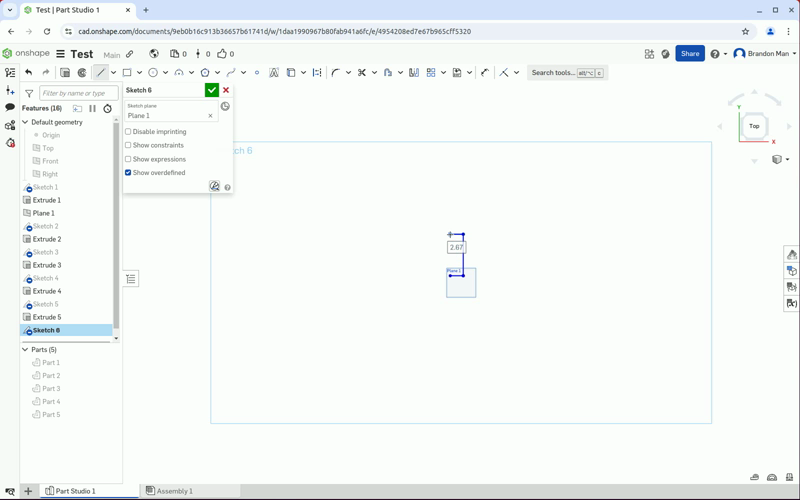
mouse_move(480, 234)
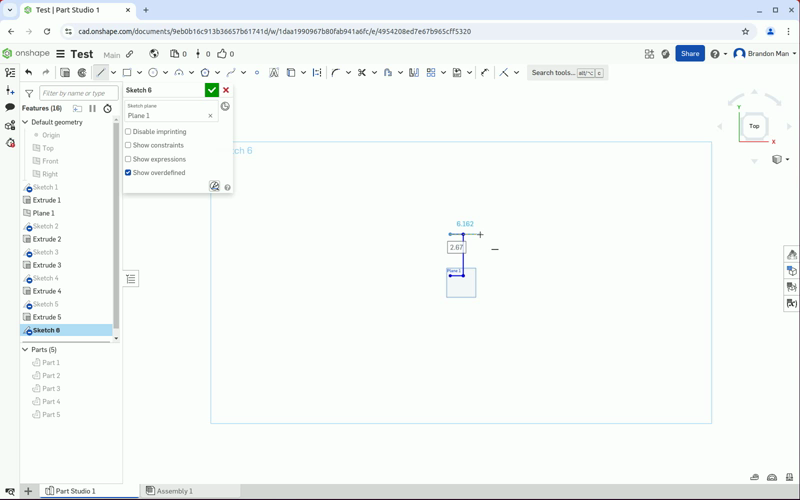
key_down(shift)
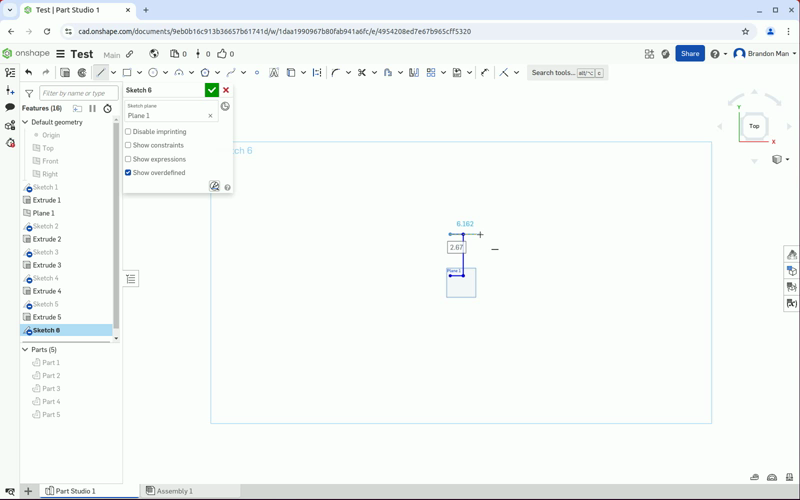
mouse_move(450, 275)
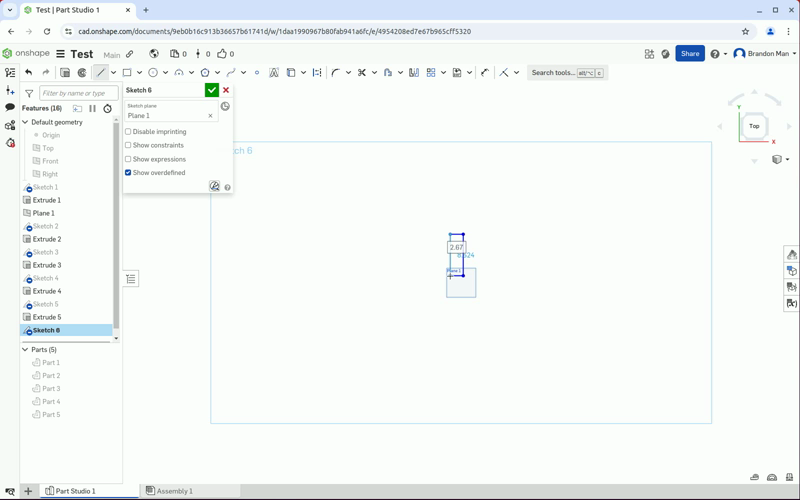
key_up(shift)
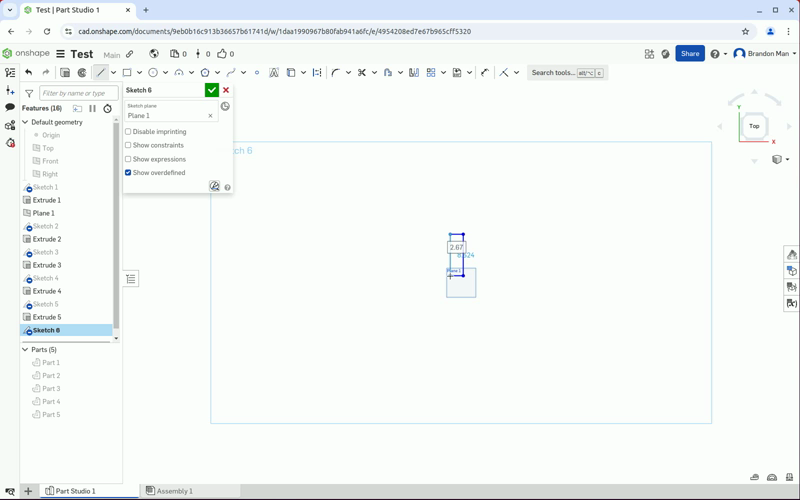
click(450, 275)
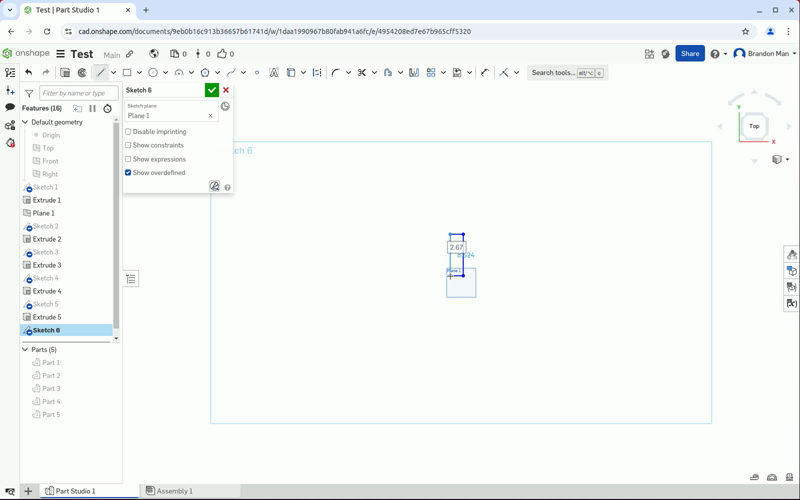
key(esc)
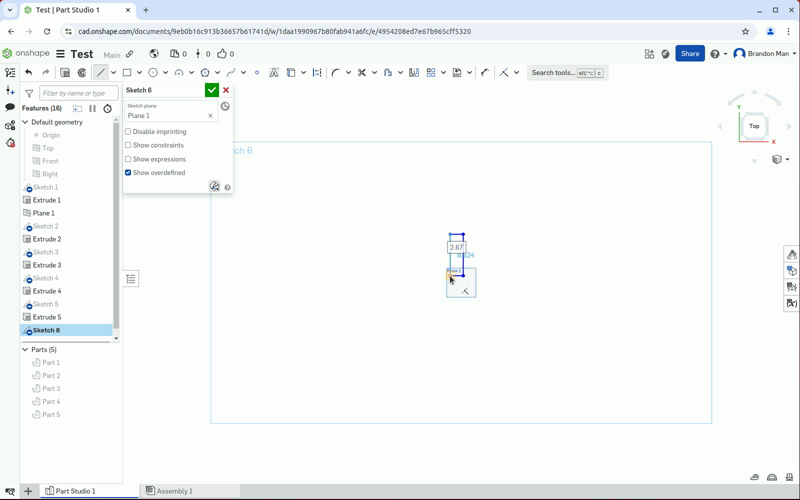
mouse_move(454, 239)
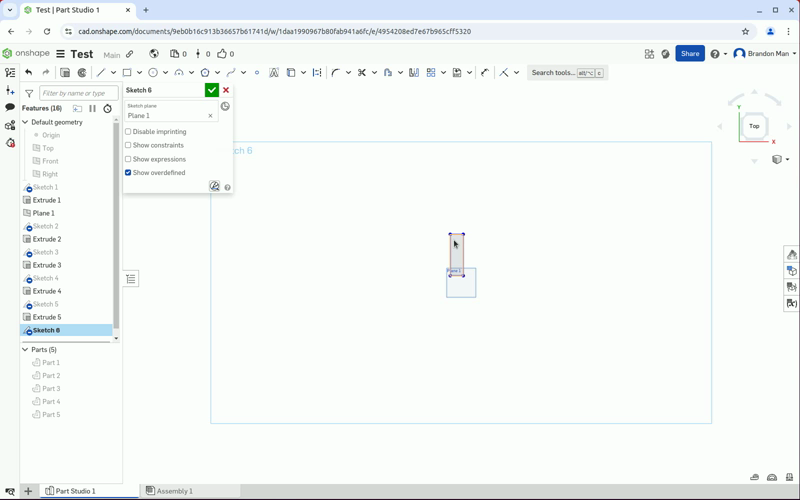
scroll(6)
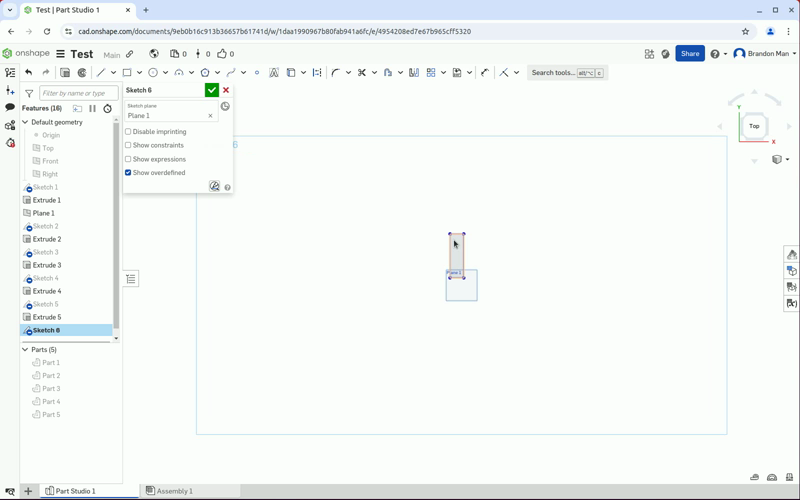
scroll(6)
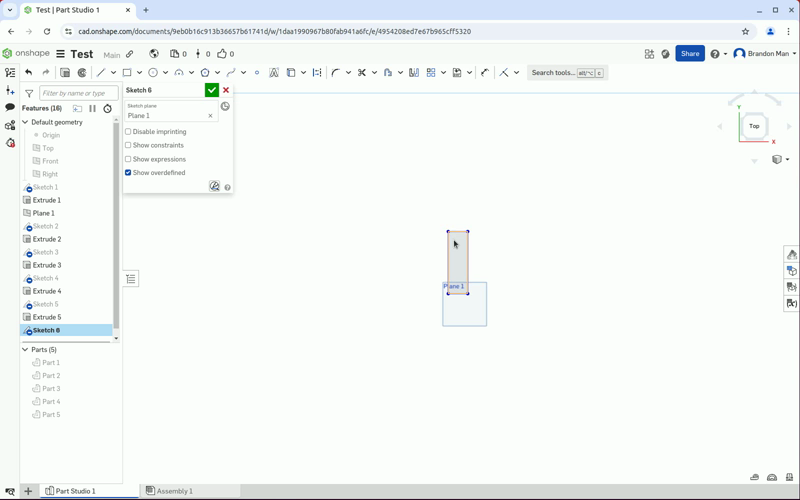
scroll(6)
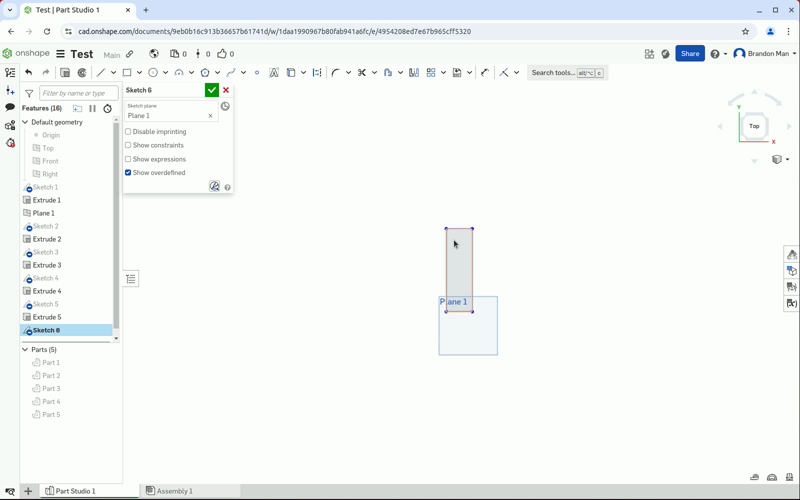
scroll(6)
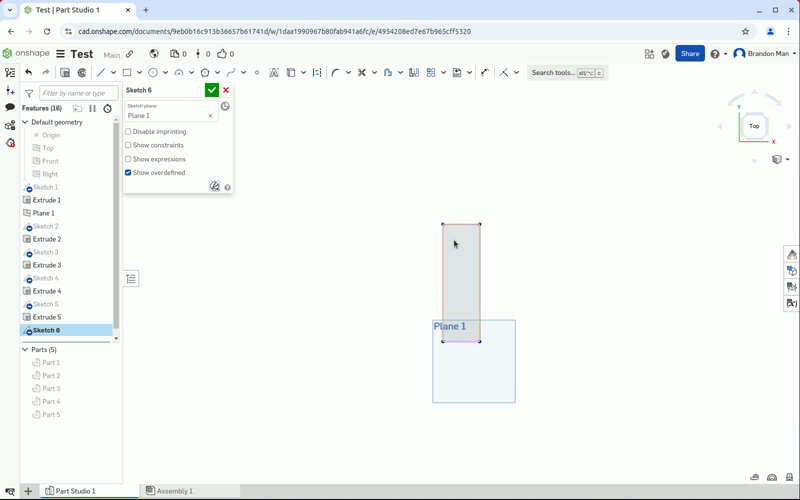
scroll(6)
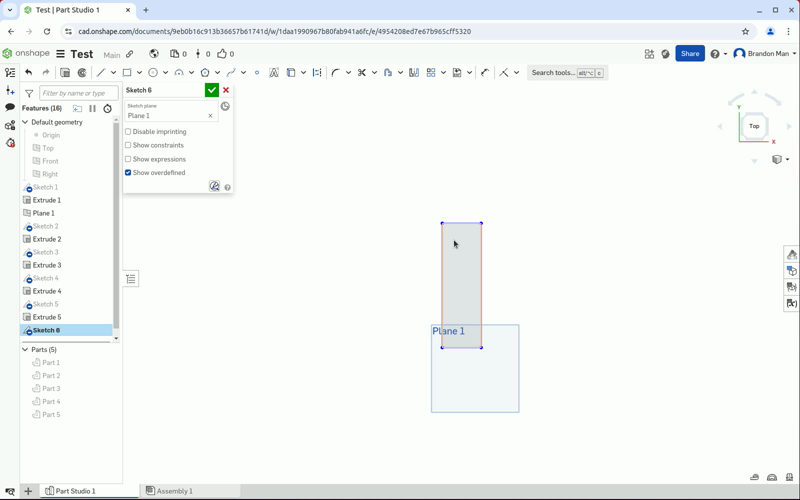
scroll(6)
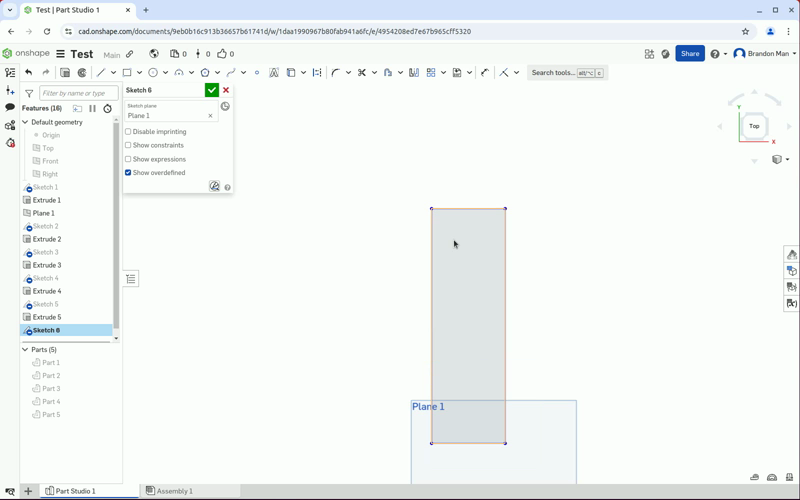
scroll(6)
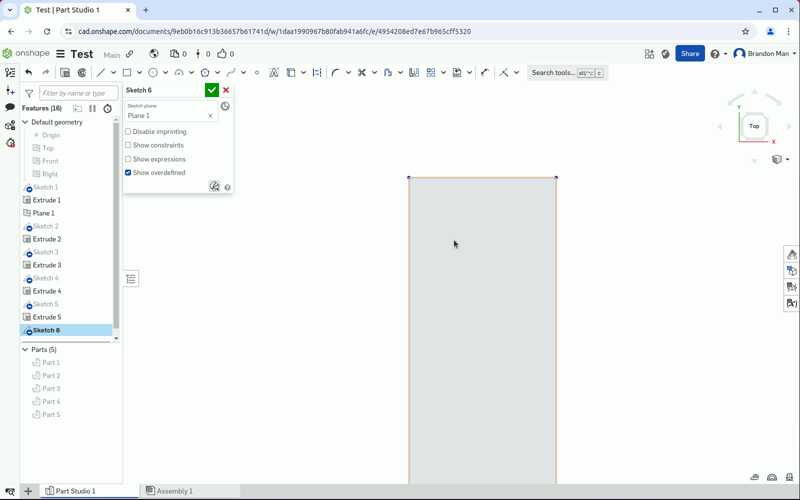
click(454, 239)
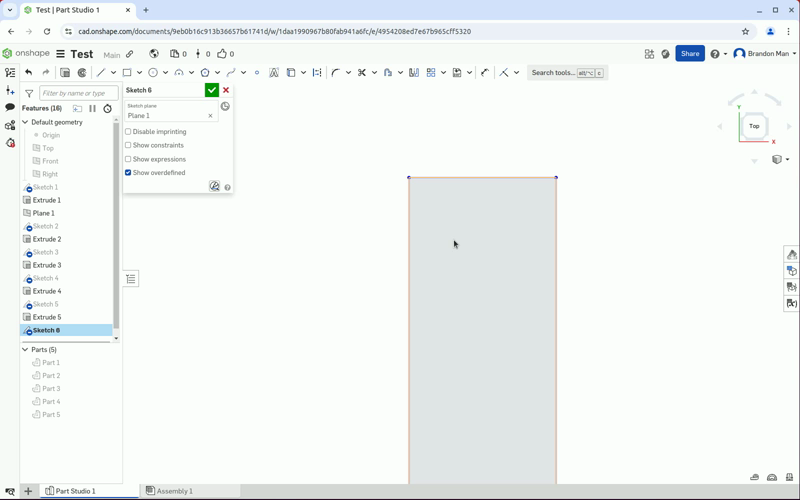
scroll(-6)
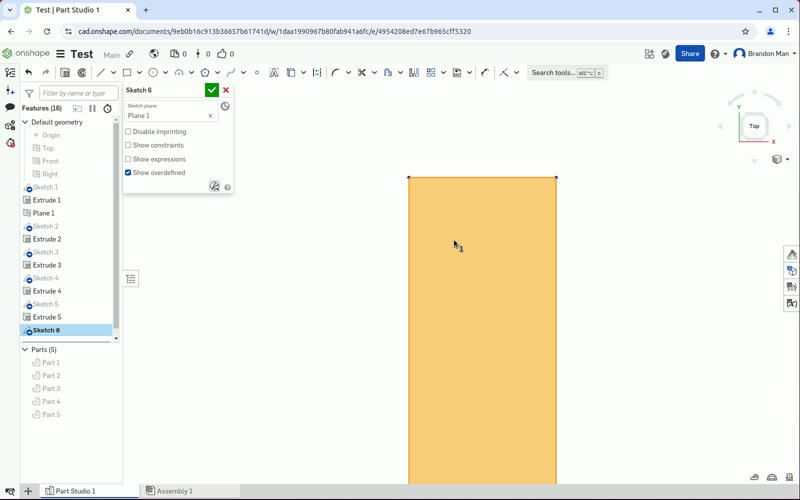
scroll(-6)
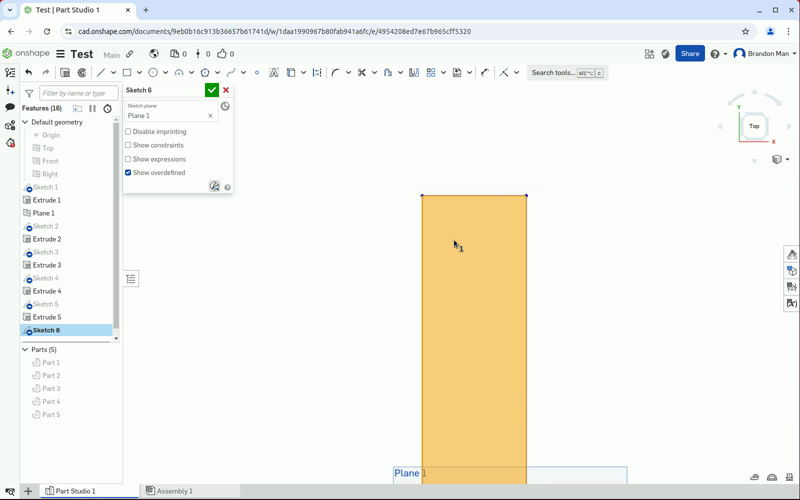
scroll(-6)
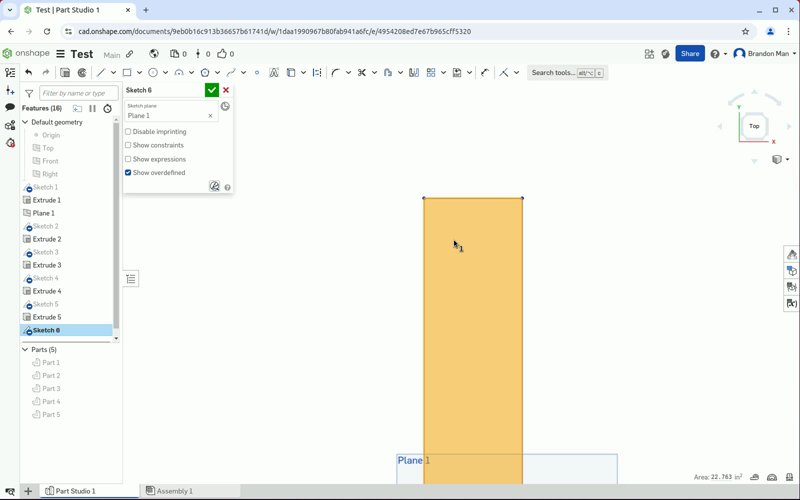
scroll(-6)
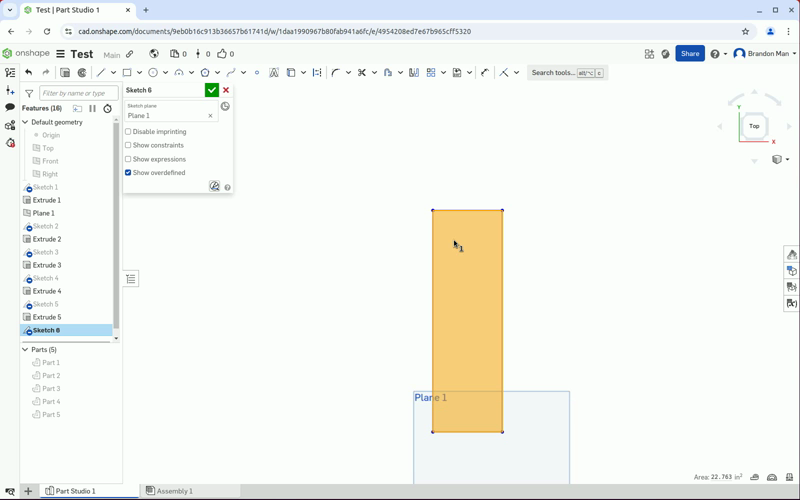
scroll(-6)
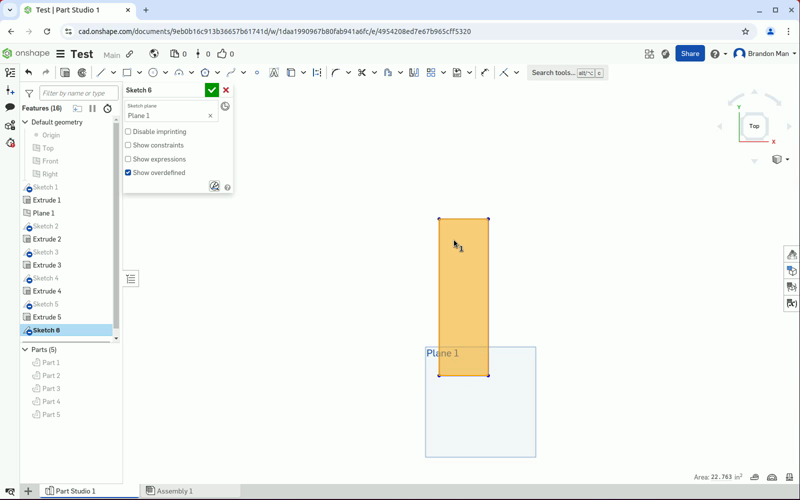
scroll(-6)
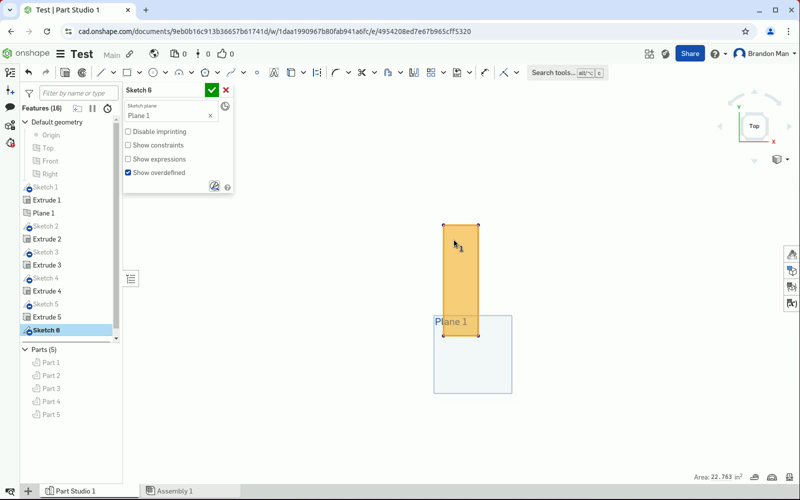
scroll(-6)
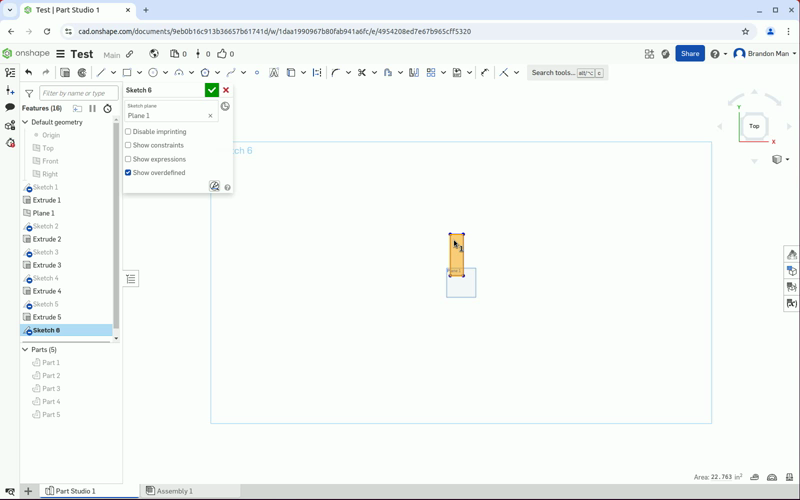
mouse_move(73, 352)
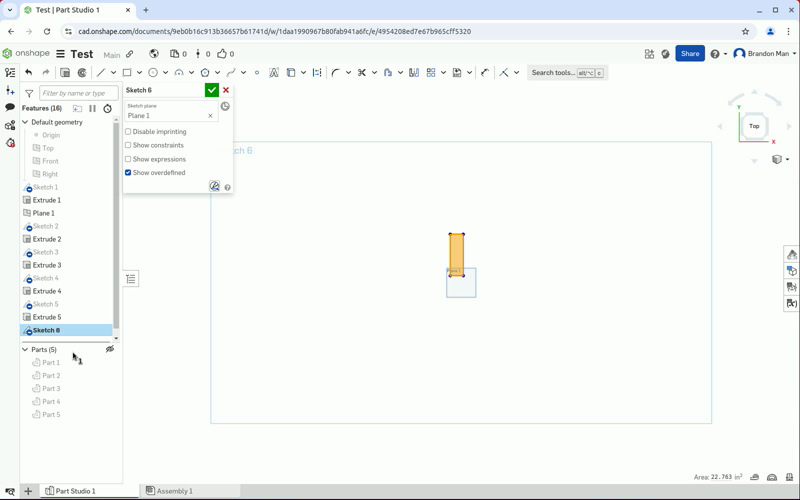
key(shift+y)
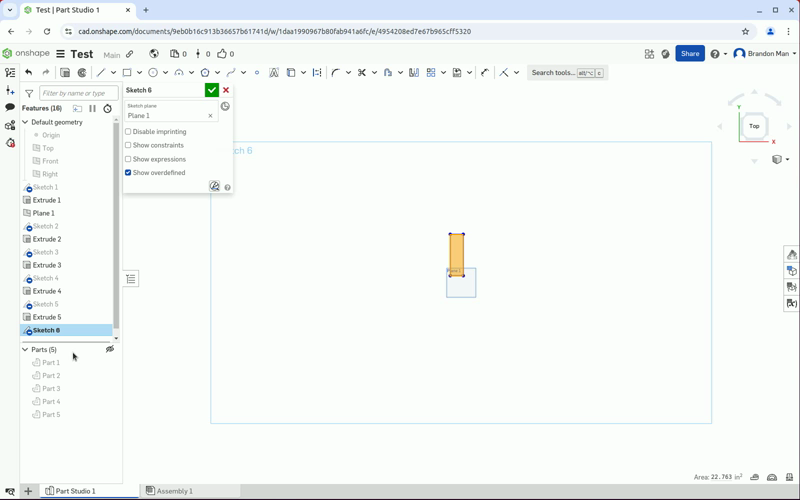
key(shift+e)
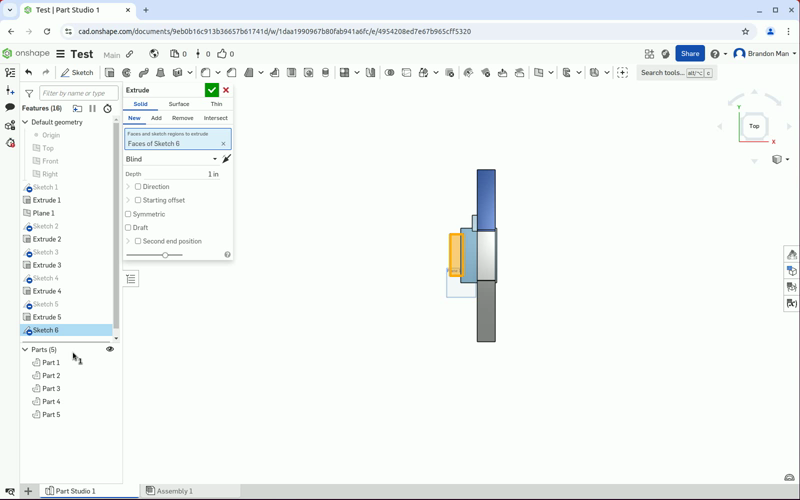
mouse_move(143, 106)
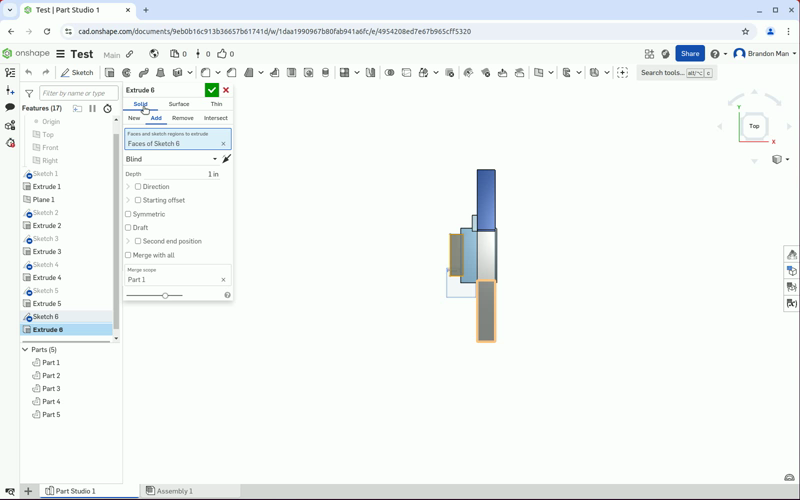
click(143, 106)
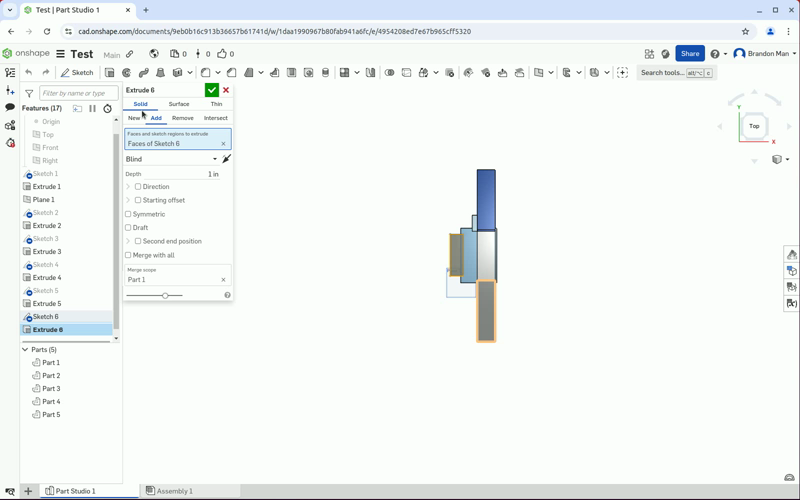
mouse_move(137, 120)
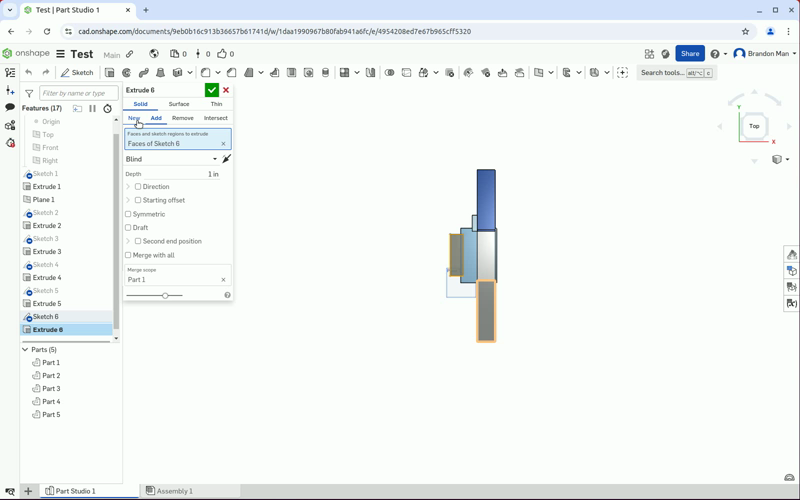
click(137, 120)
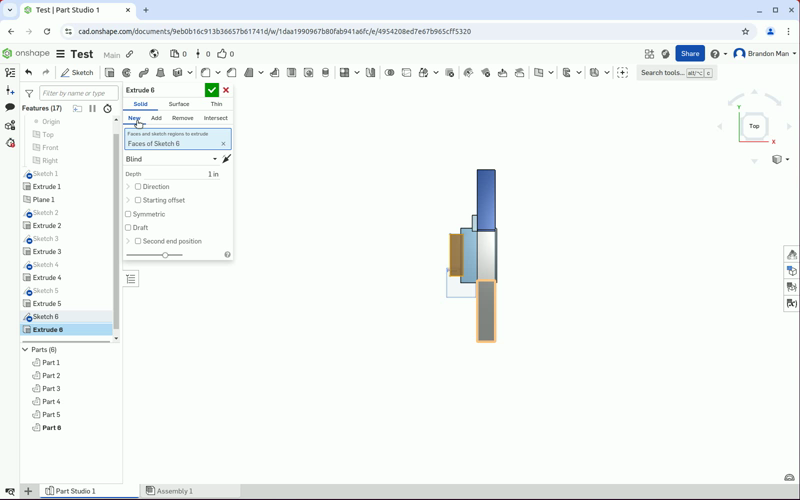
key(tab, 4)
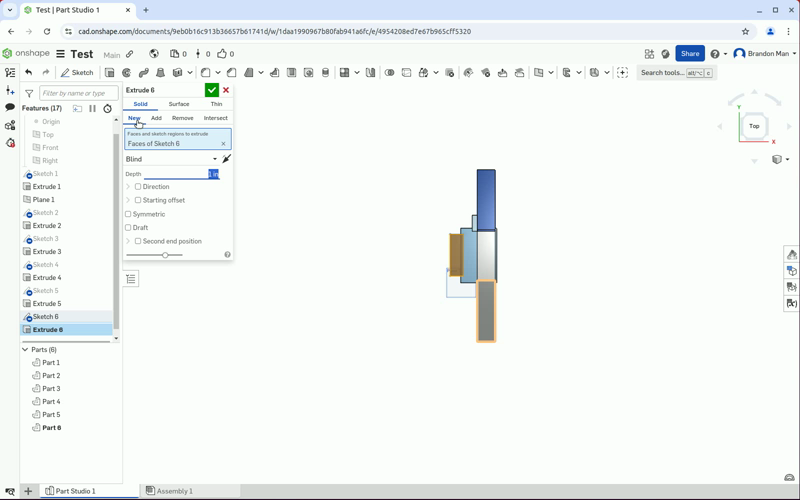
text(5.536)
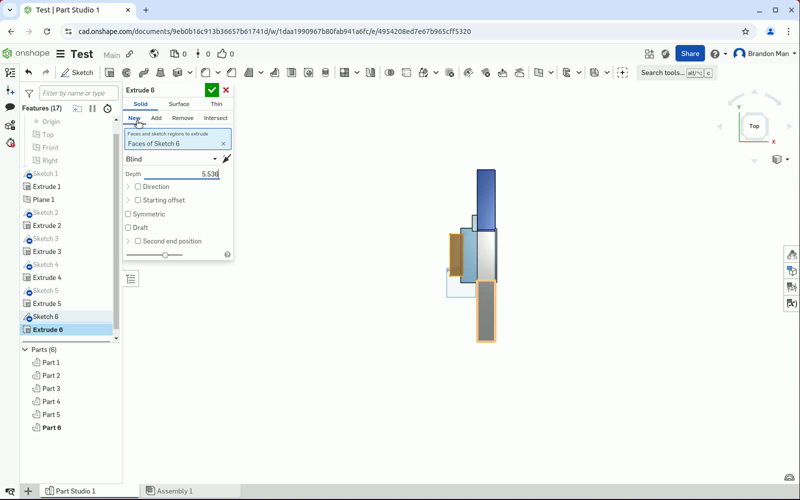
key(enter)
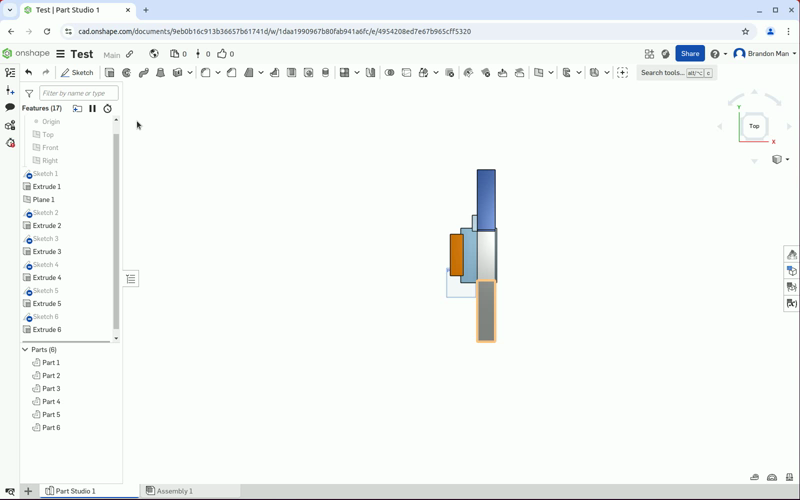
key(shift+h)
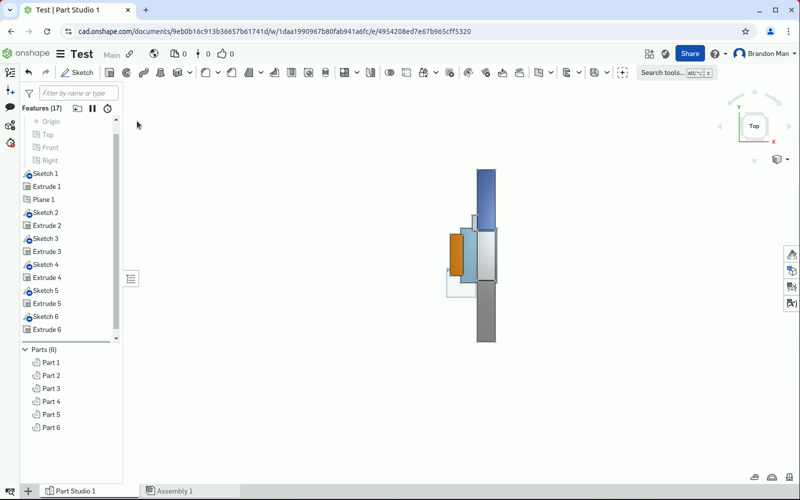
key(shift+h)
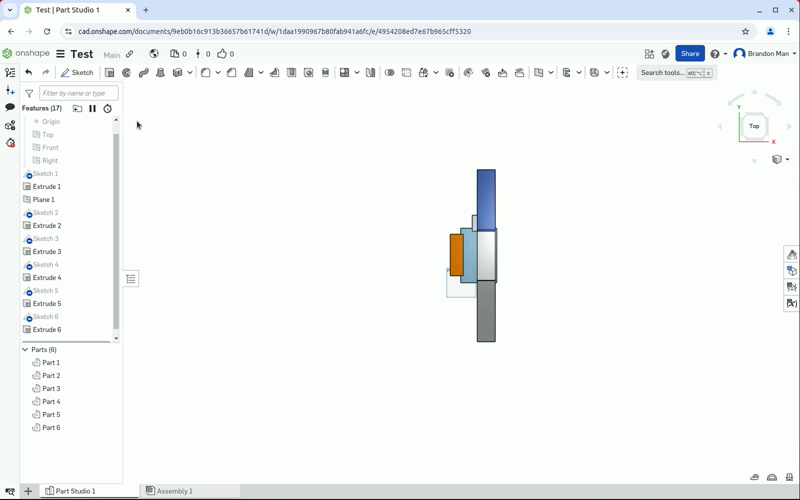
mouse_move(69, 176)
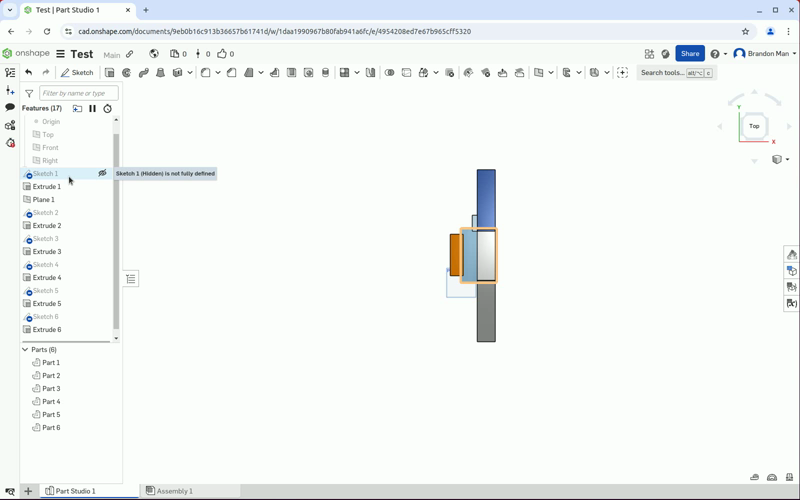
click(69, 176)
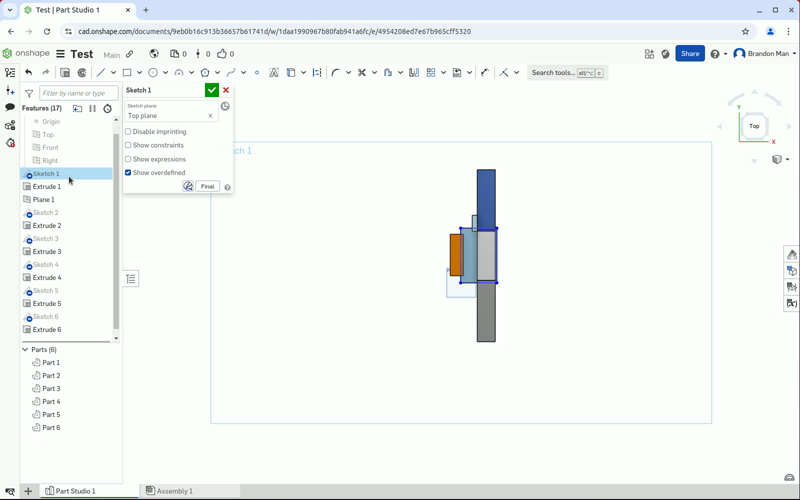
mouse_move(229, 92)
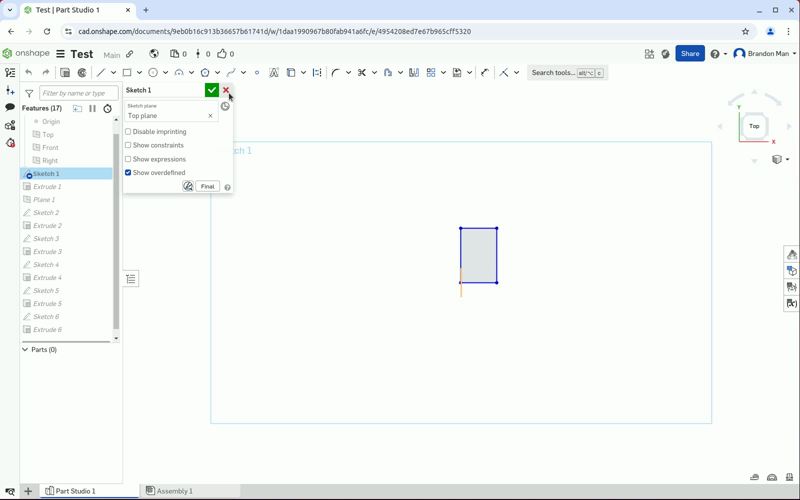
click(229, 92)
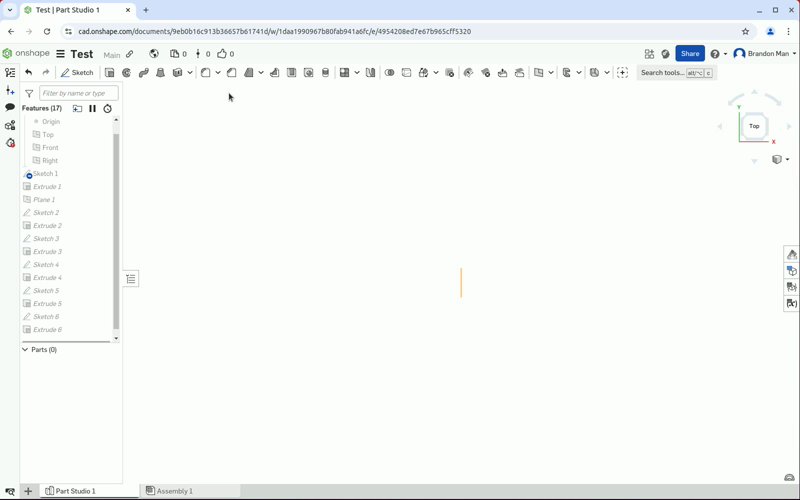
key(shift+s)
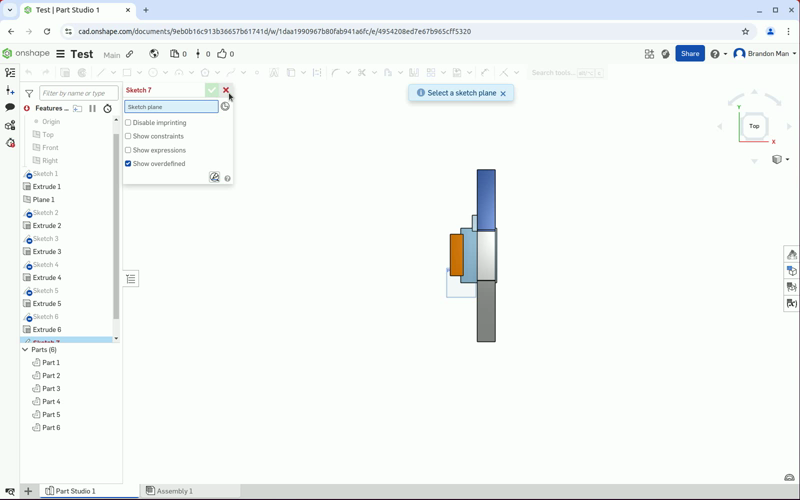
mouse_move(69, 189)
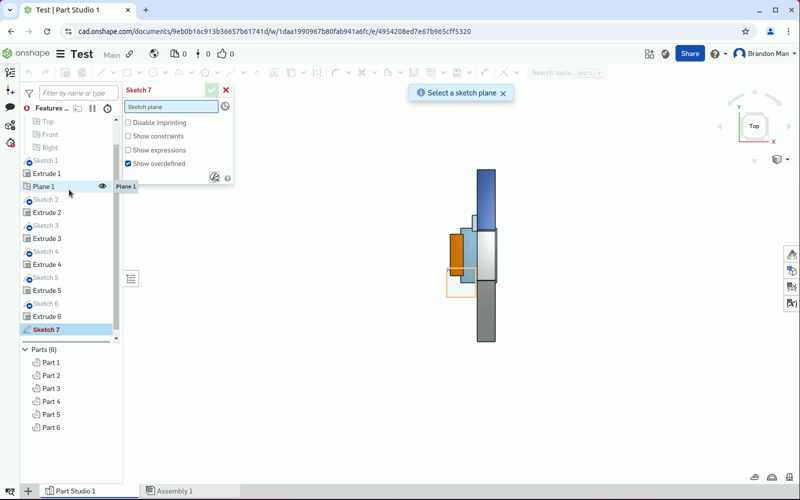
click(69, 189)
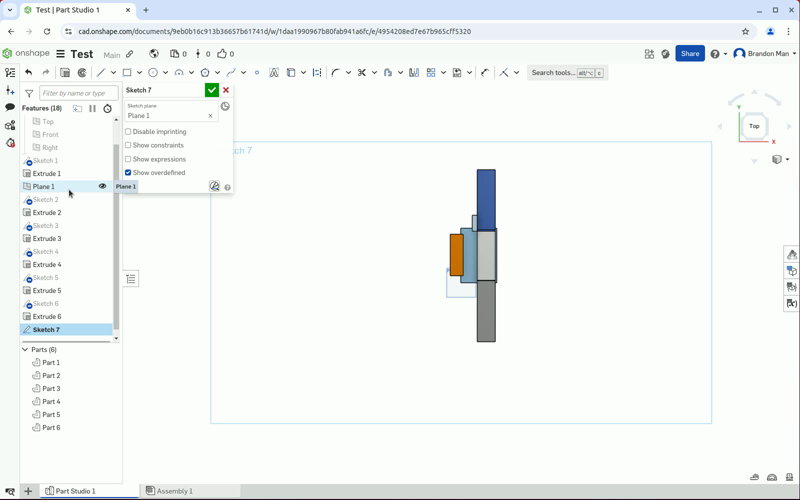
mouse_move(73, 352)
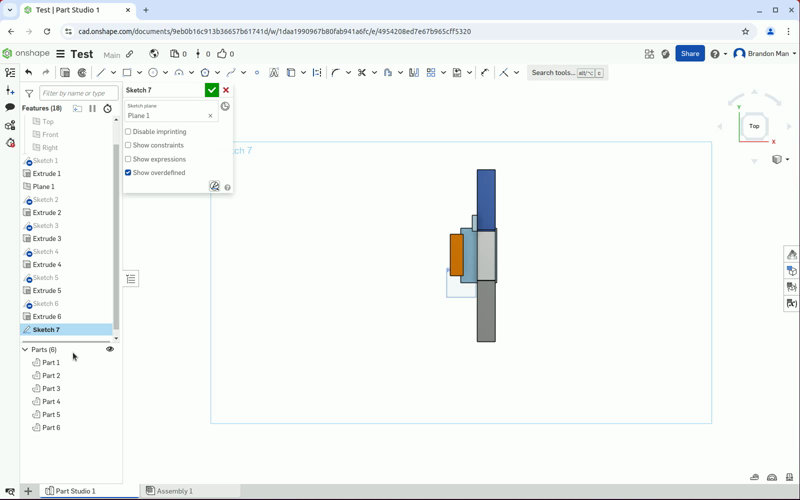
key(y)
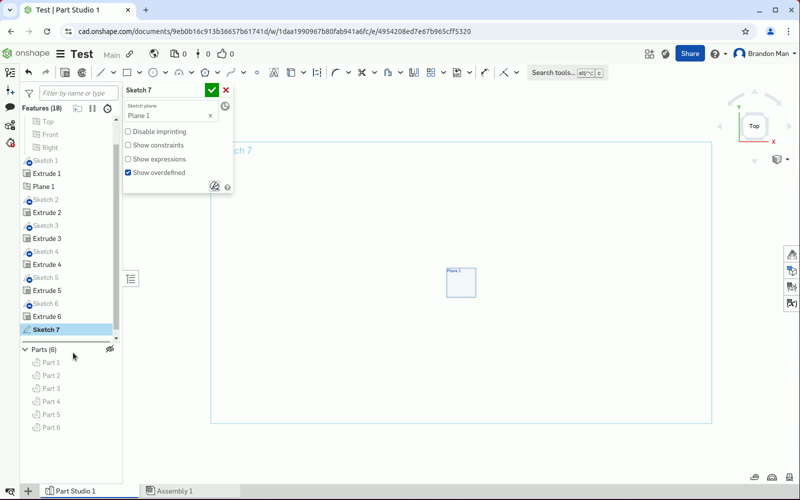
key(l)
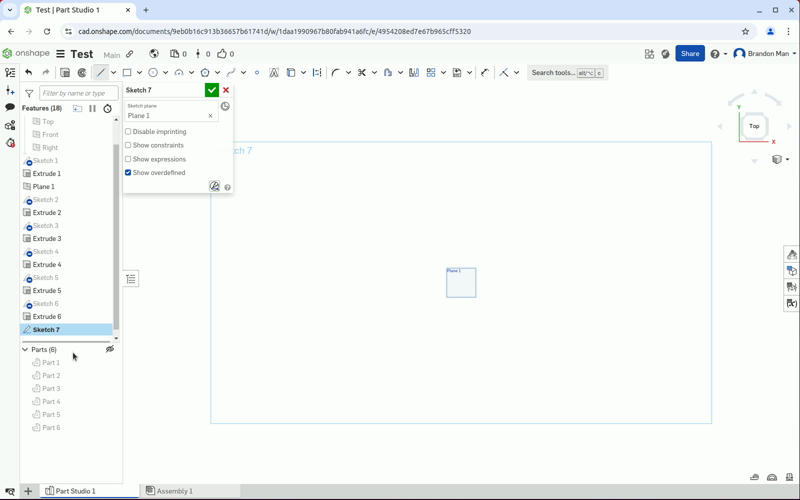
key_down(shift)
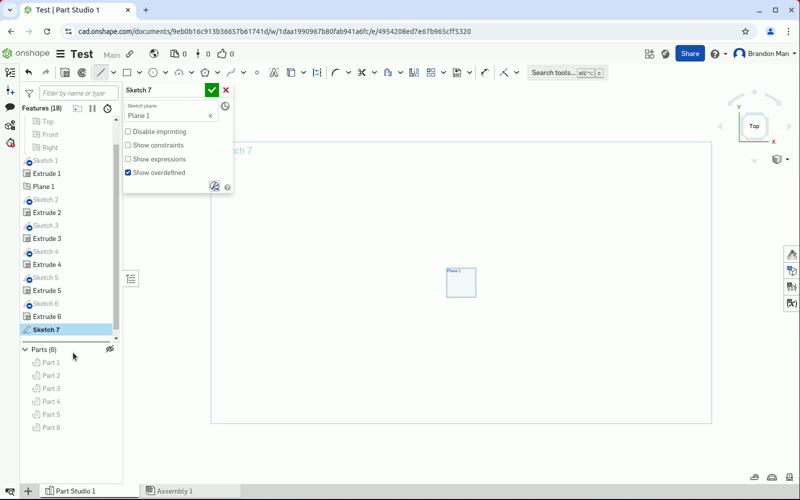
mouse_move(472, 297)
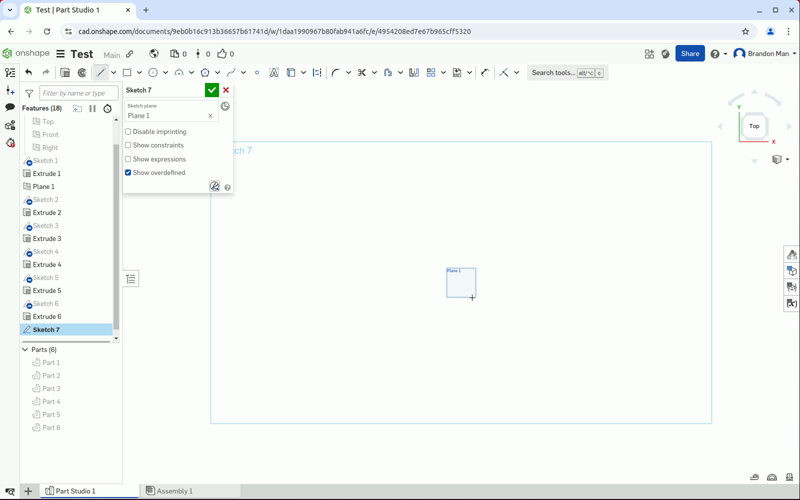
click(472, 297)
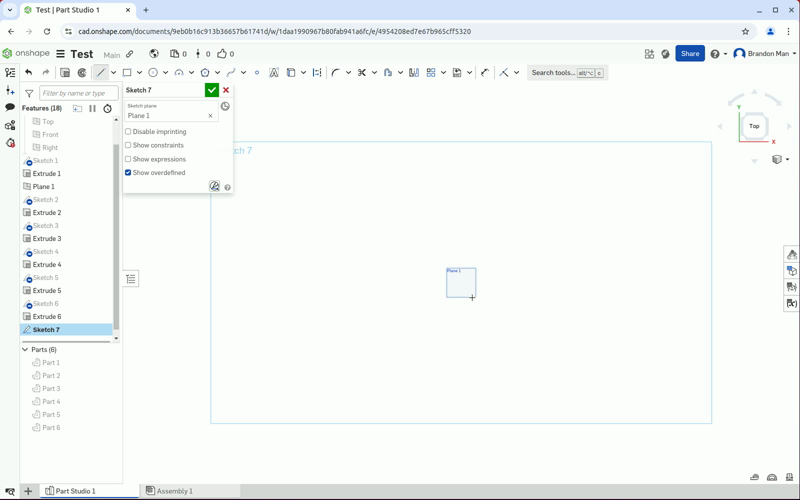
key_up(shift)
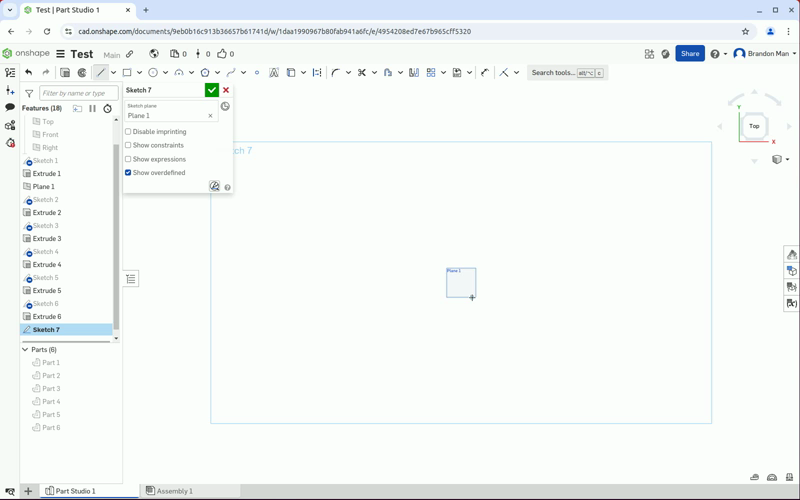
key_down(shift)
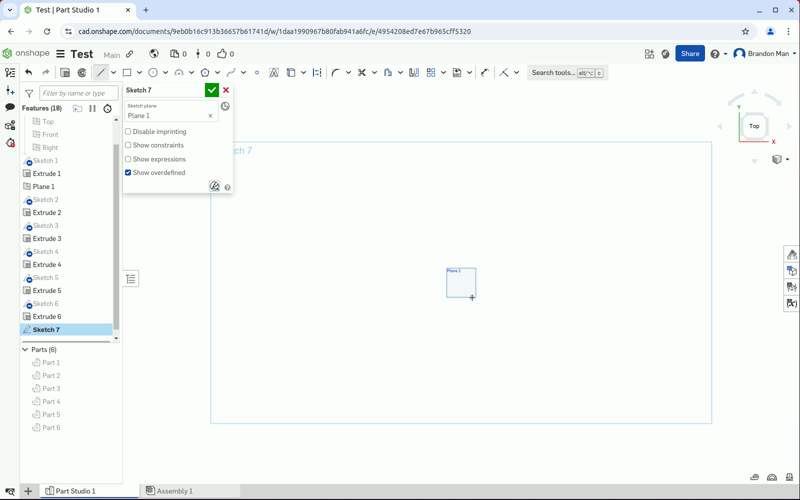
mouse_move(502, 297)
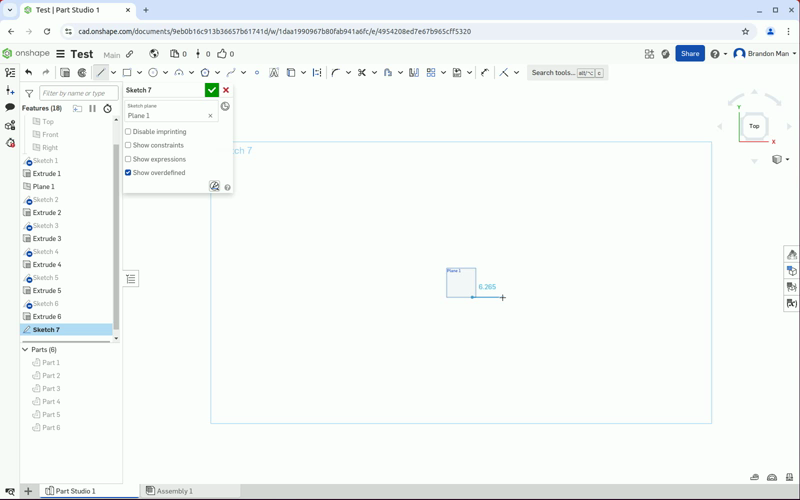
mouse_move(477, 297)
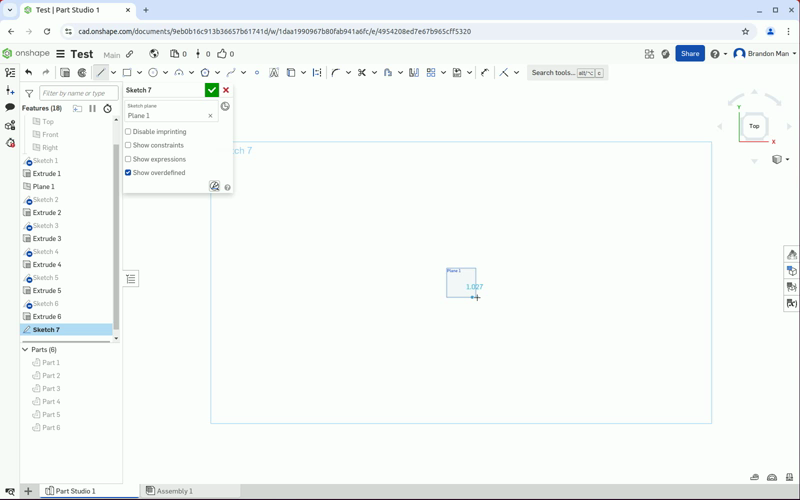
scroll(6)
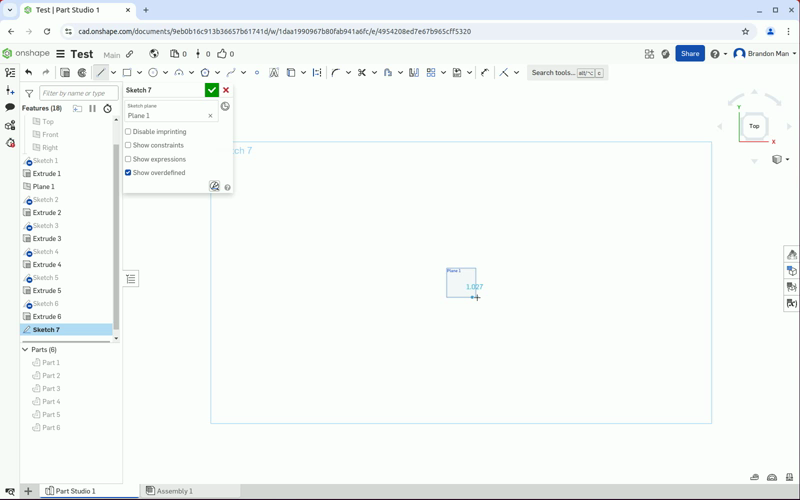
scroll(6)
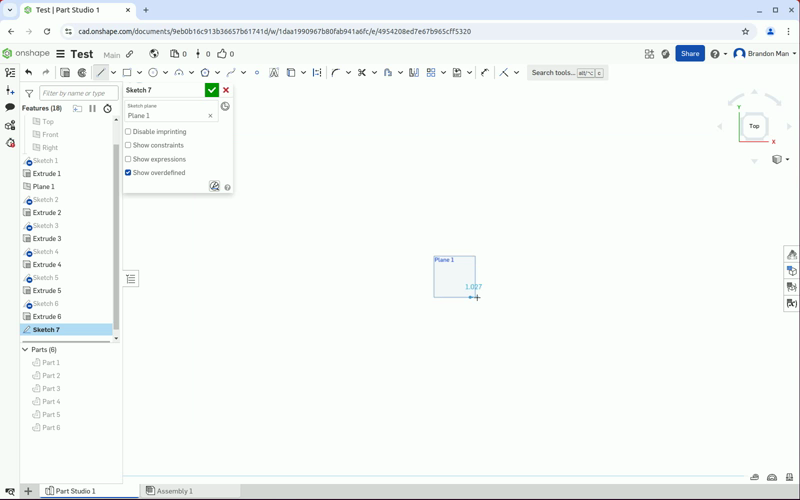
scroll(6)
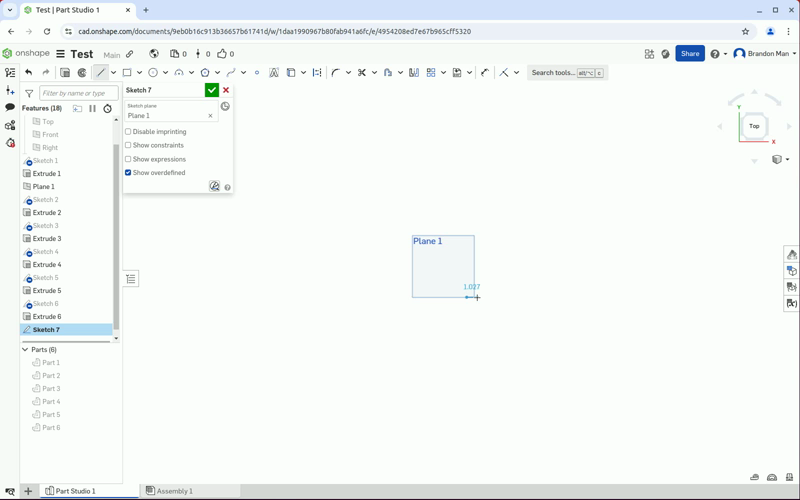
scroll(6)
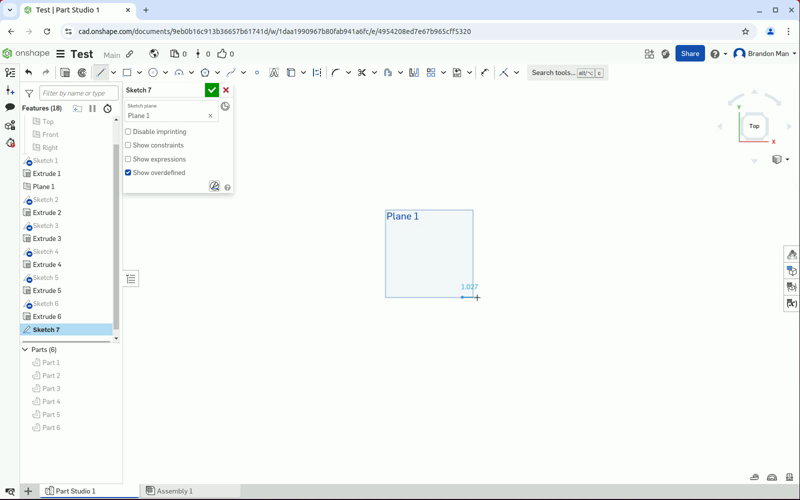
scroll(6)
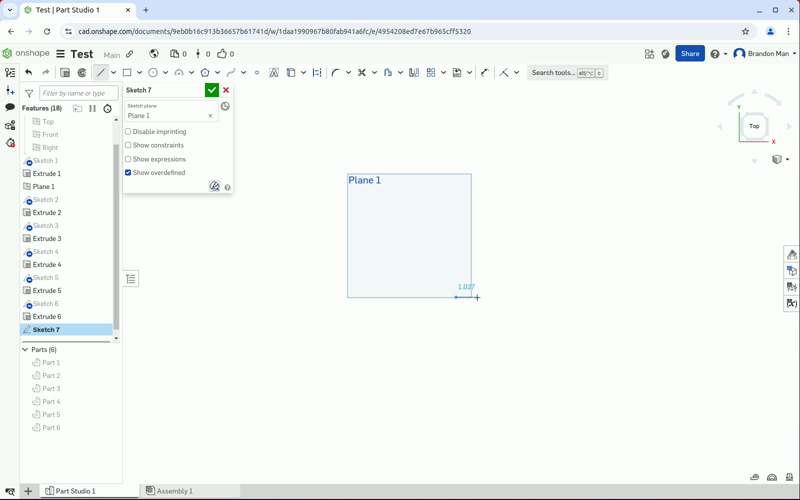
scroll(6)
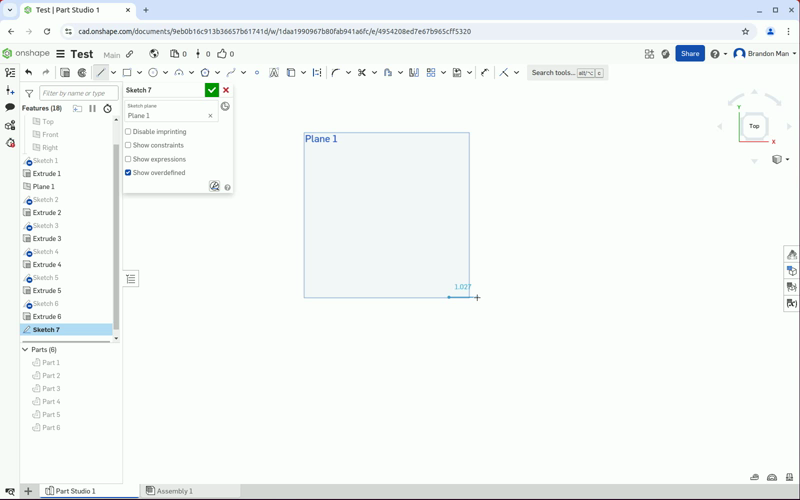
scroll(6)
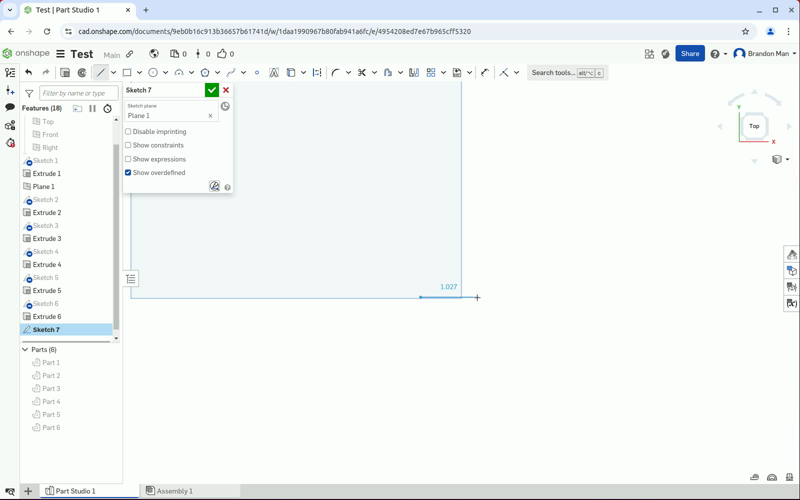
click(477, 297)
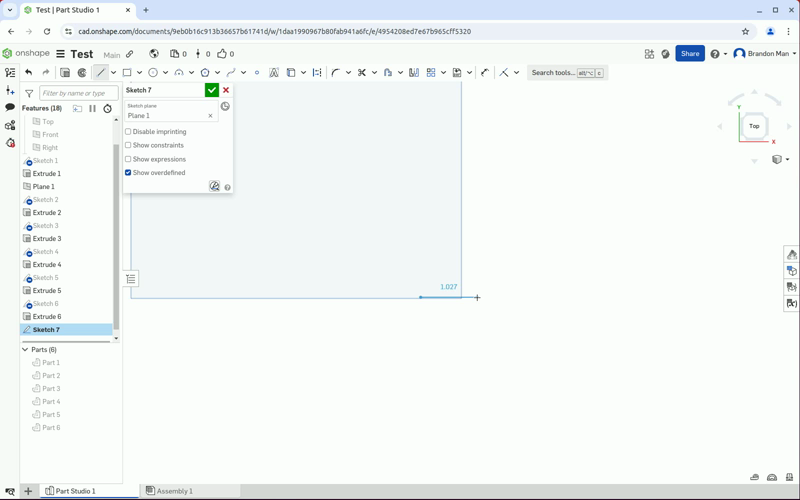
scroll(-6)
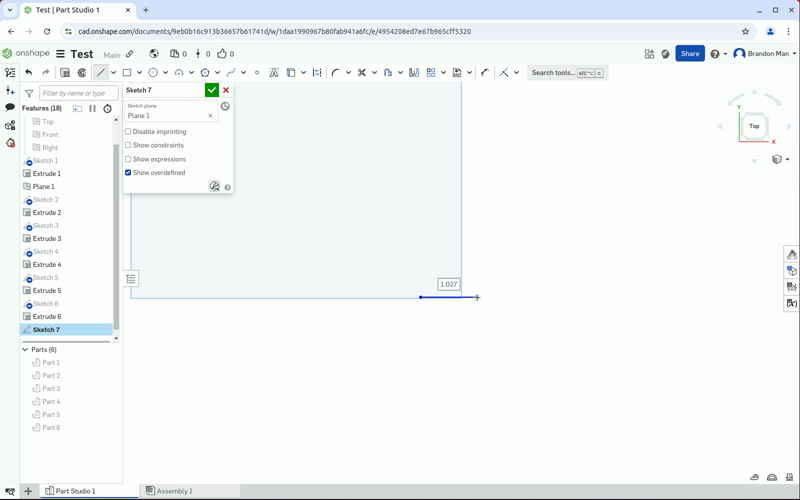
scroll(-6)
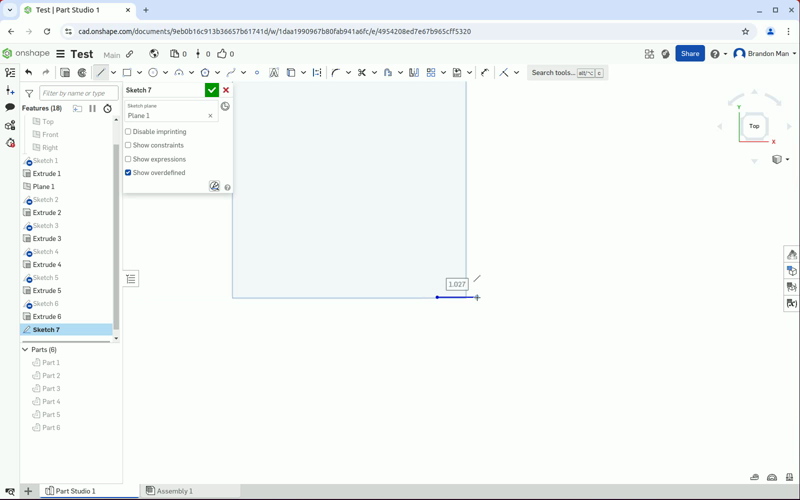
scroll(-6)
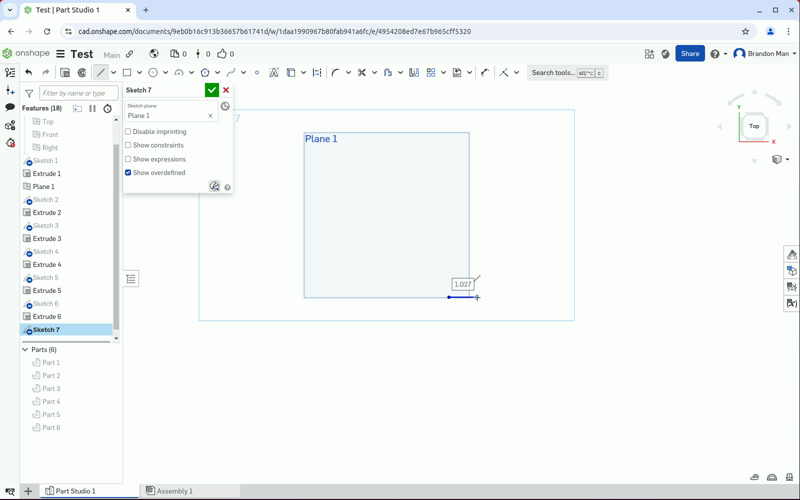
scroll(-6)
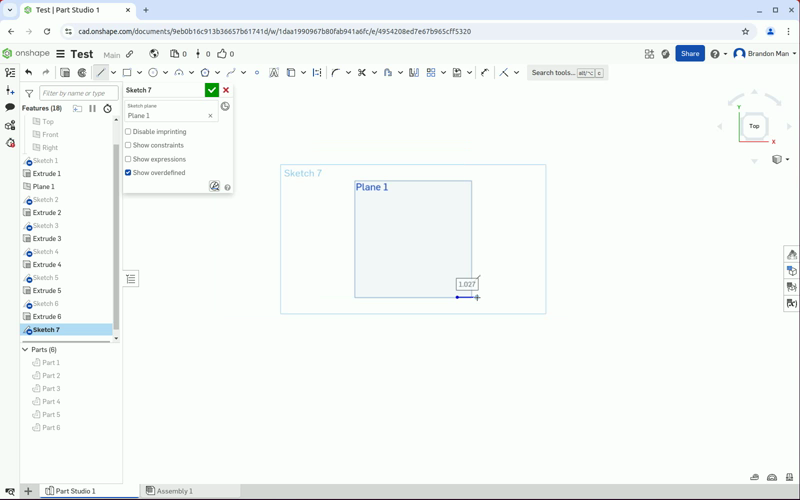
scroll(-6)
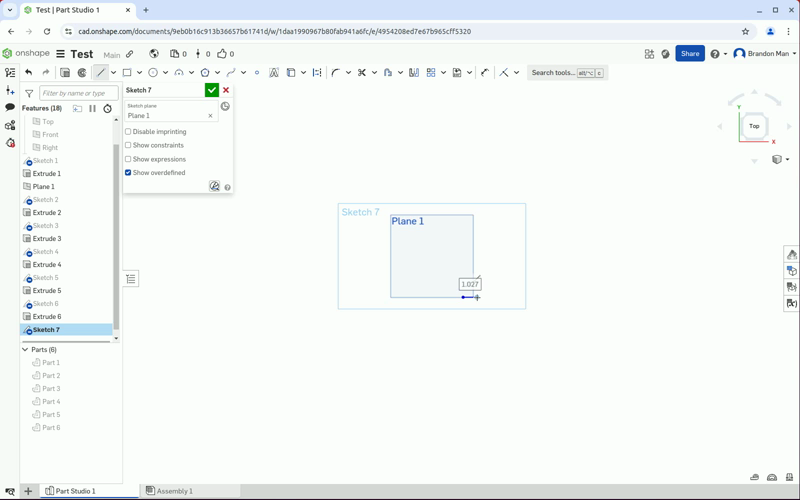
scroll(-6)
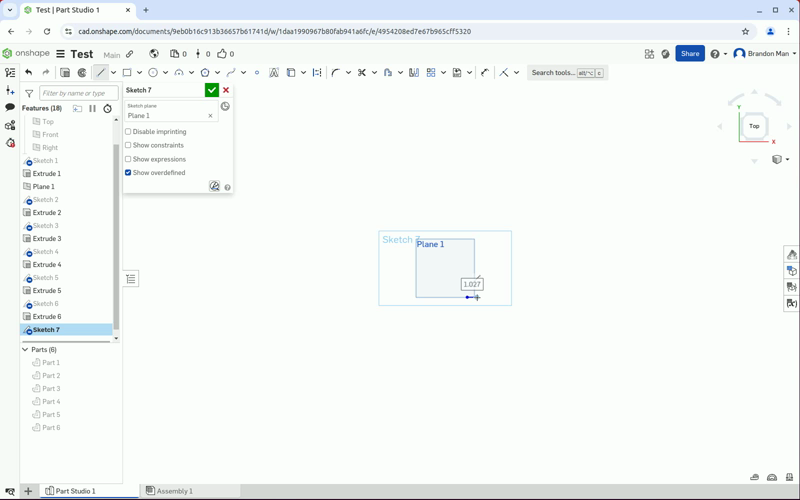
scroll(-6)
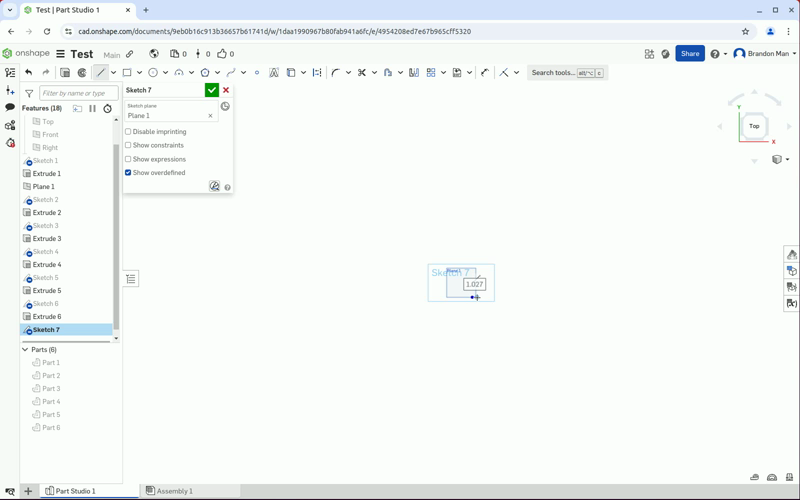
key_up(shift)
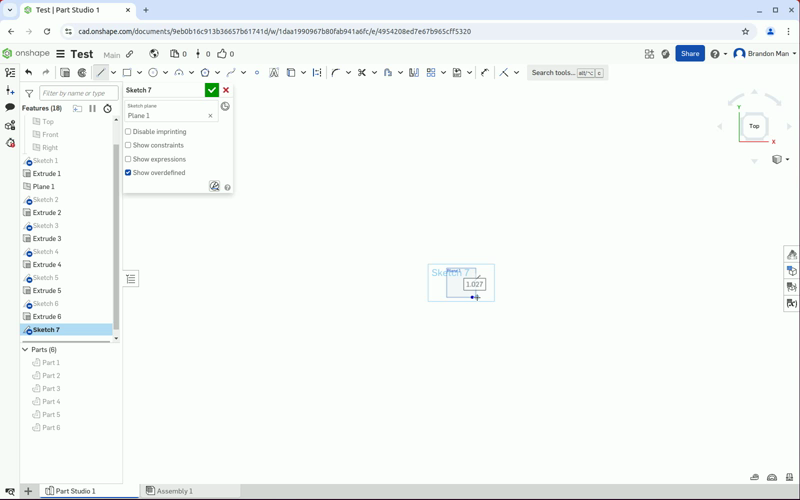
key_down(shift)
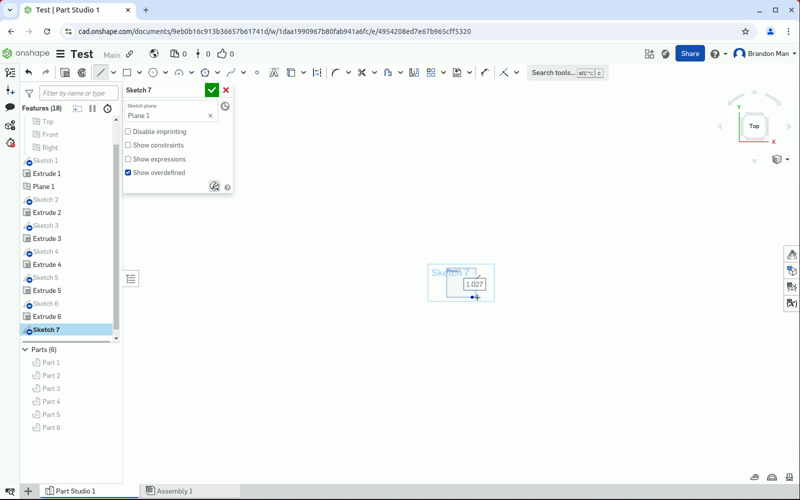
mouse_move(507, 297)
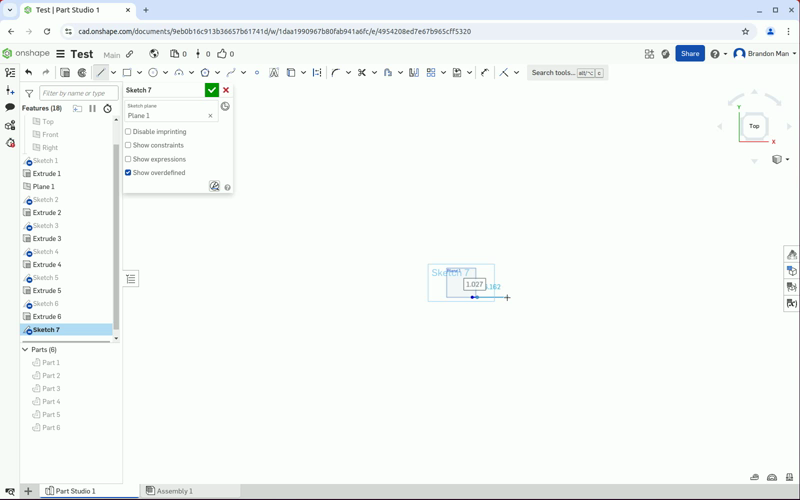
mouse_move(477, 280)
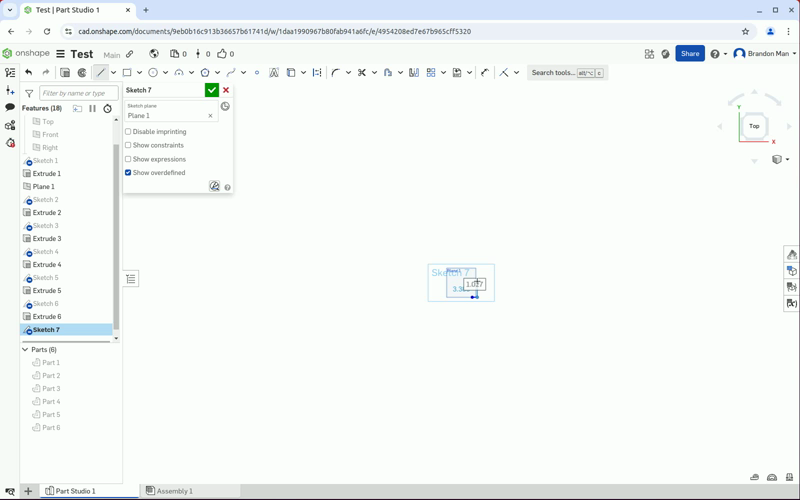
click(477, 280)
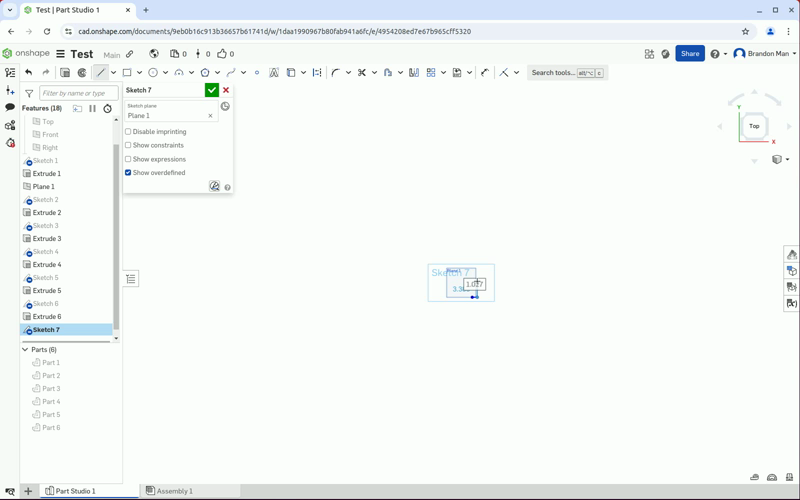
key_up(shift)
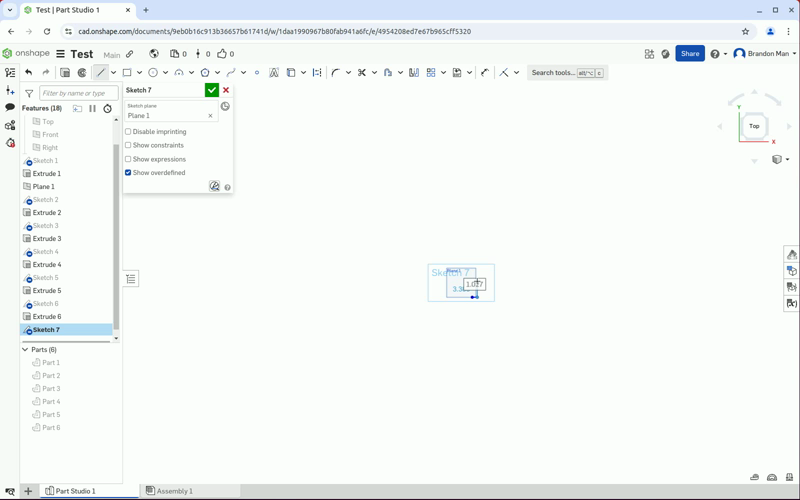
key_down(shift)
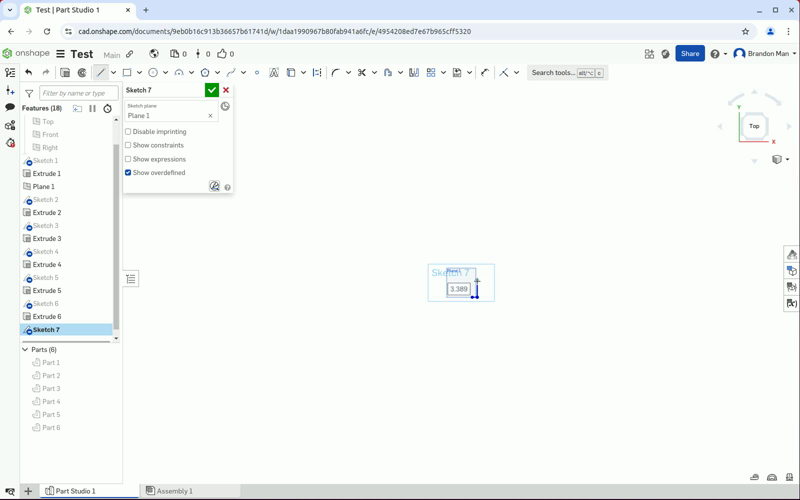
mouse_move(507, 280)
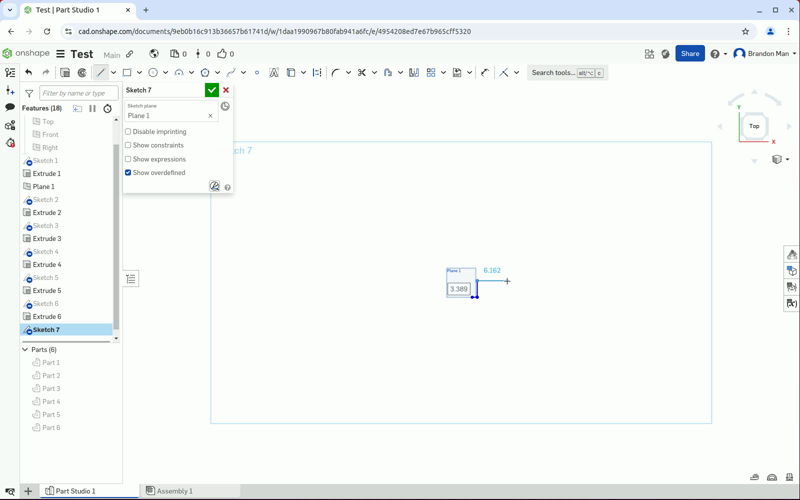
mouse_move(472, 280)
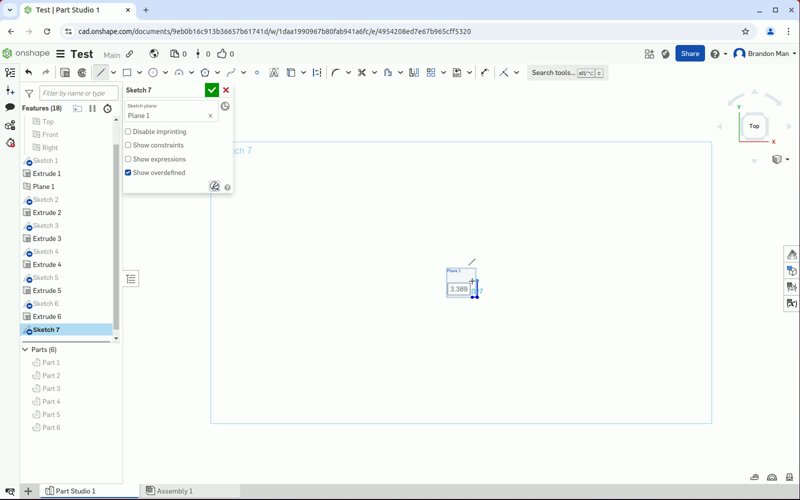
scroll(6)
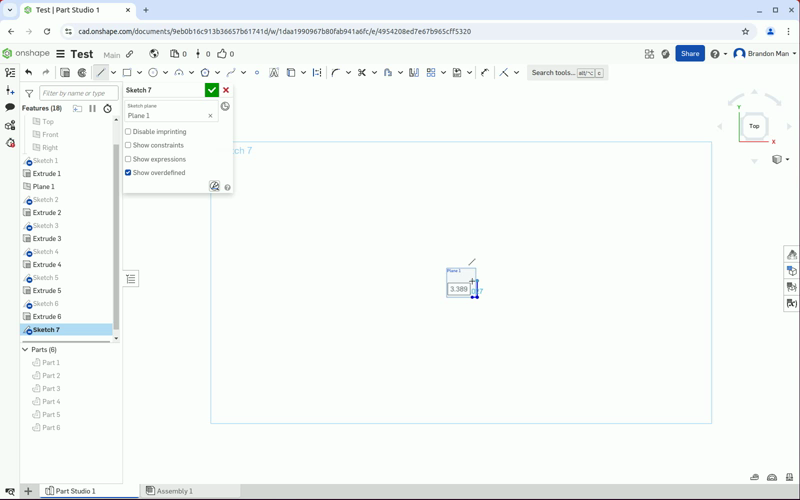
scroll(6)
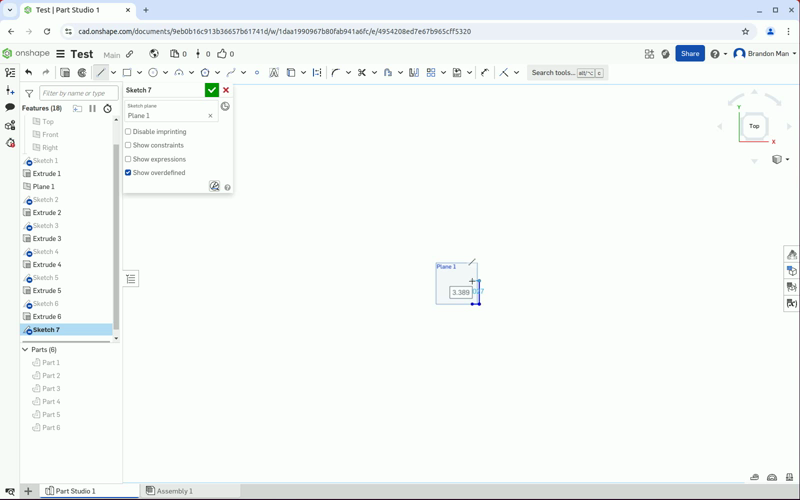
scroll(6)
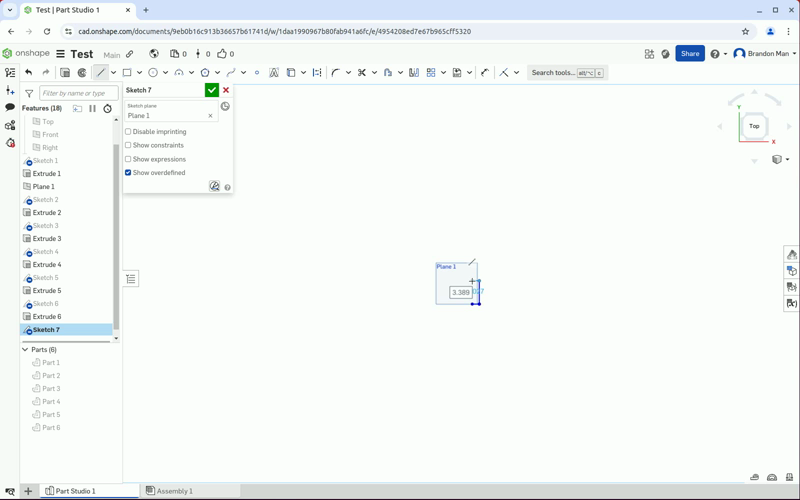
scroll(6)
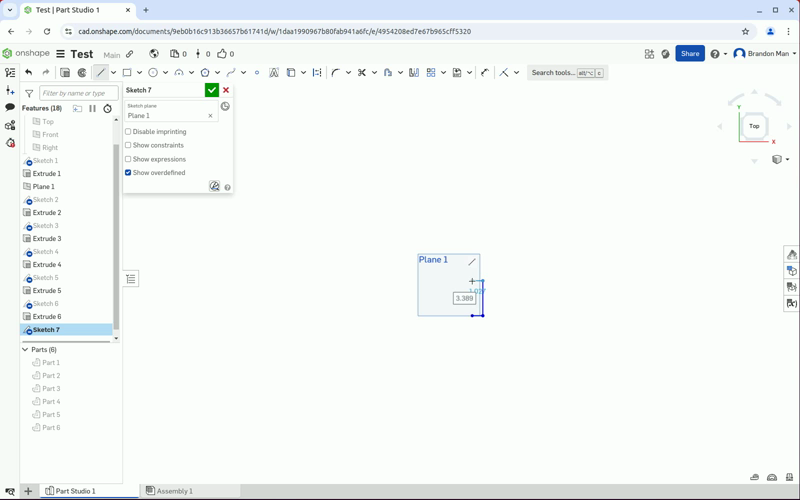
scroll(6)
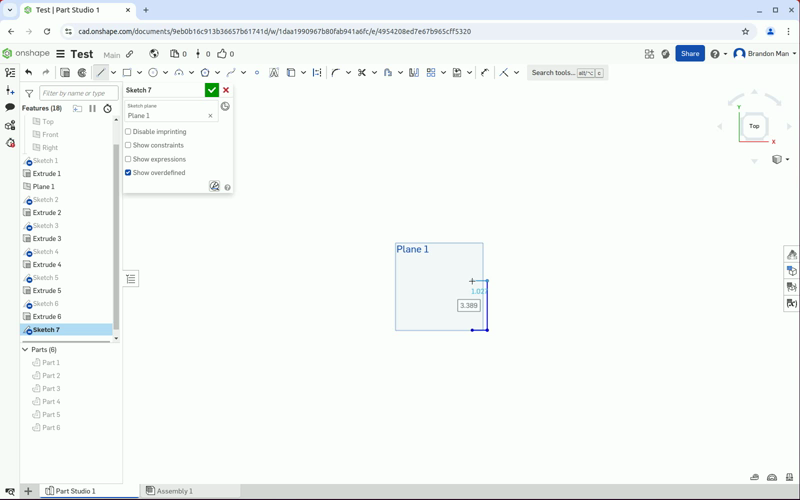
scroll(6)
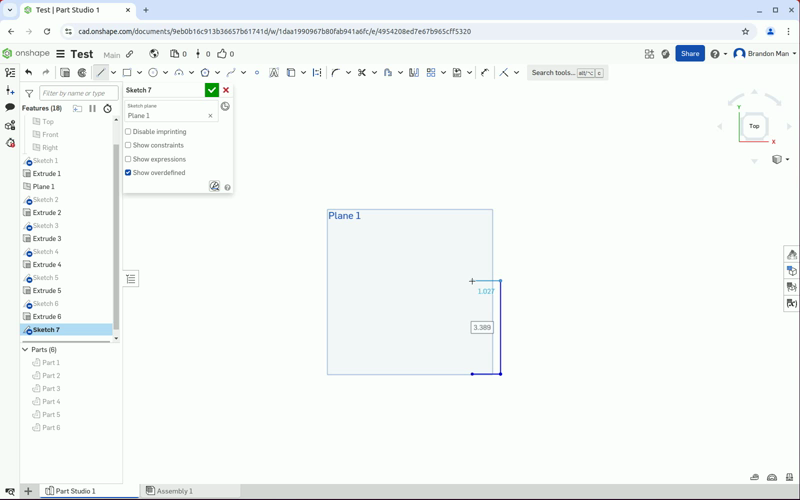
scroll(6)
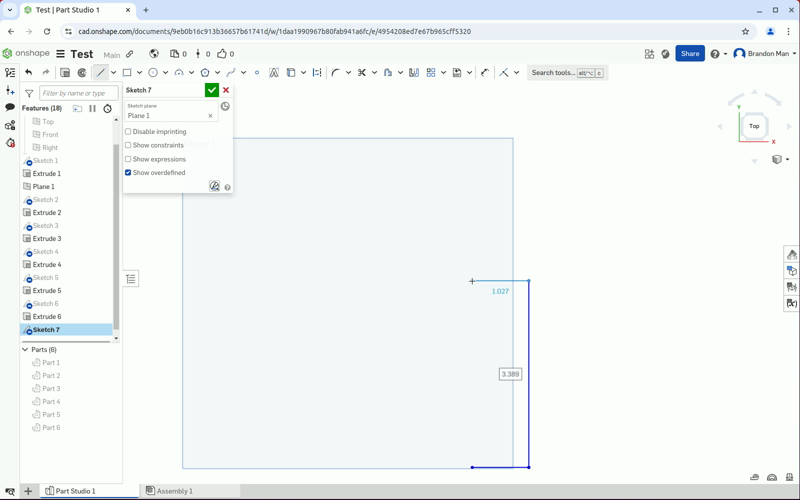
click(472, 280)
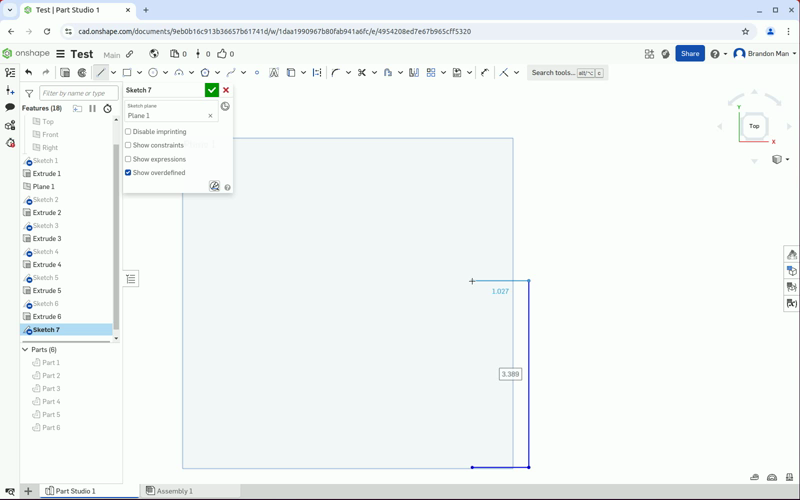
scroll(-6)
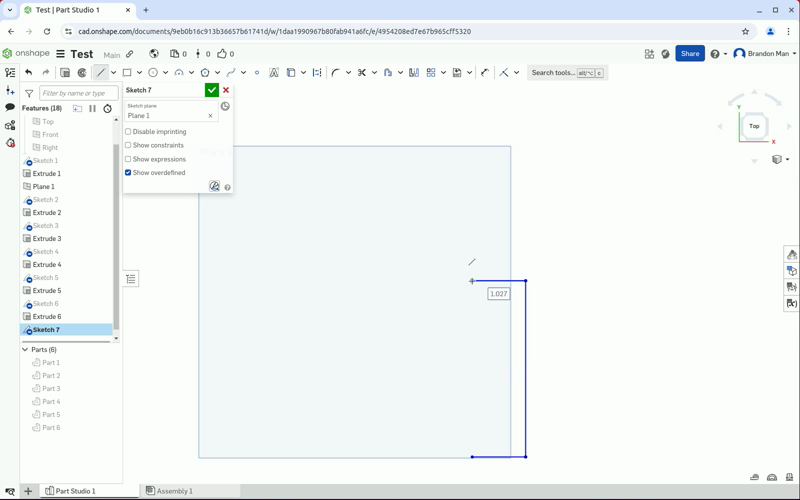
scroll(-6)
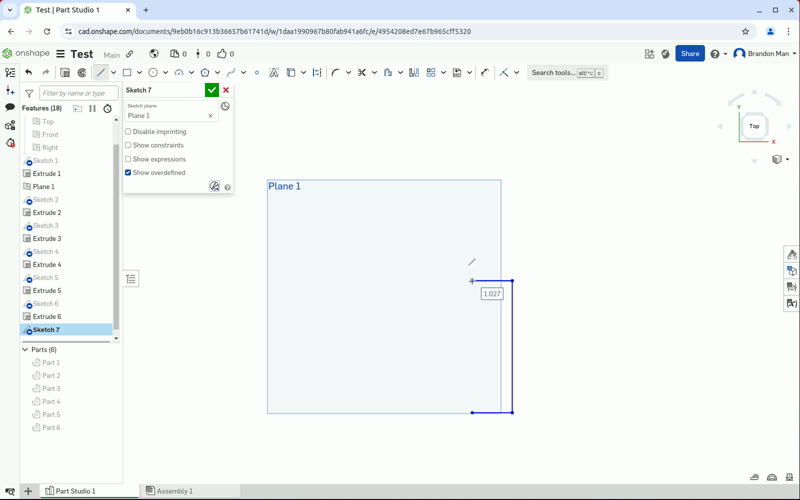
scroll(-6)
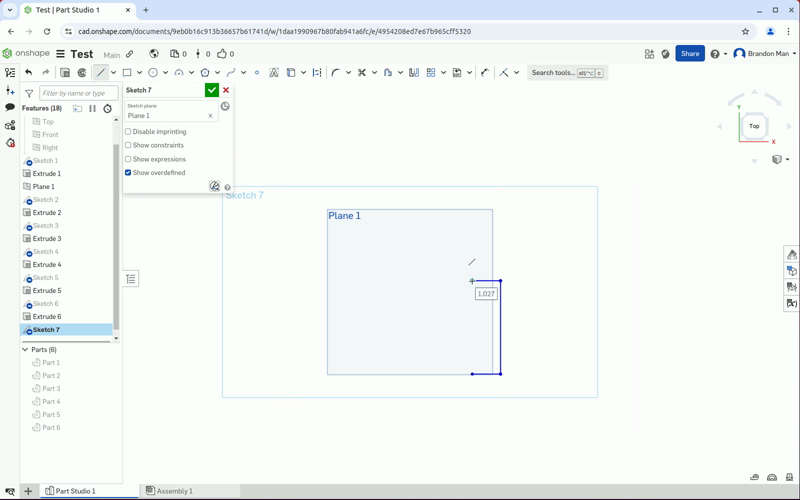
scroll(-6)
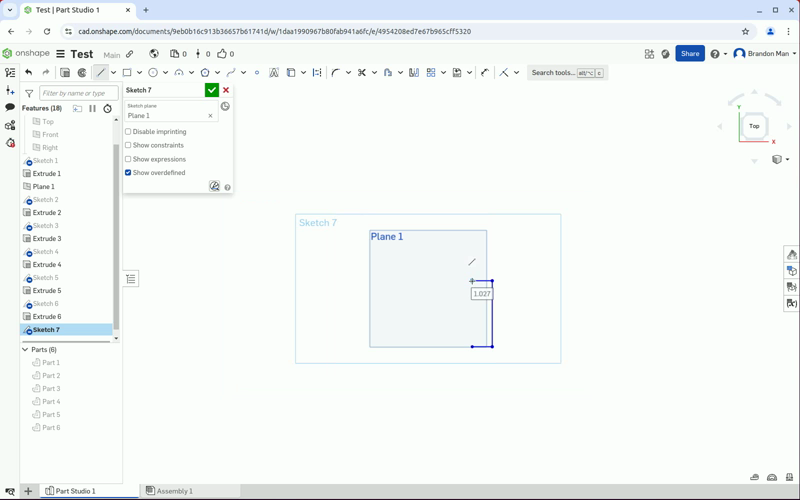
scroll(-6)
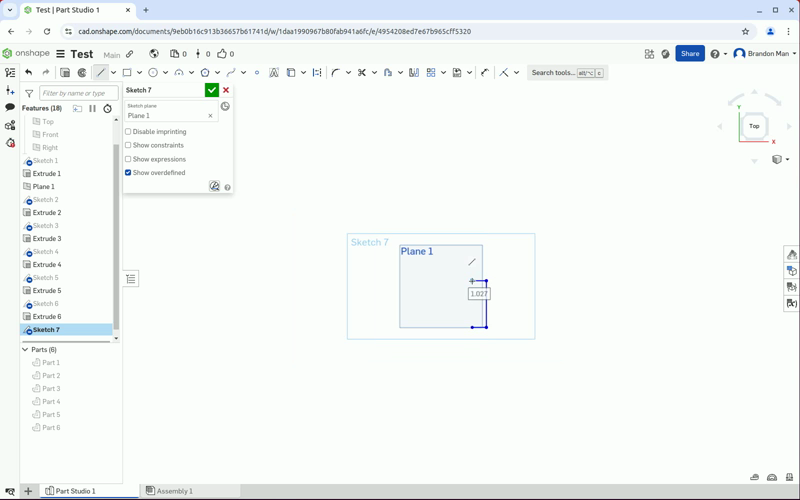
scroll(-6)
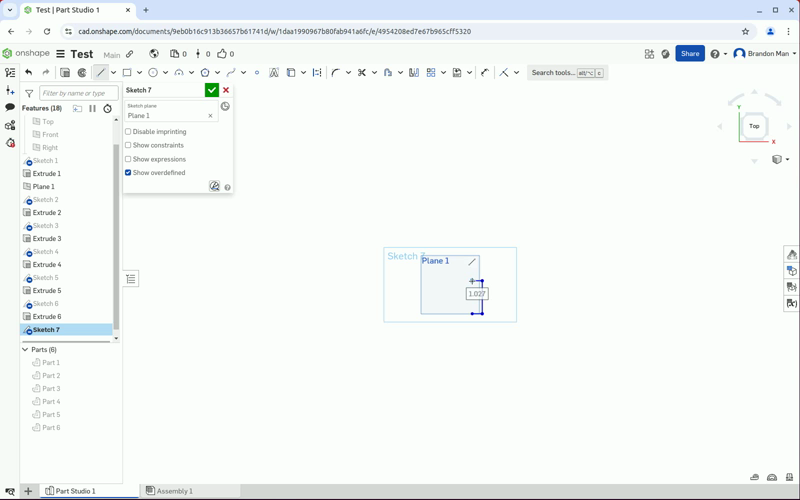
scroll(-6)
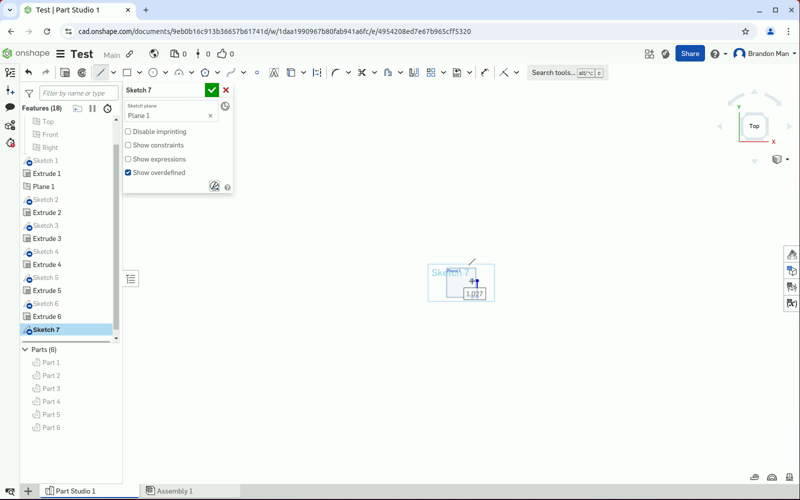
key_up(shift)
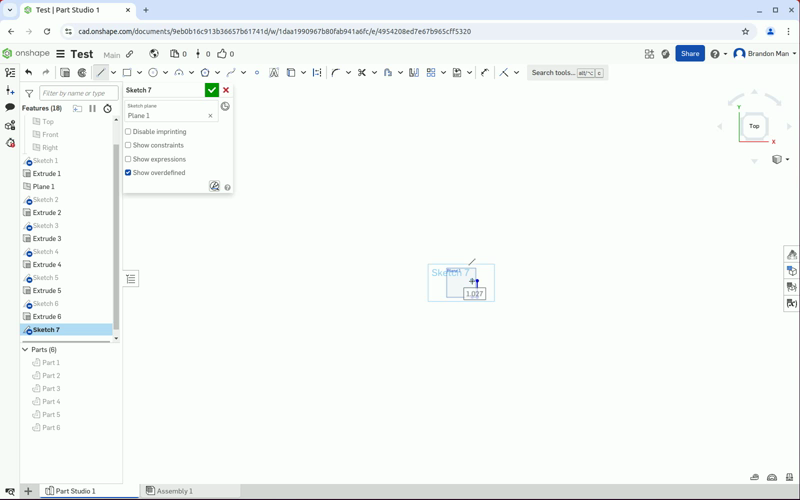
mouse_move(502, 280)
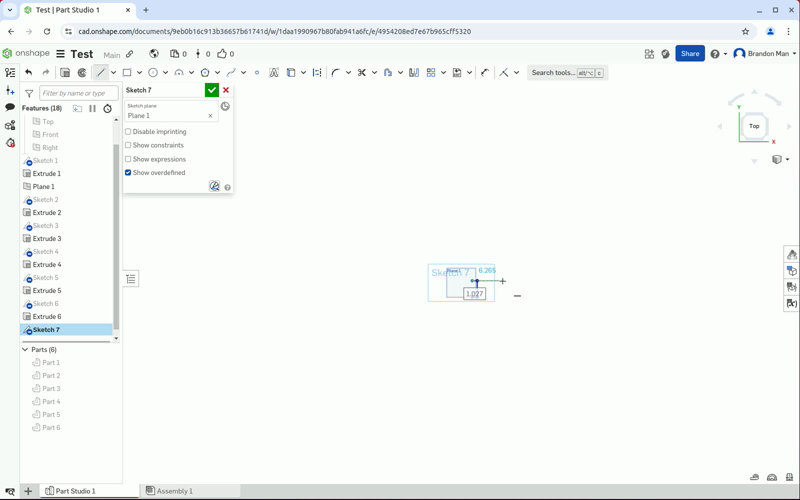
key_down(shift)
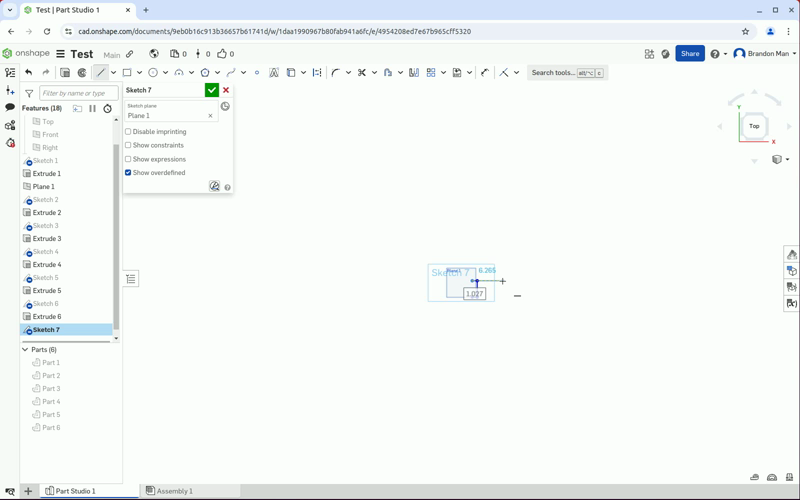
mouse_move(472, 297)
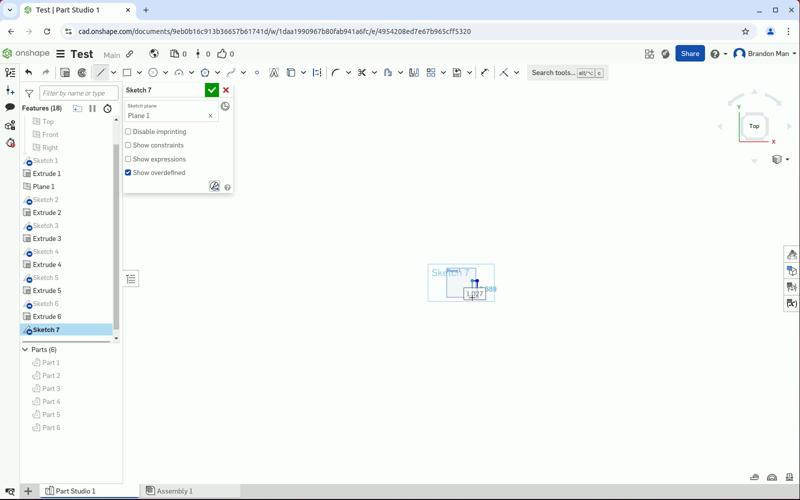
key_up(shift)
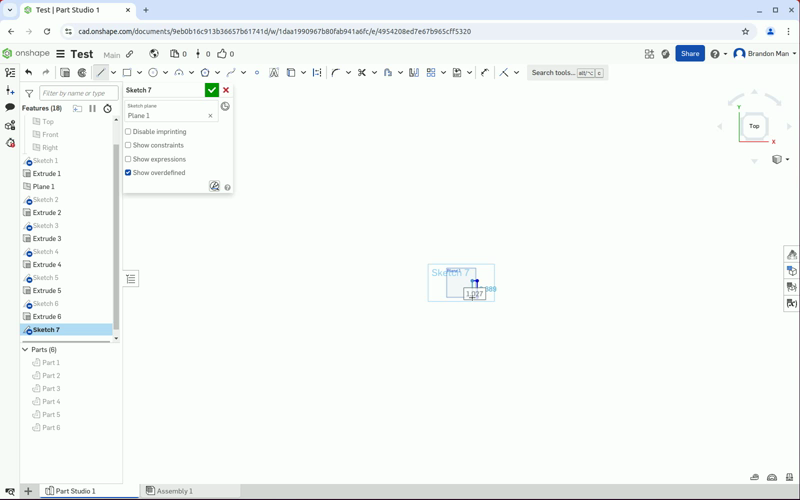
click(472, 297)
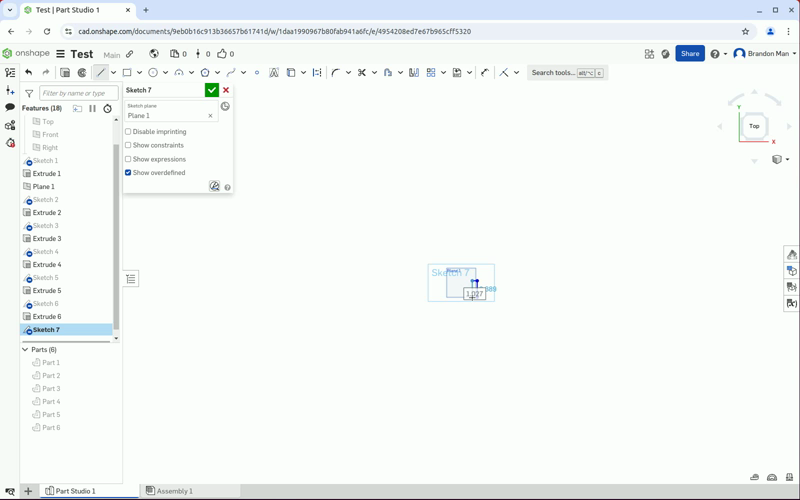
key(esc)
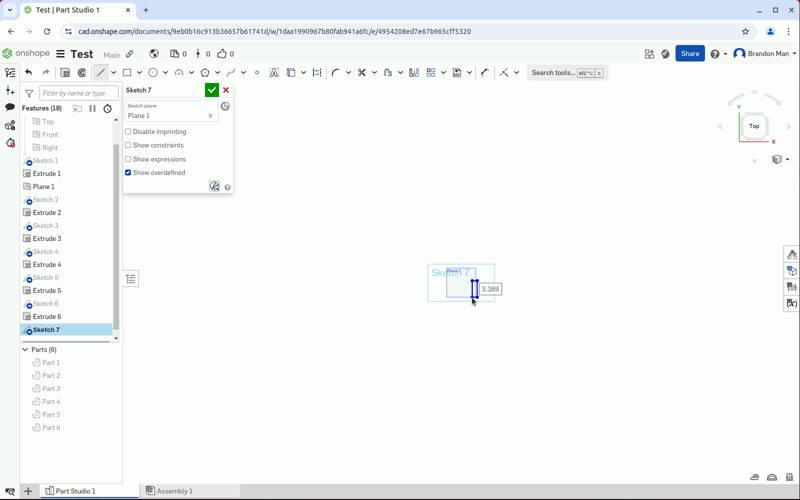
mouse_move(476, 288)
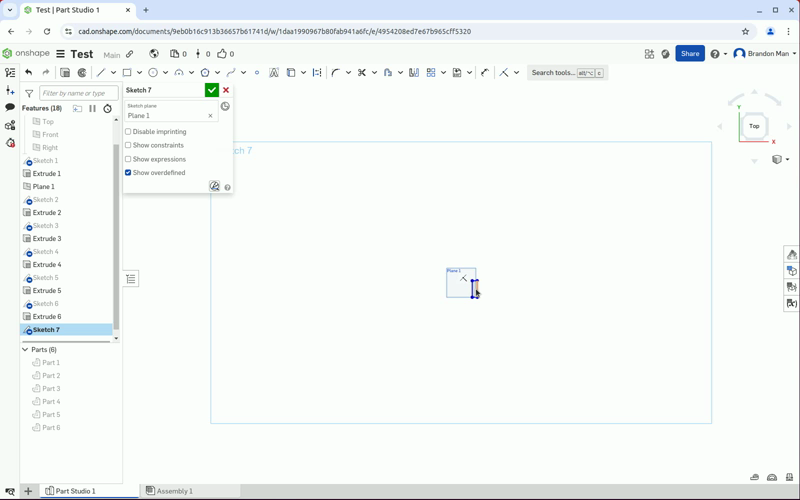
scroll(6)
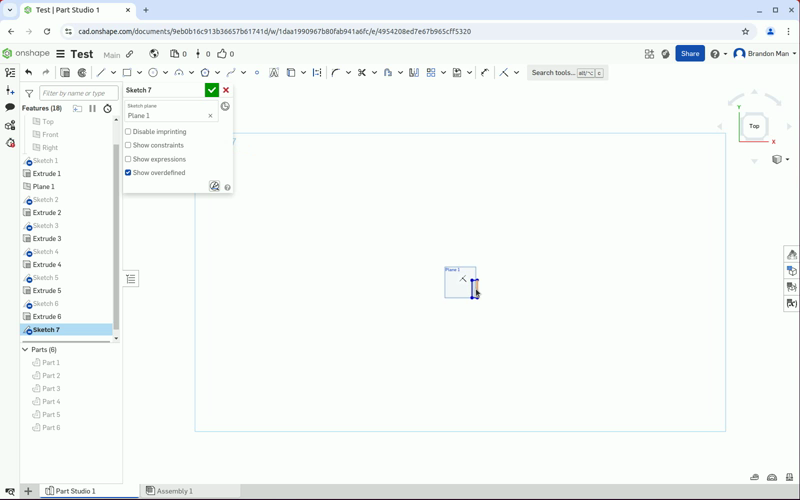
scroll(6)
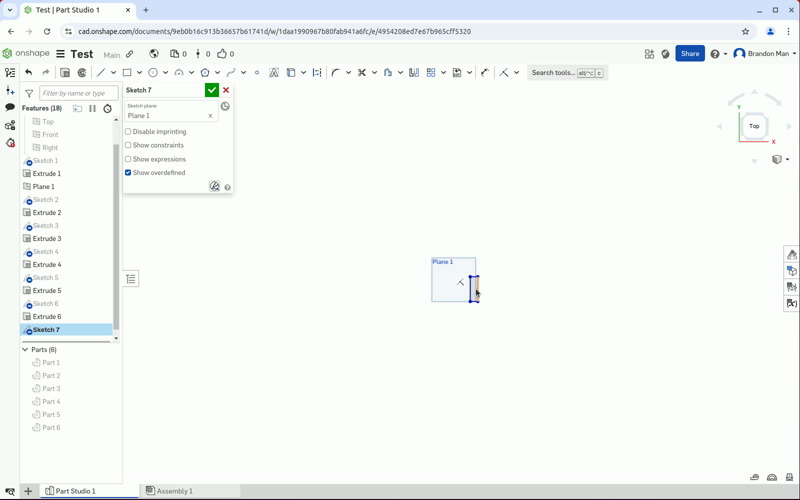
scroll(6)
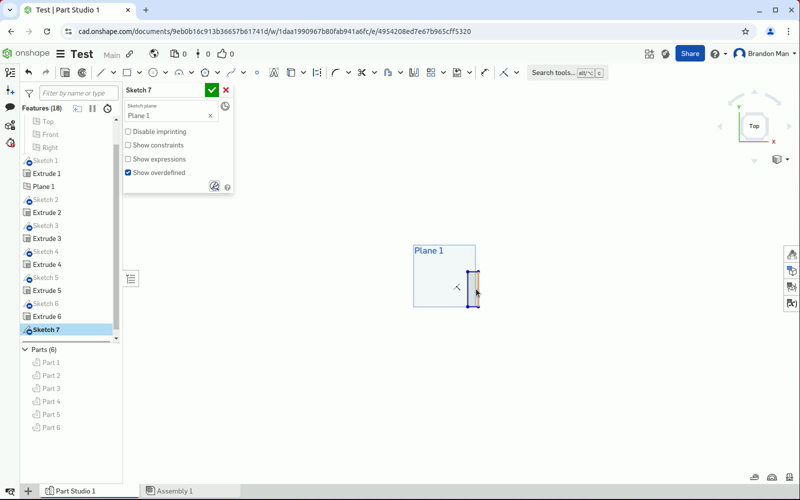
scroll(6)
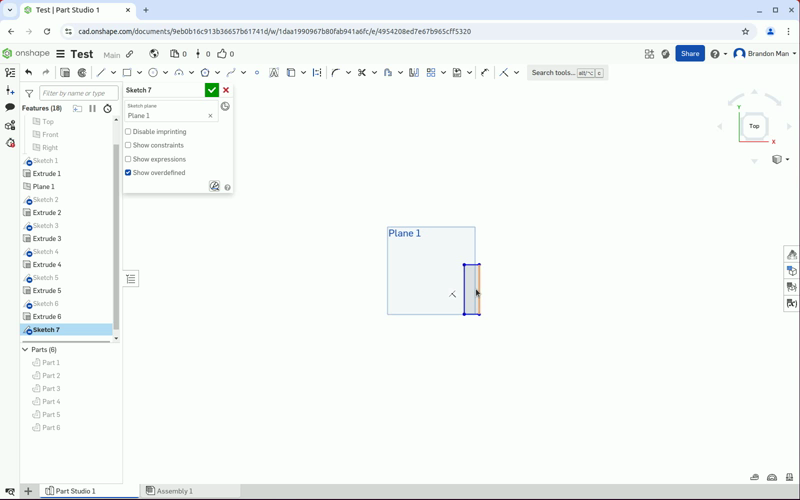
scroll(6)
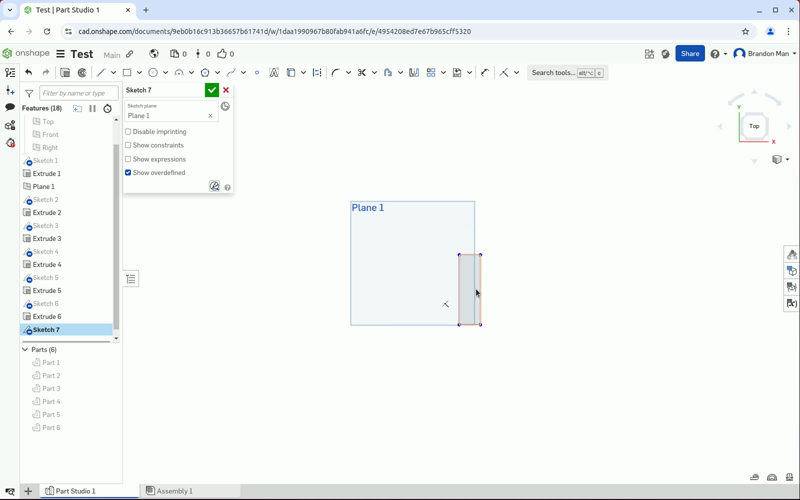
scroll(6)
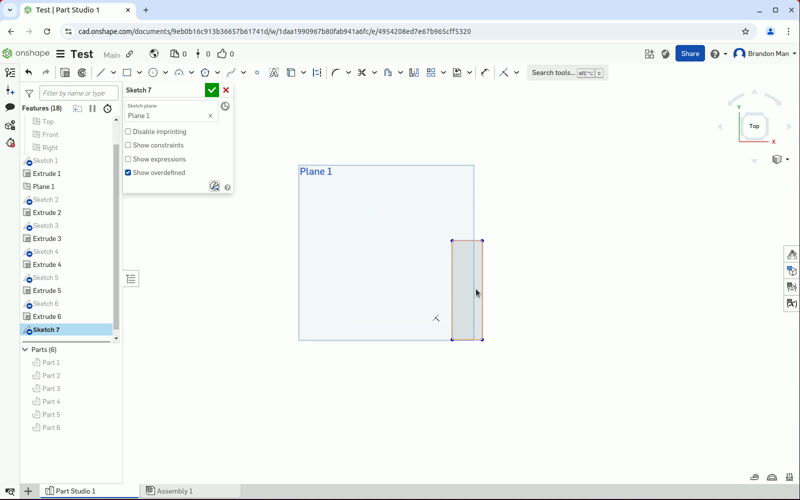
scroll(6)
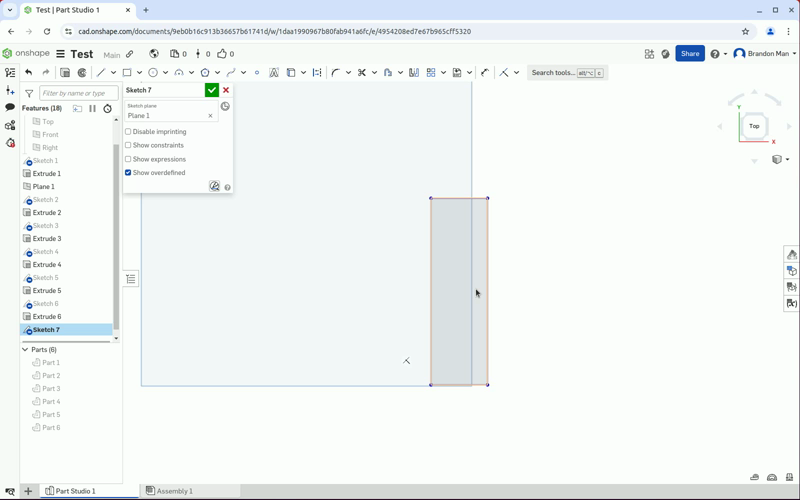
click(476, 288)
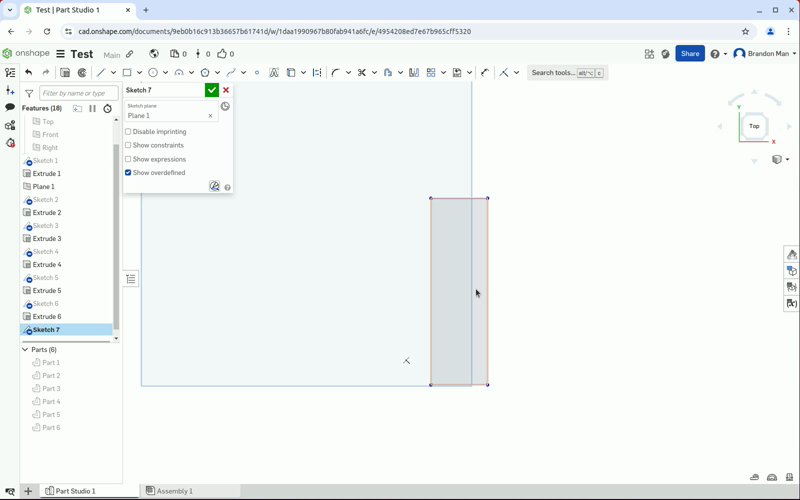
scroll(-6)
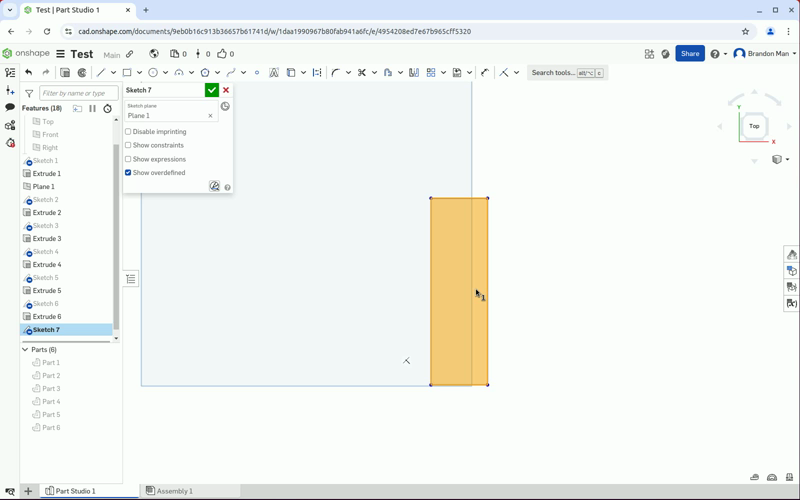
scroll(-6)
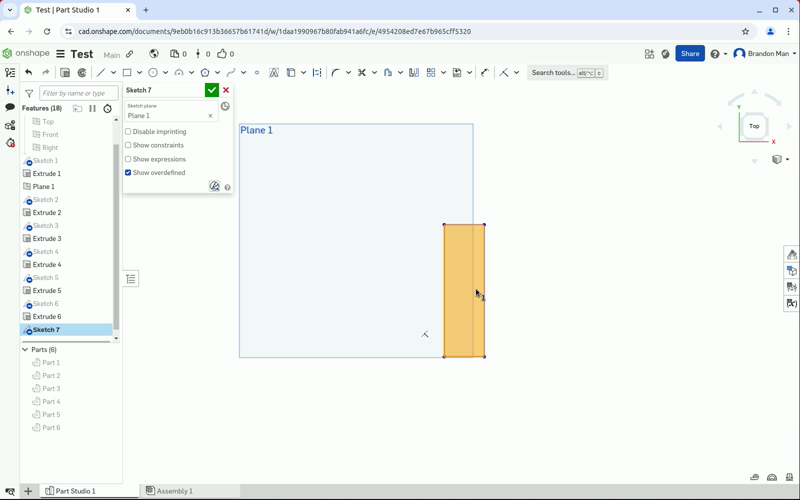
scroll(-6)
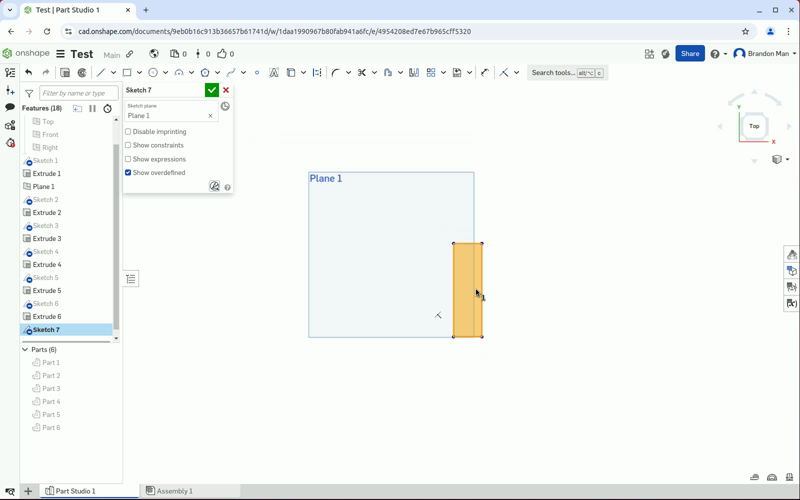
scroll(-6)
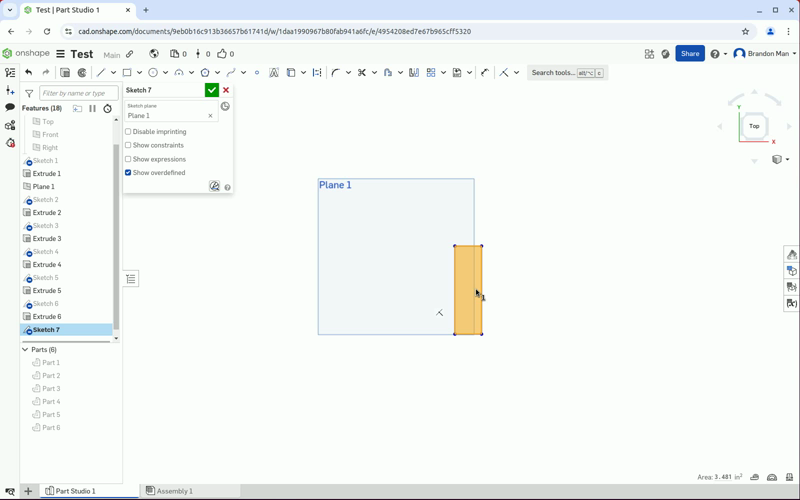
scroll(-6)
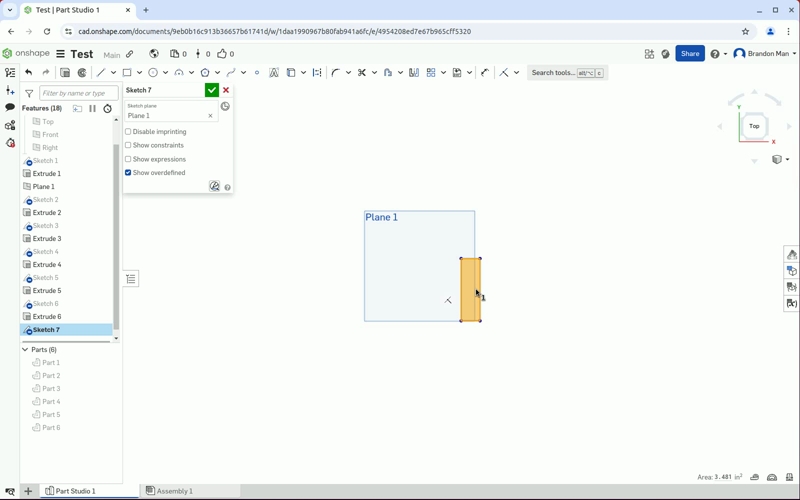
scroll(-6)
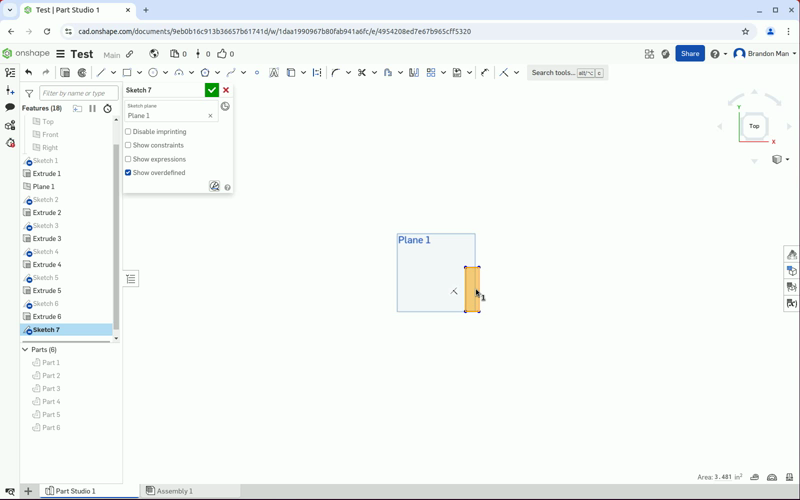
scroll(-6)
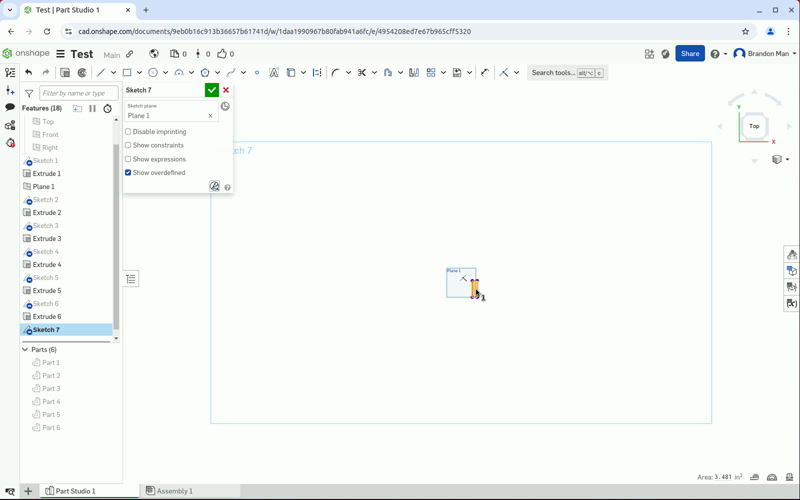
mouse_move(73, 352)
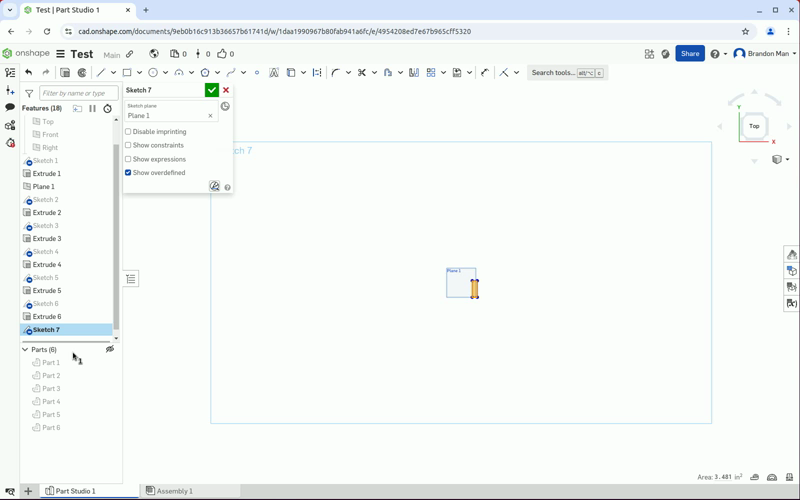
key(shift+y)
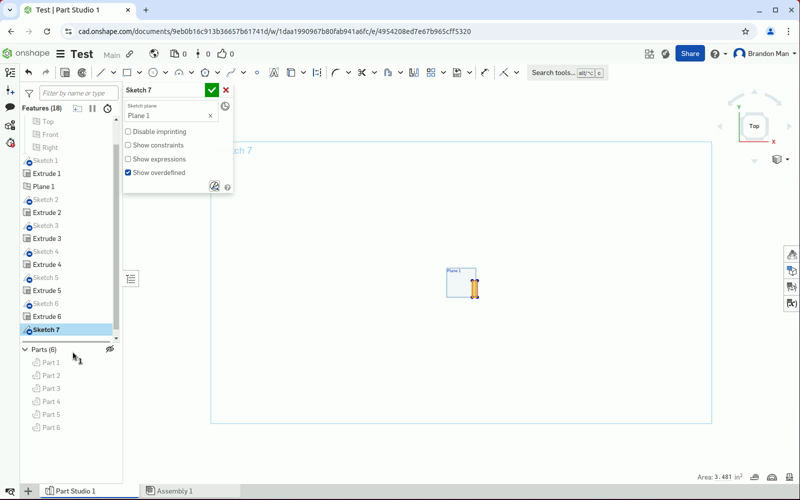
key(shift+e)
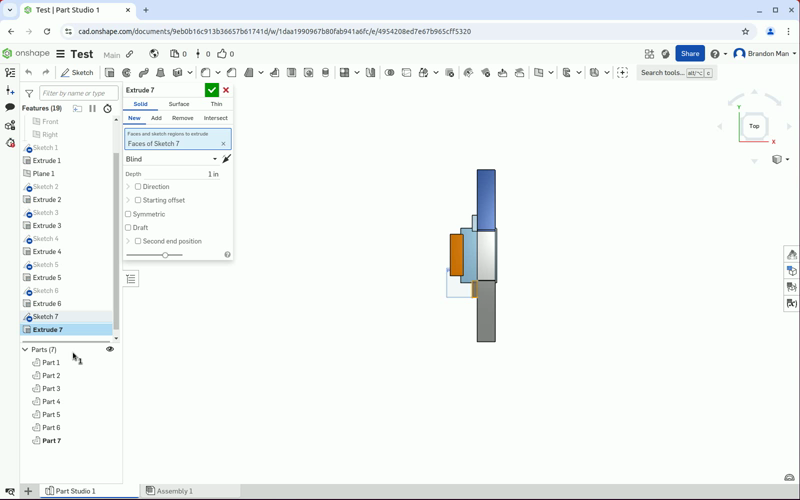
mouse_move(143, 106)
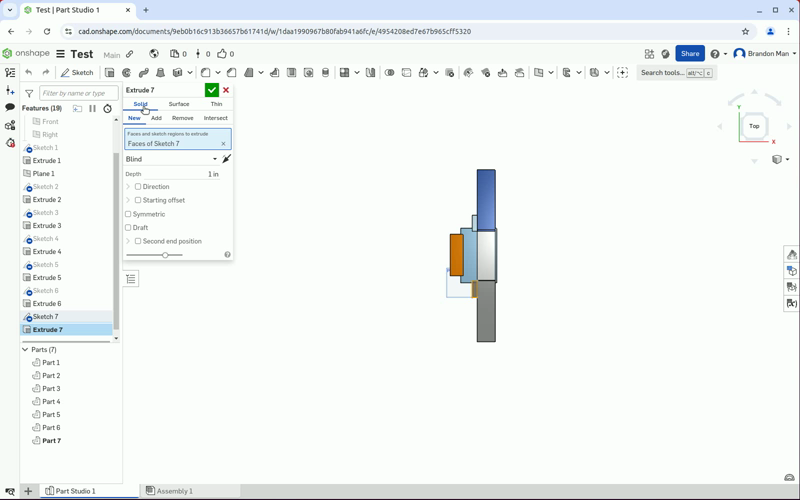
click(143, 106)
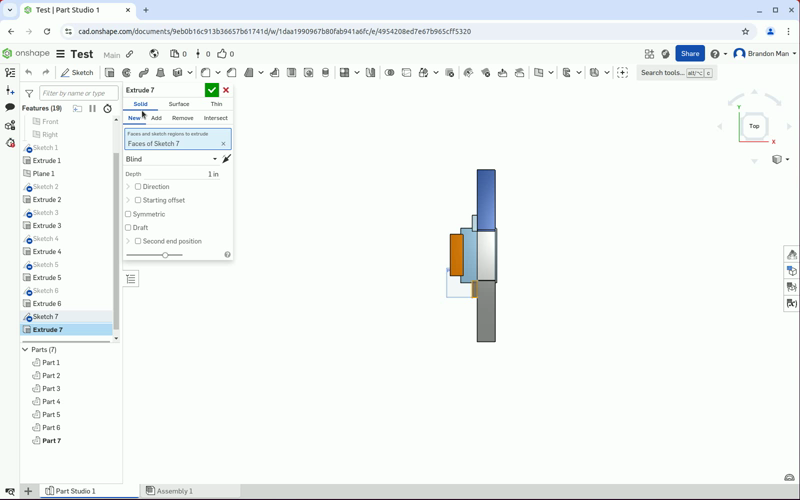
mouse_move(137, 120)
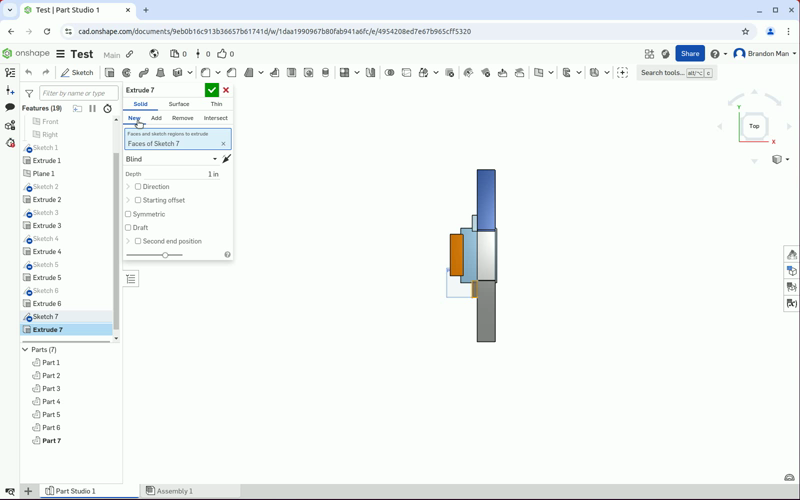
click(137, 120)
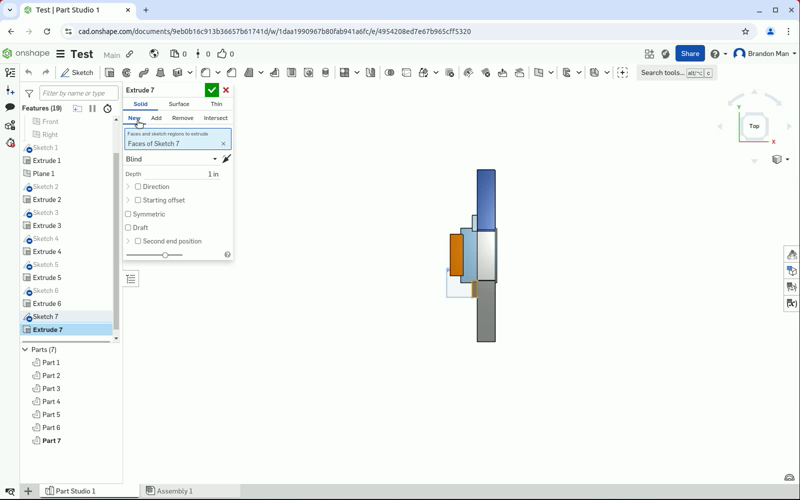
key(tab, 4)
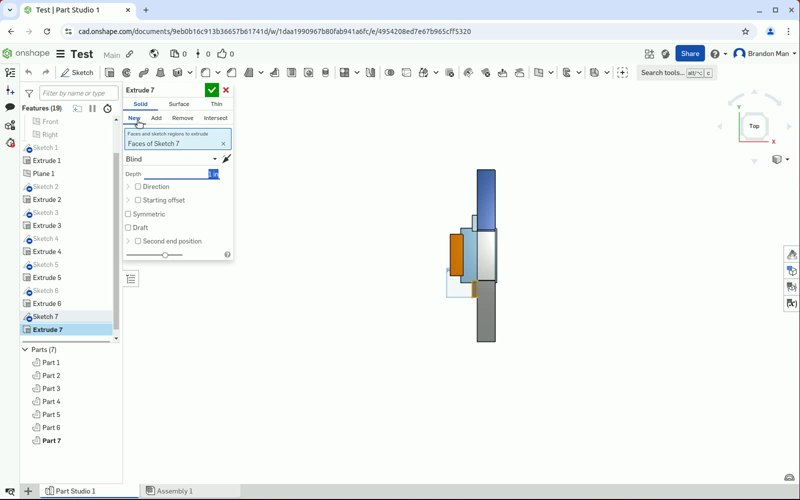
text(5.536)
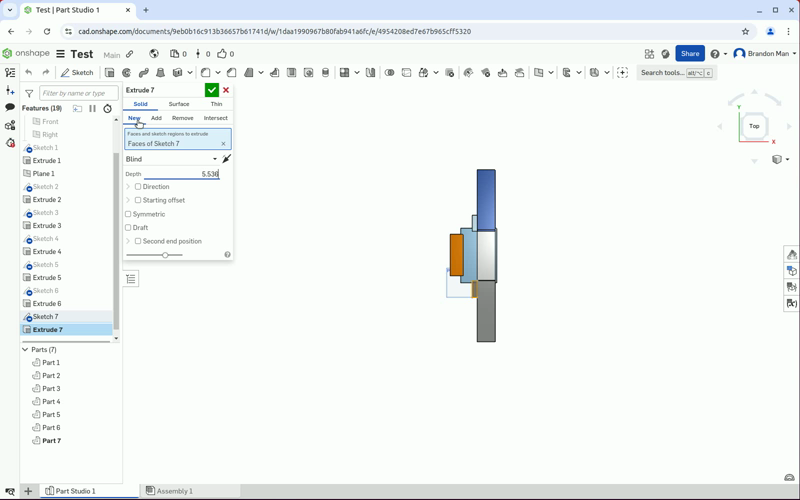
key(enter)
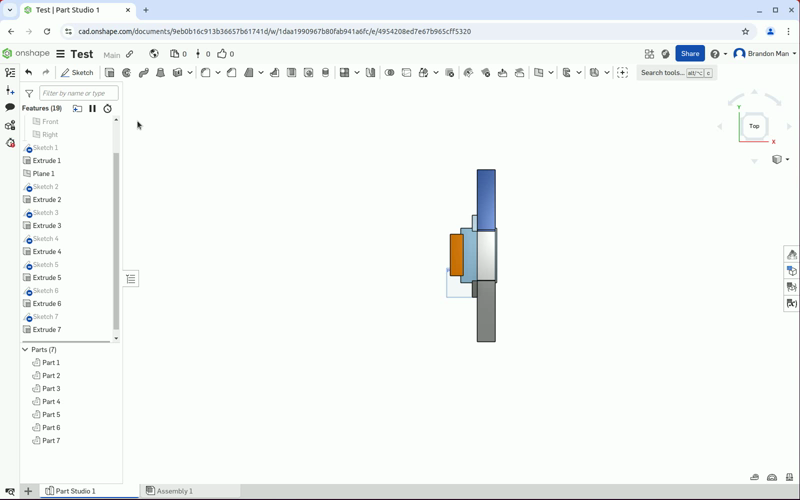
key(shift+h)
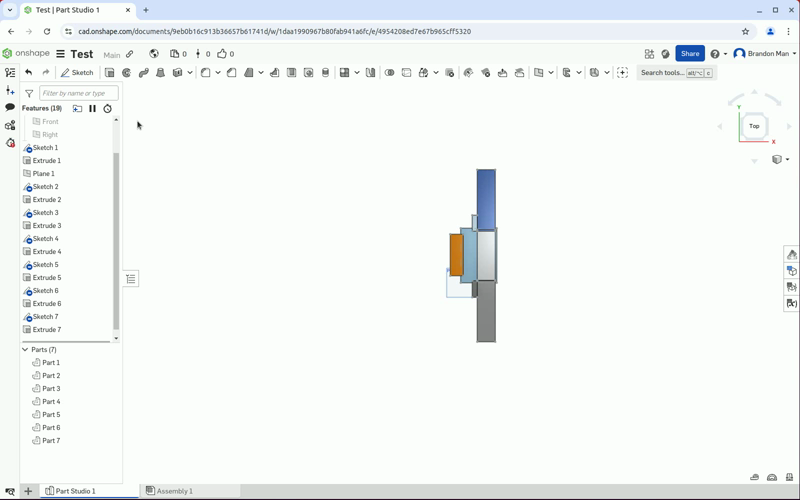
key(shift+h)
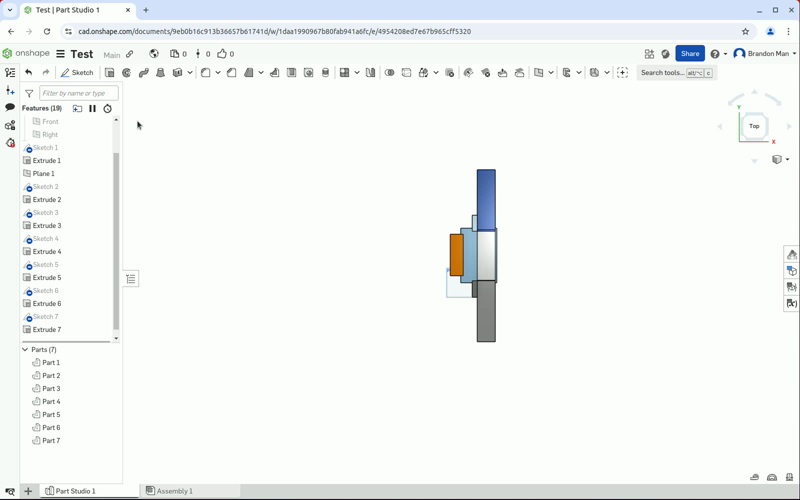
mouse_move(69, 150)
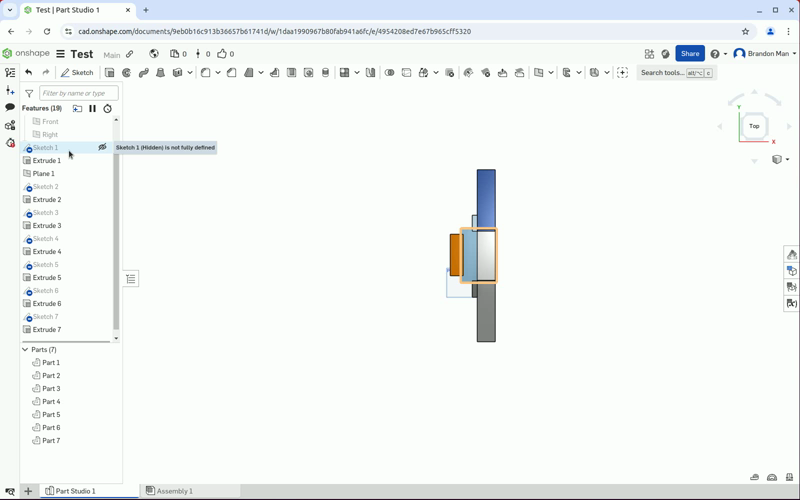
click(69, 150)
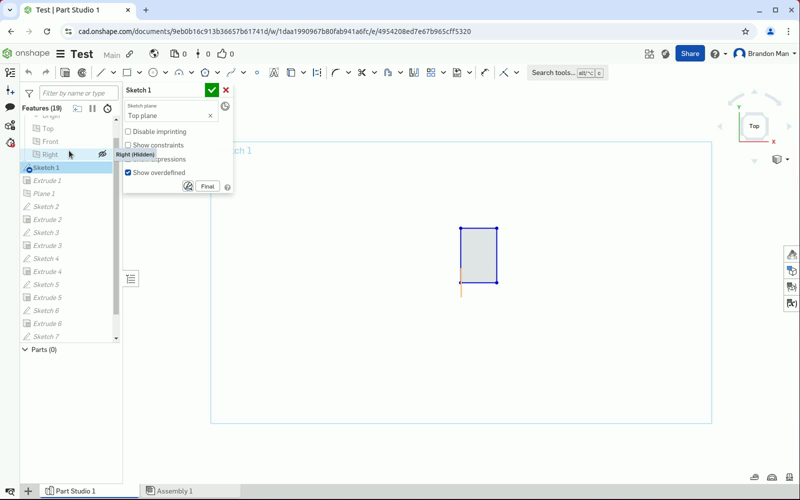
mouse_move(229, 92)
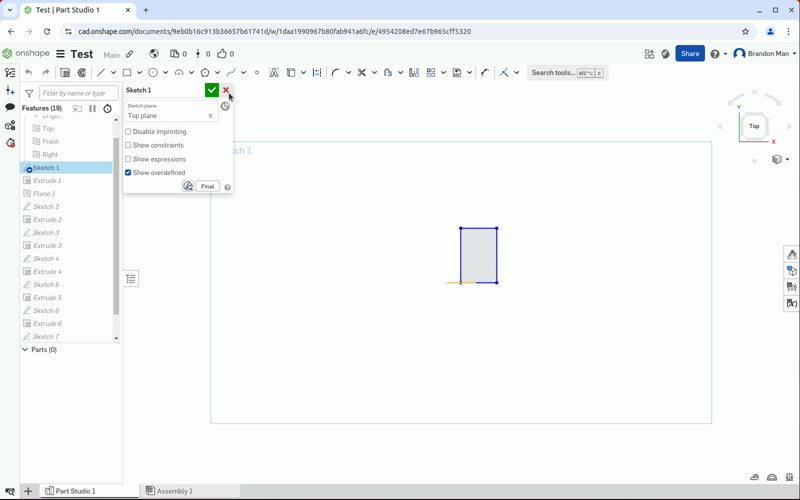
click(229, 92)
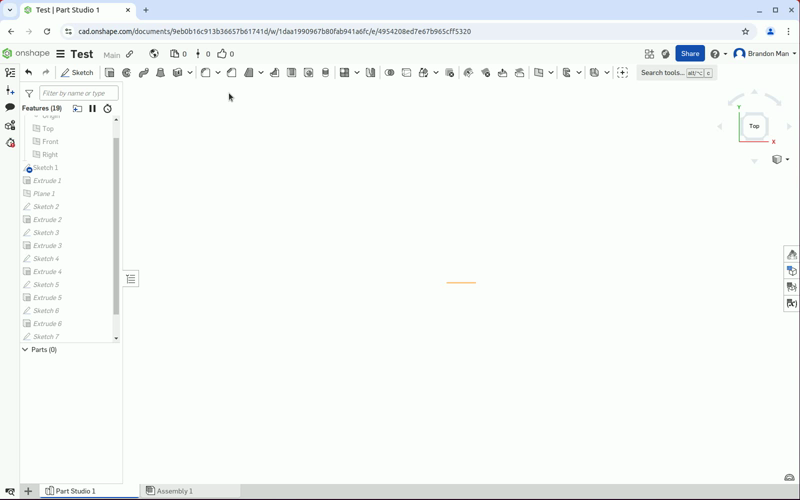
key(shift+s)
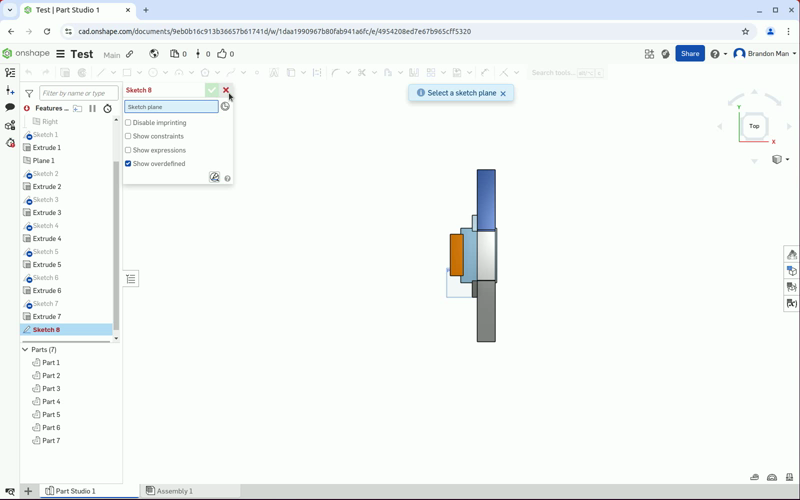
mouse_move(69, 163)
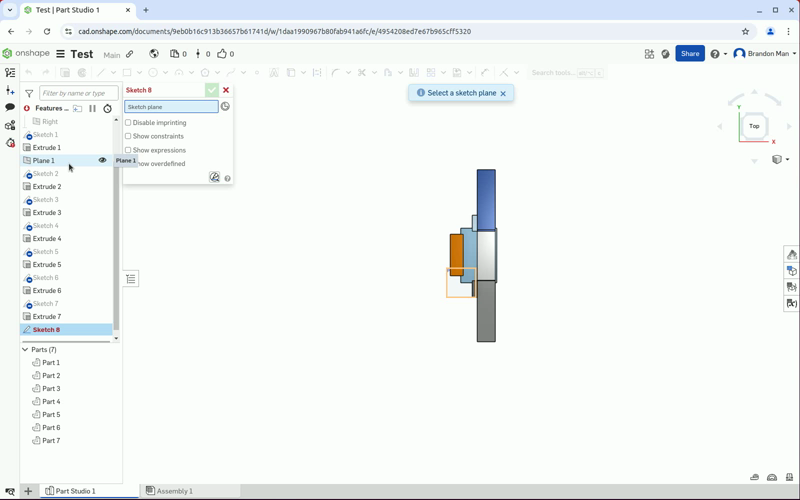
click(69, 163)
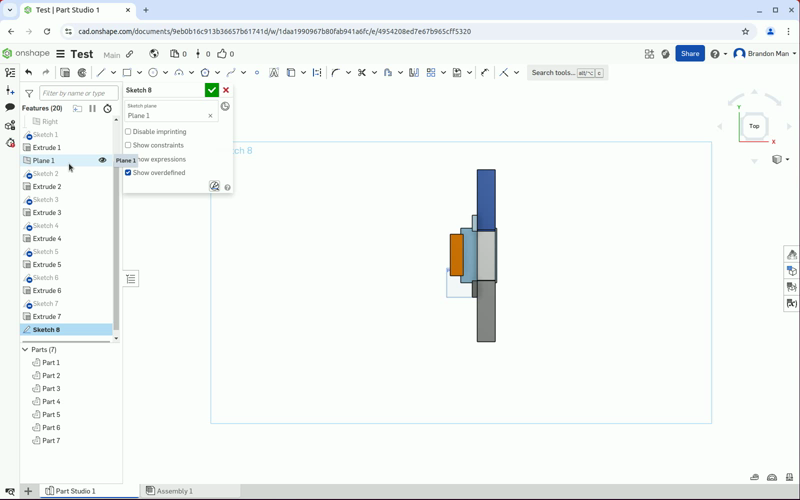
mouse_move(73, 352)
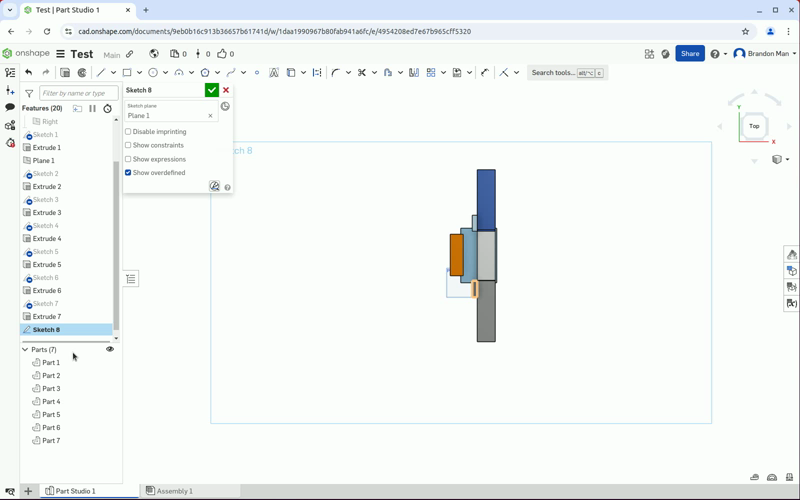
key(y)
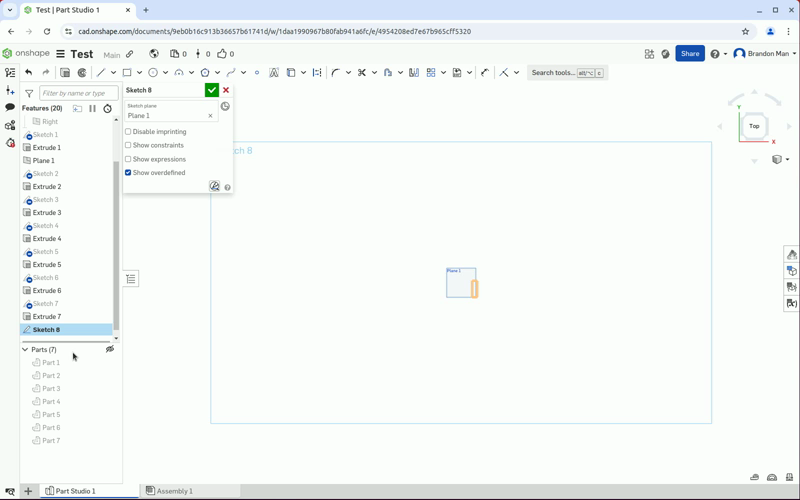
key(l)
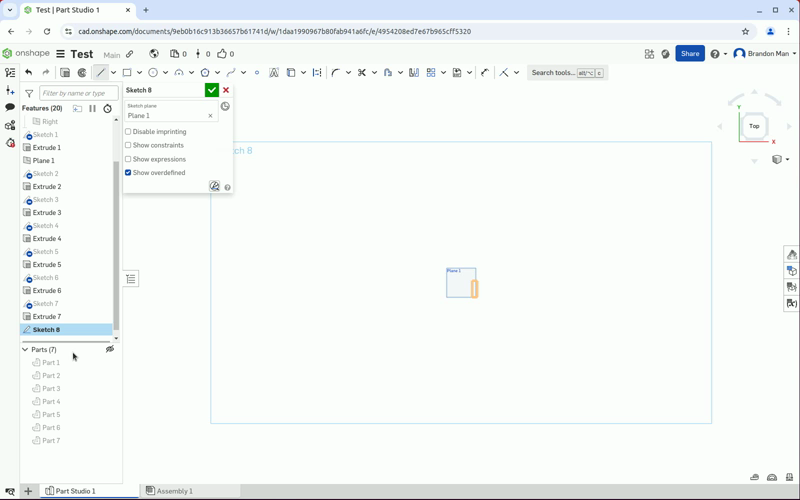
key_down(shift)
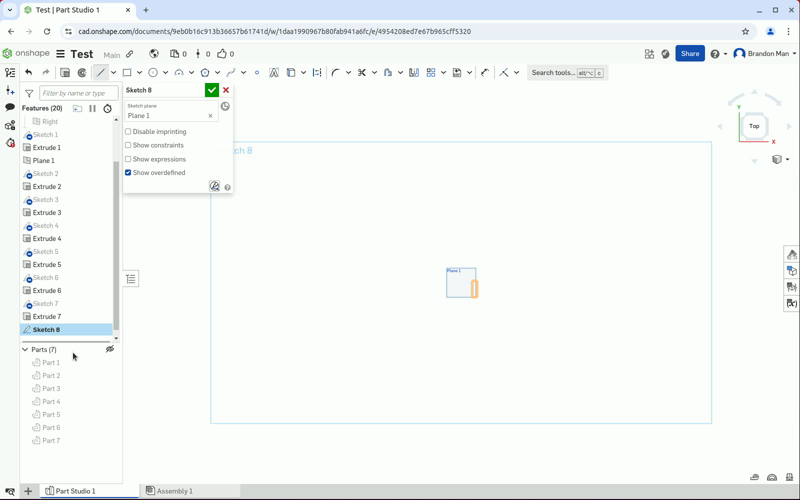
mouse_move(463, 275)
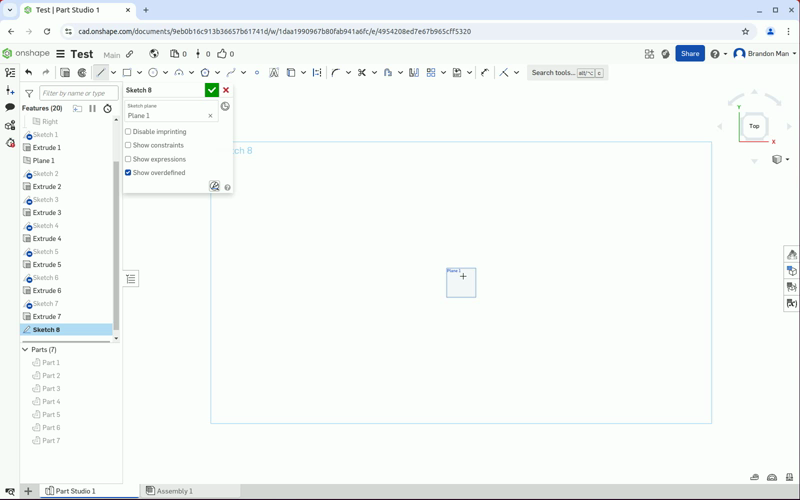
click(463, 275)
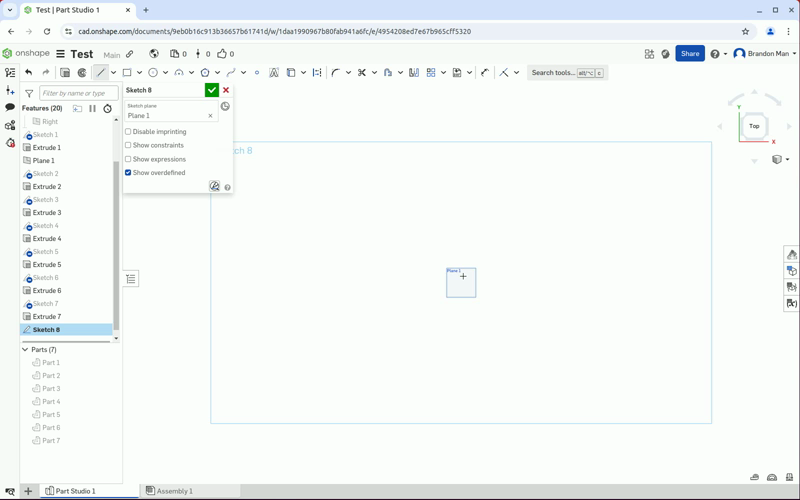
key_up(shift)
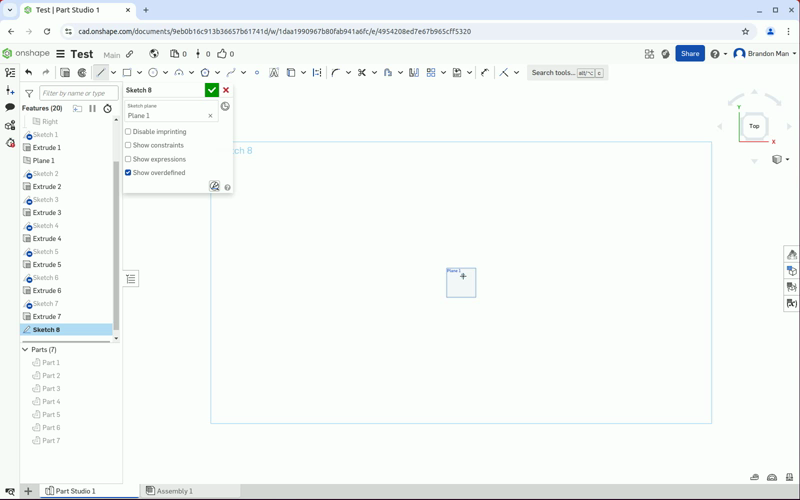
key_down(shift)
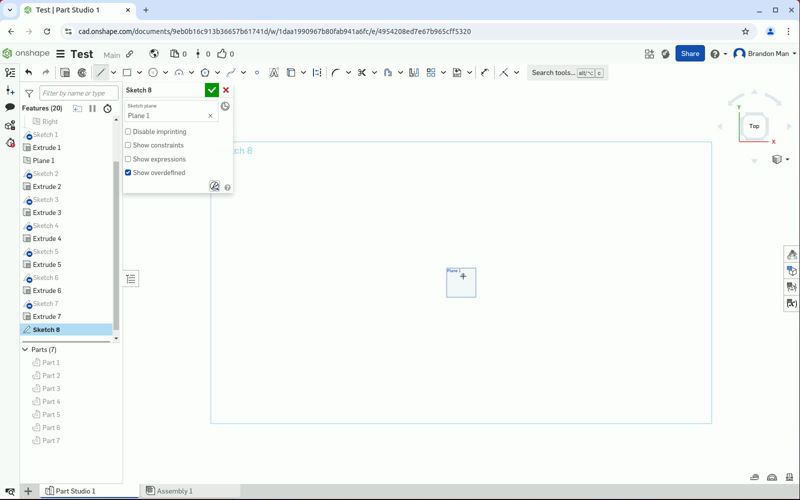
mouse_move(493, 275)
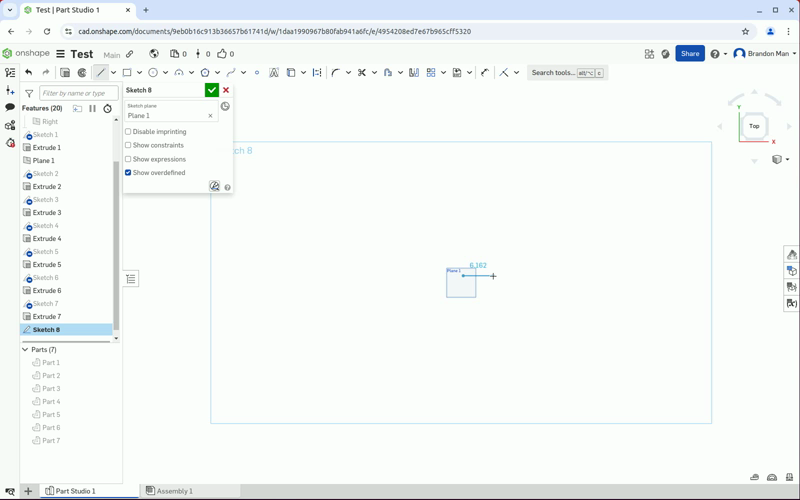
mouse_move(473, 275)
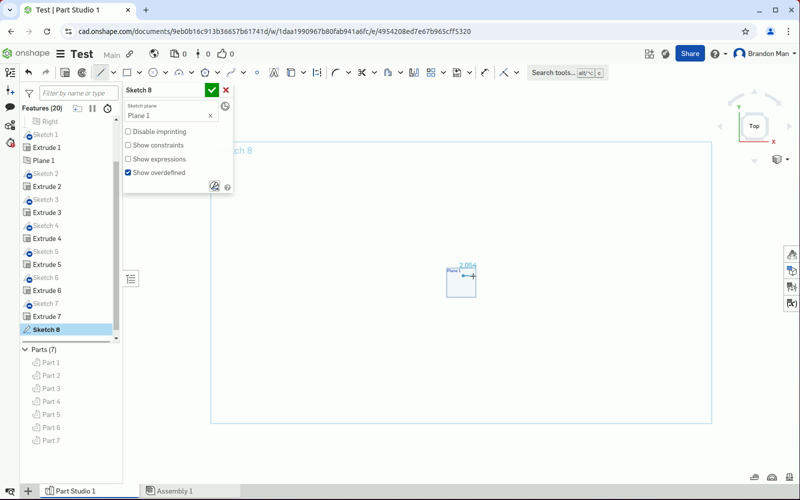
click(473, 275)
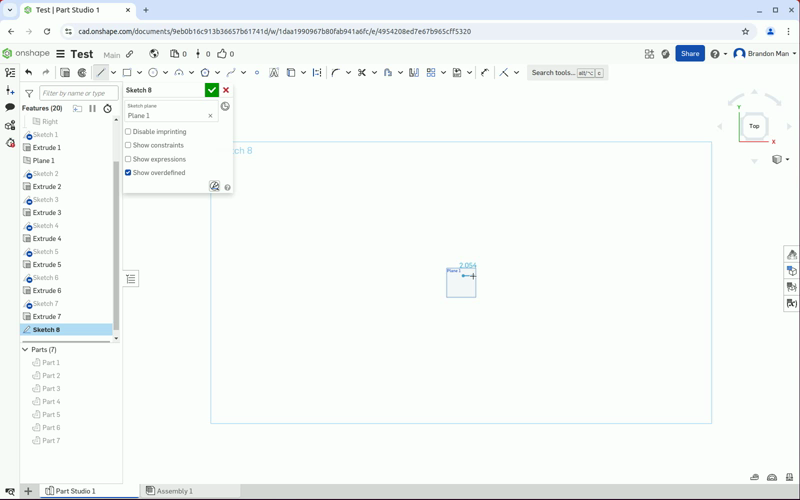
key_up(shift)
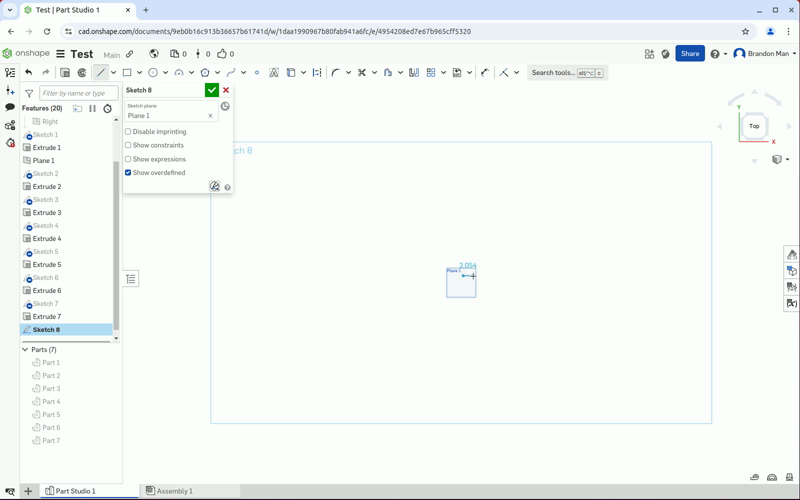
key_down(shift)
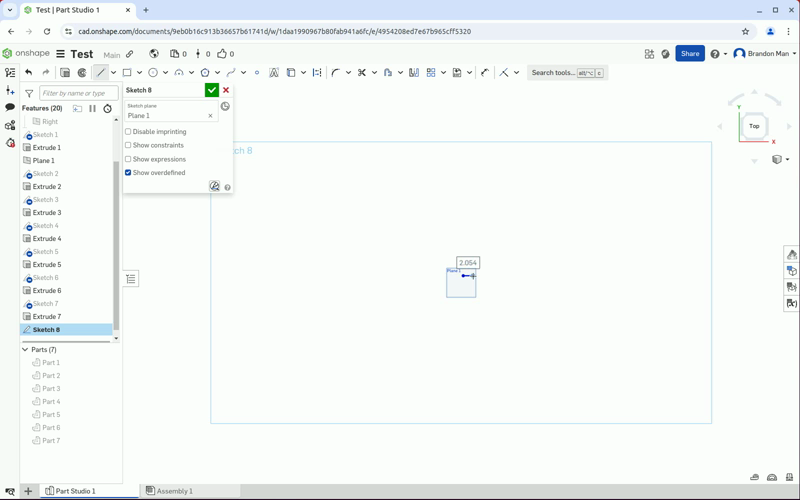
mouse_move(503, 275)
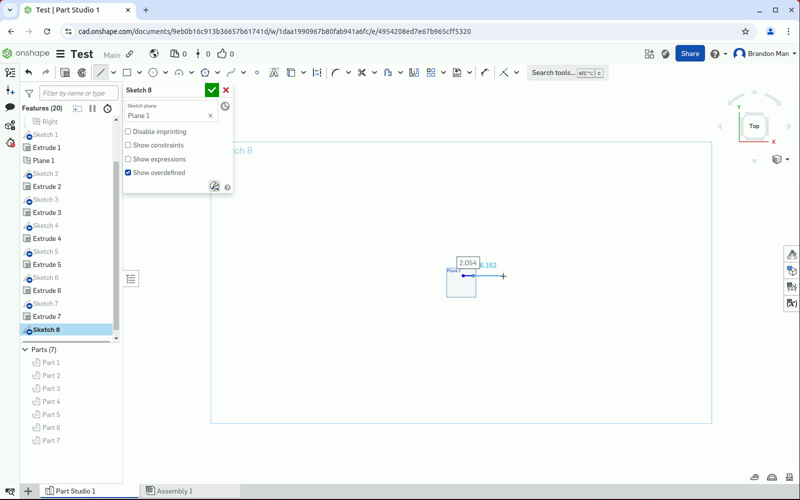
mouse_move(473, 280)
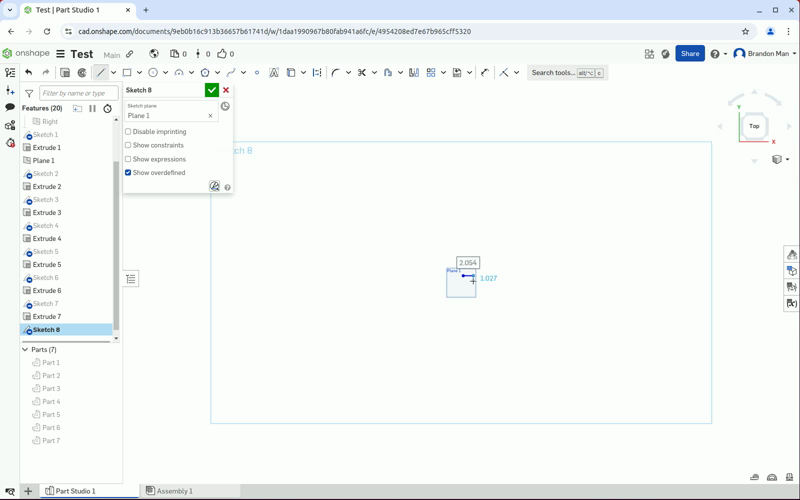
scroll(6)
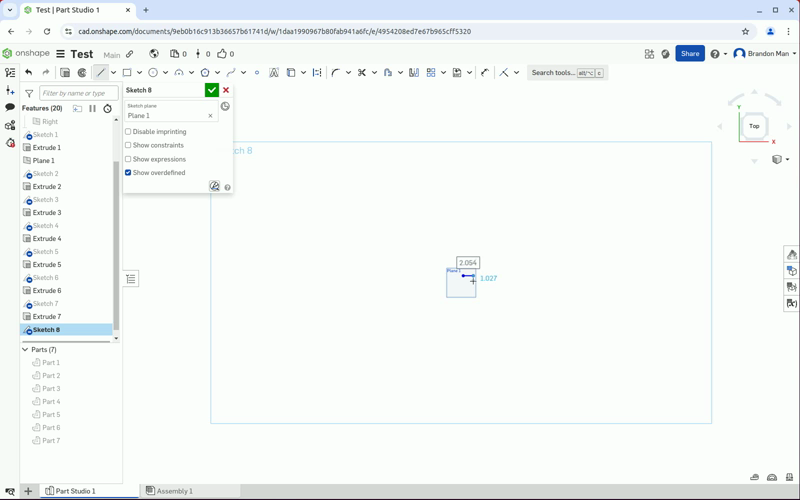
scroll(6)
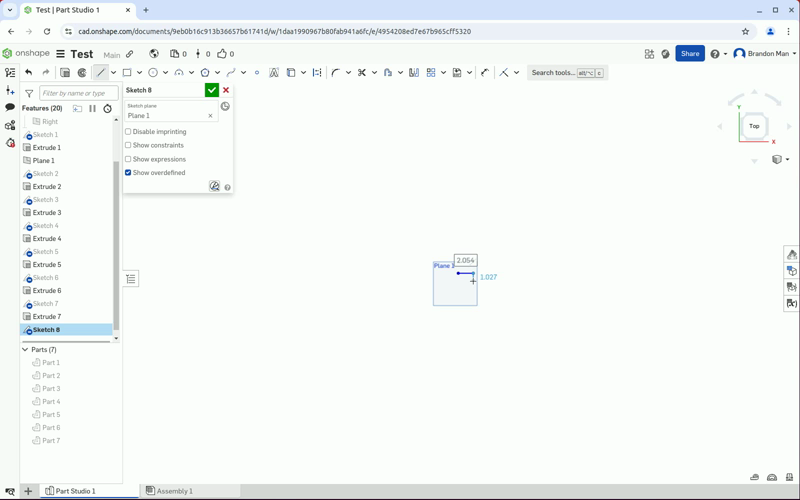
scroll(6)
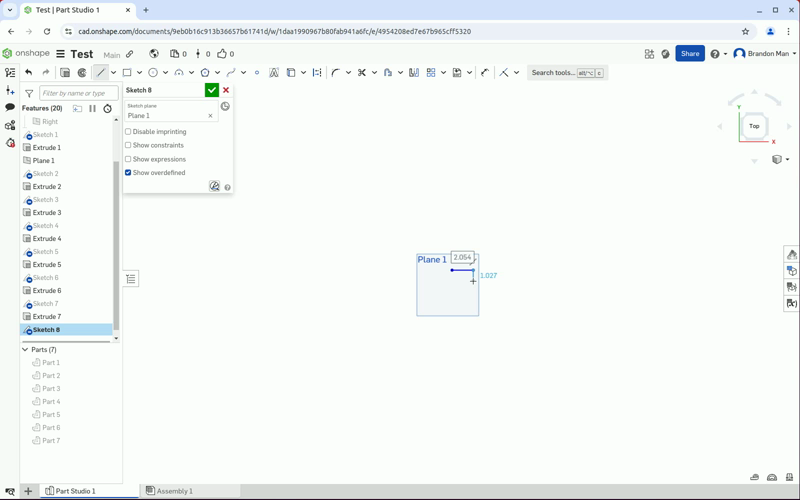
scroll(6)
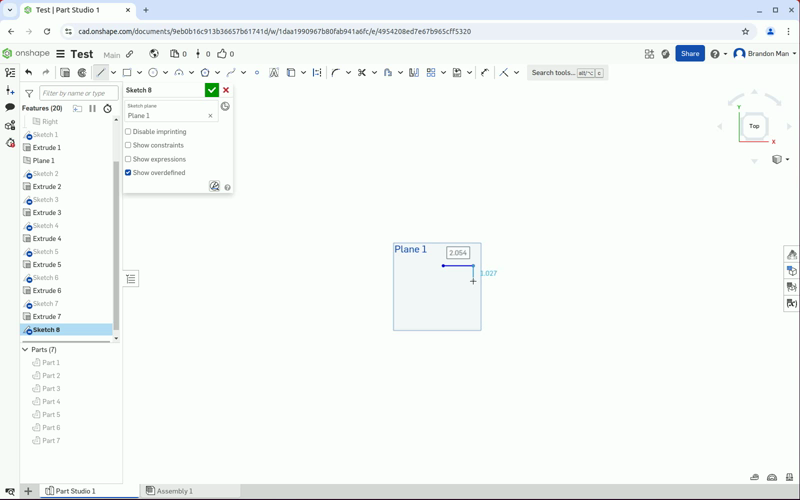
scroll(6)
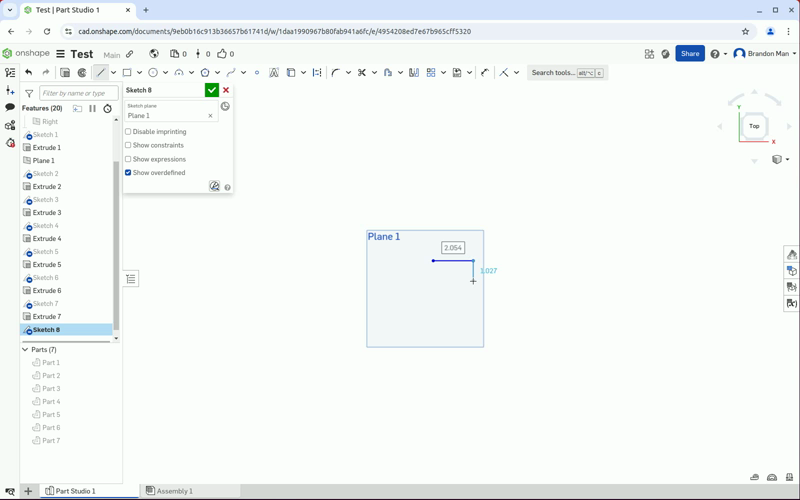
scroll(6)
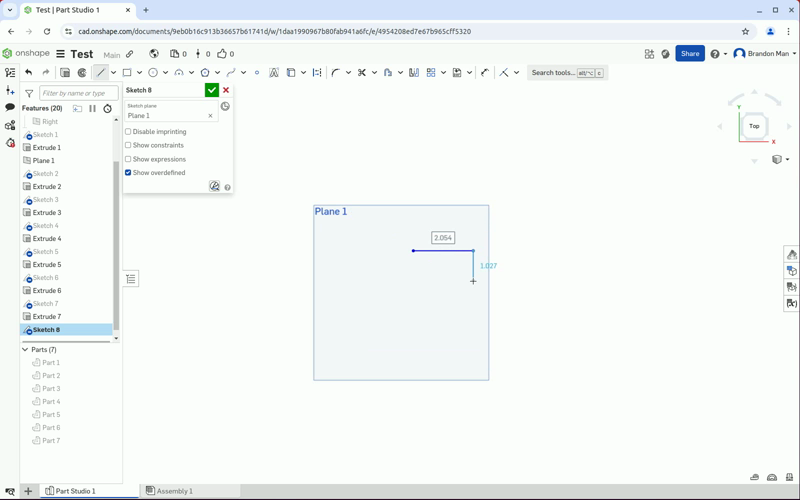
scroll(6)
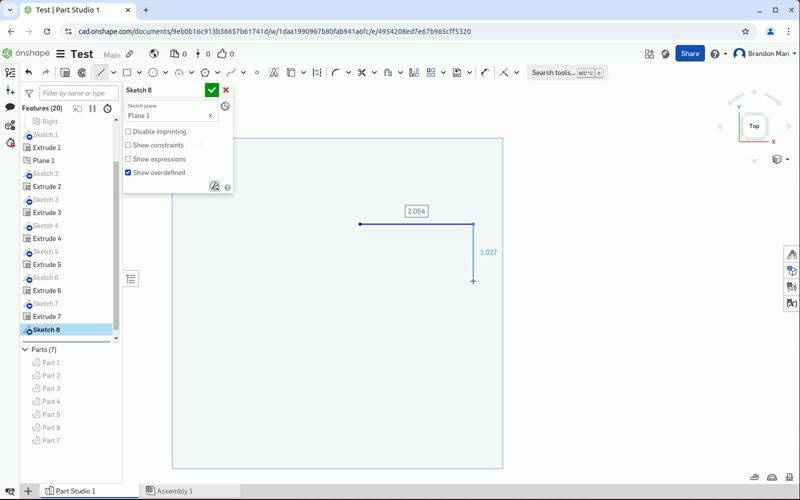
click(473, 280)
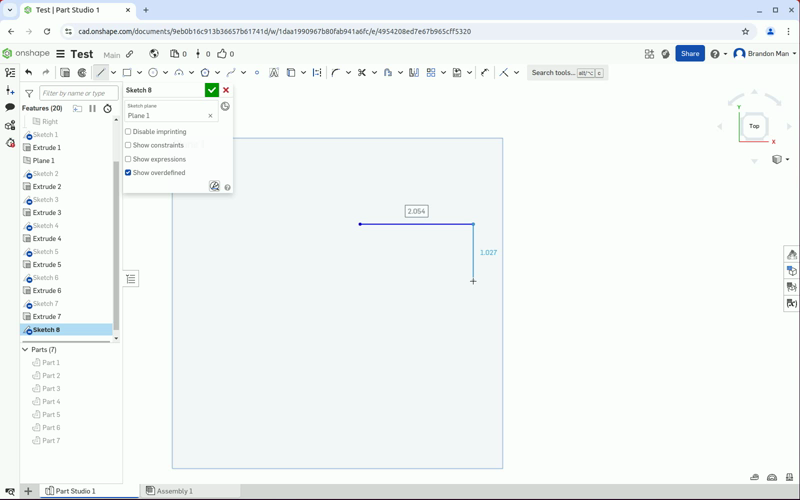
scroll(-6)
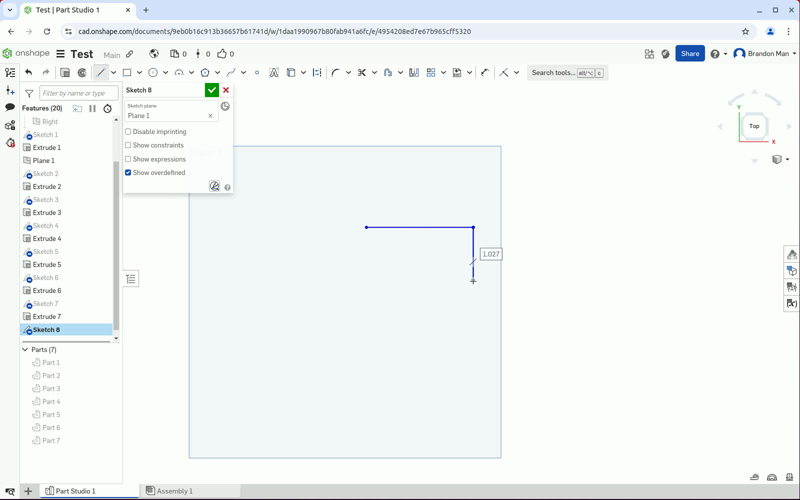
scroll(-6)
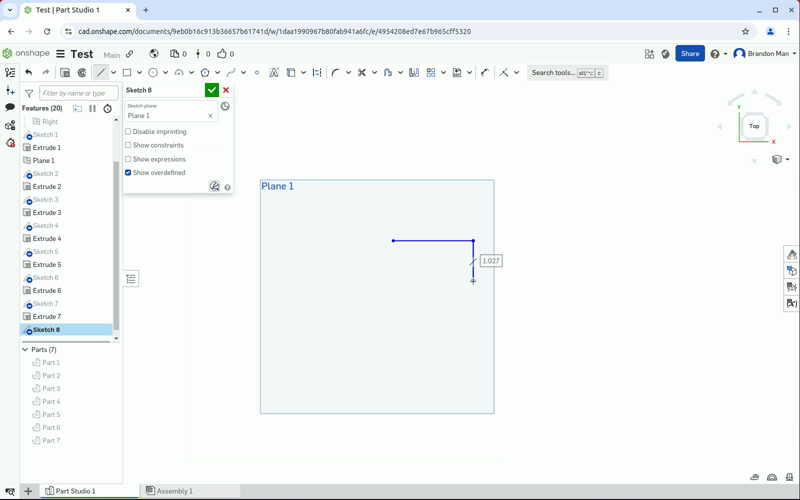
scroll(-6)
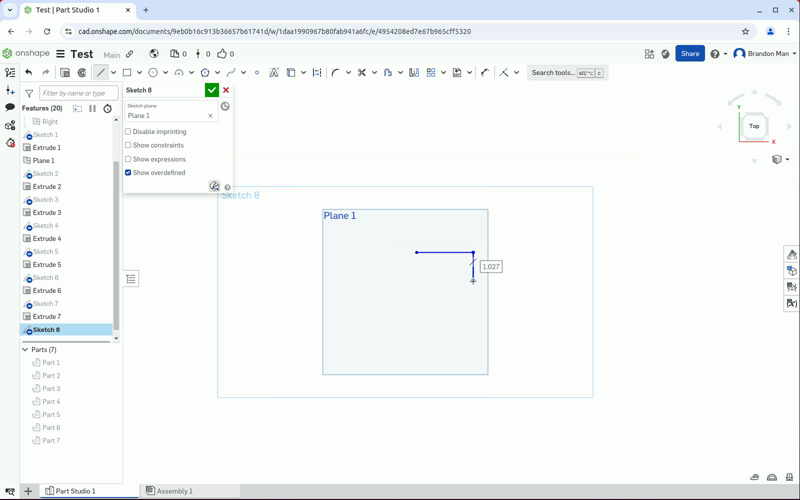
scroll(-6)
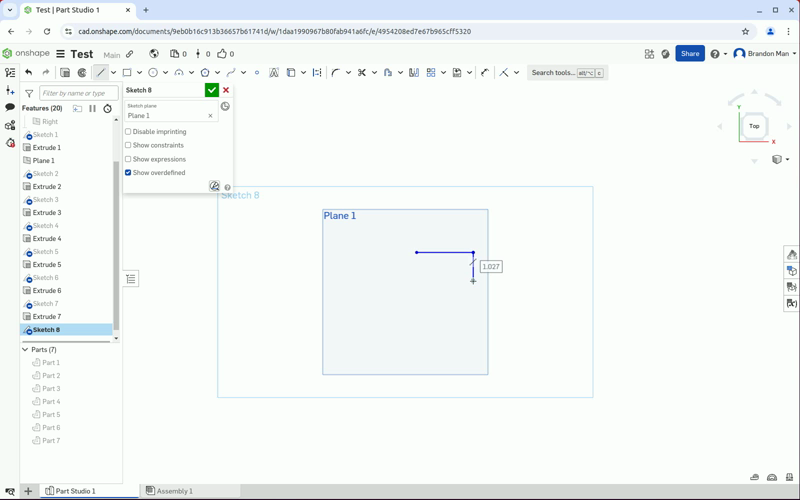
scroll(-6)
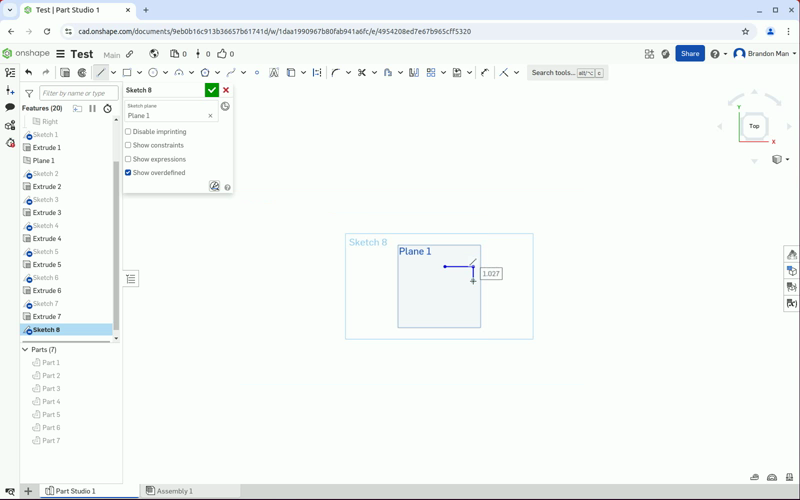
scroll(-6)
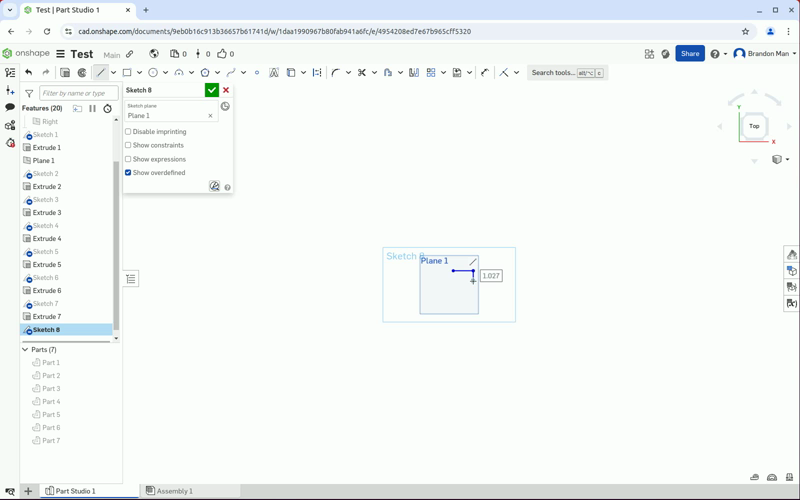
scroll(-6)
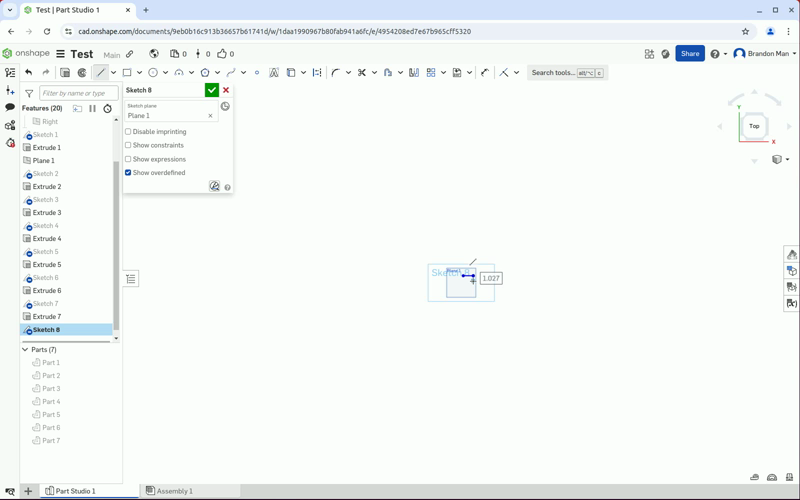
key_up(shift)
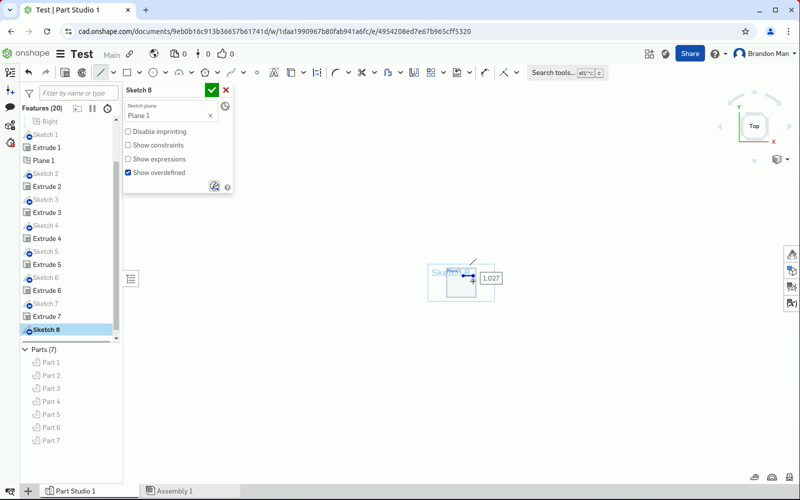
key_down(shift)
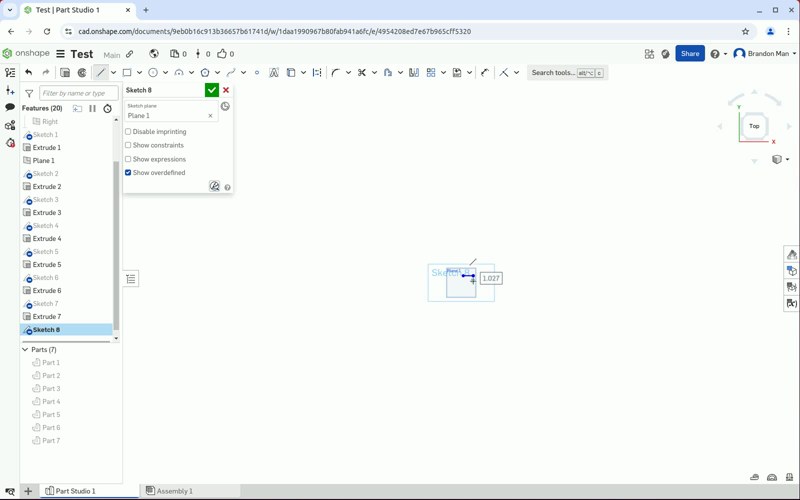
mouse_move(503, 280)
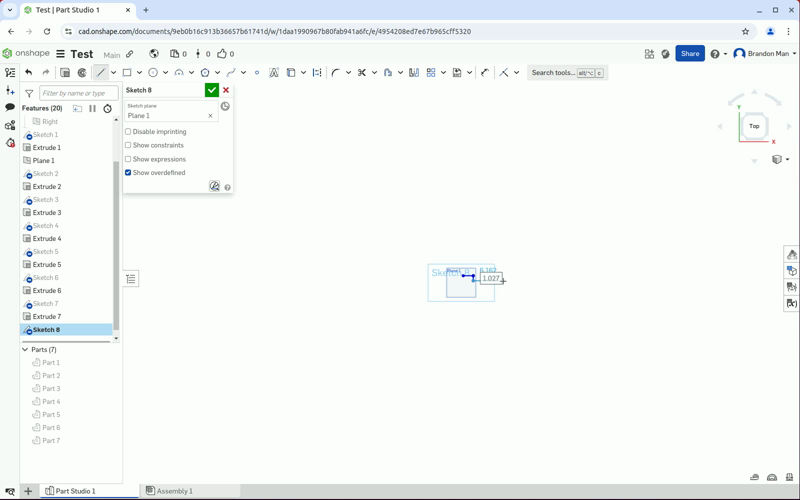
mouse_move(477, 280)
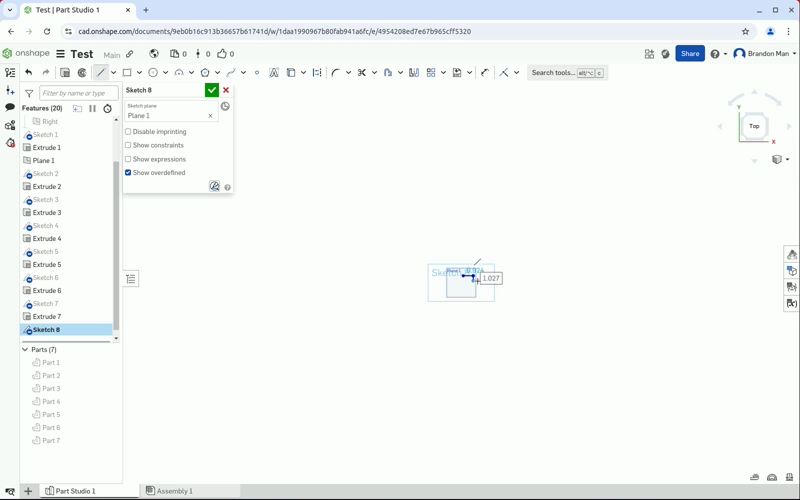
scroll(6)
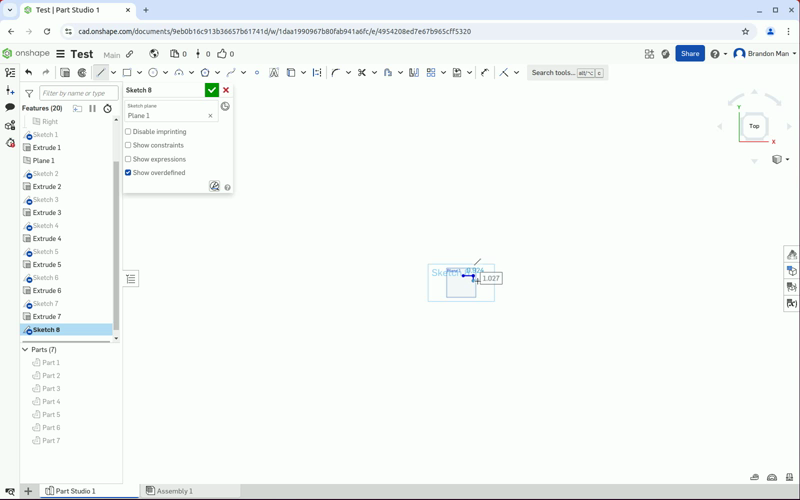
scroll(6)
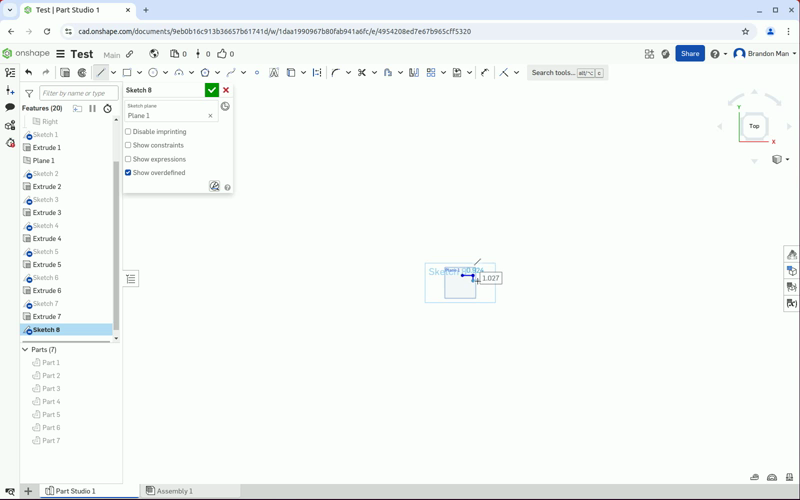
scroll(6)
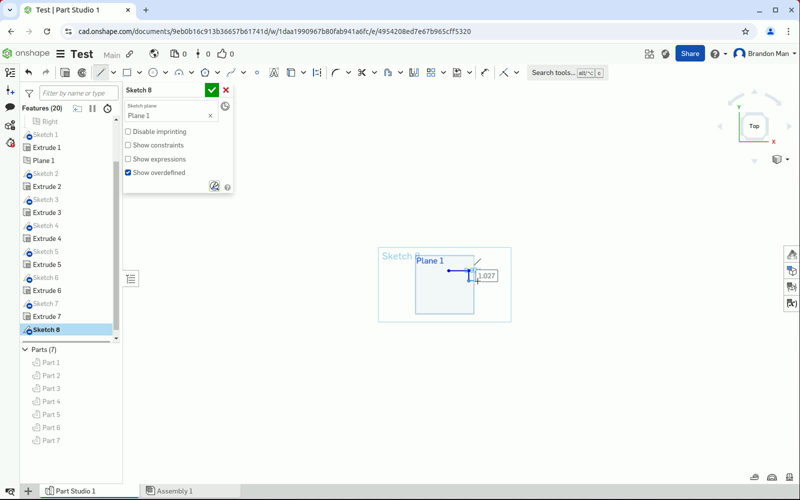
scroll(6)
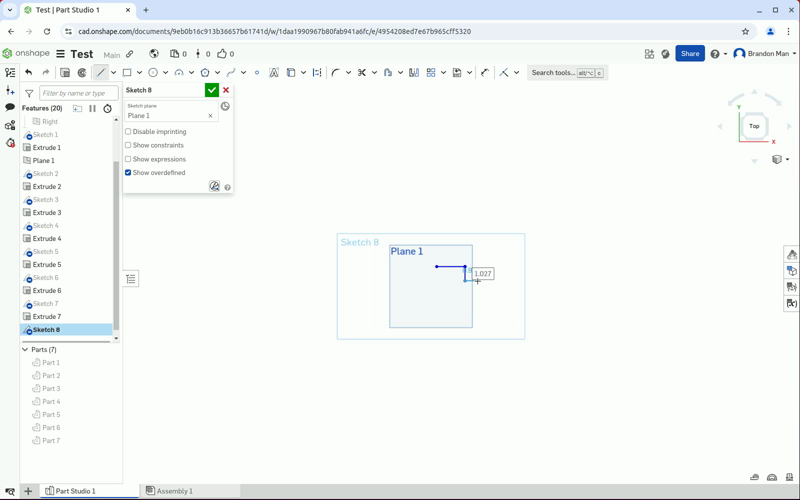
scroll(6)
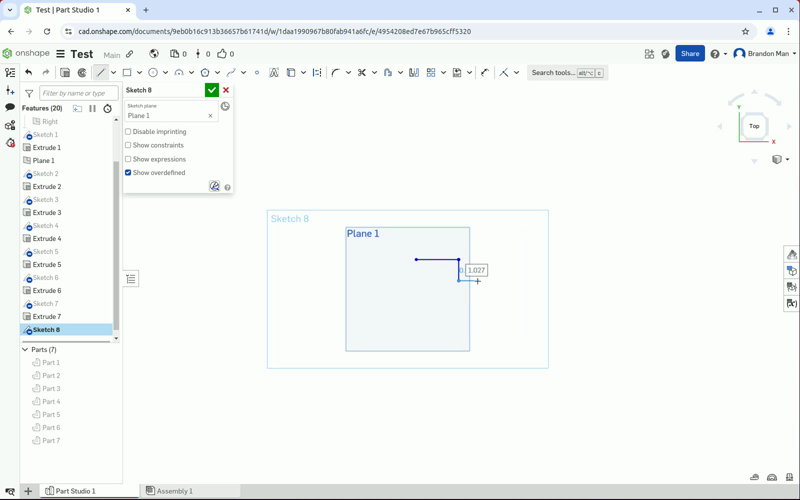
scroll(6)
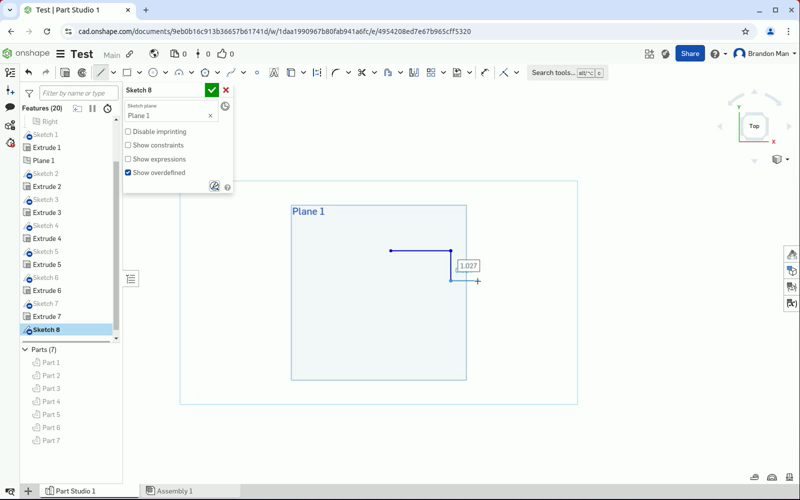
scroll(6)
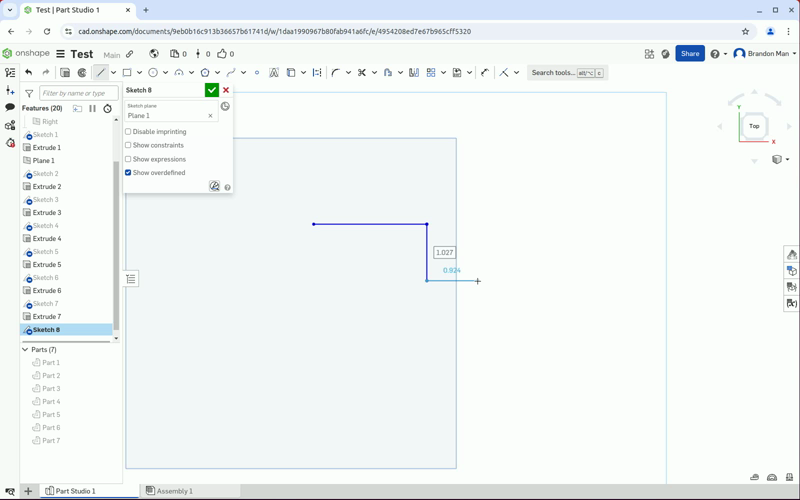
click(477, 280)
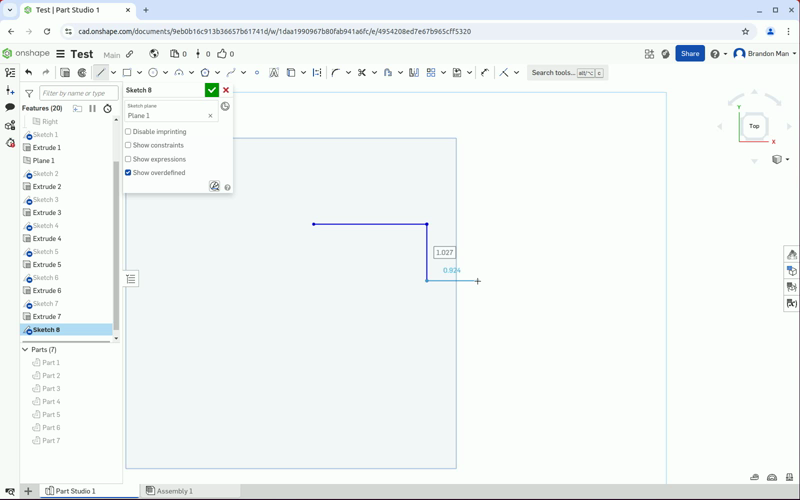
scroll(-6)
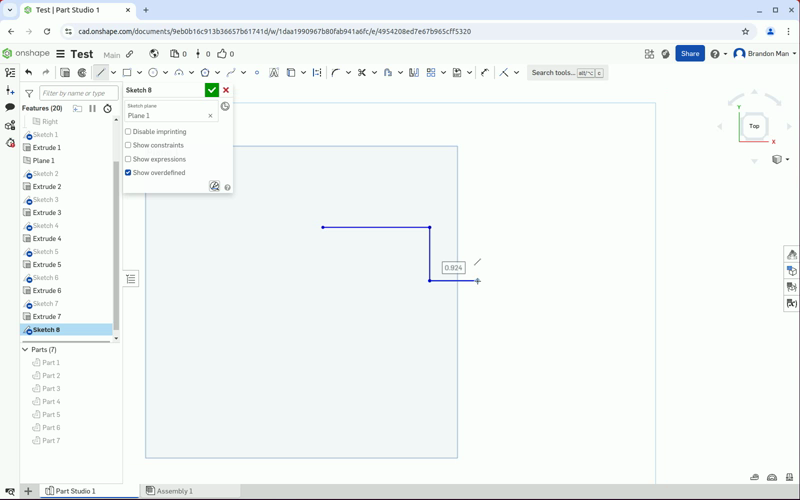
scroll(-6)
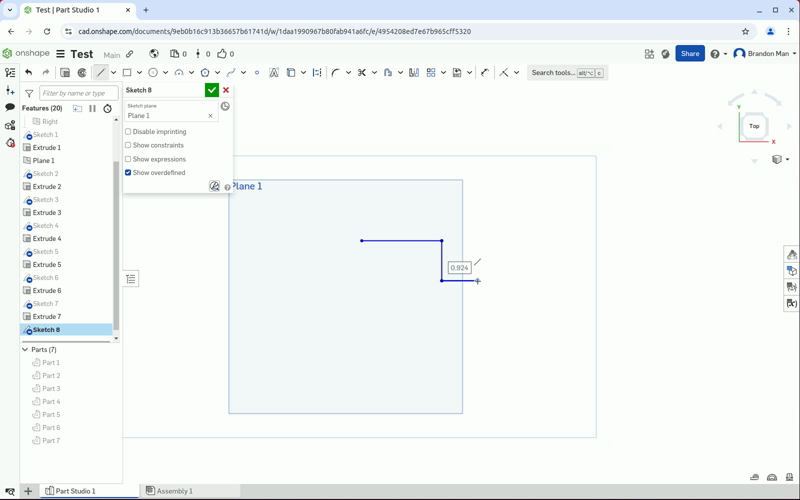
scroll(-6)
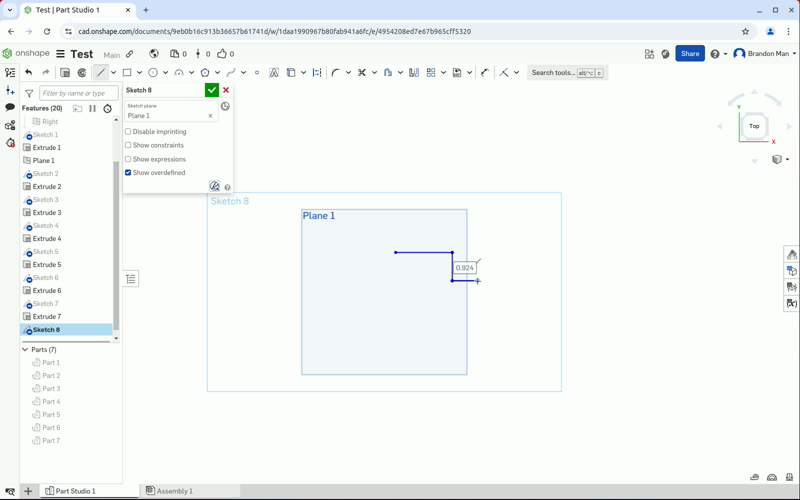
scroll(-6)
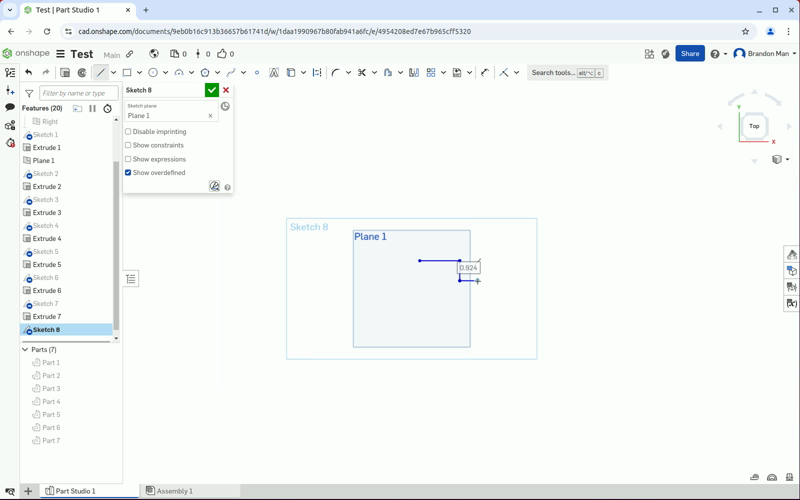
scroll(-6)
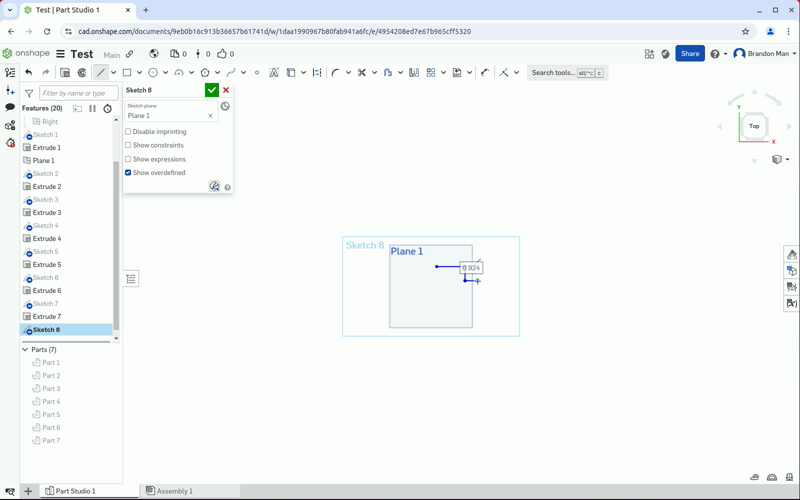
scroll(-6)
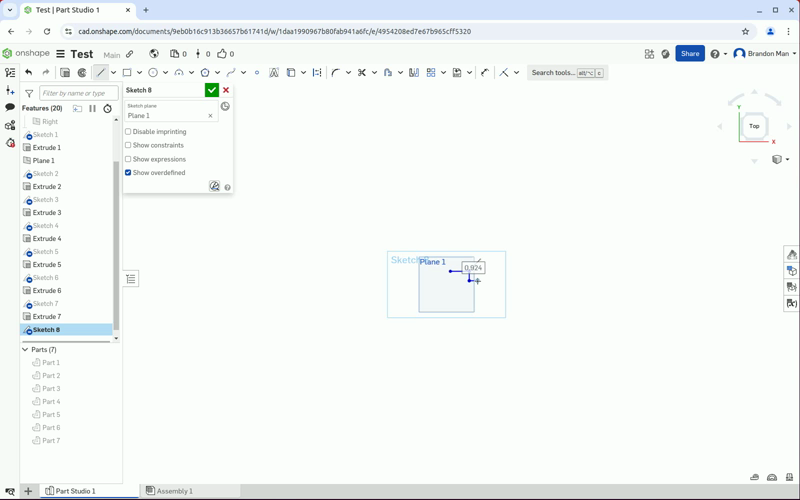
scroll(-6)
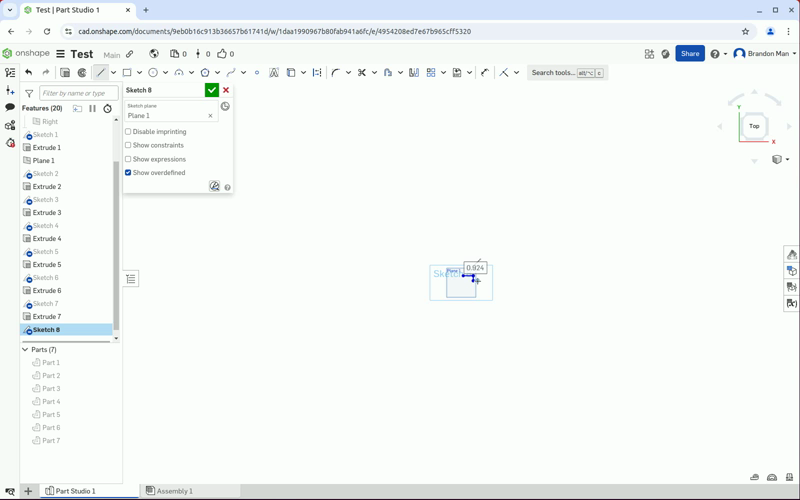
key_up(shift)
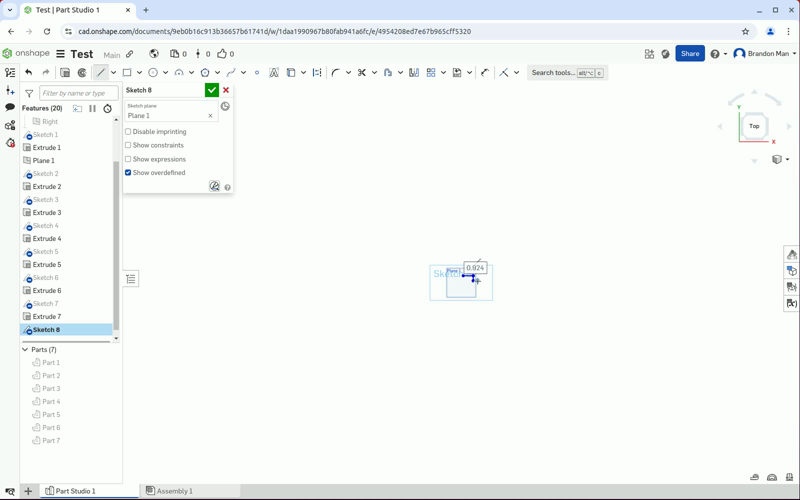
key_down(shift)
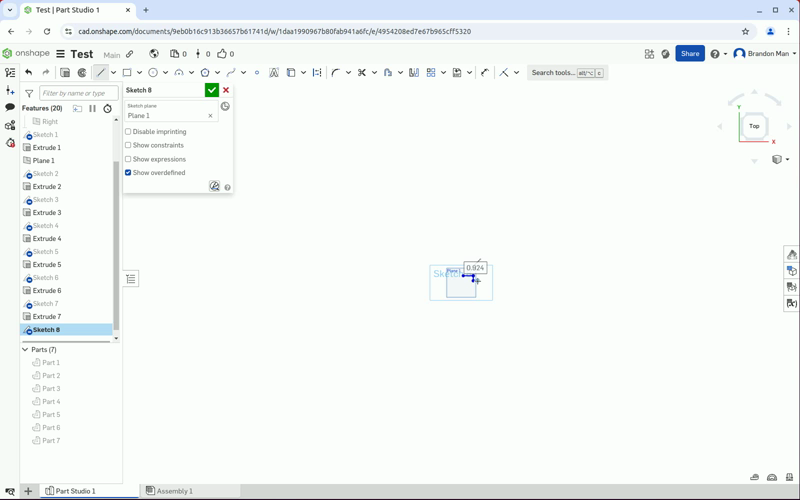
mouse_move(507, 280)
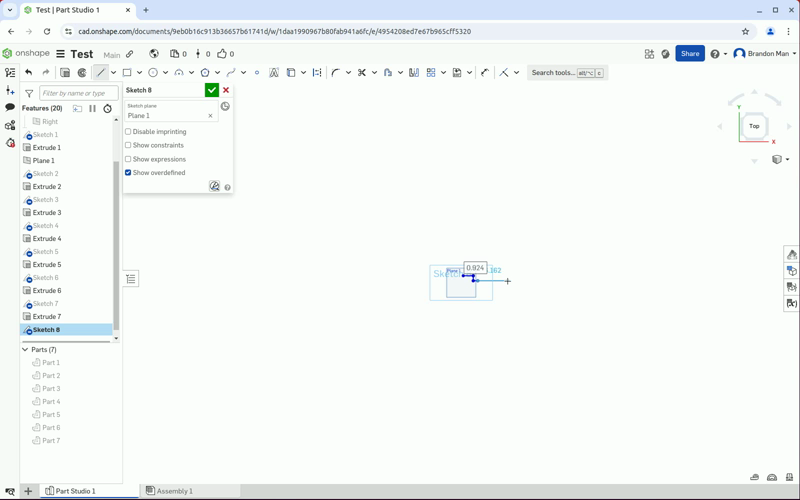
mouse_move(477, 229)
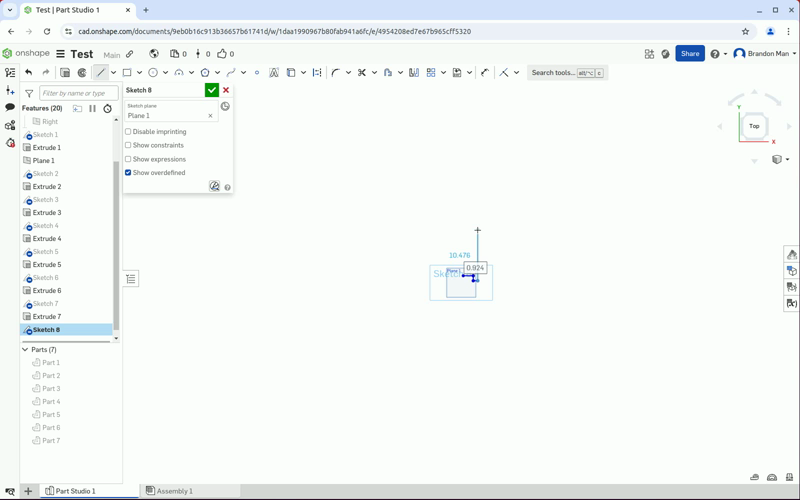
click(477, 229)
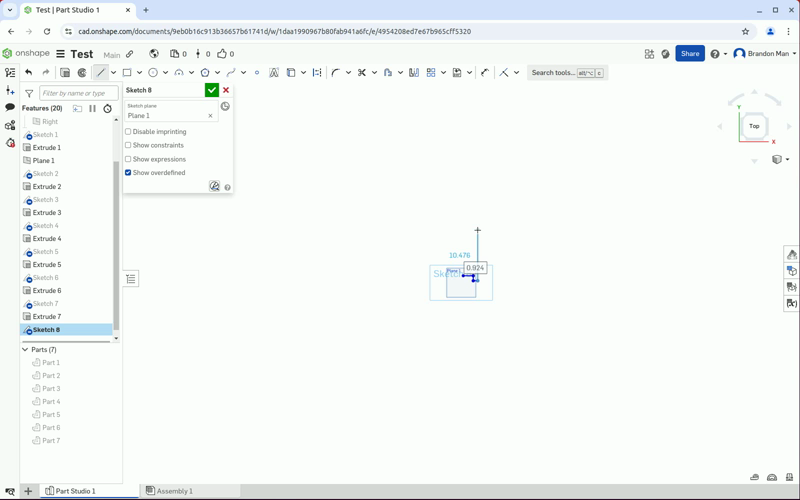
key_up(shift)
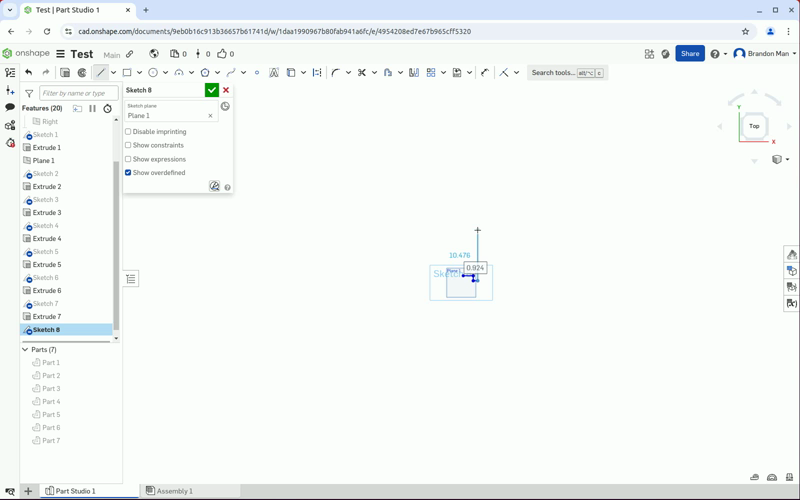
key_down(shift)
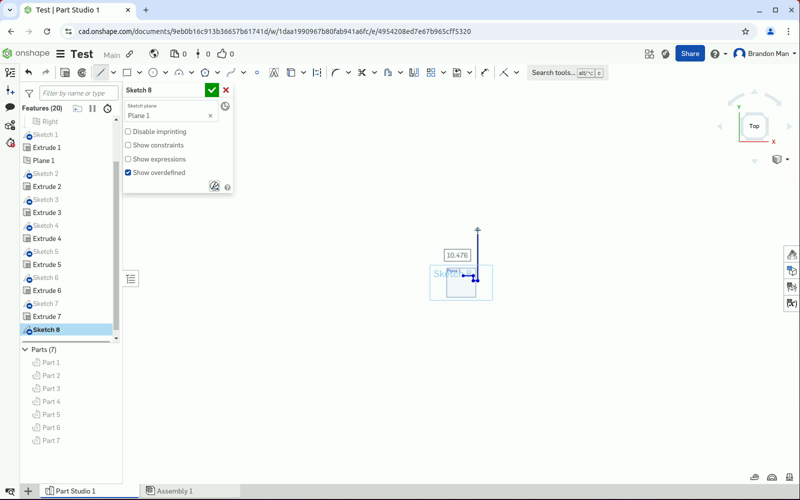
mouse_move(507, 229)
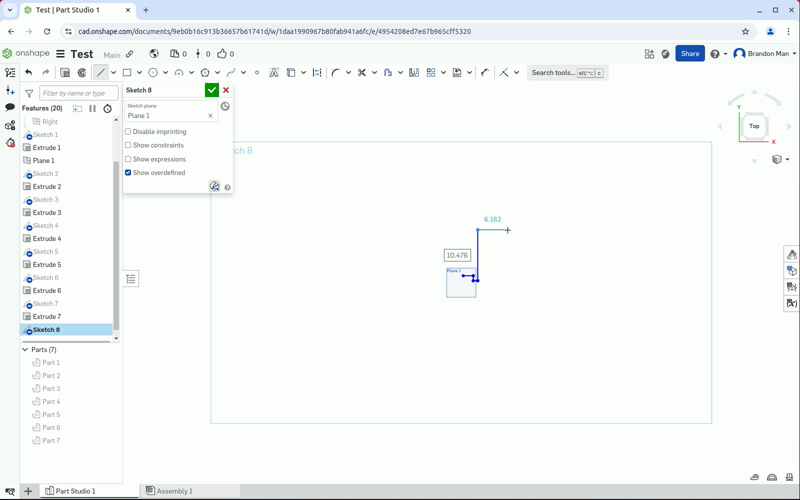
mouse_move(473, 229)
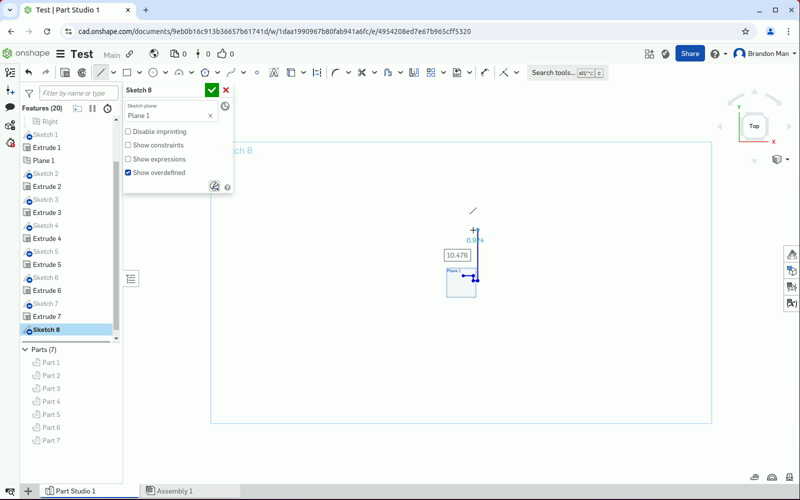
scroll(6)
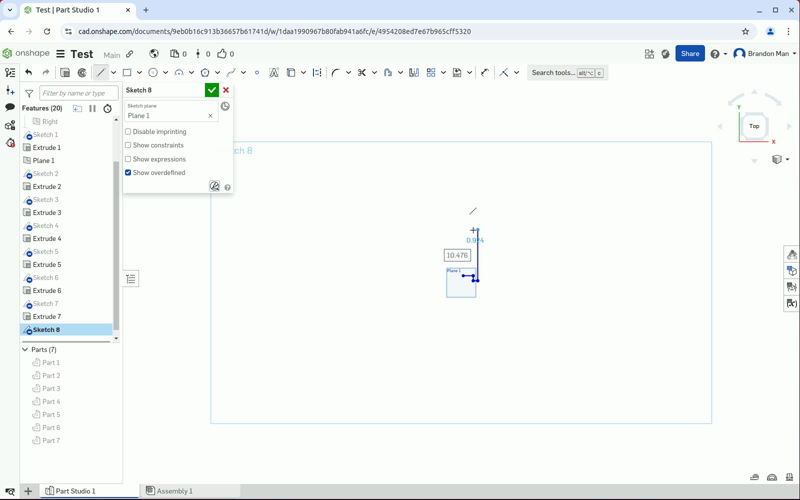
scroll(6)
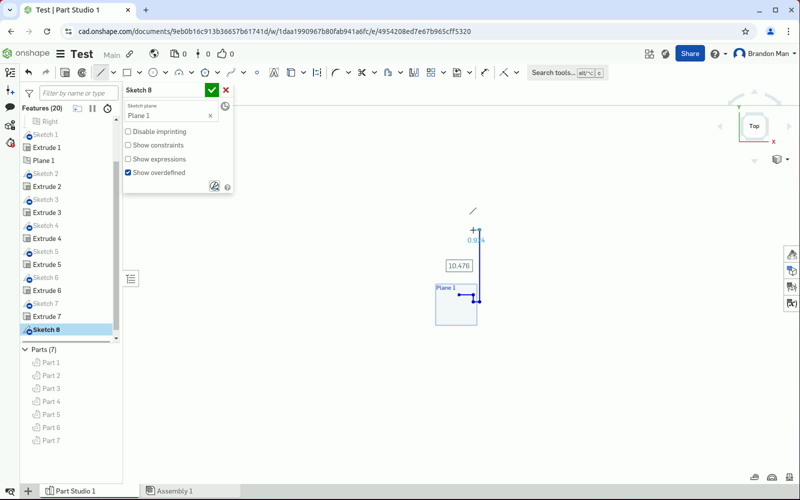
scroll(6)
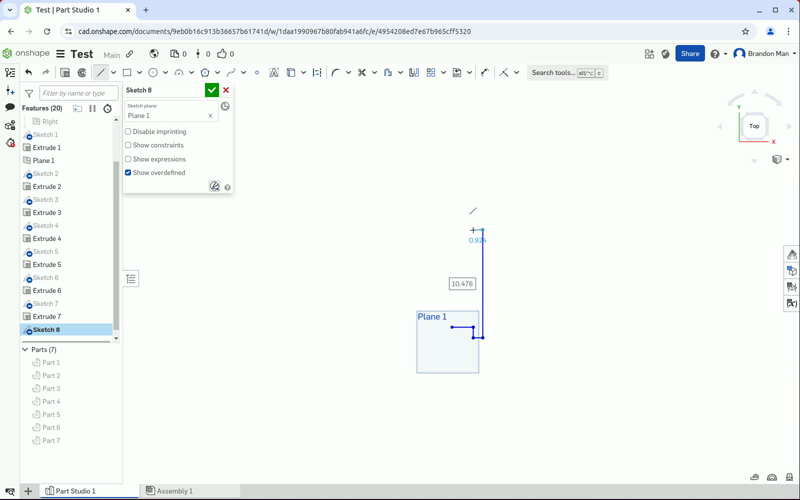
scroll(6)
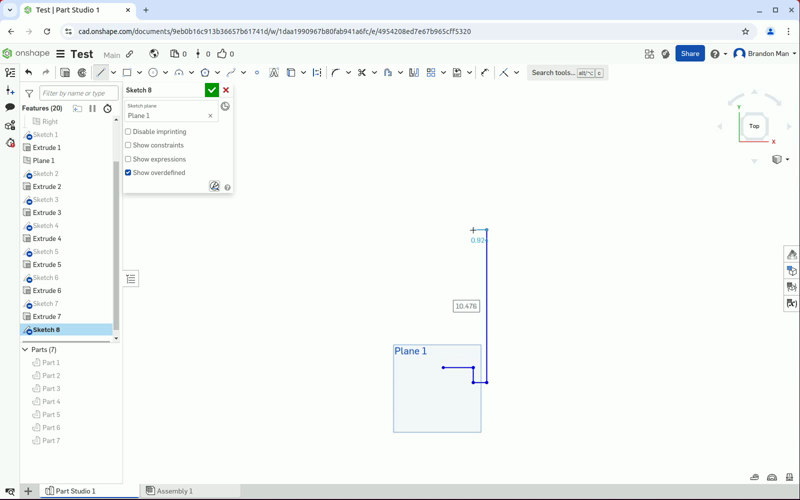
scroll(6)
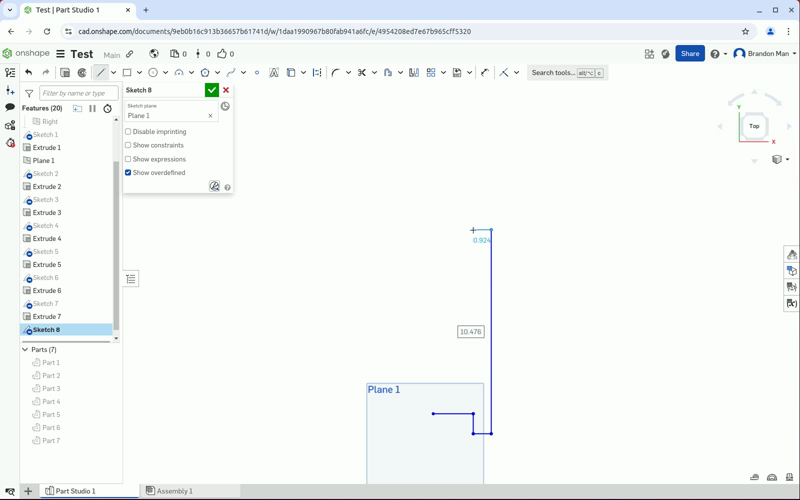
scroll(6)
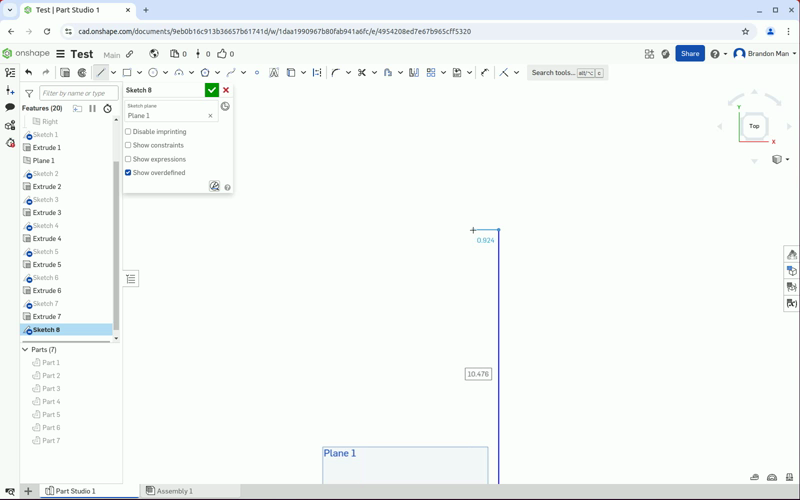
scroll(6)
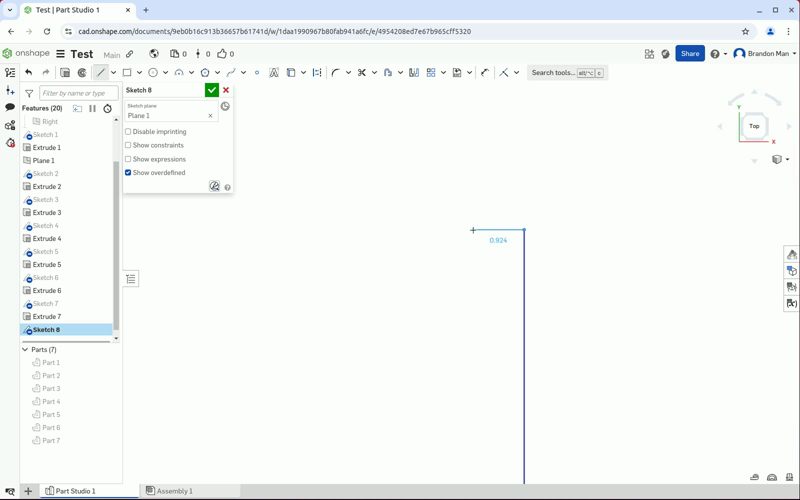
click(473, 229)
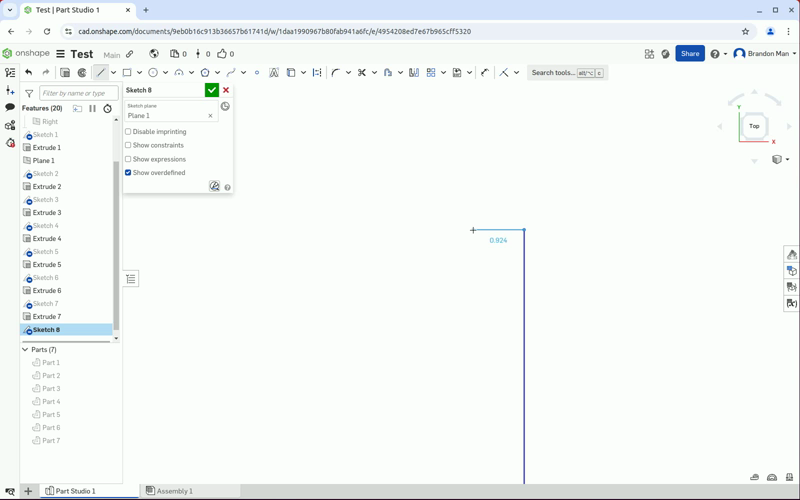
scroll(-6)
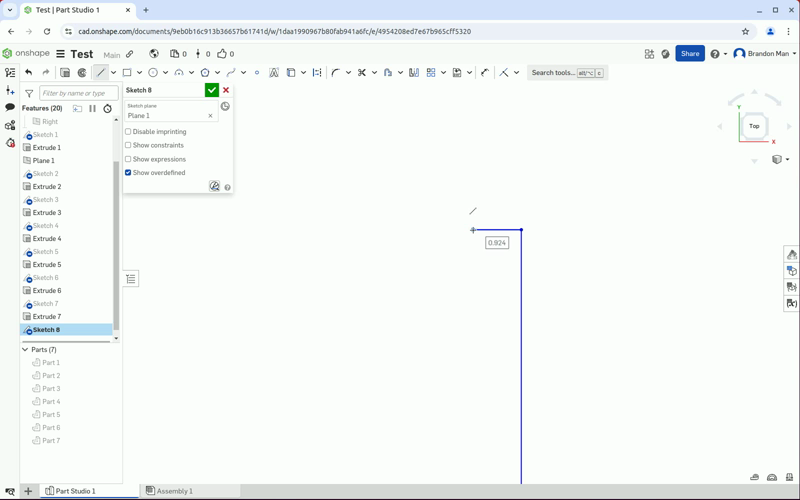
scroll(-6)
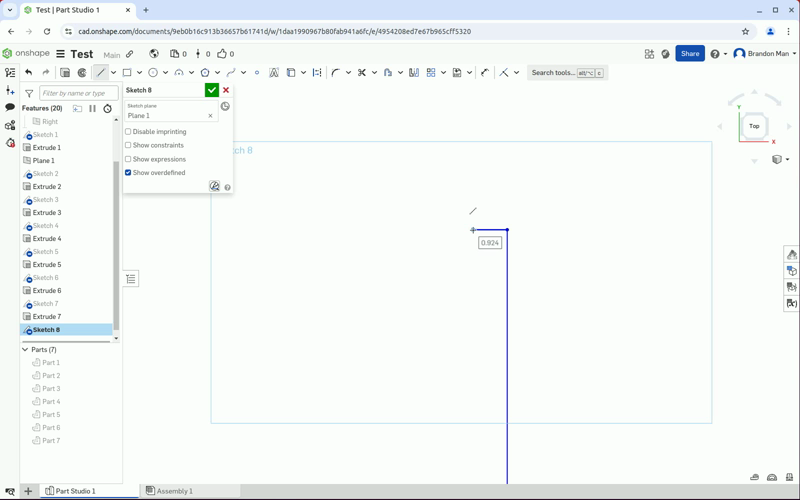
scroll(-6)
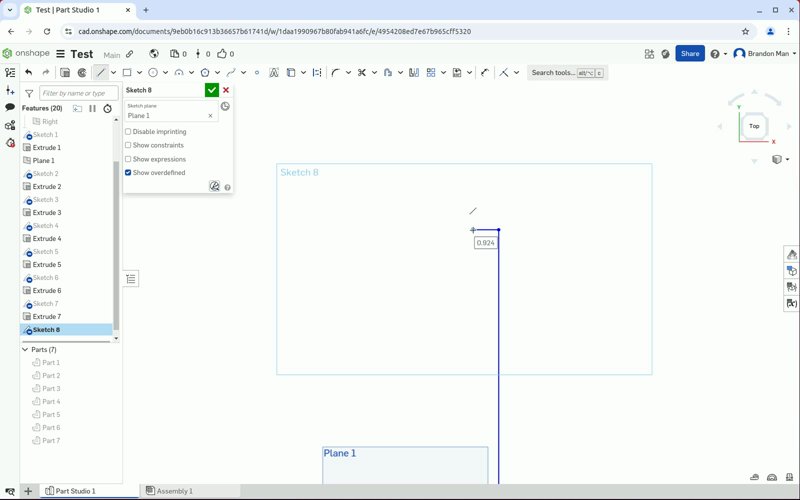
scroll(-6)
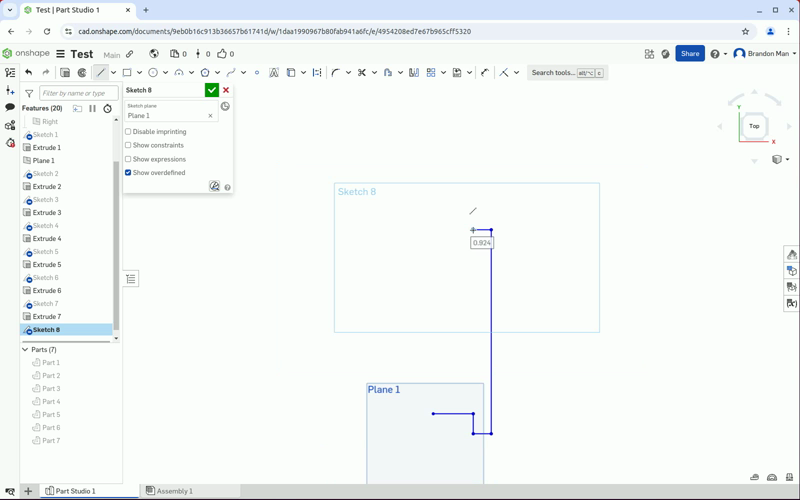
scroll(-6)
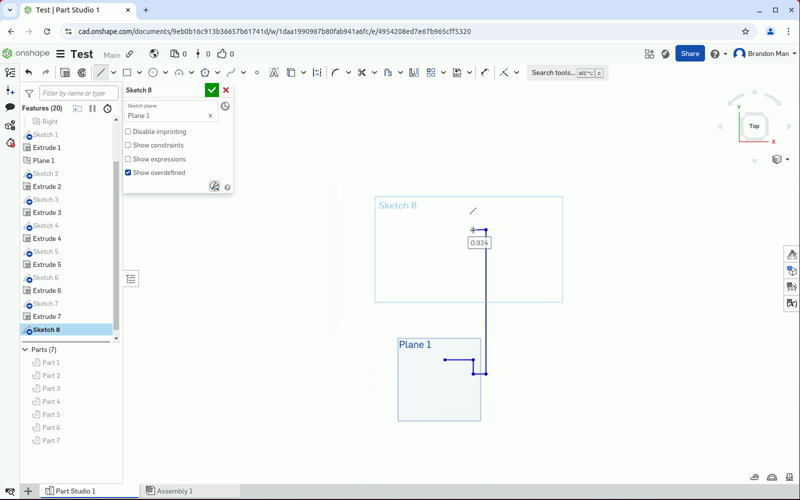
scroll(-6)
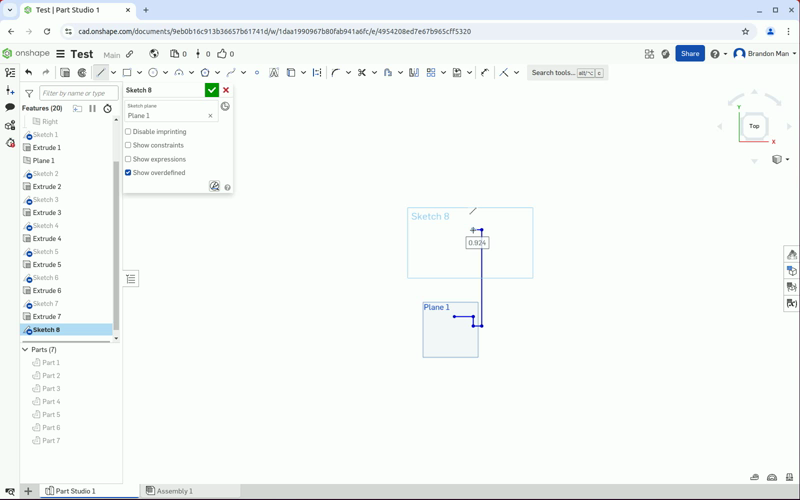
scroll(-6)
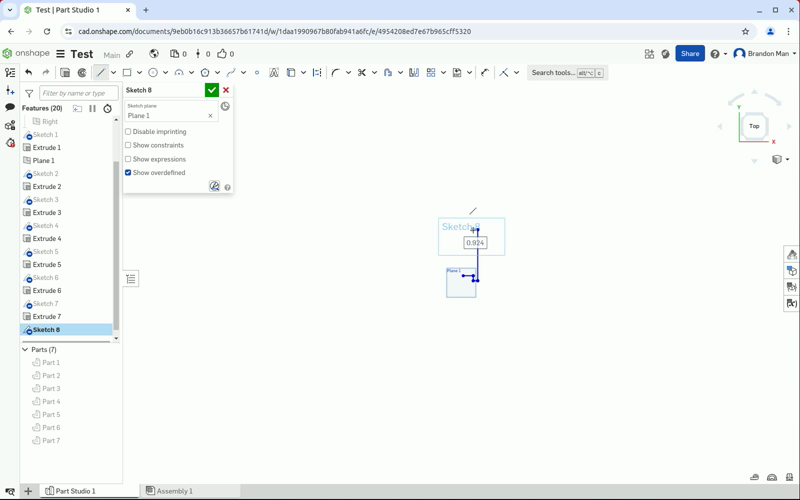
key_up(shift)
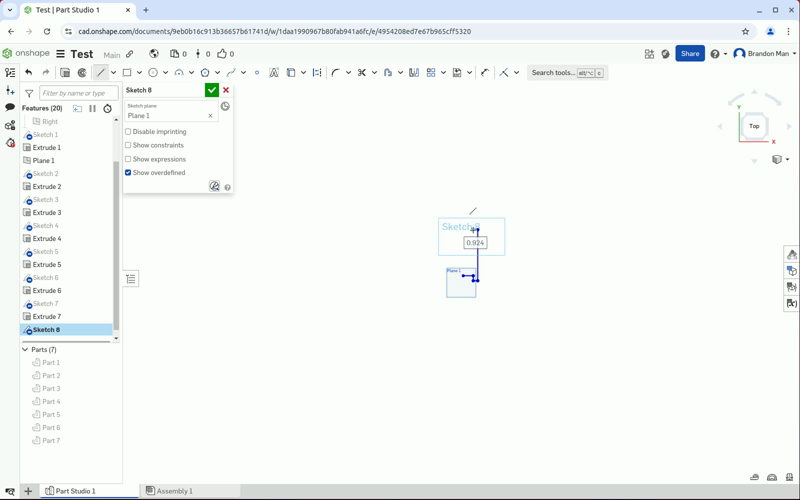
key_down(shift)
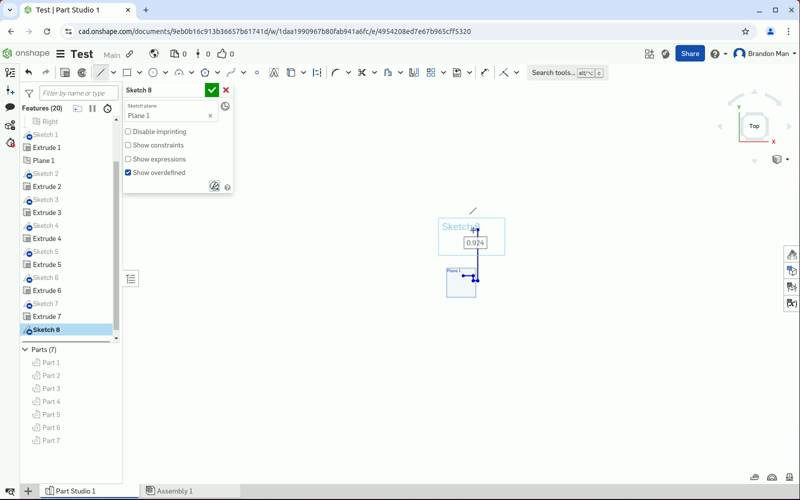
mouse_move(503, 229)
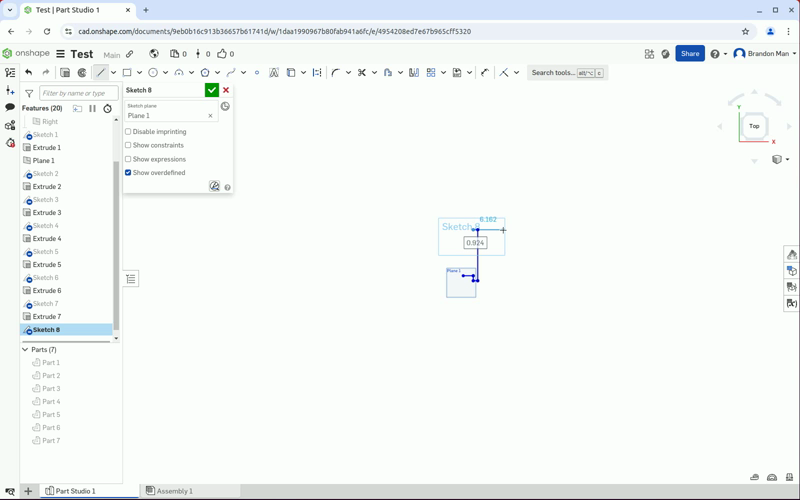
mouse_move(473, 234)
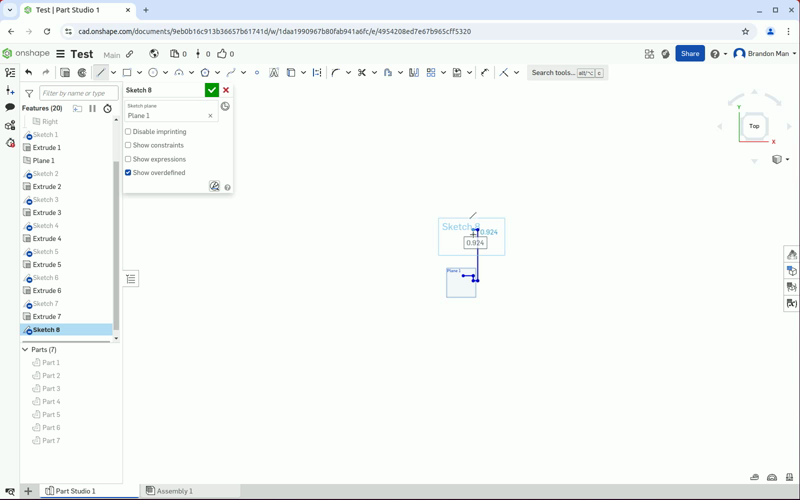
scroll(6)
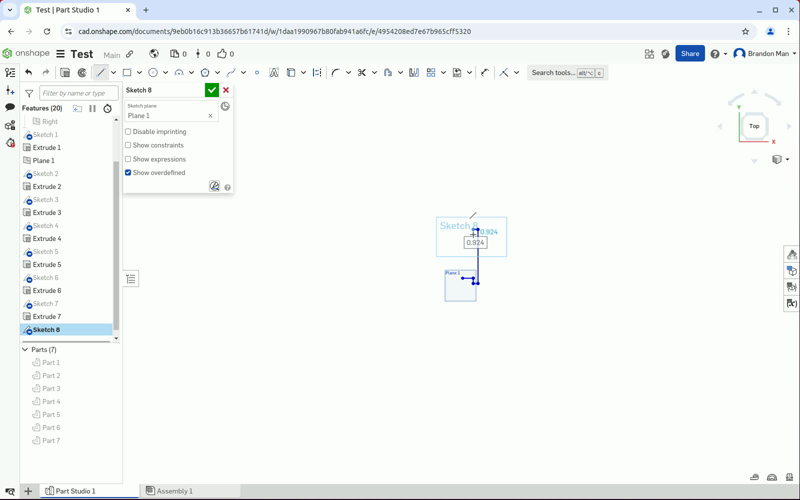
scroll(6)
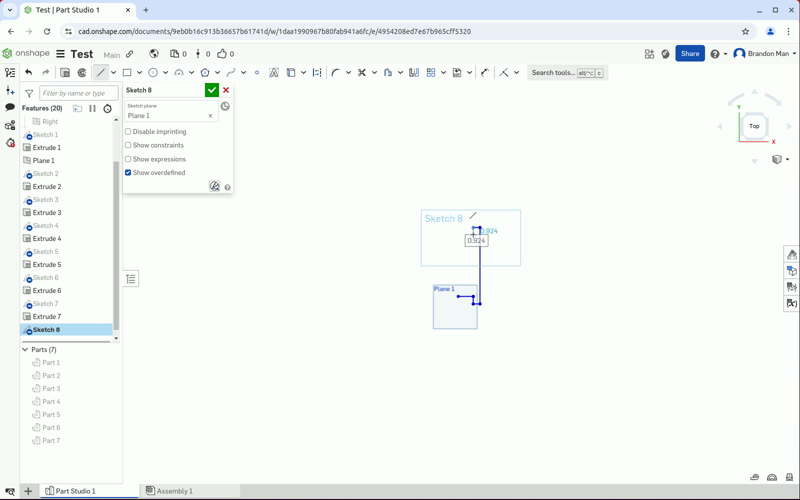
scroll(6)
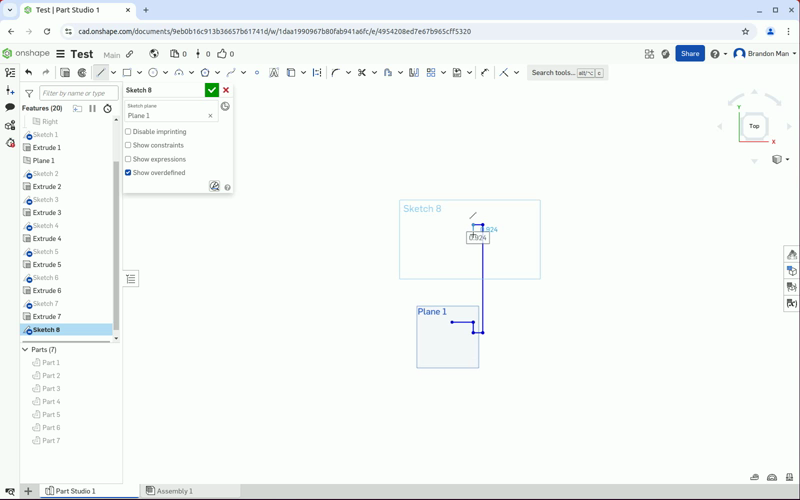
scroll(6)
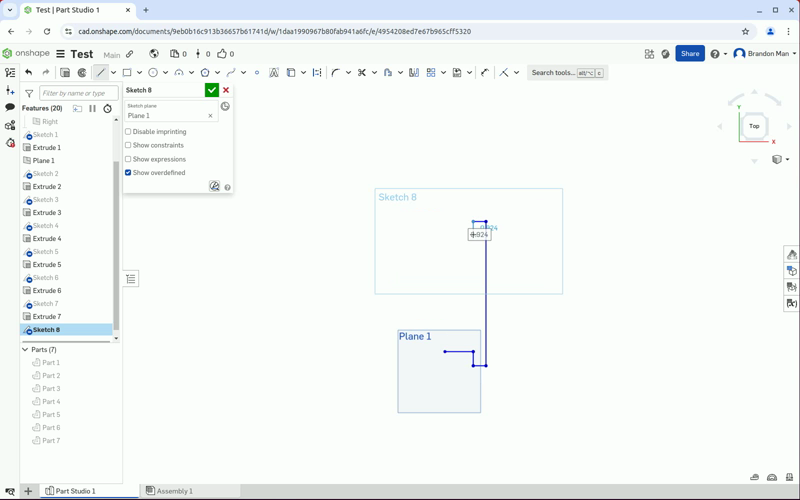
scroll(6)
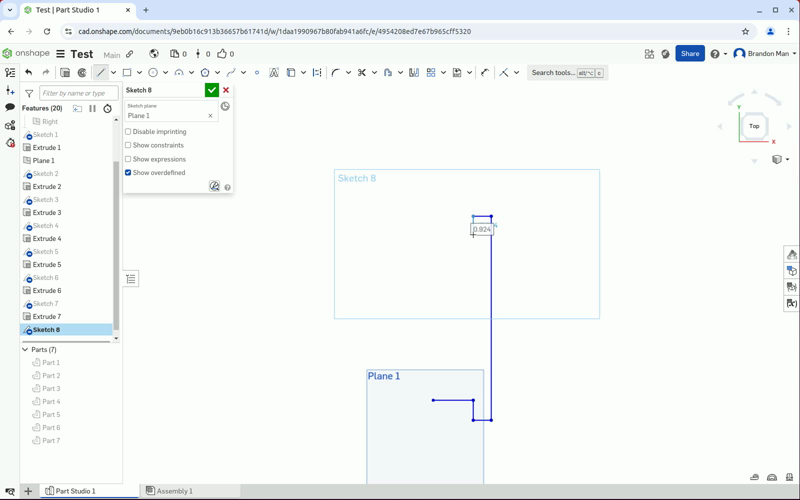
scroll(6)
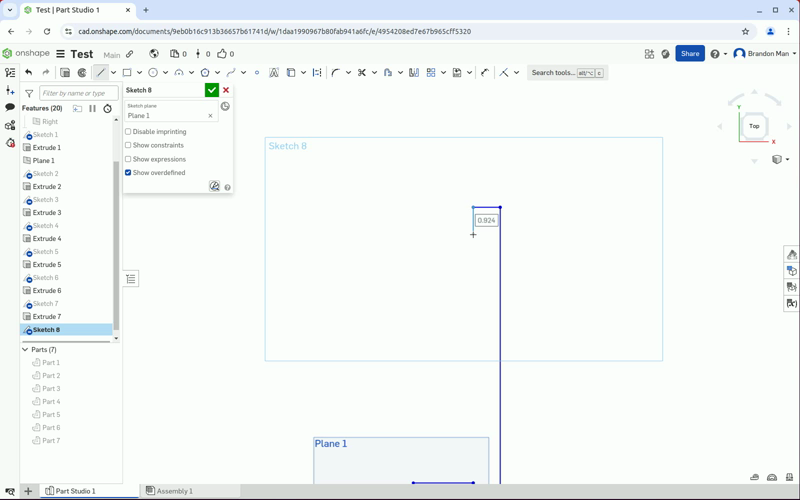
scroll(6)
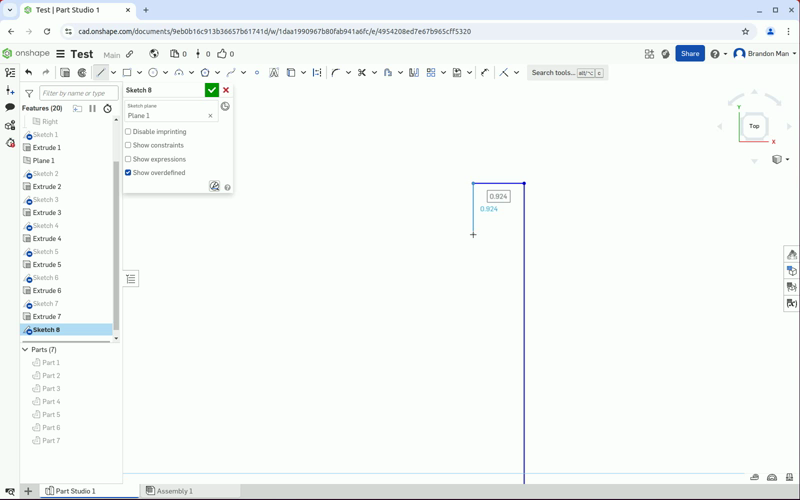
click(473, 234)
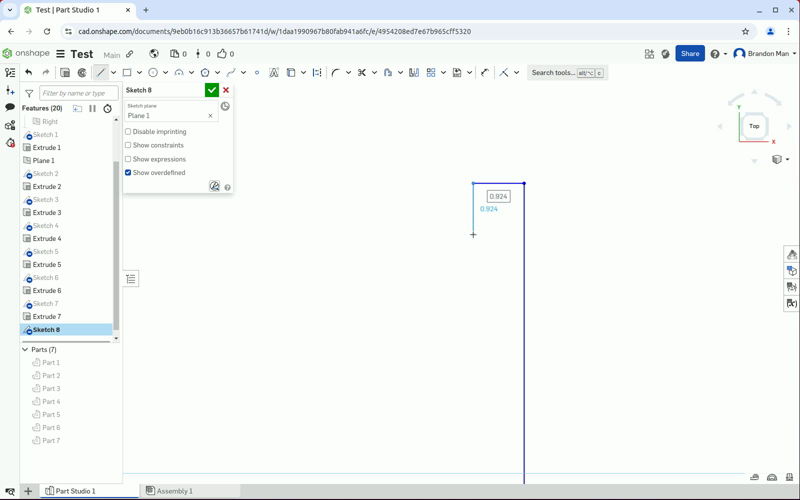
scroll(-6)
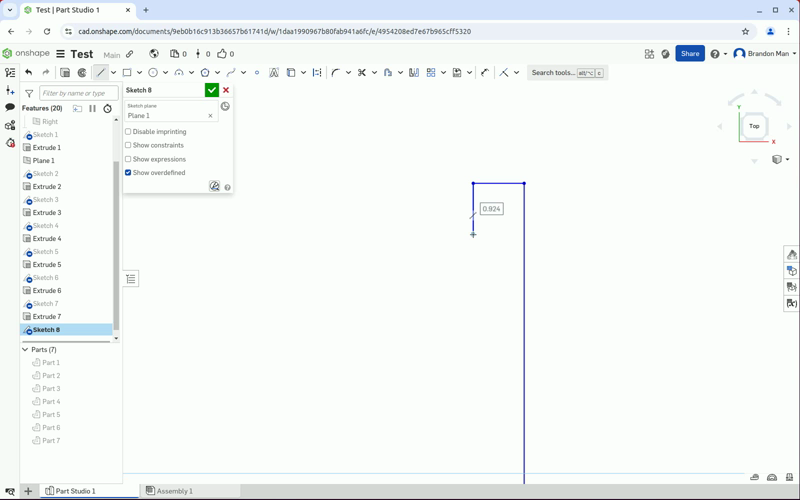
scroll(-6)
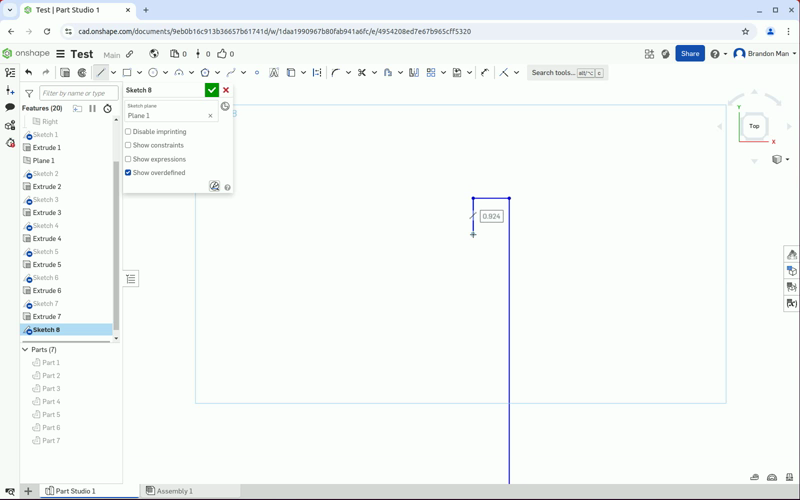
scroll(-6)
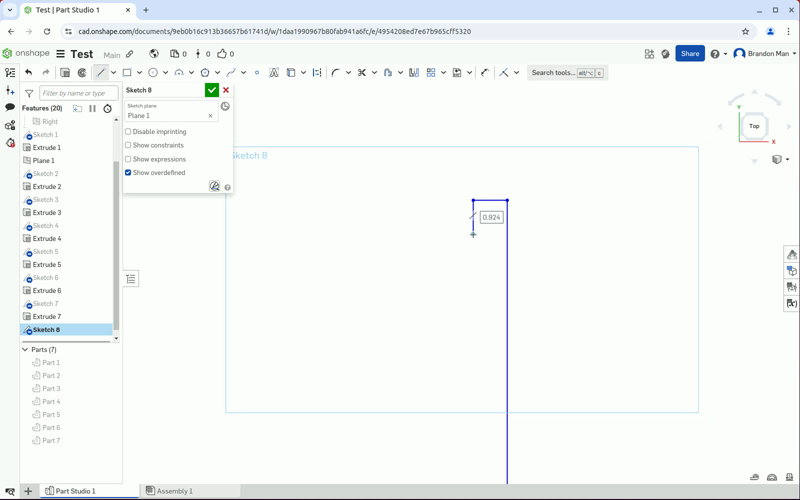
scroll(-6)
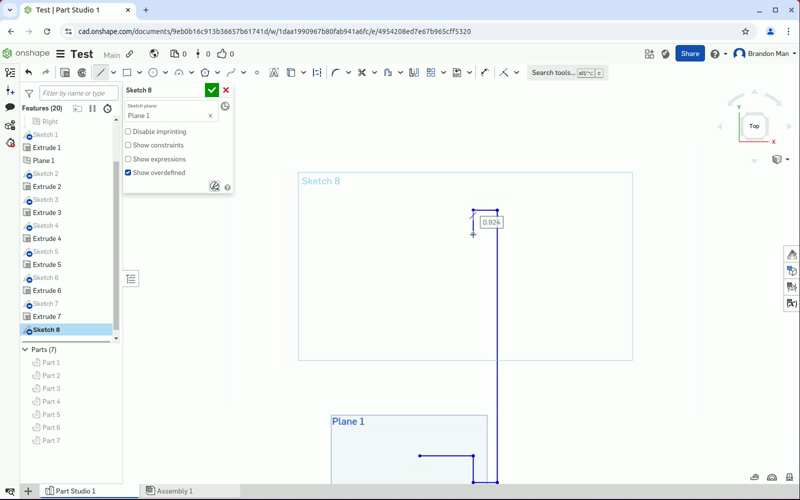
scroll(-6)
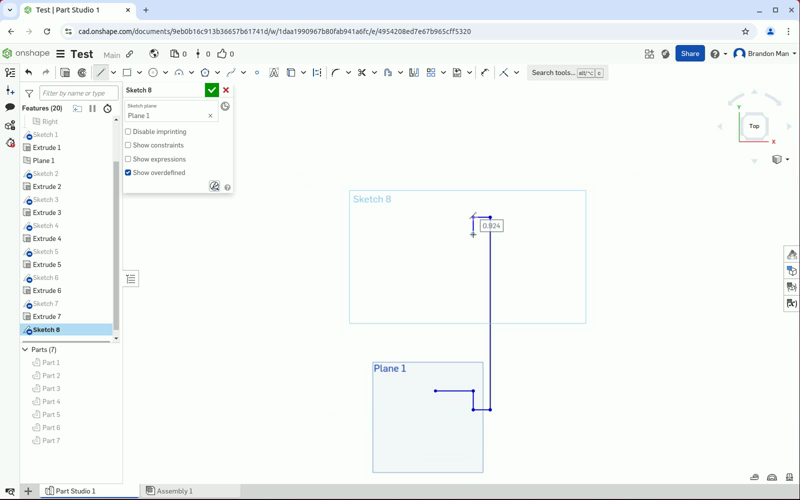
scroll(-6)
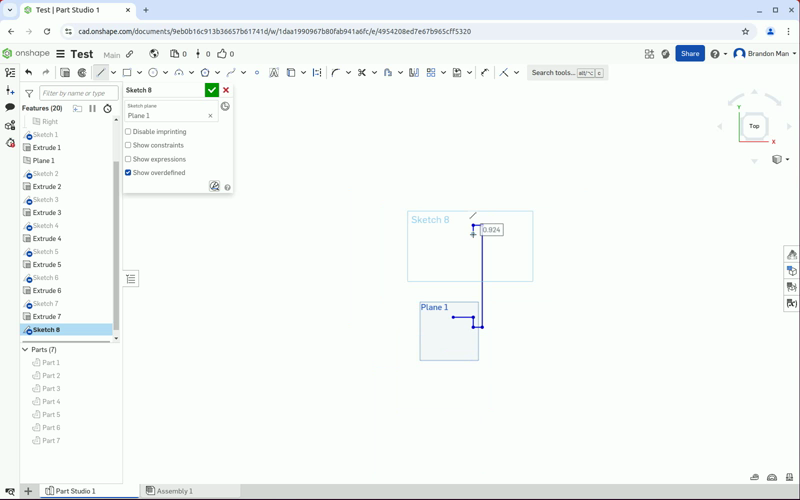
scroll(-6)
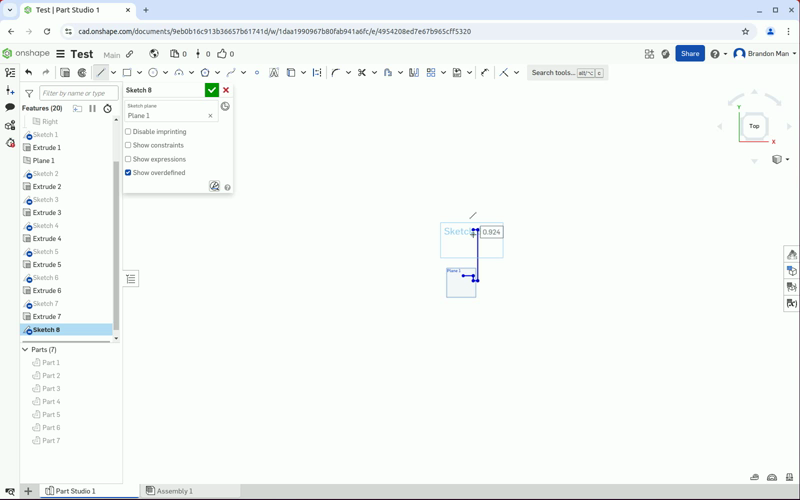
key_up(shift)
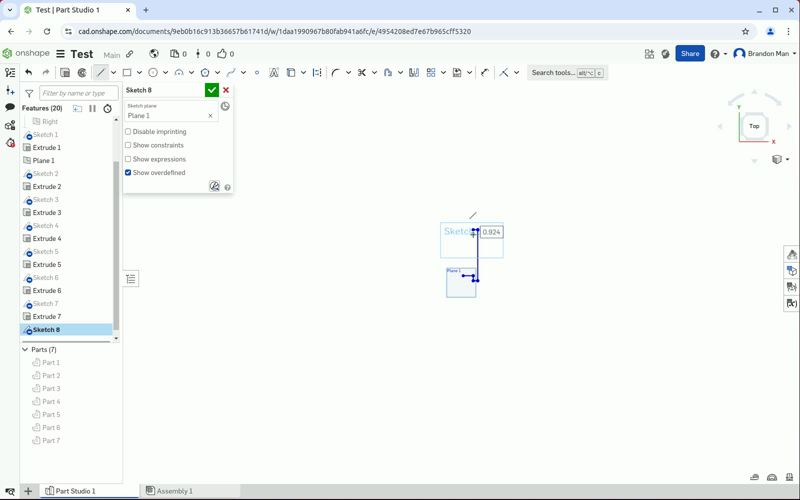
key_down(shift)
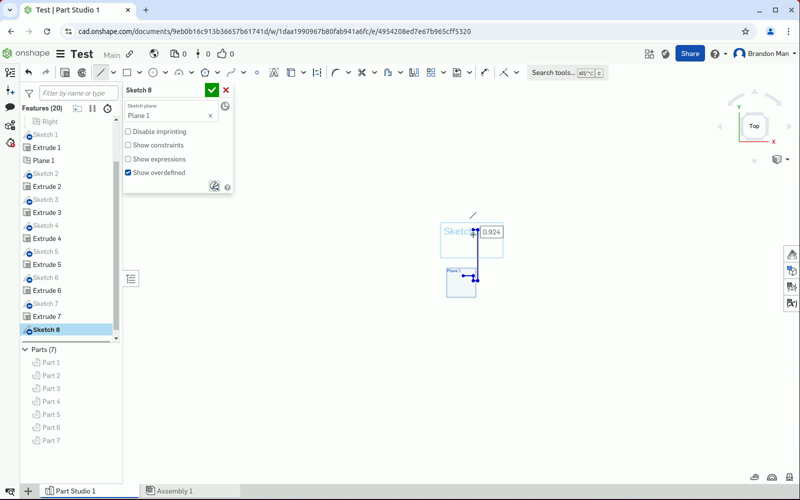
mouse_move(503, 234)
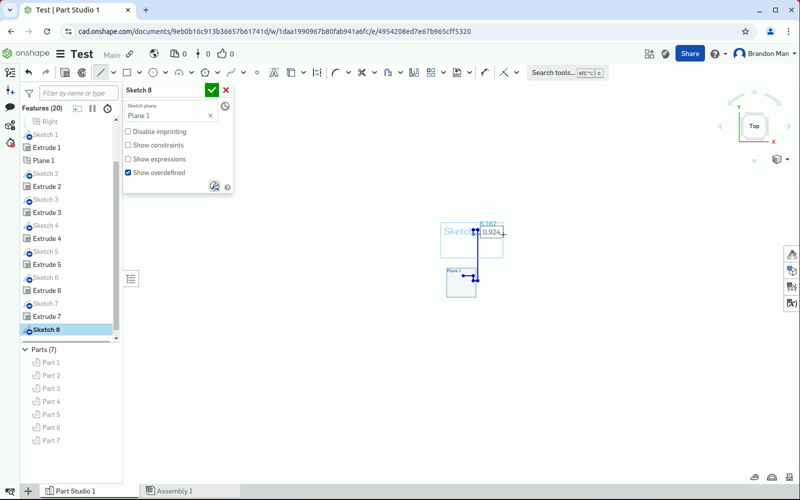
mouse_move(463, 234)
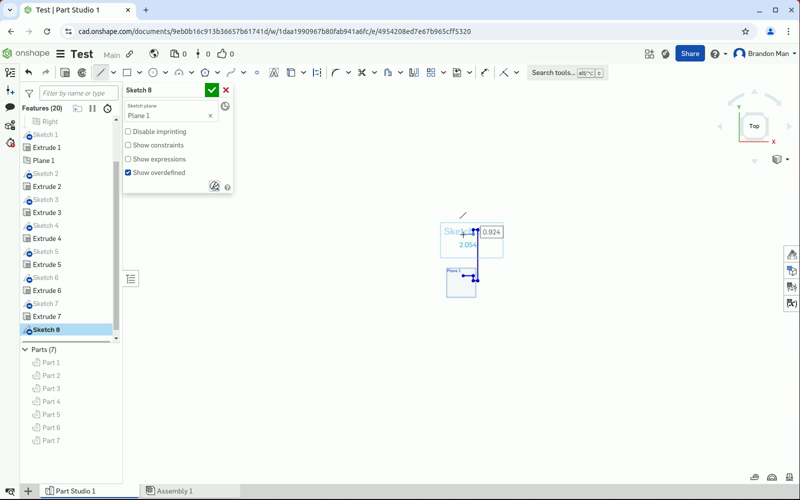
click(463, 234)
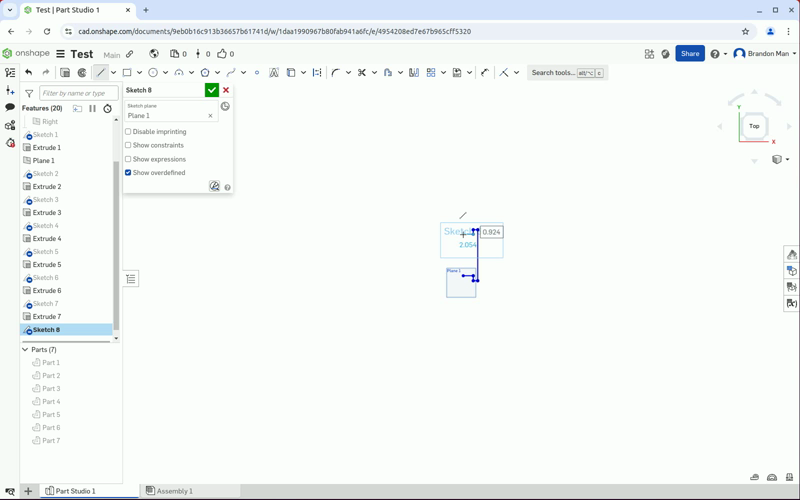
key_up(shift)
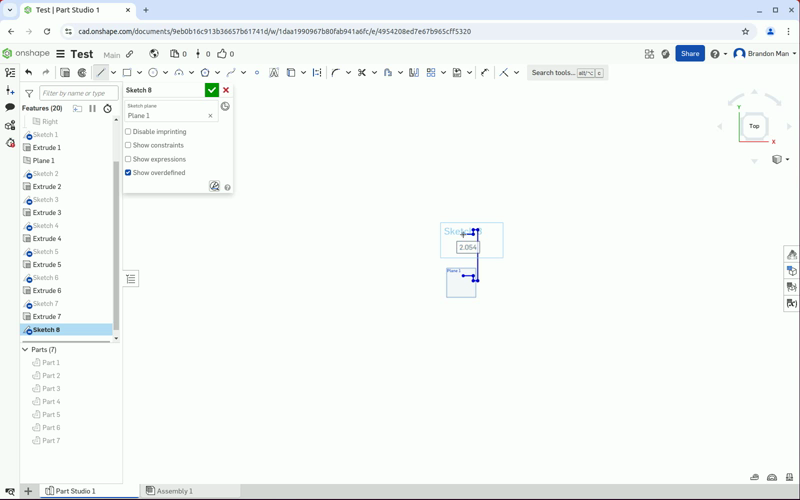
mouse_move(493, 234)
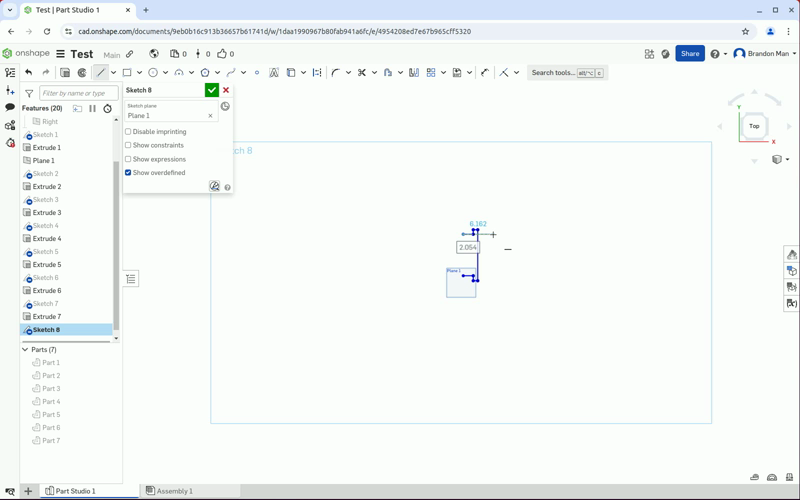
key_down(shift)
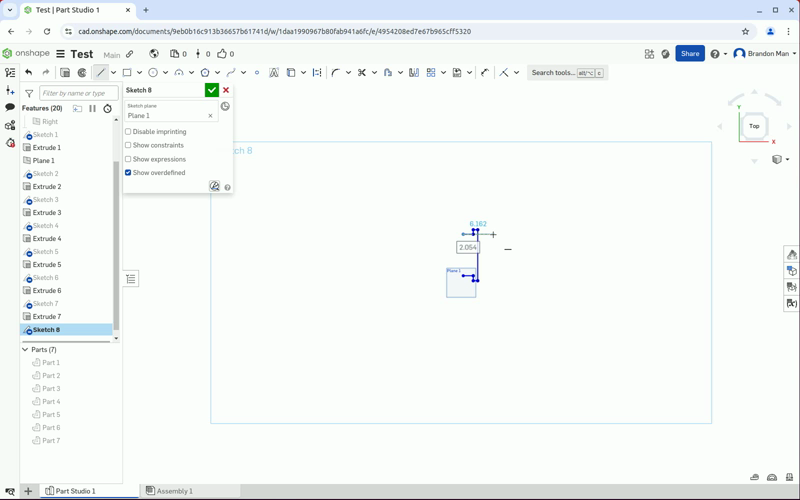
mouse_move(463, 275)
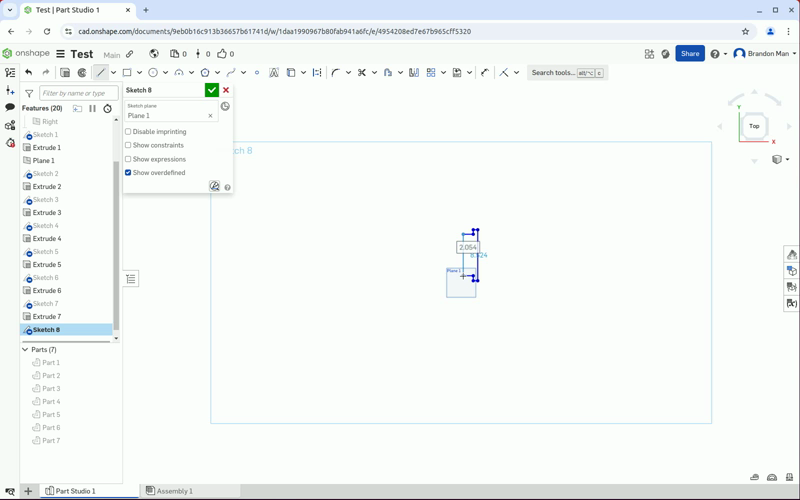
key_up(shift)
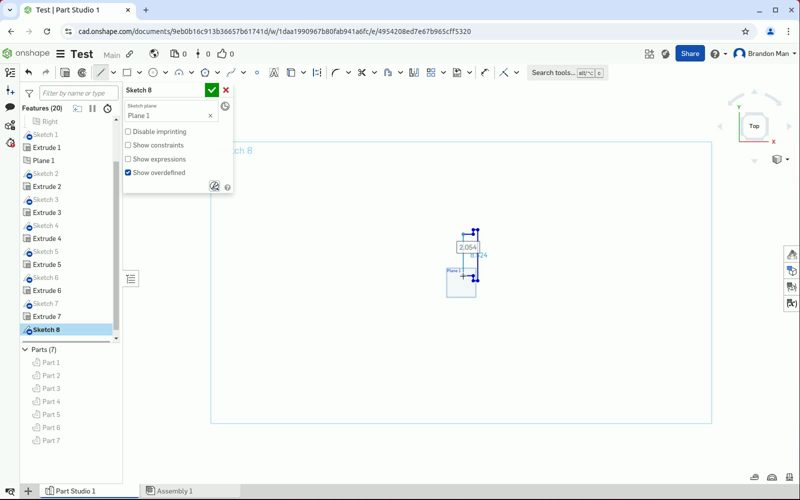
click(463, 275)
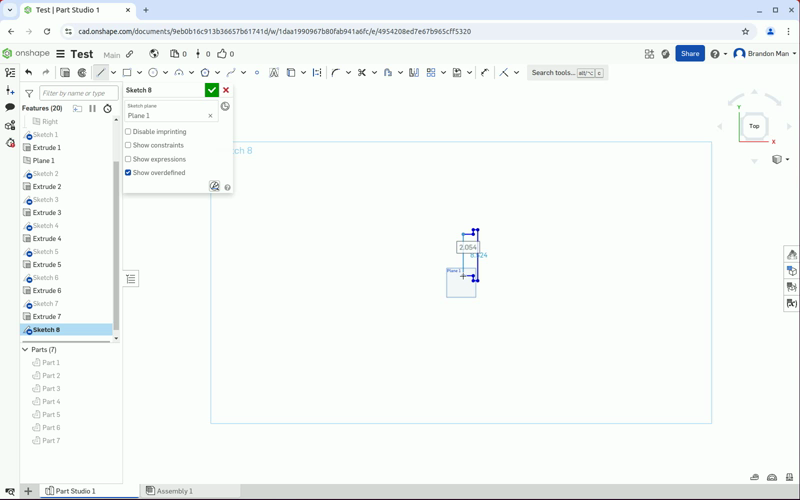
key(esc)
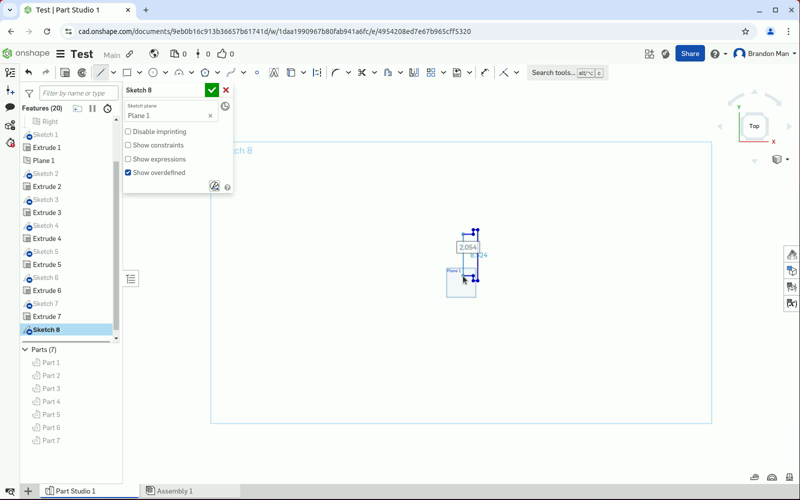
mouse_move(466, 251)
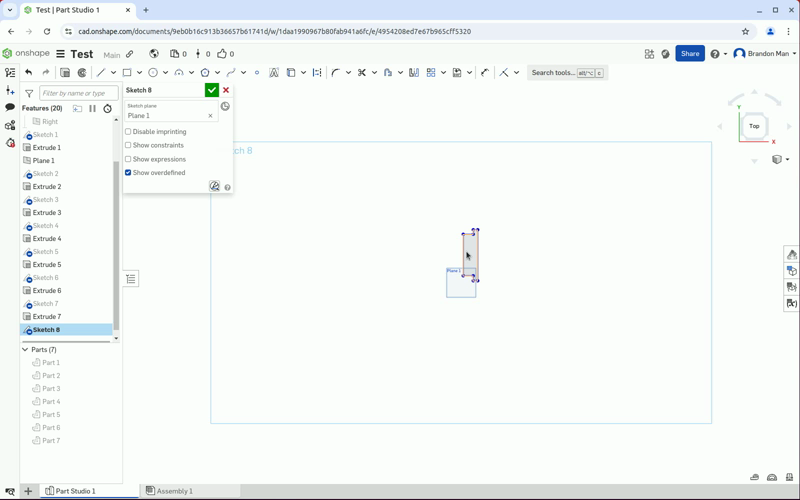
scroll(6)
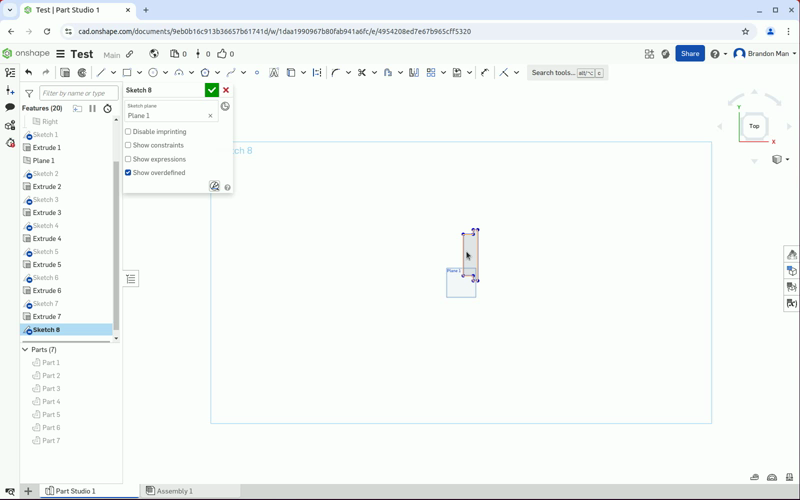
scroll(6)
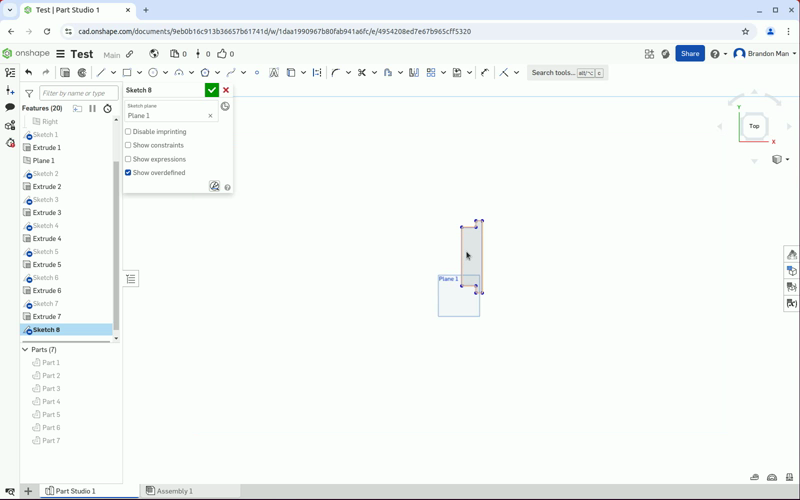
scroll(6)
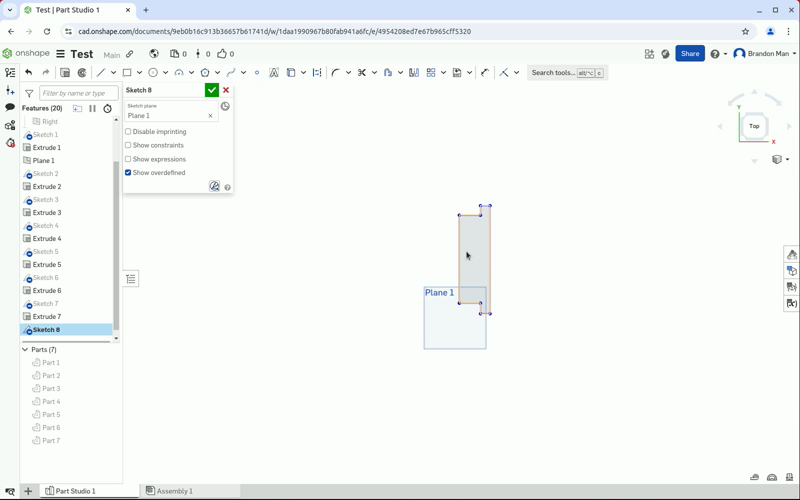
scroll(6)
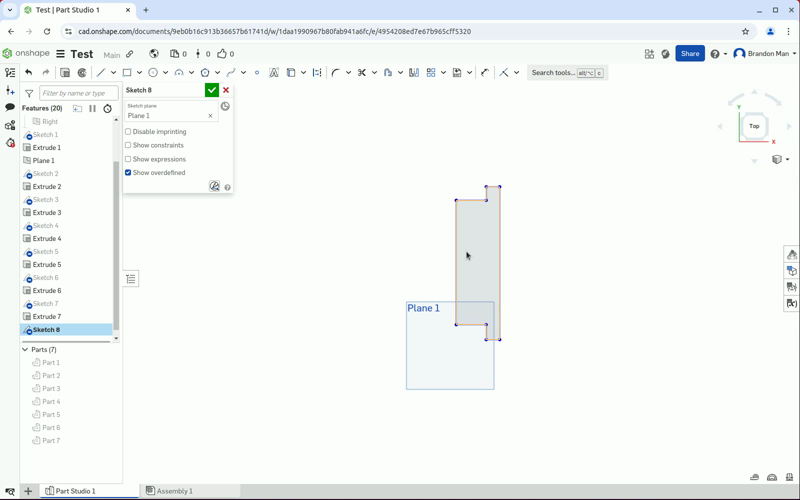
scroll(6)
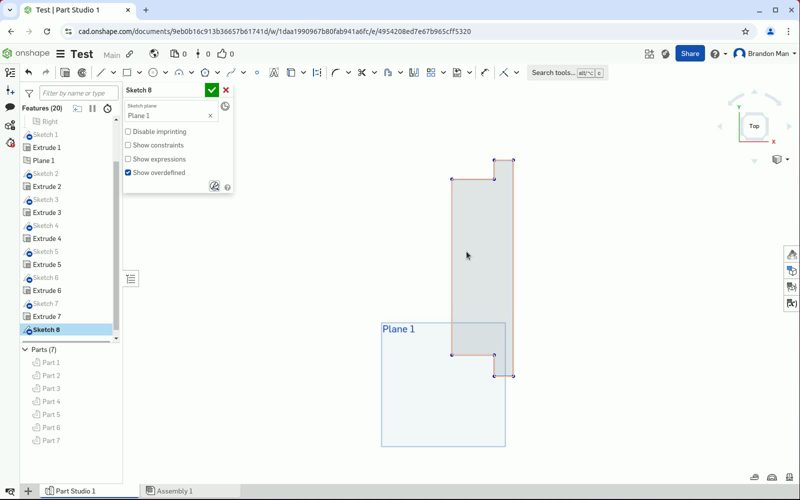
scroll(6)
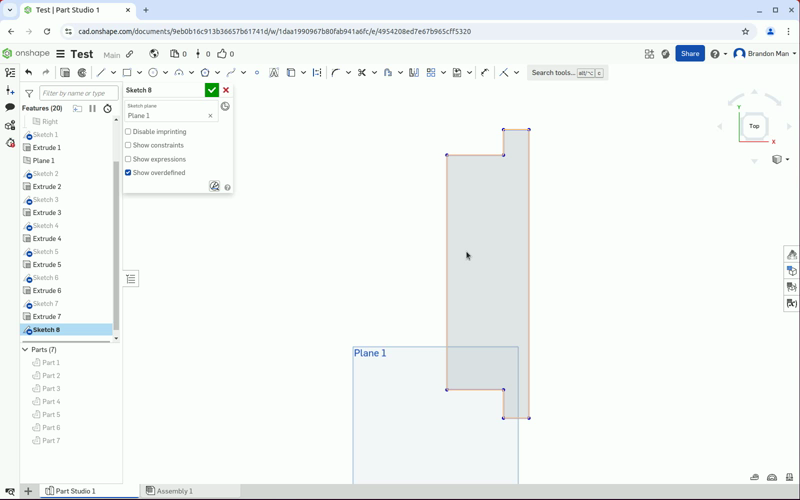
scroll(6)
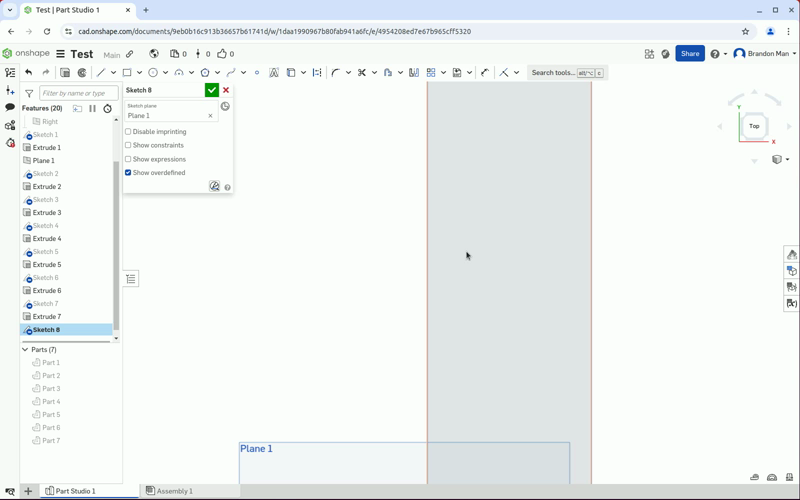
click(466, 251)
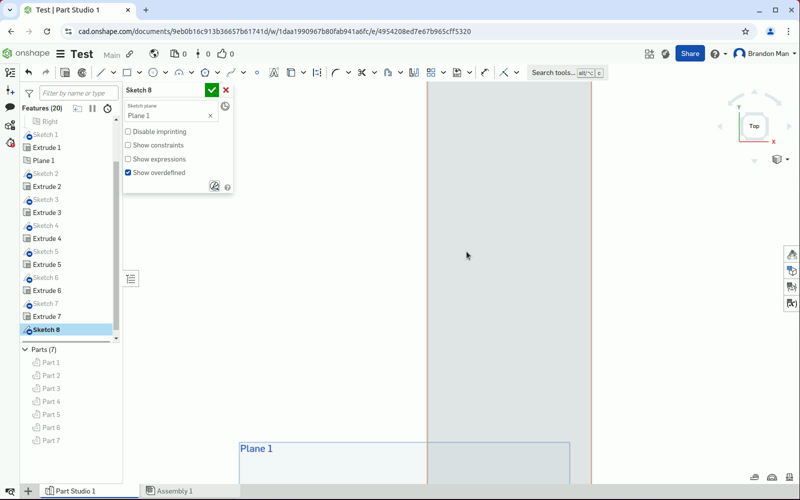
scroll(-6)
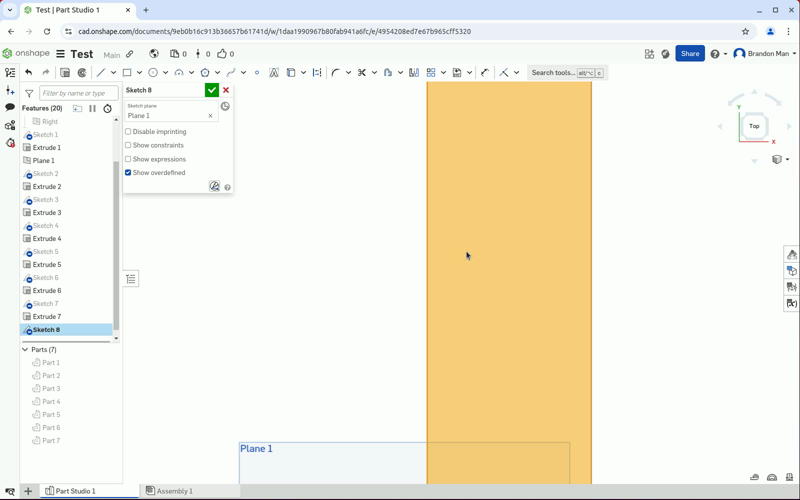
scroll(-6)
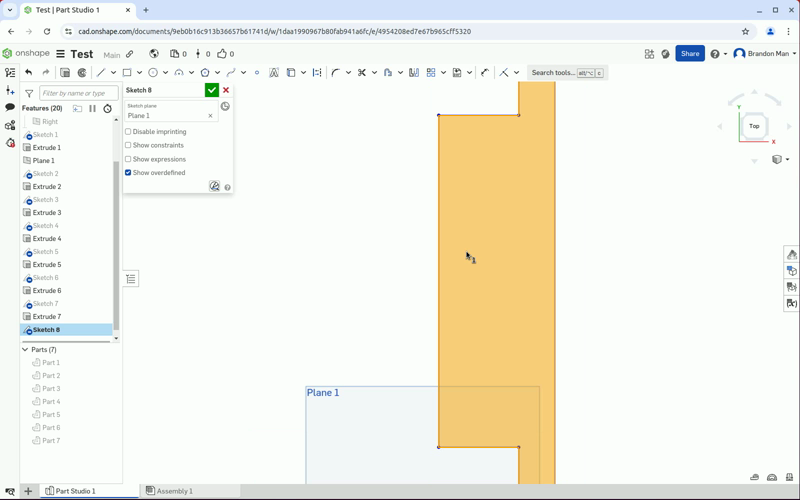
scroll(-6)
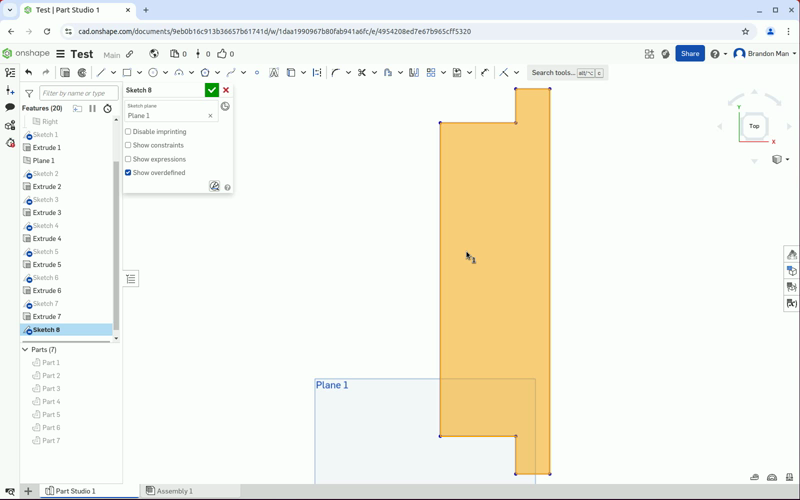
scroll(-6)
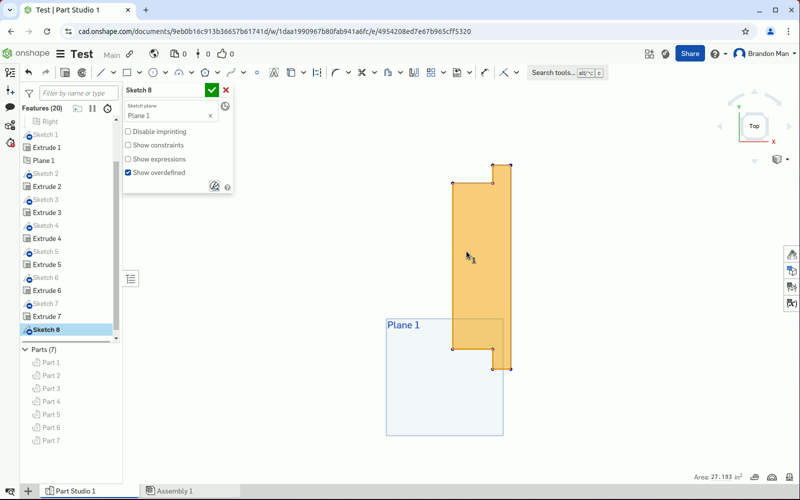
scroll(-6)
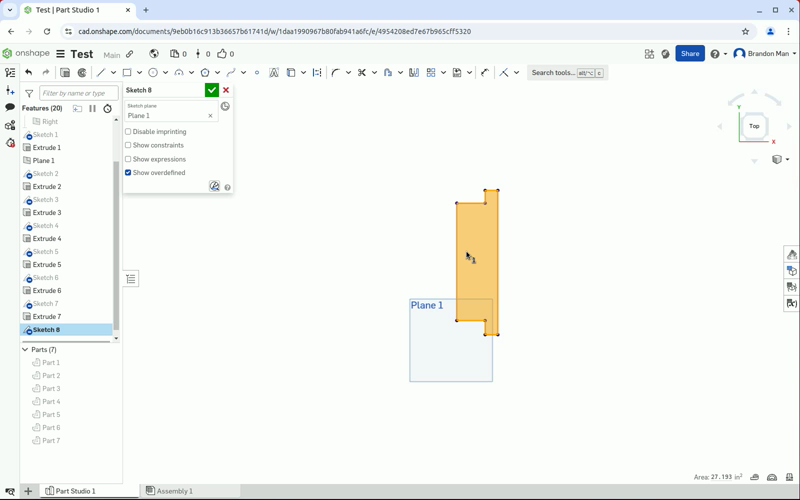
scroll(-6)
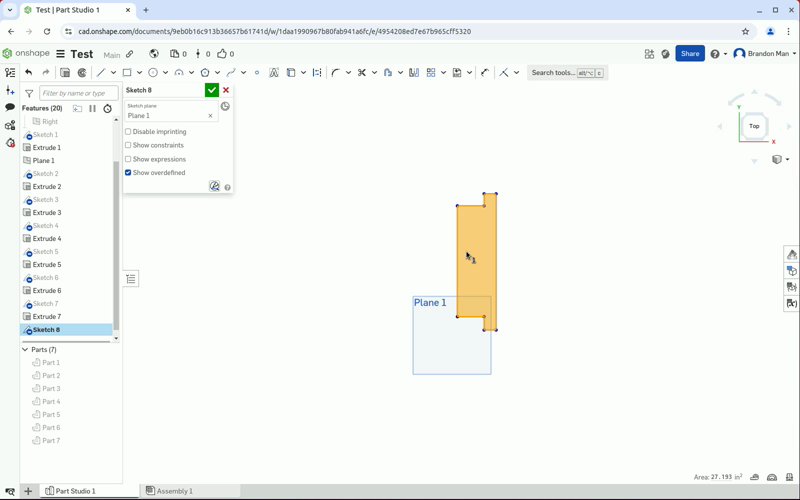
scroll(-6)
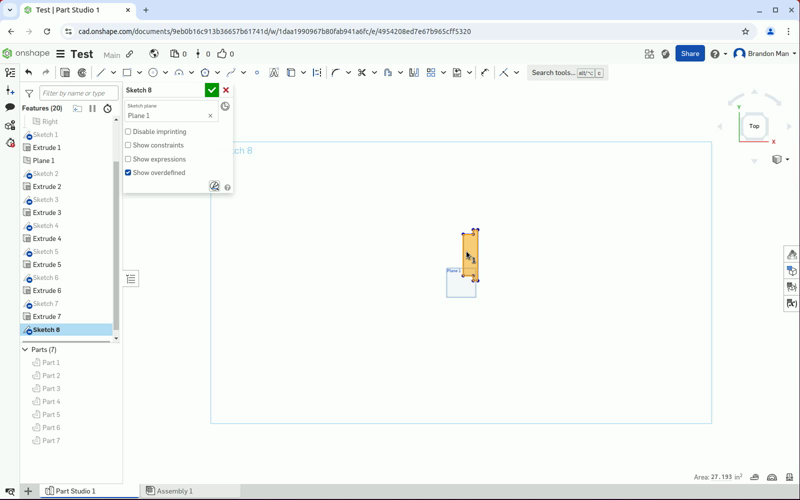
mouse_move(73, 352)
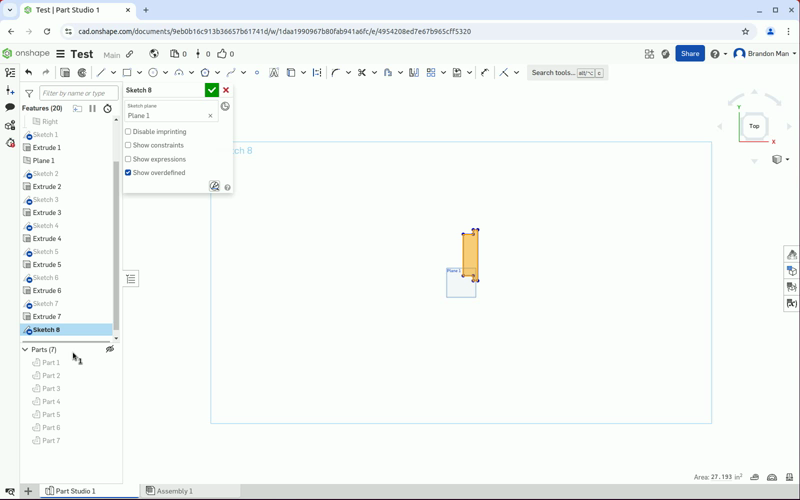
key(shift+y)
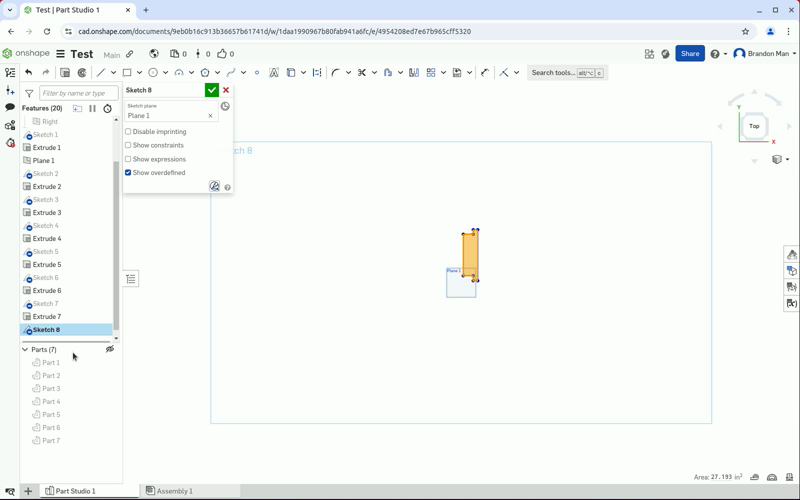
key(shift+e)
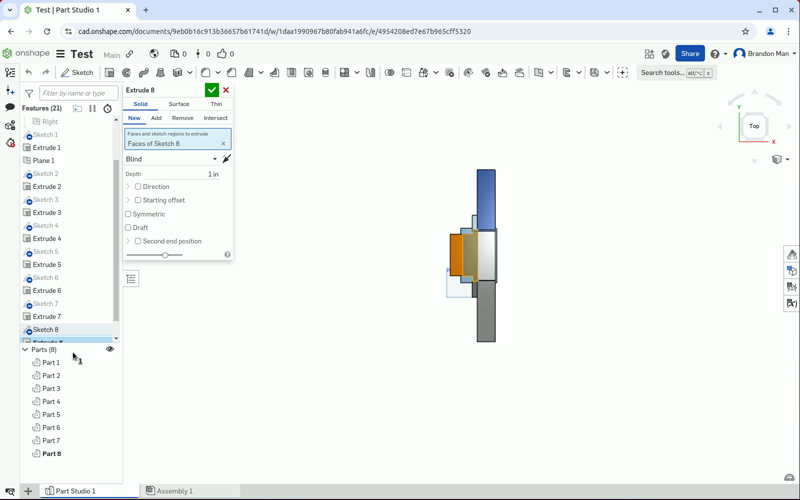
mouse_move(143, 106)
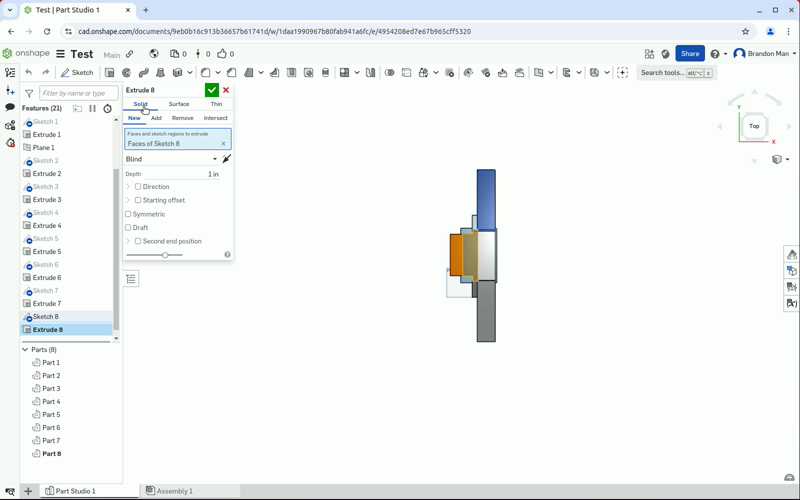
click(143, 106)
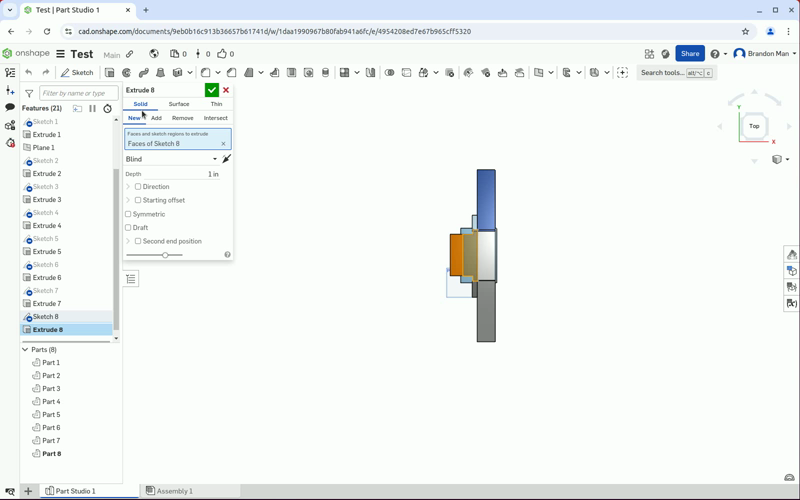
mouse_move(137, 120)
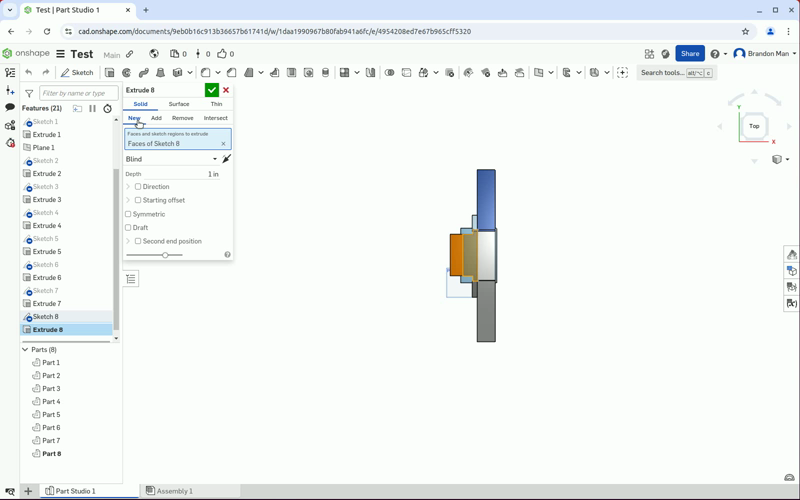
click(137, 120)
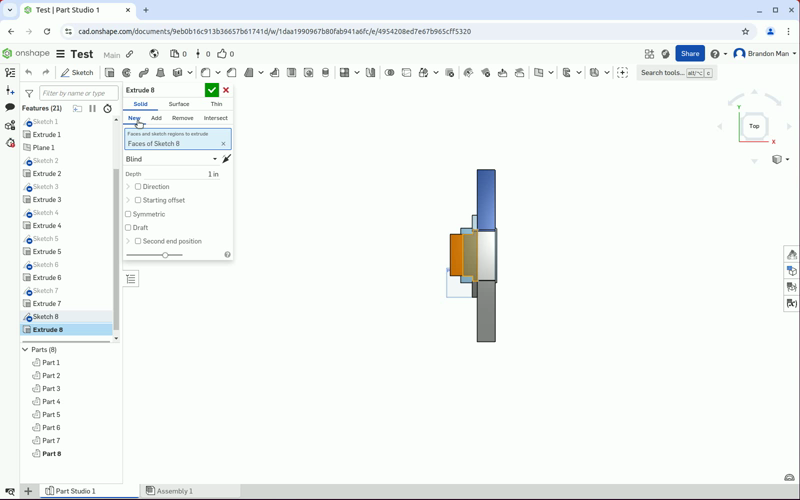
key(tab, 4)
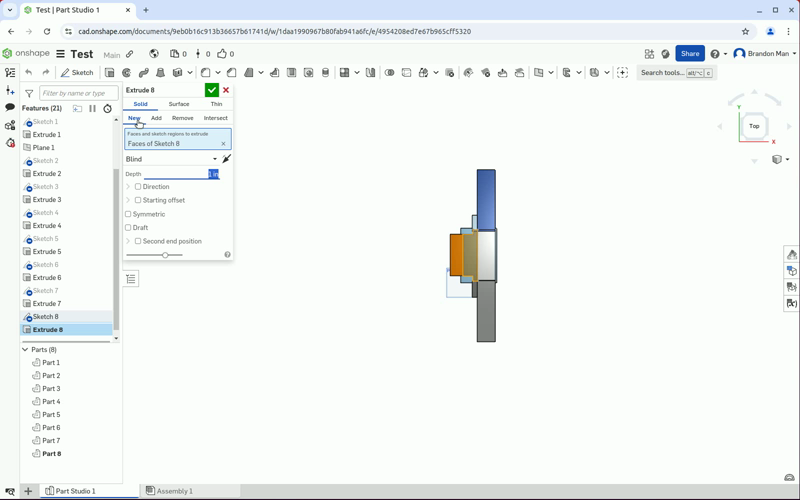
text(5.536)
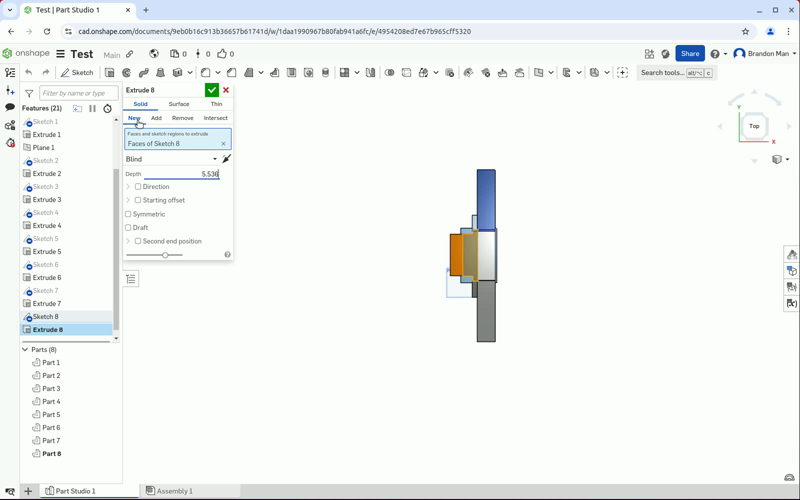
key(enter)
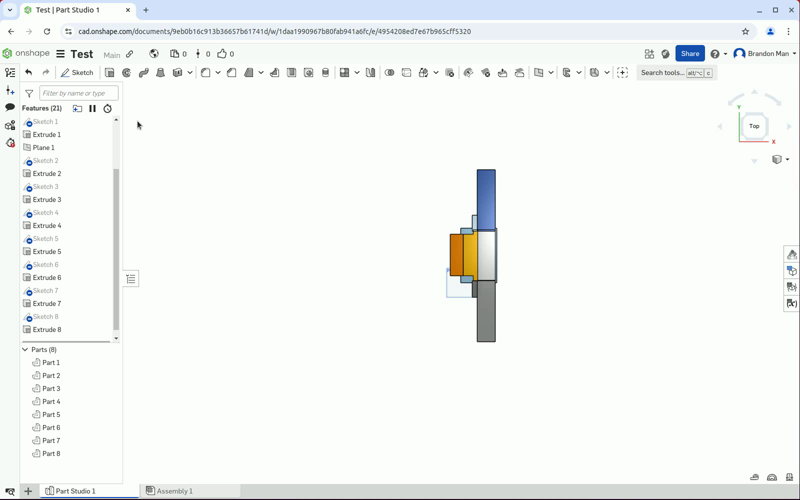
key(shift+h)
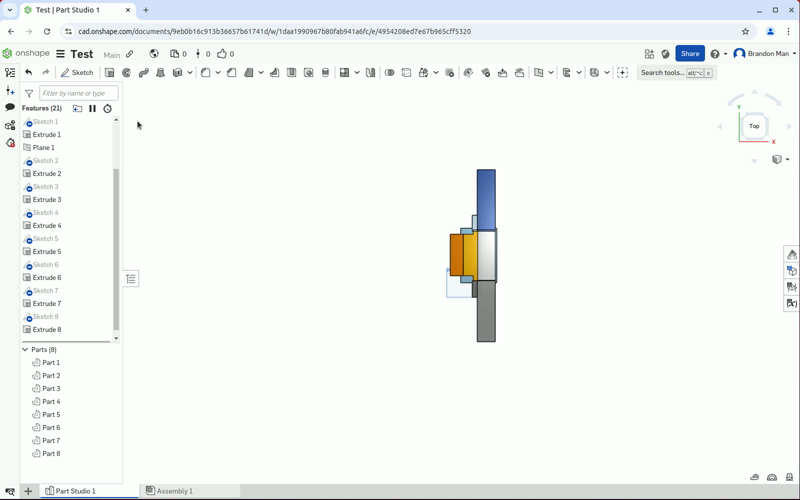
key(shift+h)
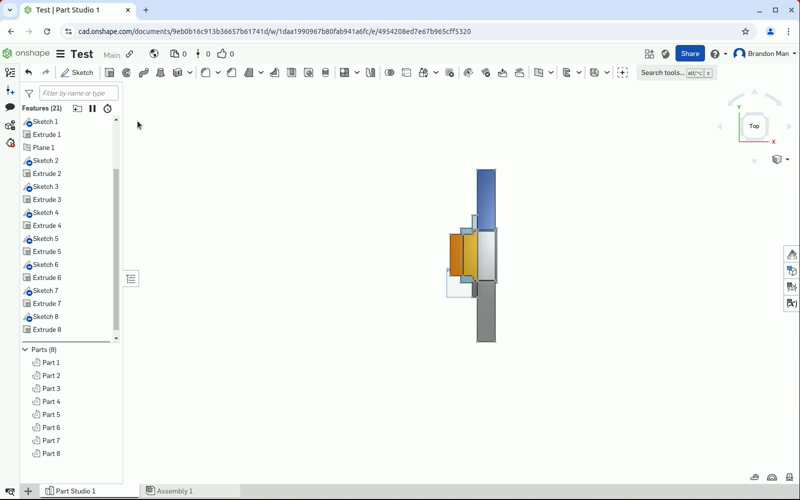
key(shift+7)
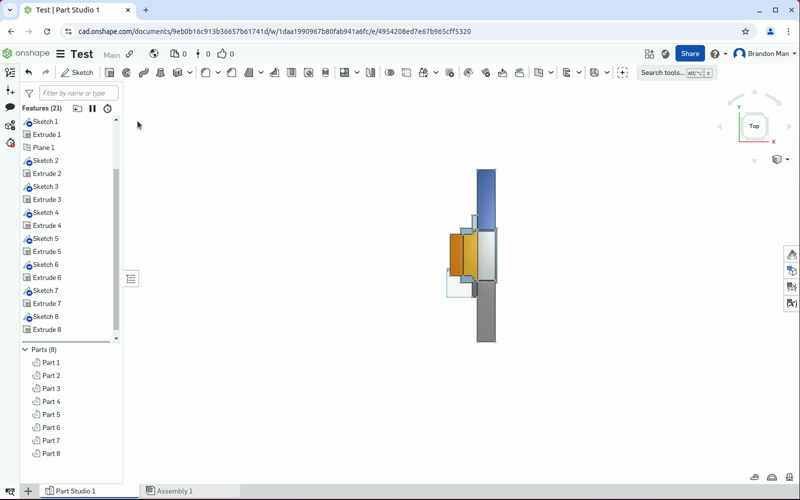
key(up, 3)
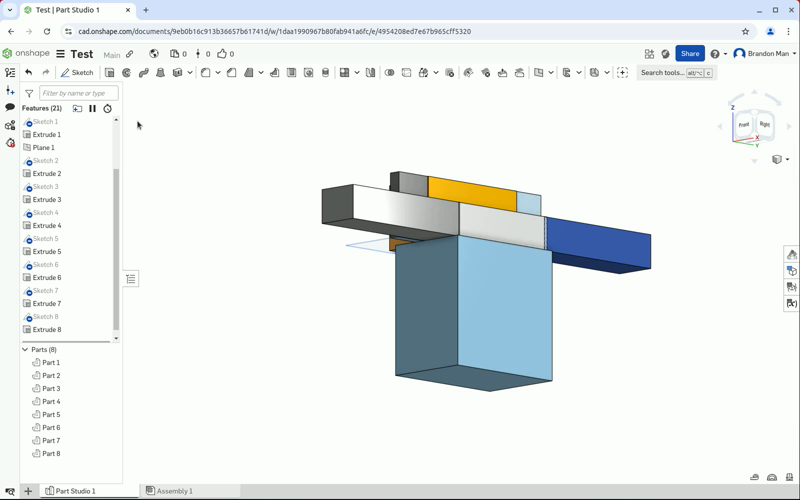
key(left, 3)
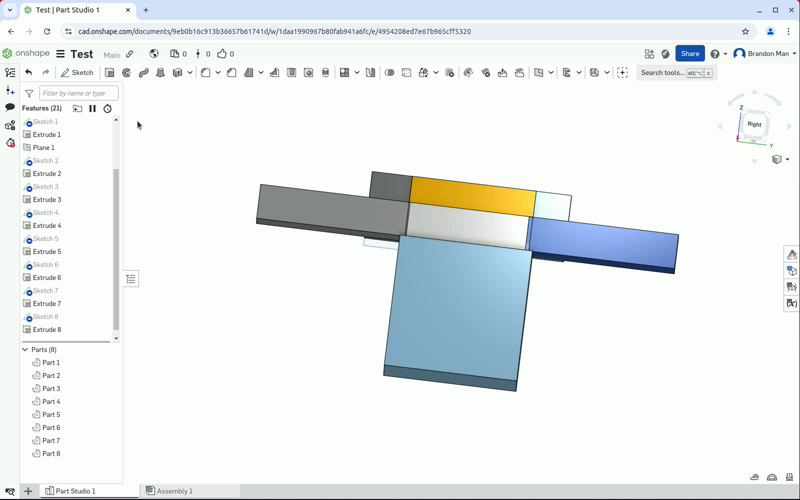
key(right, 3)
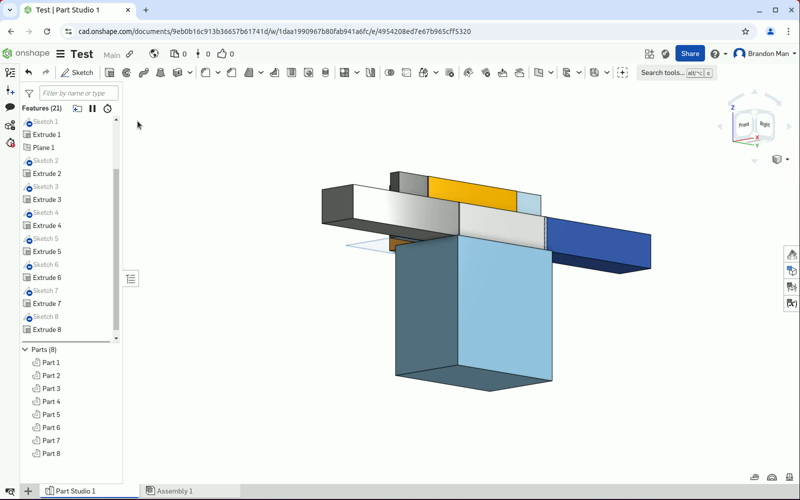
key(down, 3)
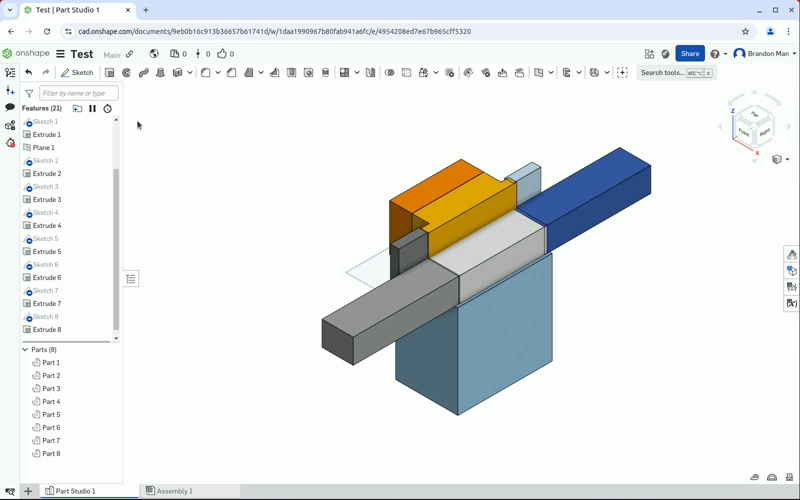
mouse_move(69, 124)
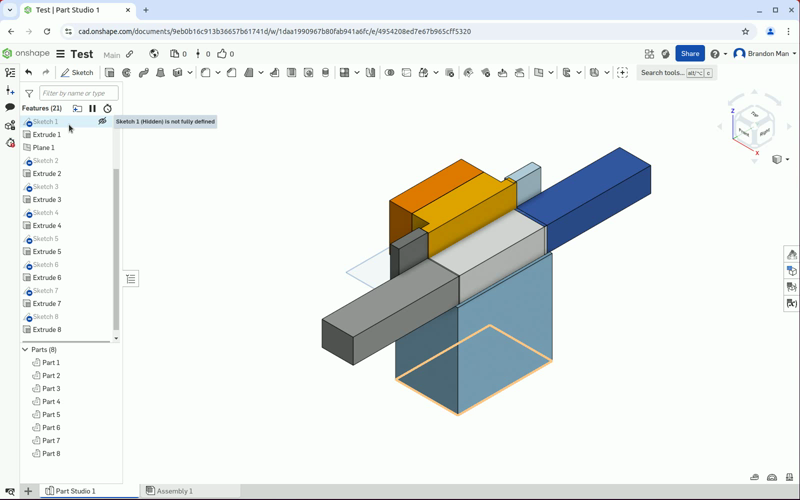
click(69, 124)